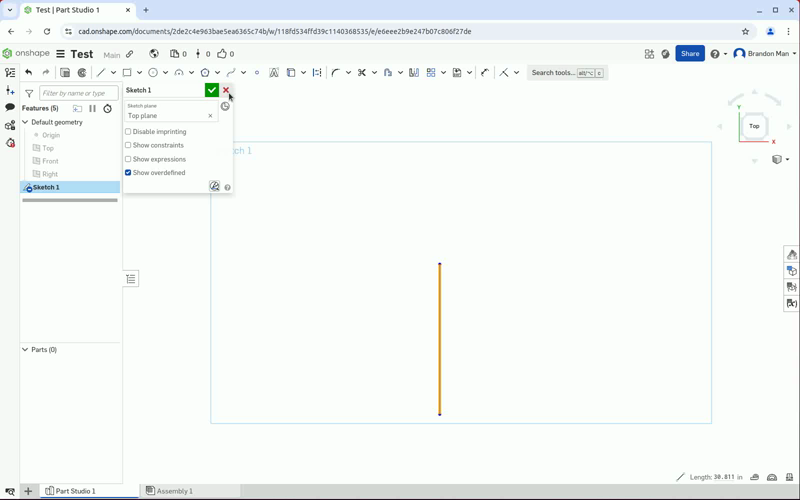
key(shift+h)
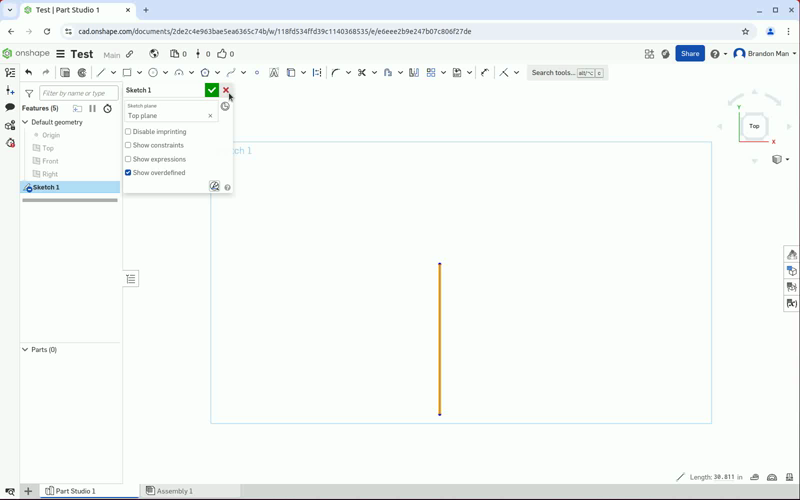
key(shift+s)
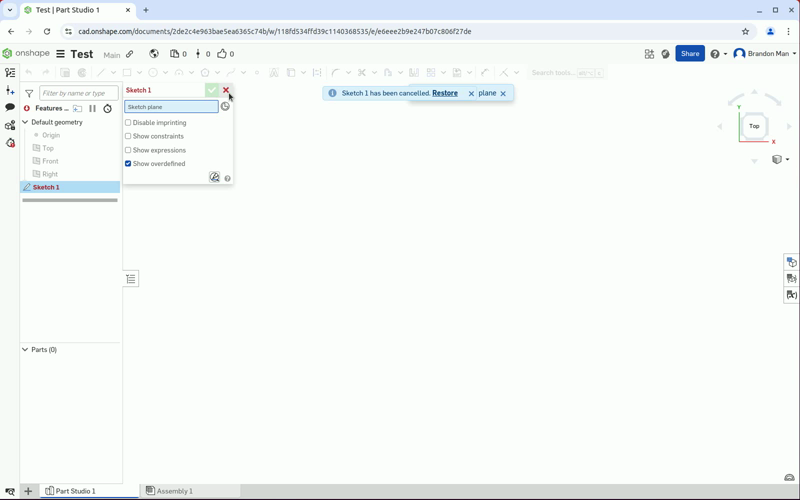
mouse_move(73, 150)
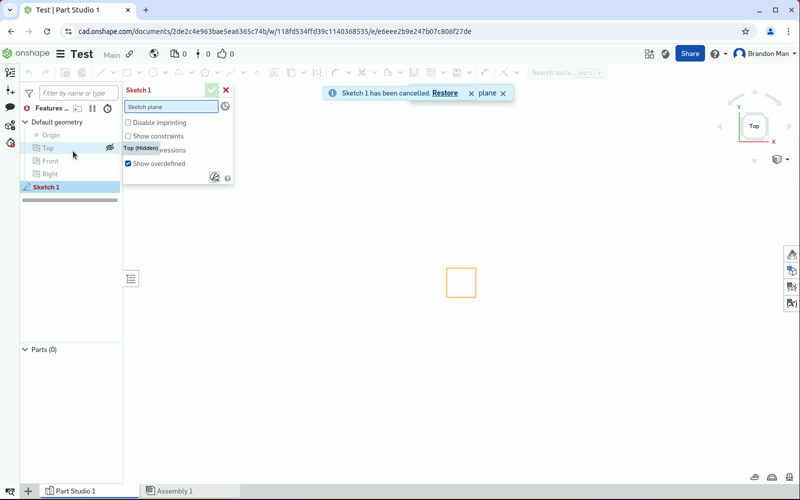
click(73, 150)
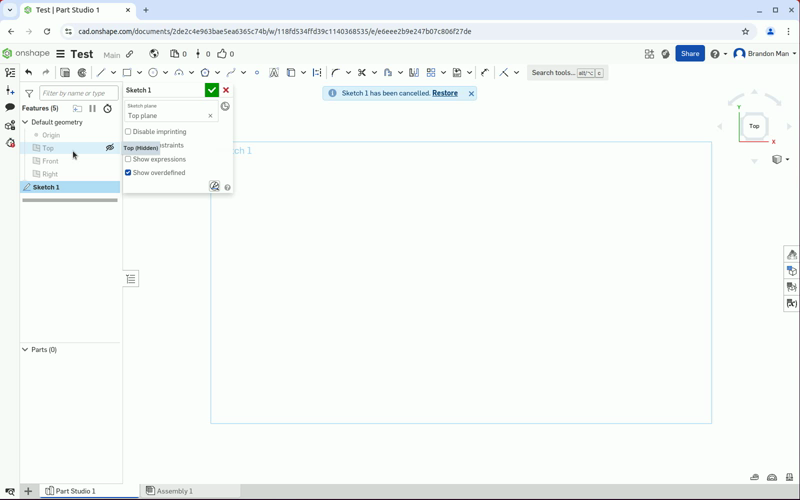
mouse_move(73, 352)
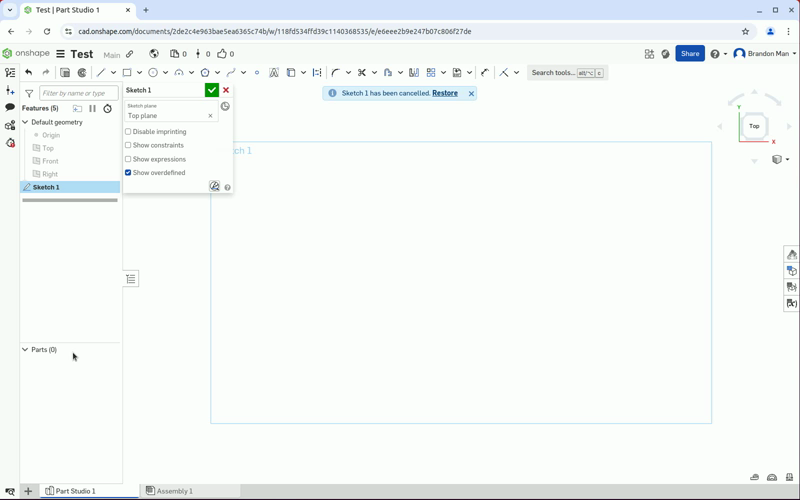
key(y)
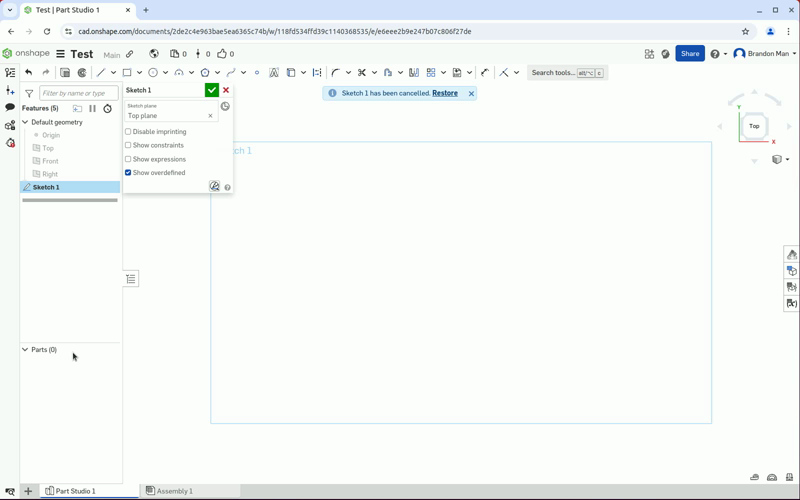
key(l)
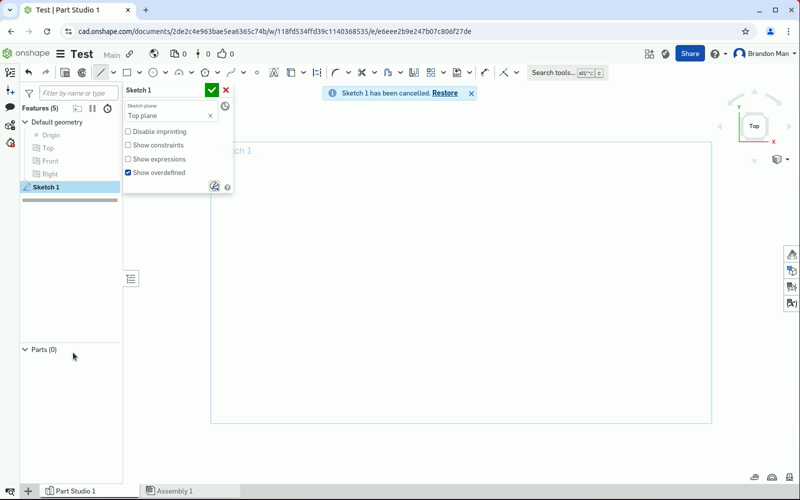
key_down(shift)
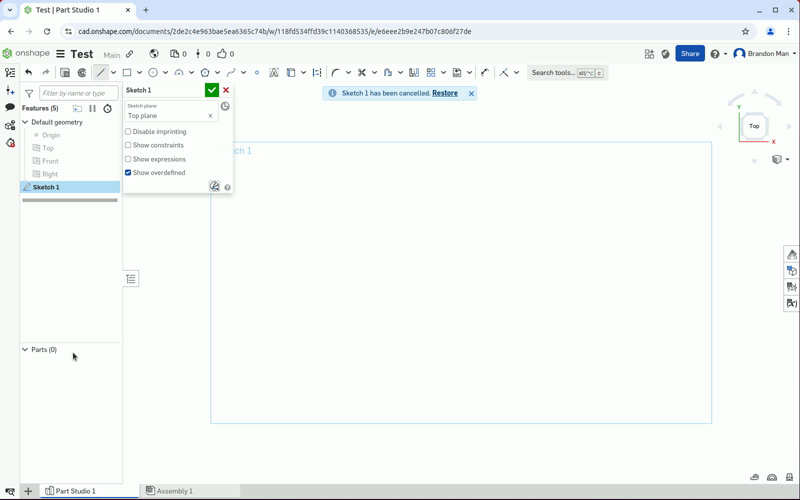
mouse_move(369, 352)
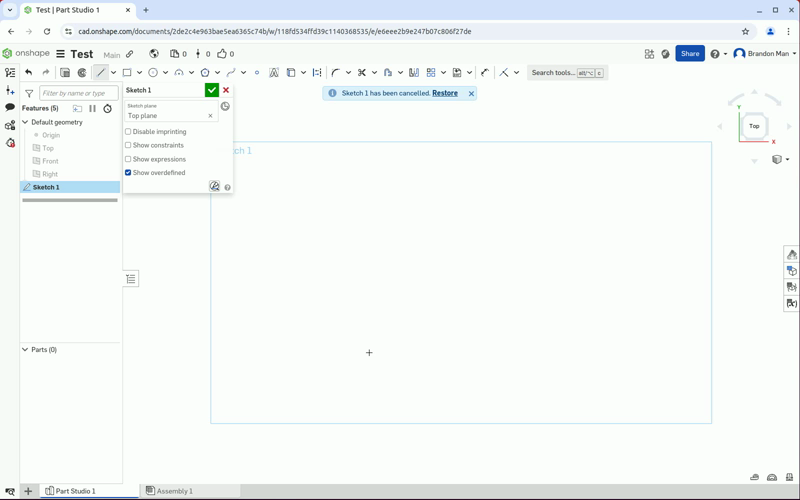
click(369, 352)
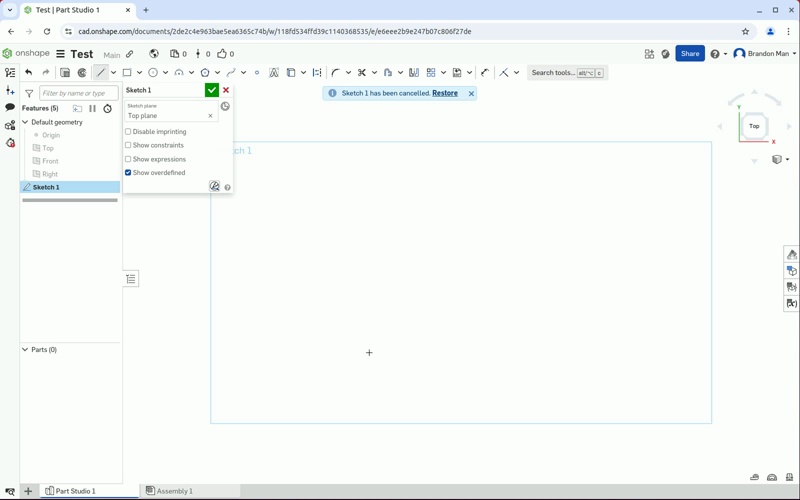
key_up(shift)
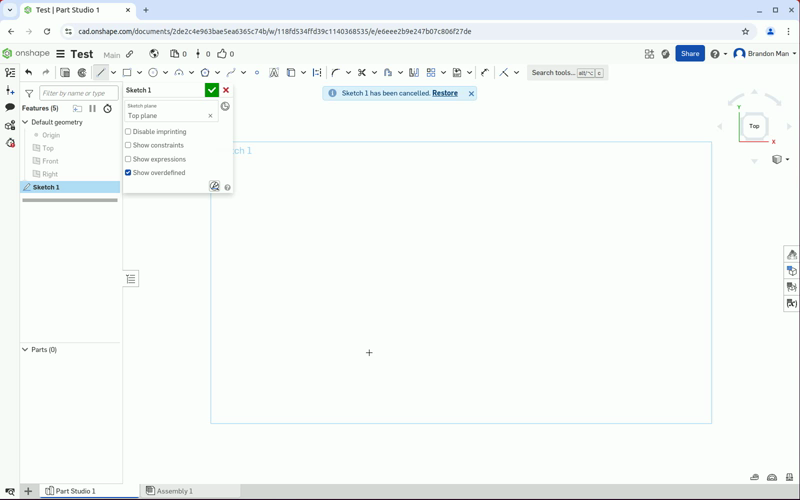
key_down(shift)
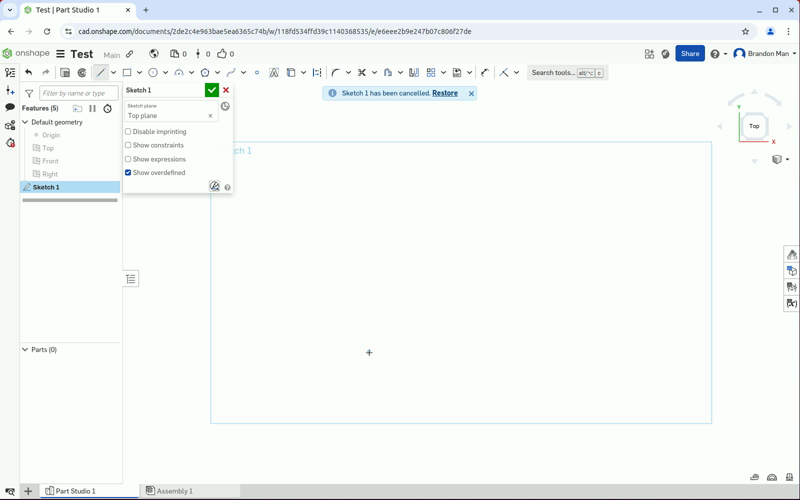
mouse_move(572, 352)
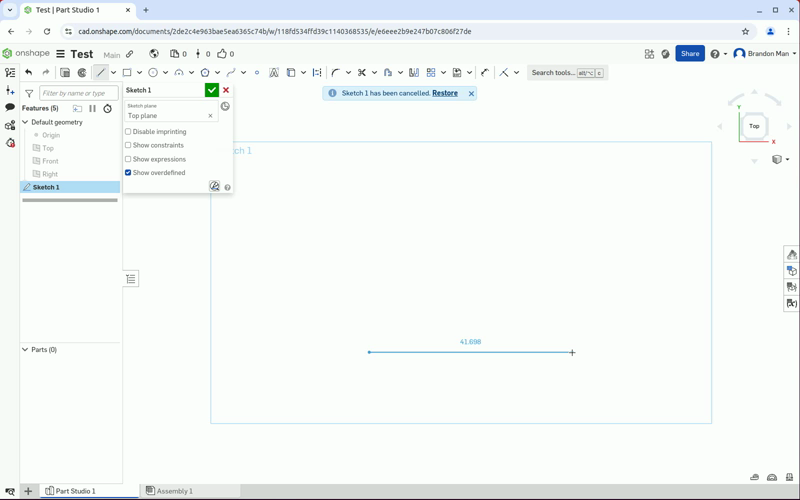
click(572, 352)
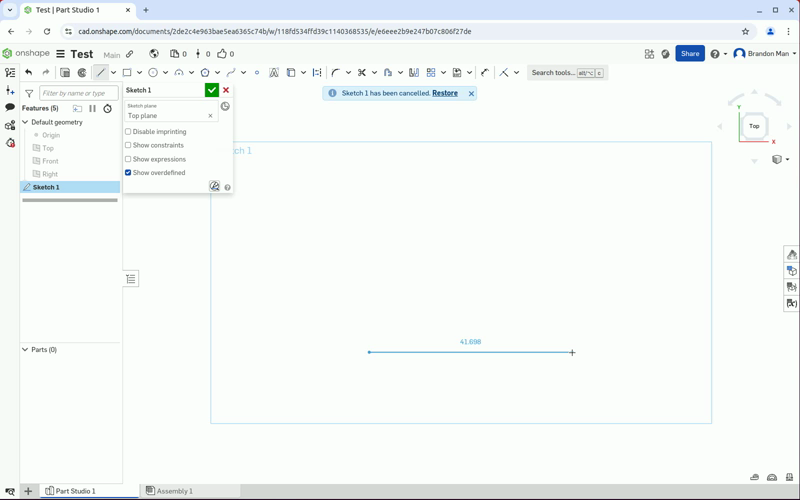
key_up(shift)
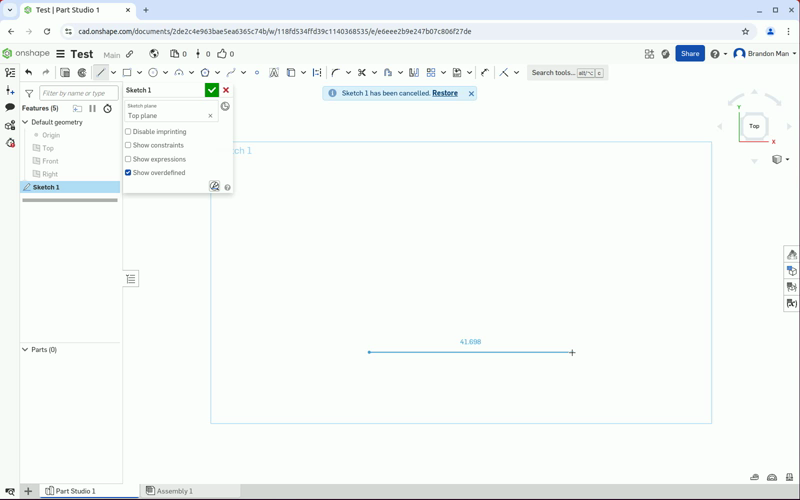
key_down(shift)
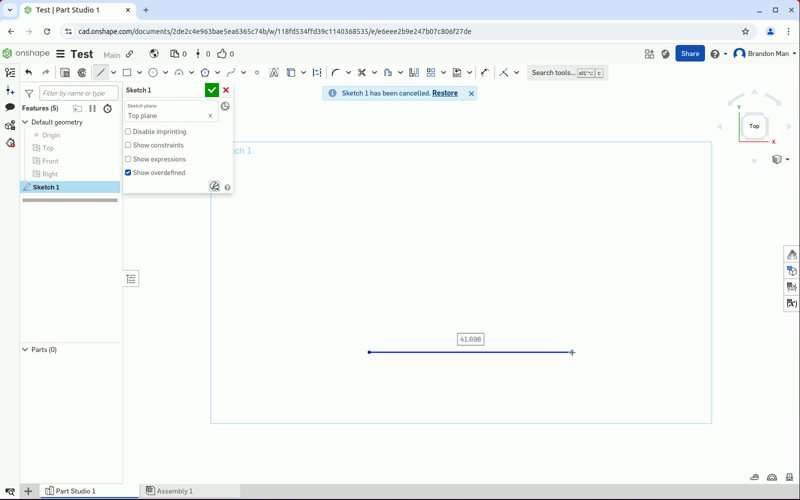
mouse_move(572, 219)
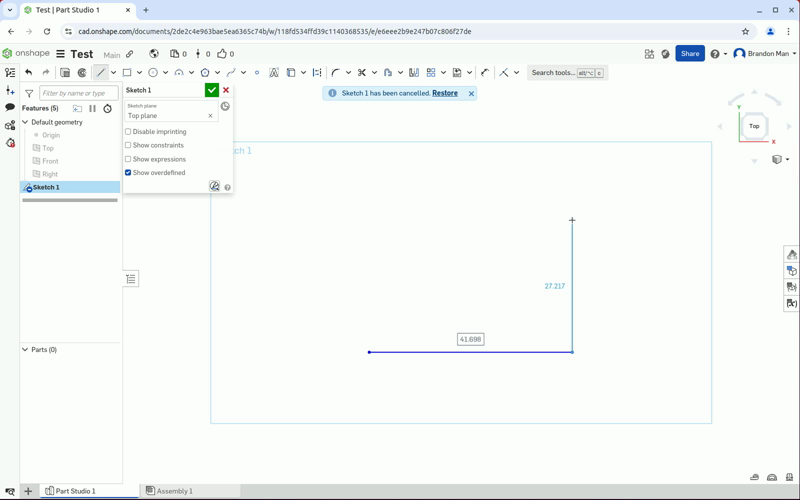
click(572, 219)
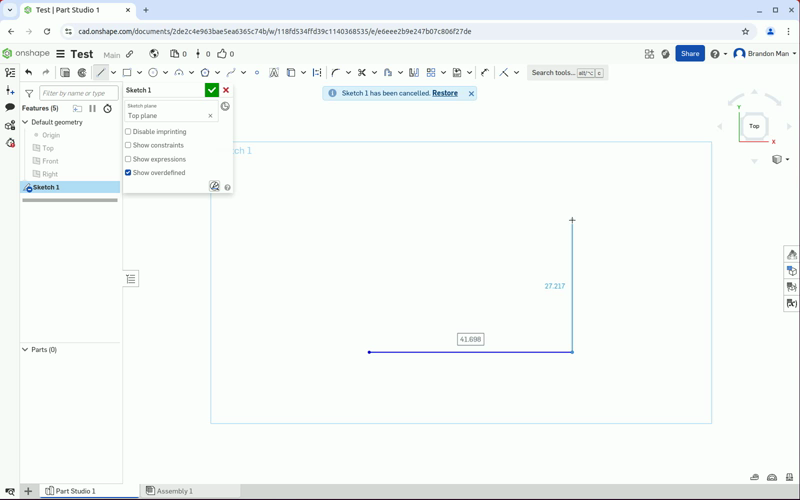
key_up(shift)
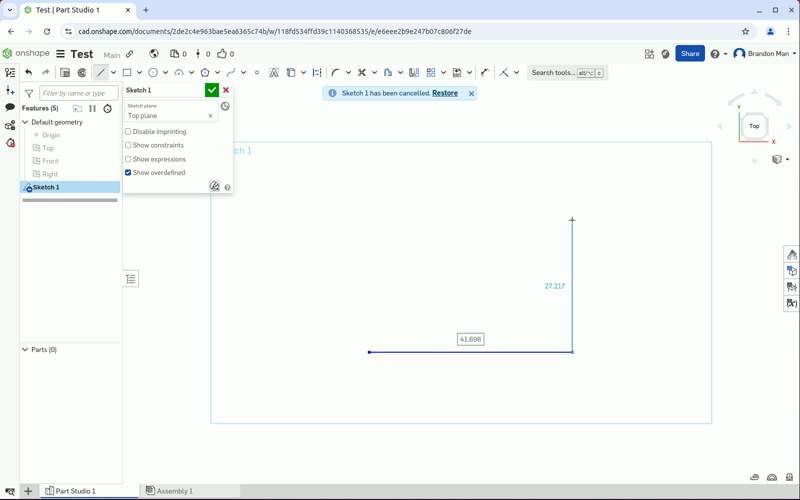
key_down(shift)
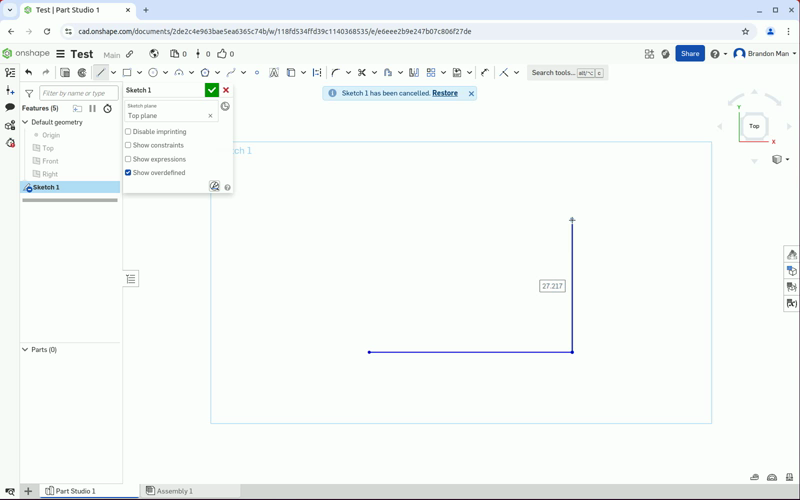
mouse_move(369, 219)
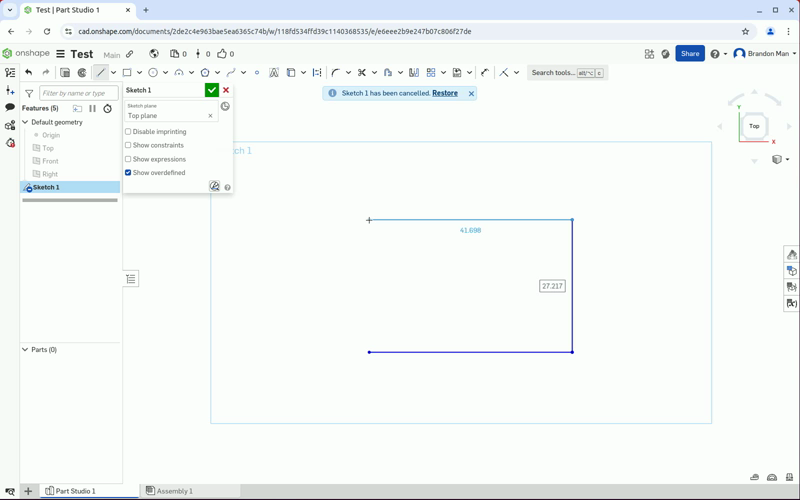
click(369, 219)
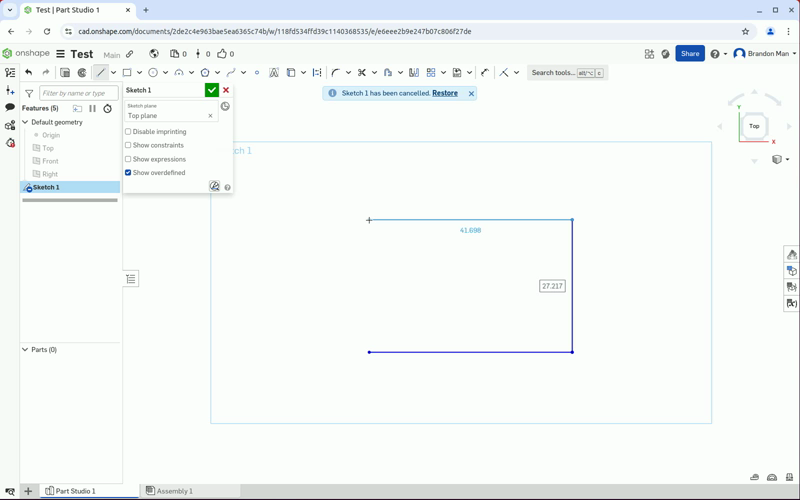
key_up(shift)
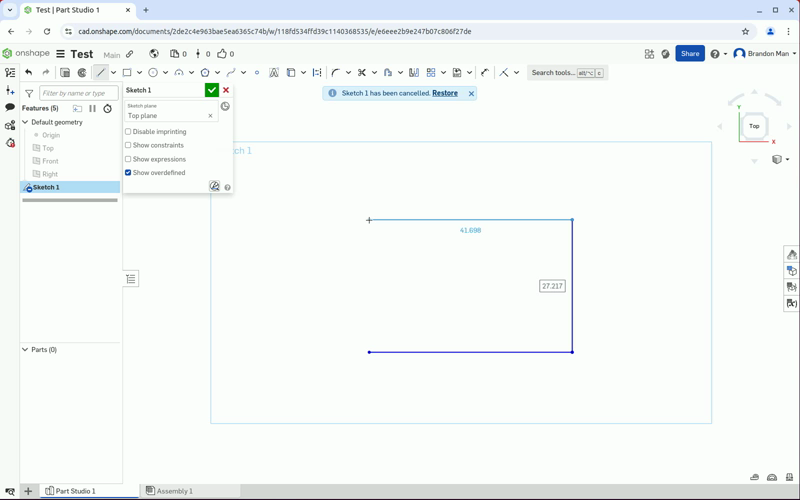
key_down(shift)
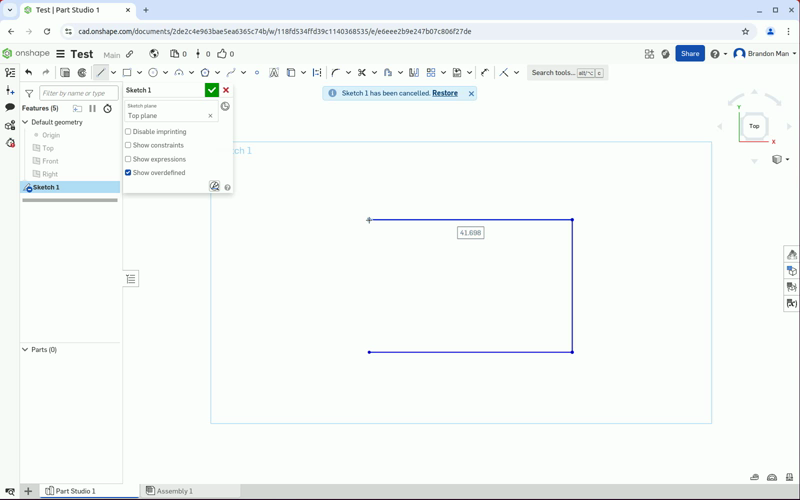
mouse_move(369, 352)
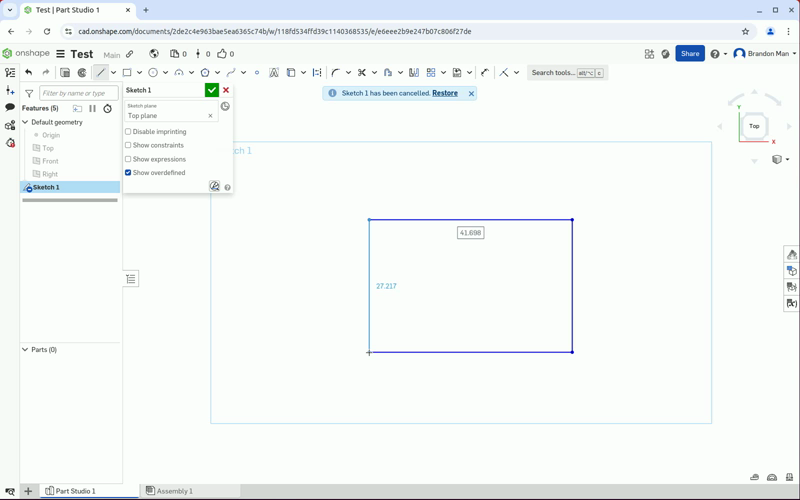
key_up(shift)
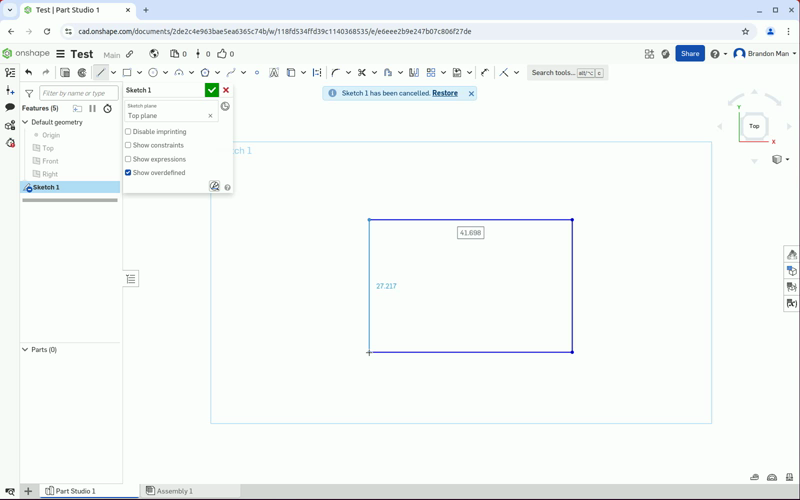
click(369, 352)
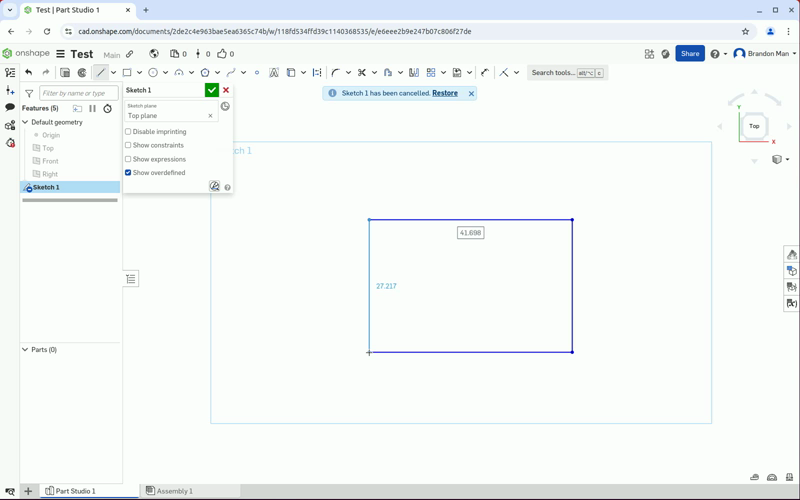
key(esc)
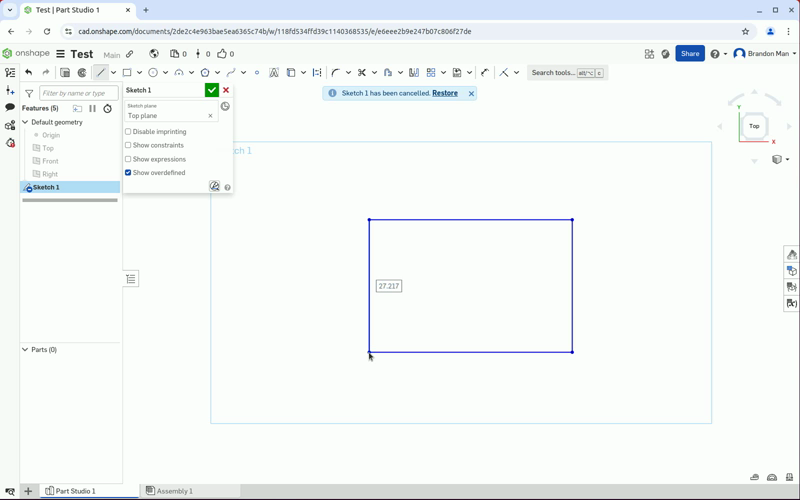
mouse_move(455, 320)
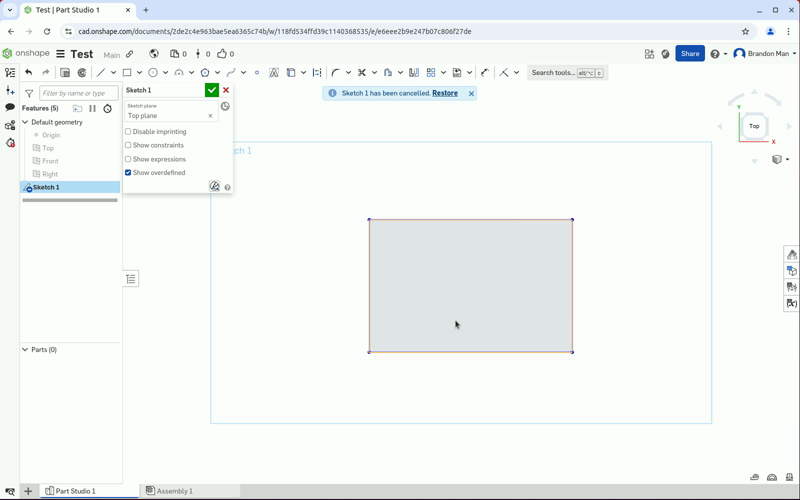
click(455, 320)
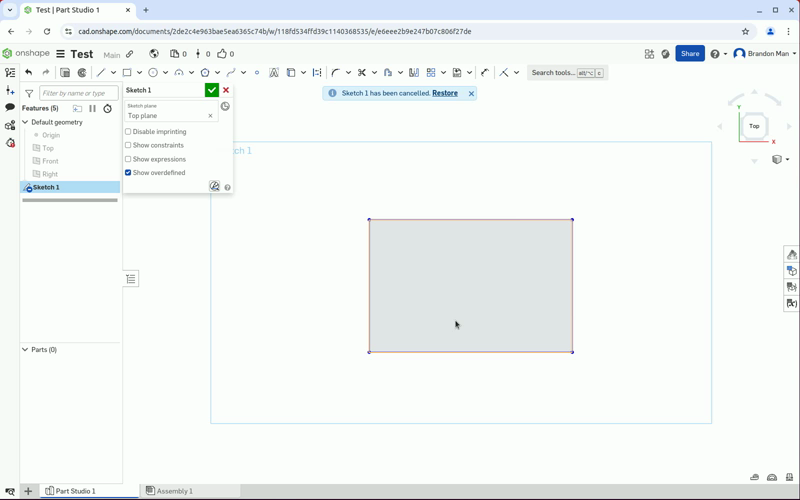
mouse_move(73, 352)
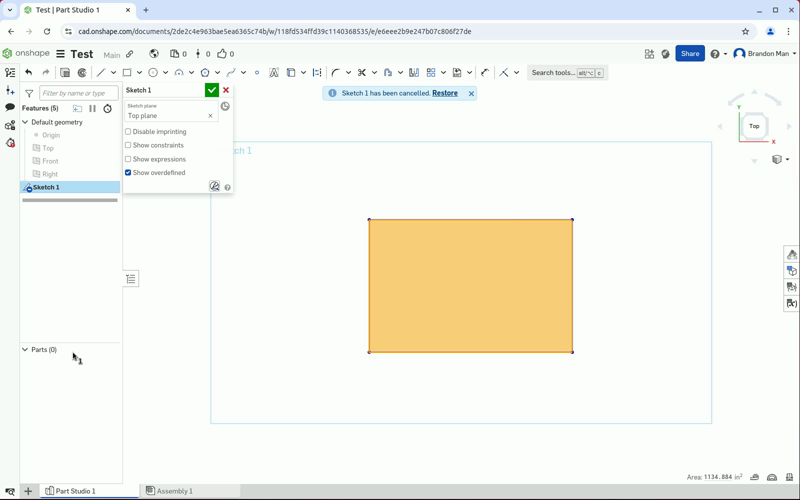
key(shift+y)
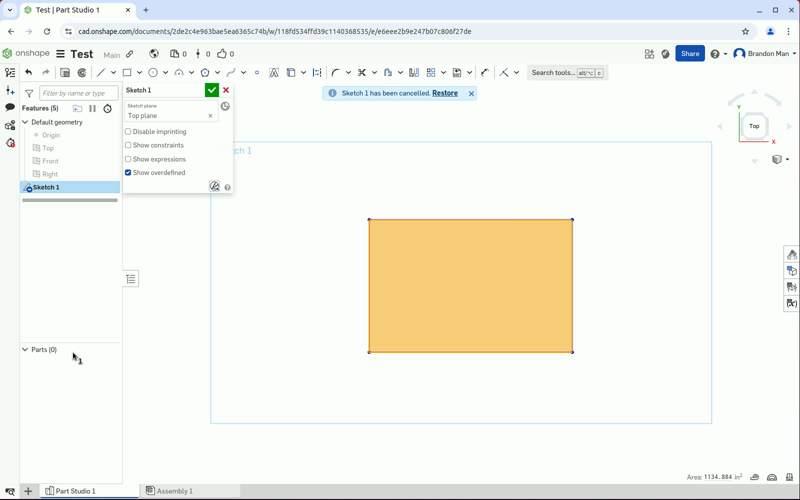
key(shift+e)
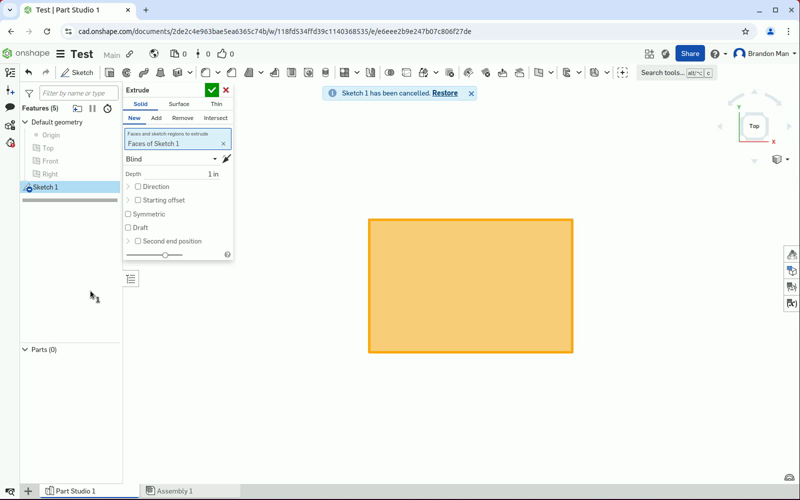
mouse_move(143, 106)
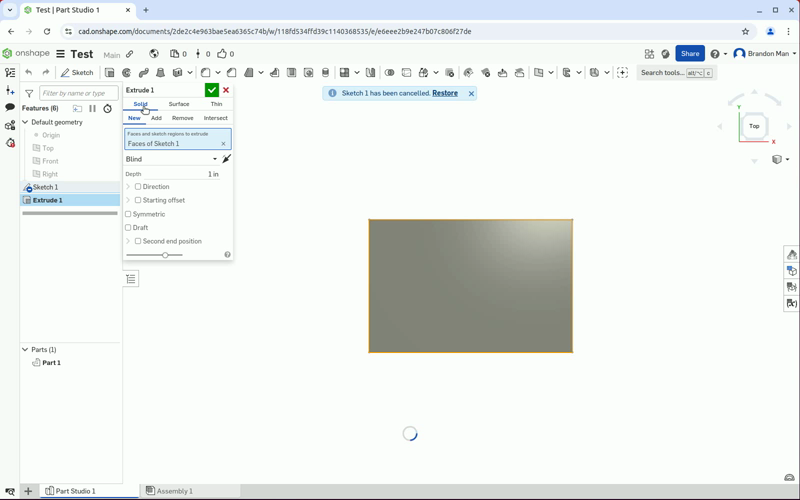
click(143, 106)
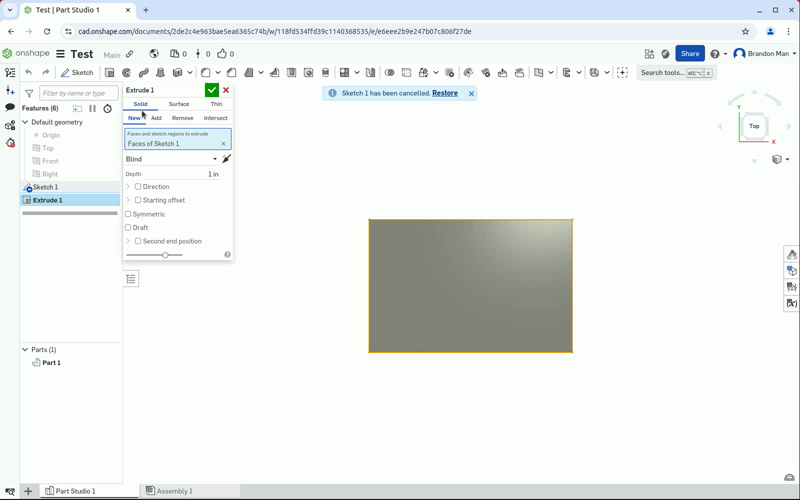
mouse_move(137, 120)
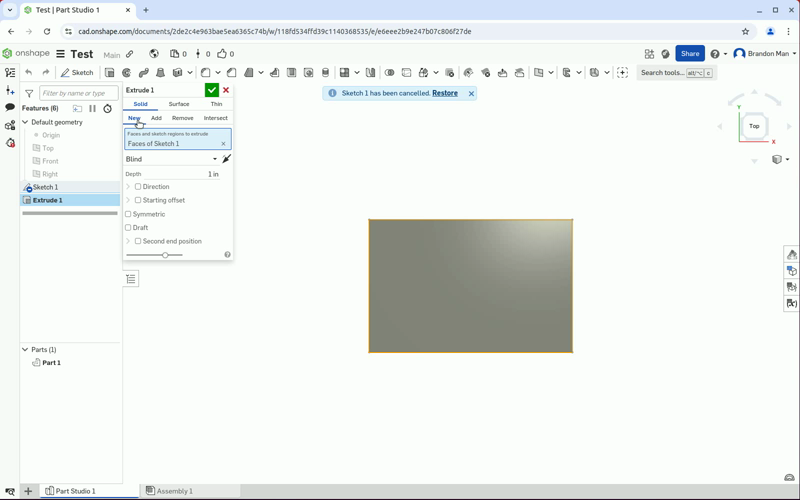
click(137, 120)
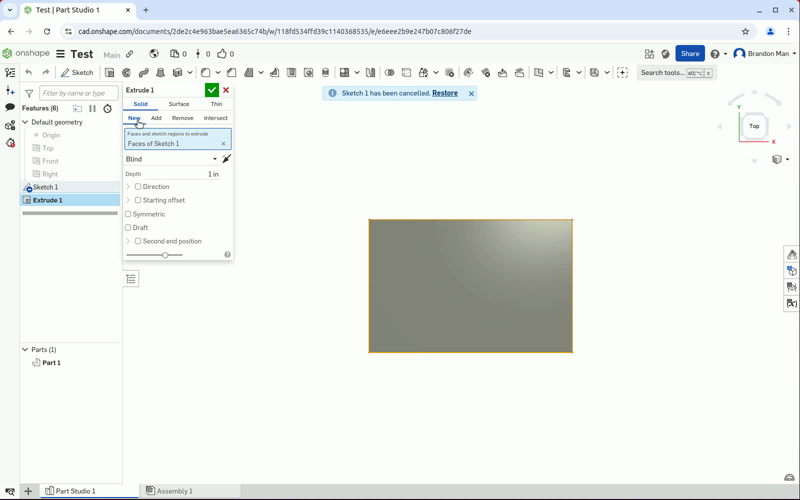
key(tab, 4)
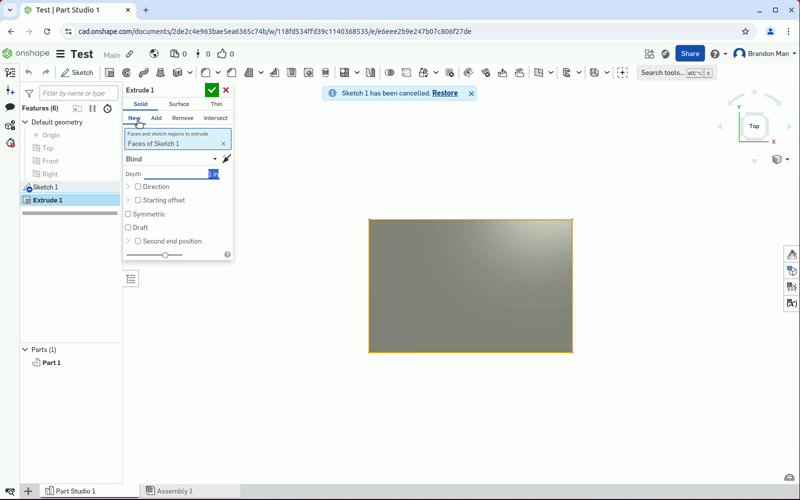
text(-1.685)
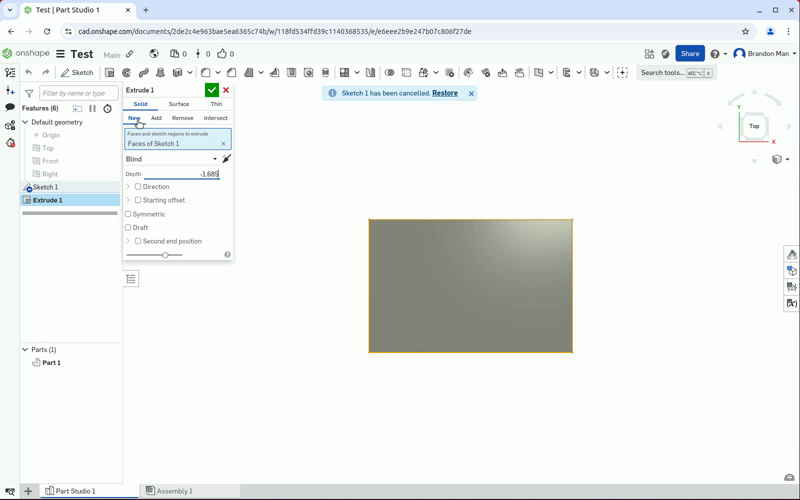
key(enter)
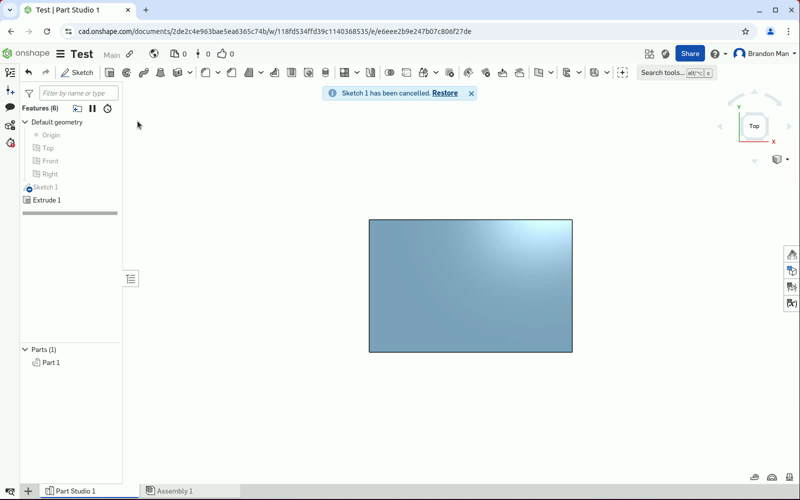
key(shift+h)
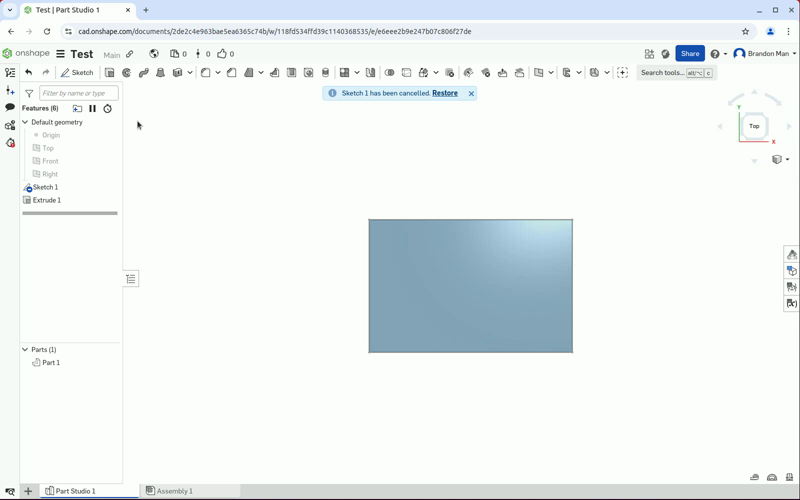
key(shift+h)
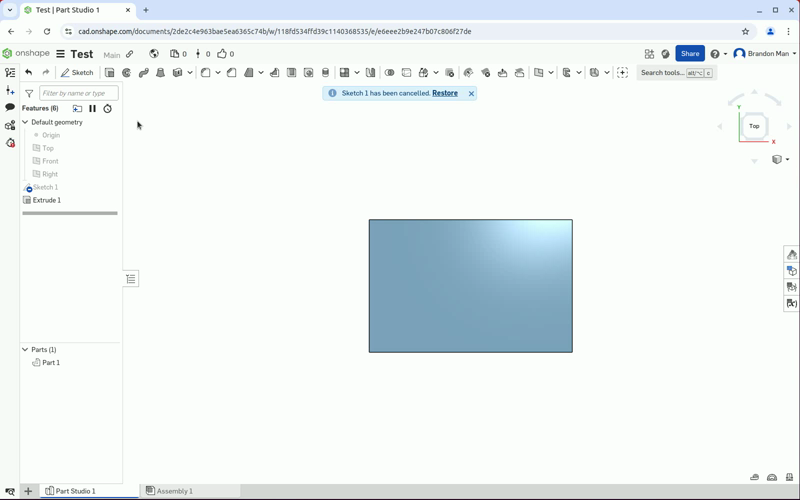
mouse_move(73, 189)
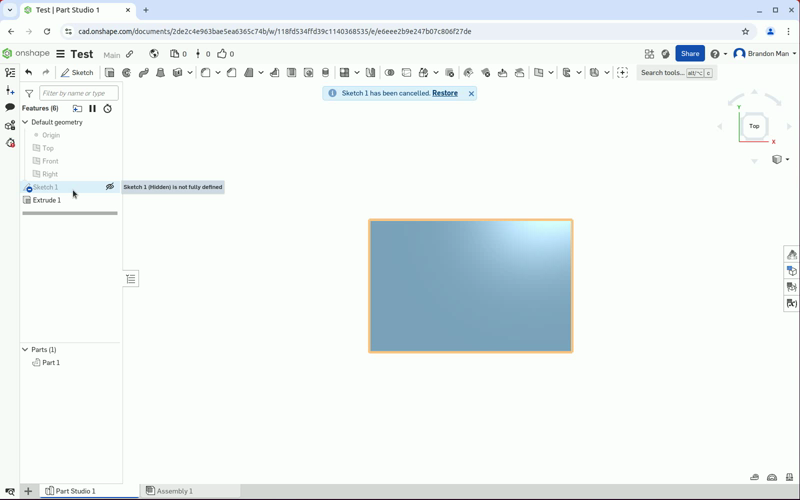
click(73, 189)
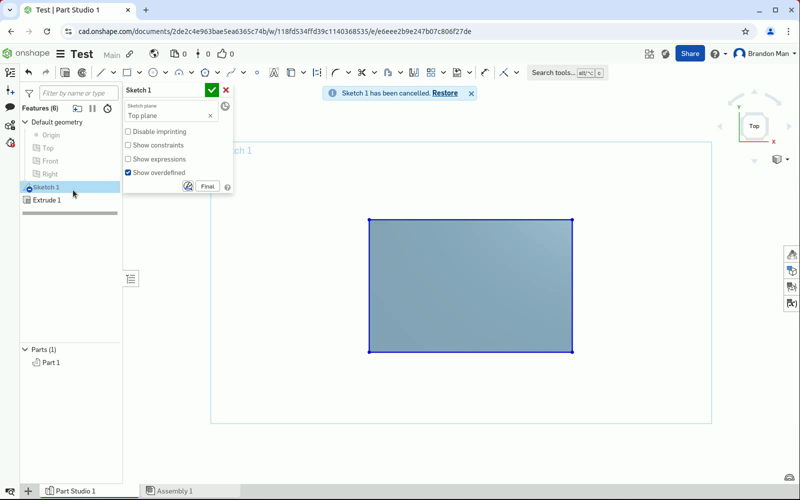
mouse_move(229, 92)
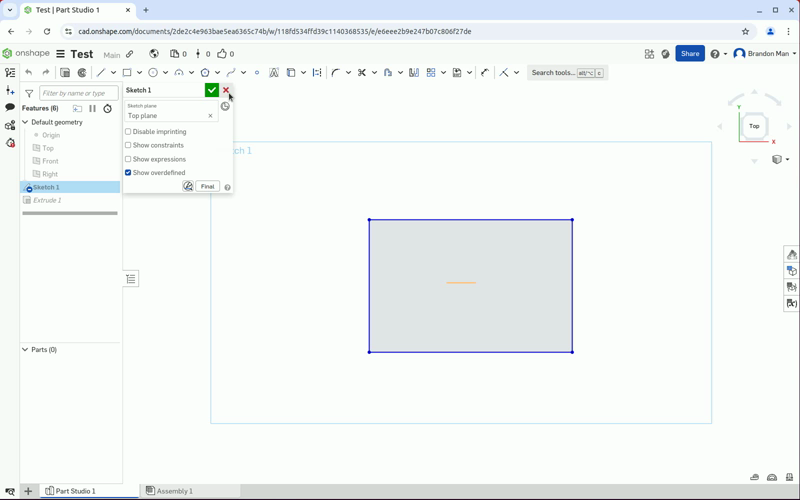
click(229, 92)
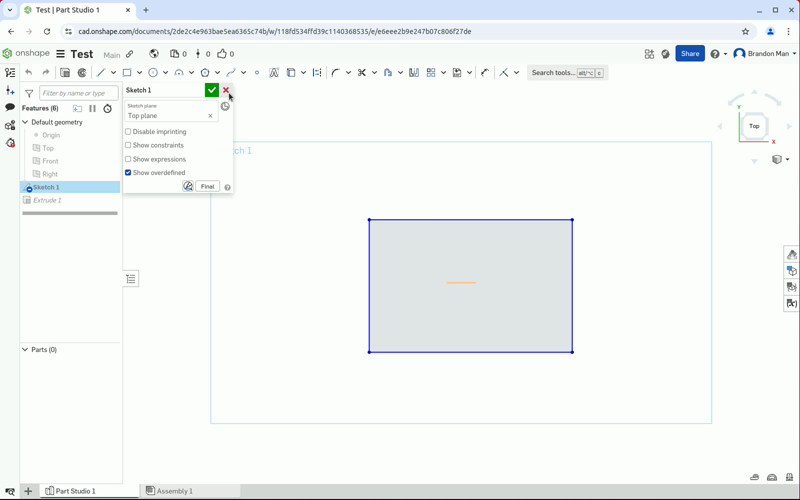
key(shift+s)
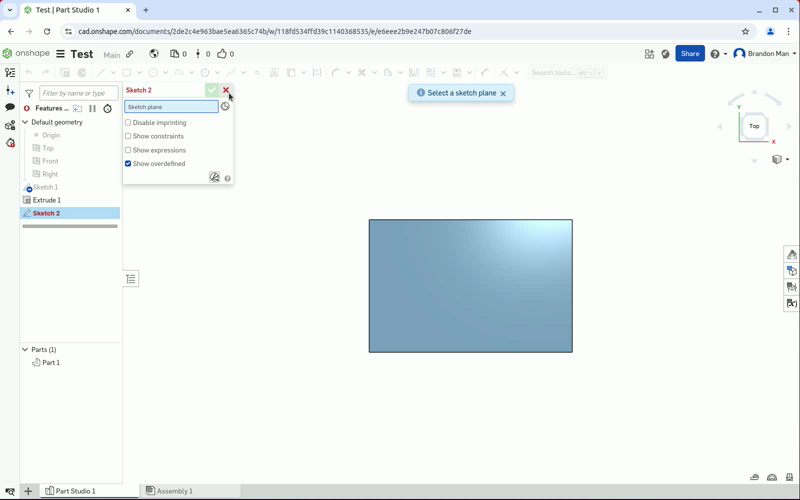
mouse_move(73, 150)
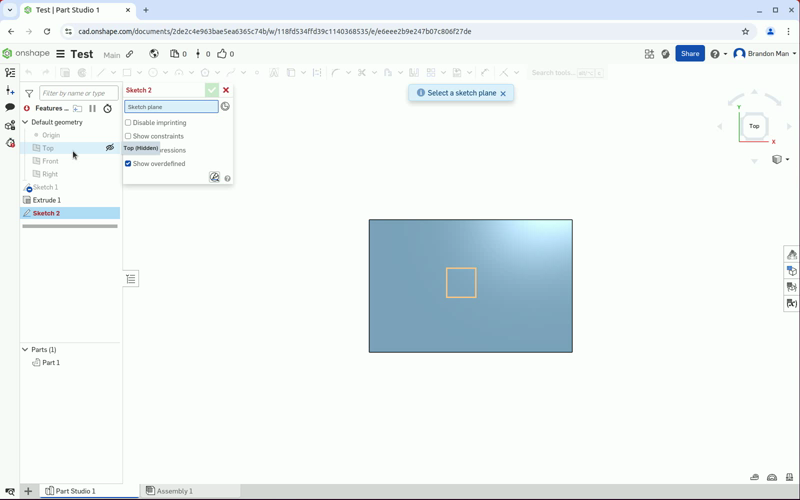
click(73, 150)
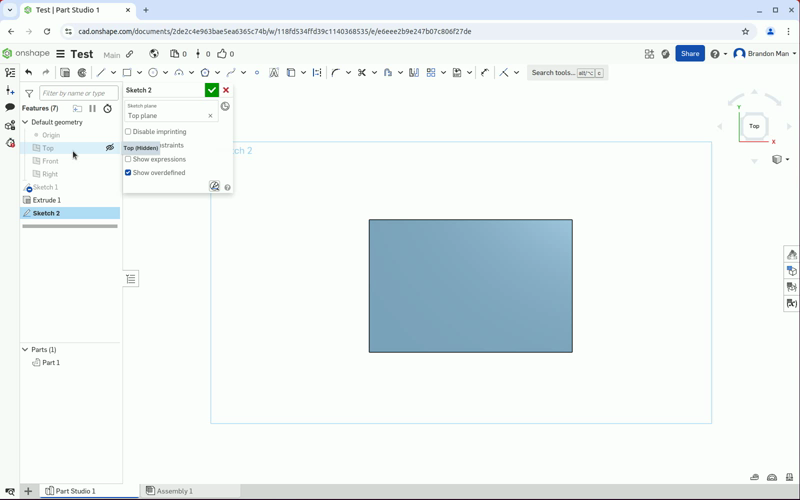
mouse_move(73, 352)
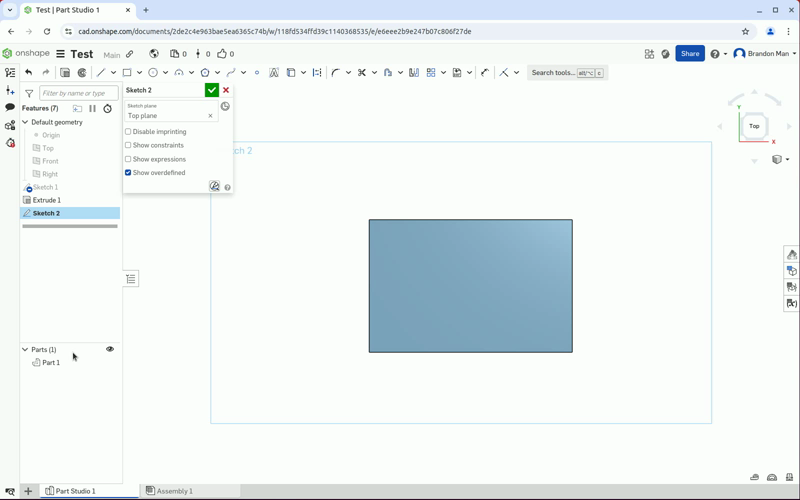
key(y)
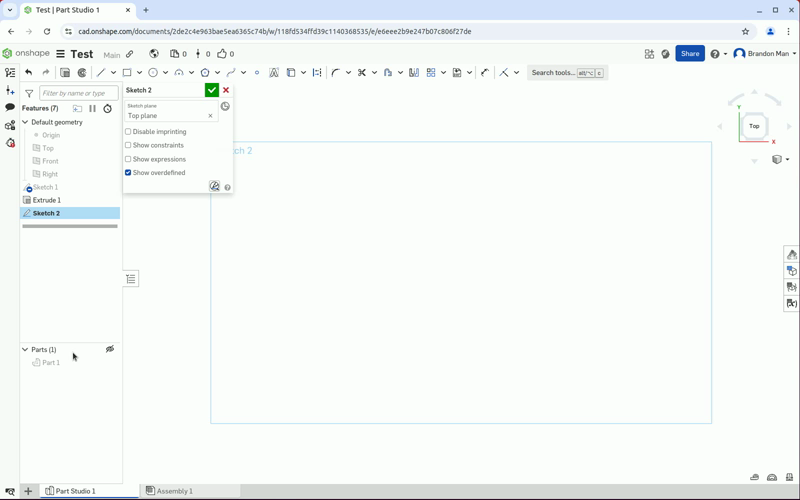
key(l)
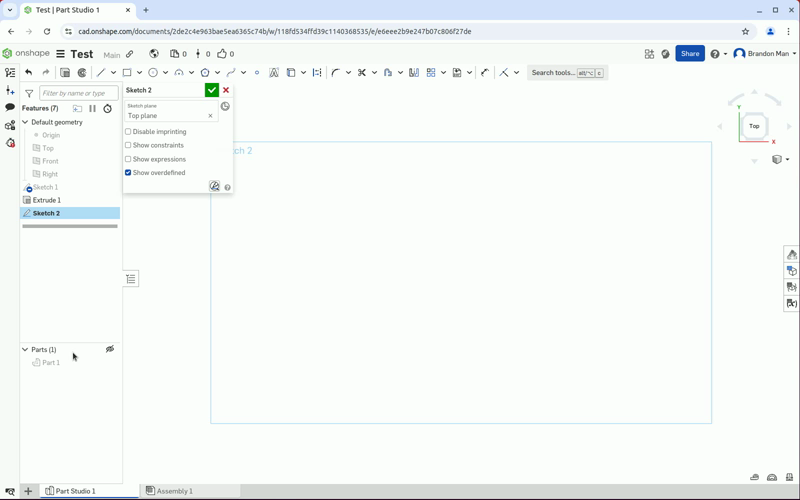
key_down(shift)
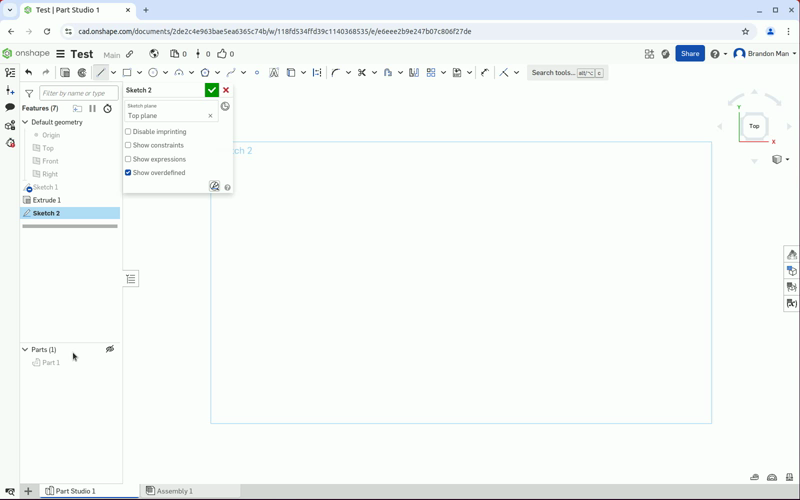
mouse_move(369, 352)
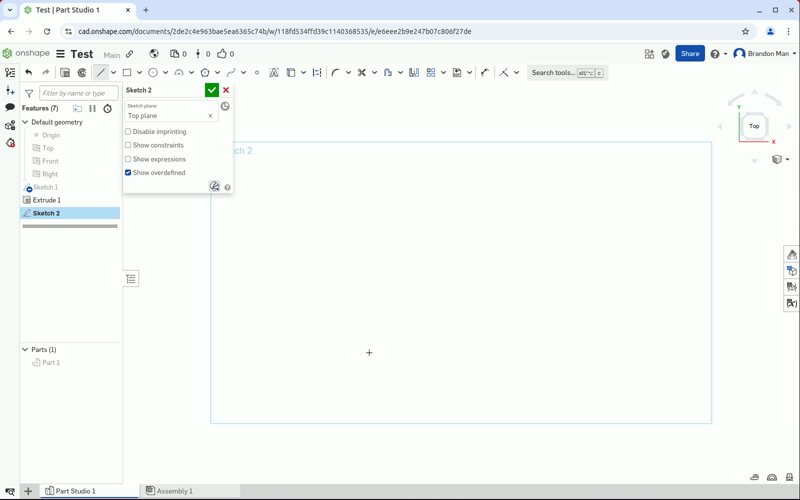
click(369, 352)
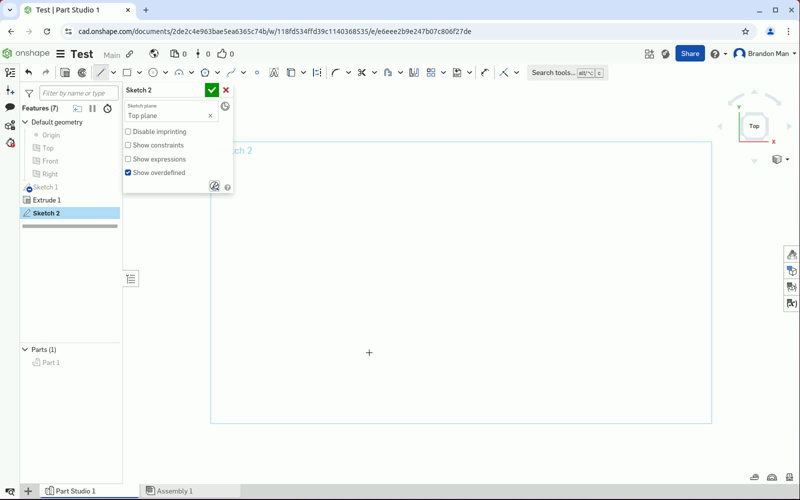
key_up(shift)
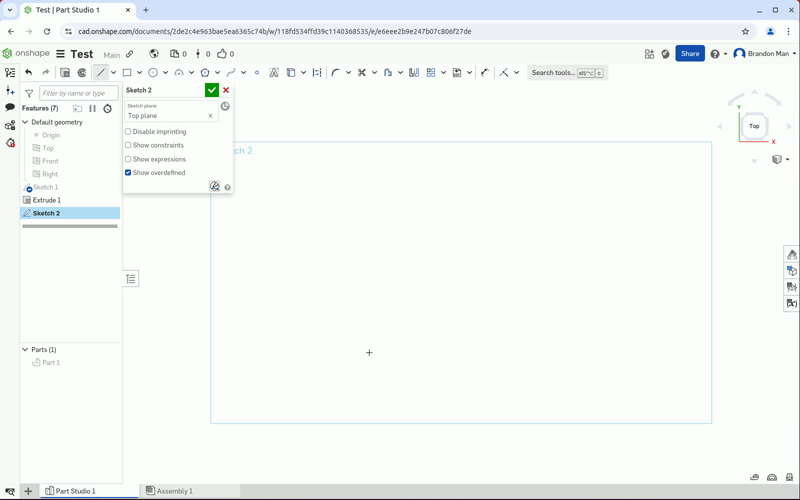
key_down(shift)
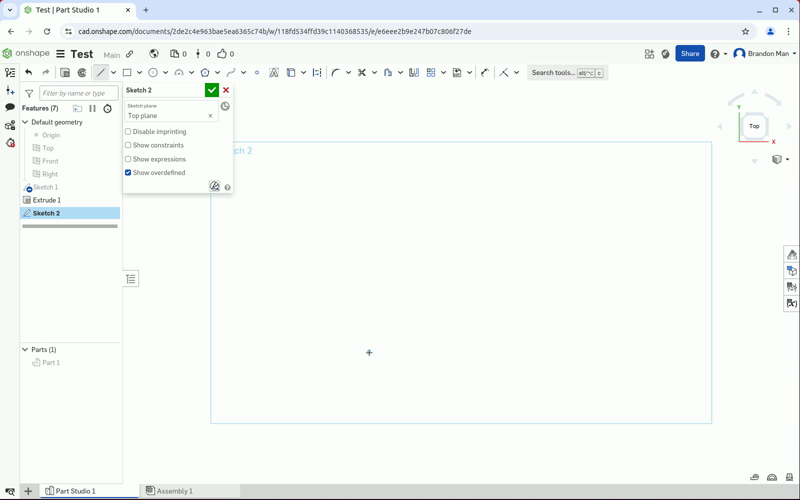
mouse_move(399, 352)
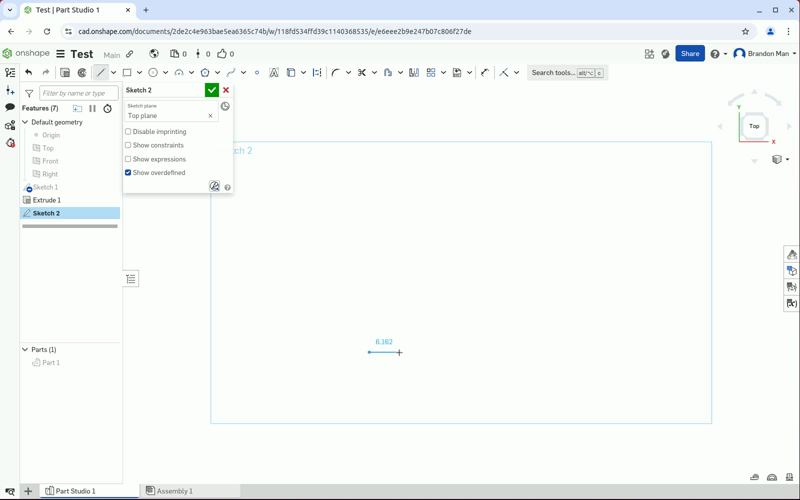
mouse_move(416, 352)
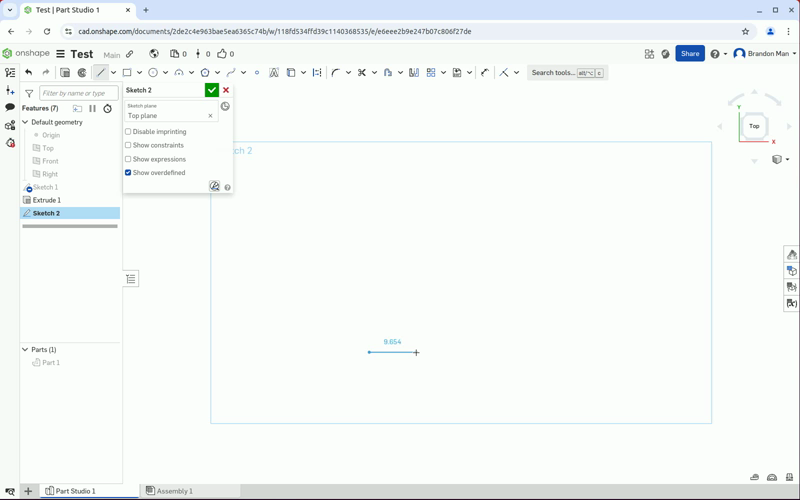
click(416, 352)
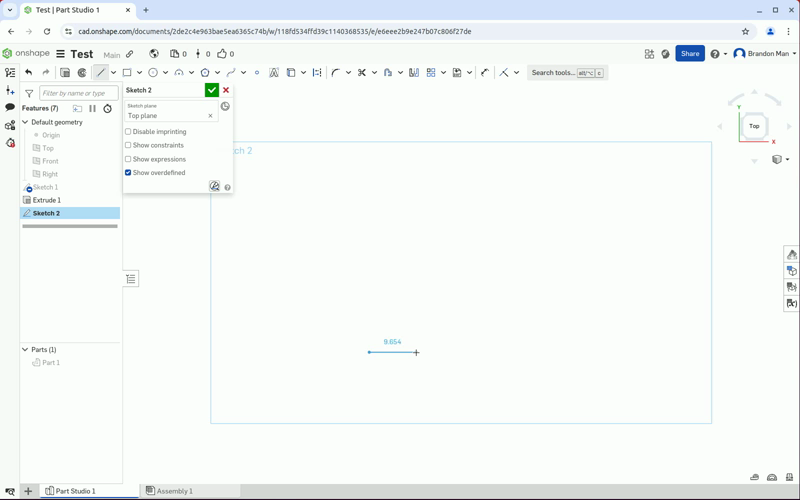
key_up(shift)
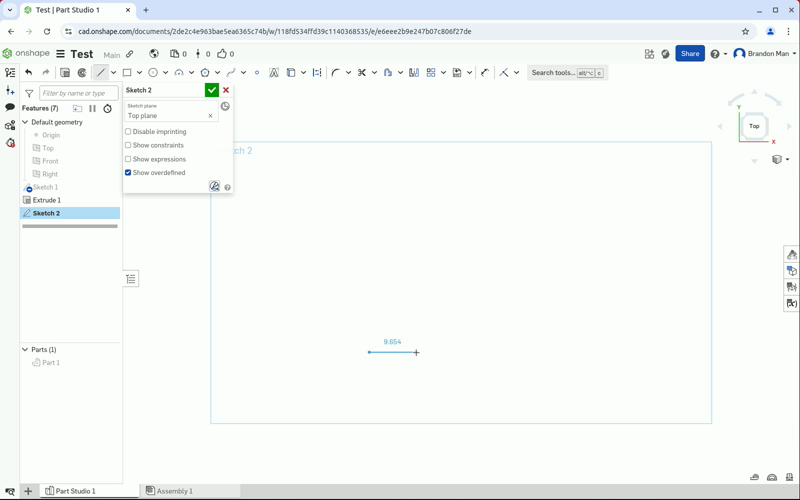
key_down(shift)
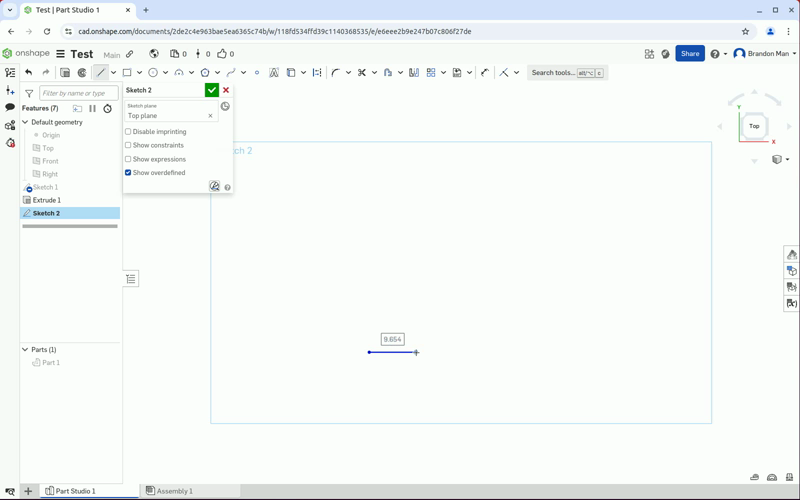
mouse_move(416, 217)
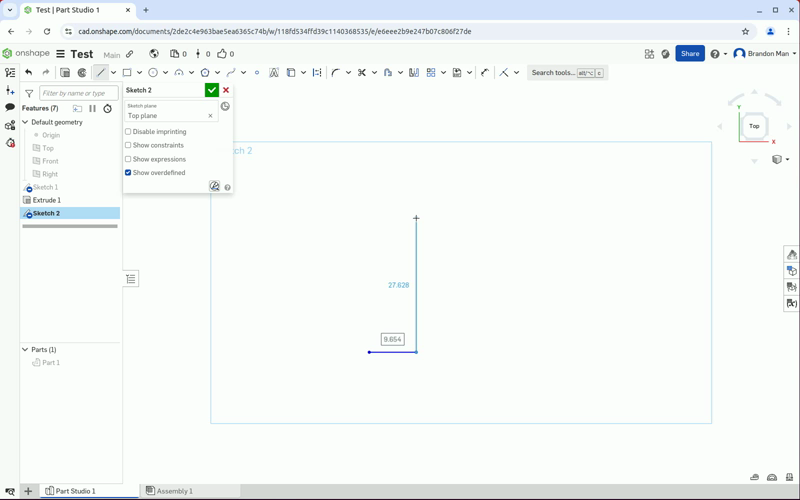
click(416, 217)
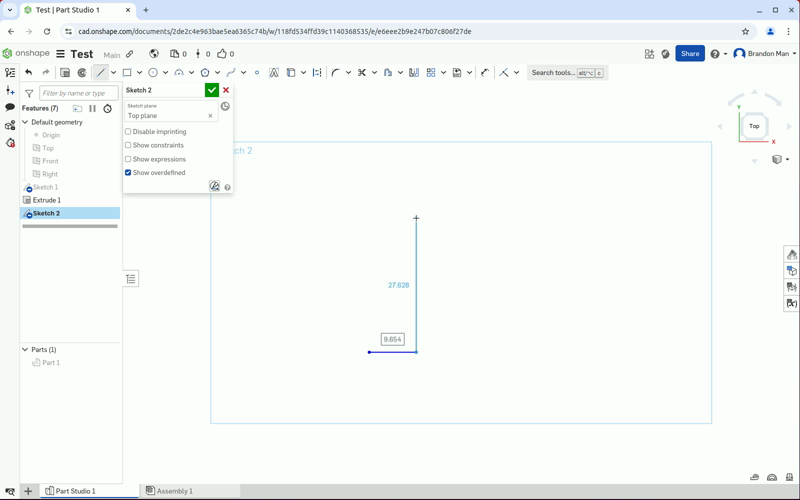
key_up(shift)
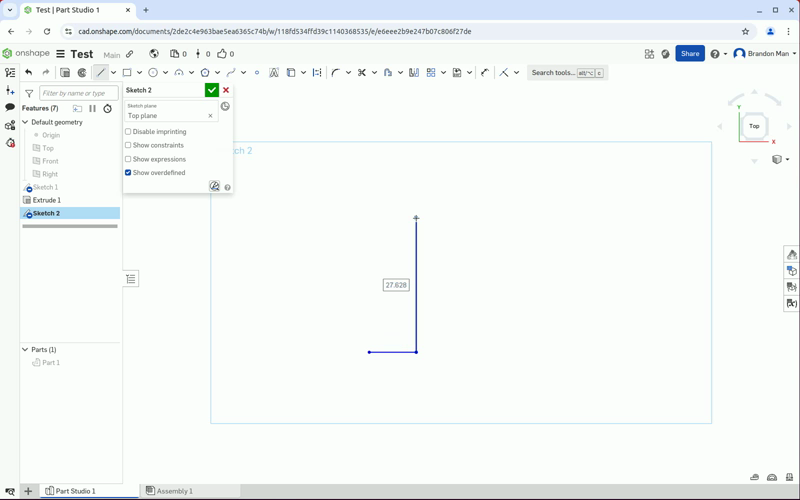
key_down(shift)
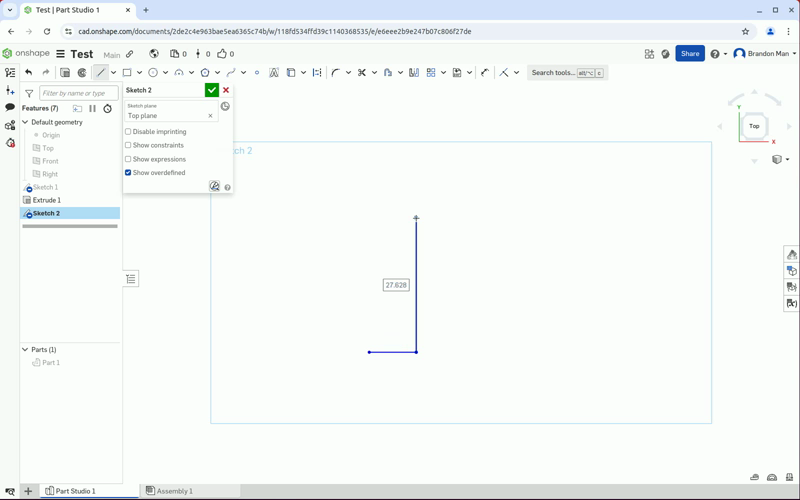
mouse_move(446, 217)
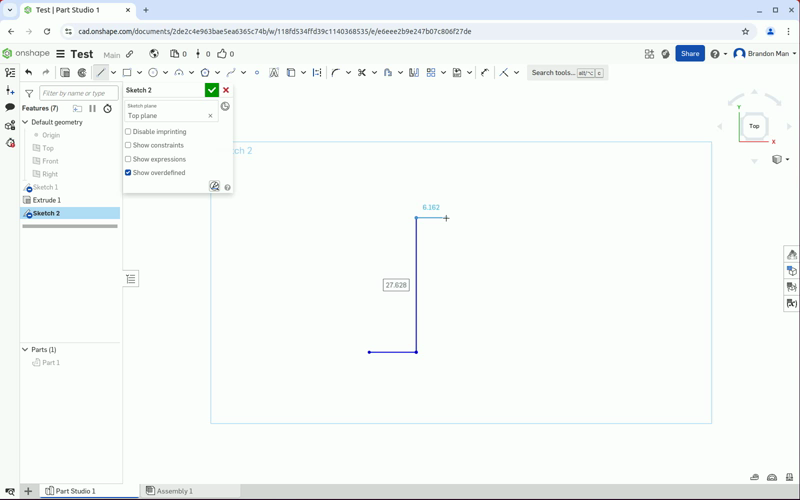
mouse_move(369, 217)
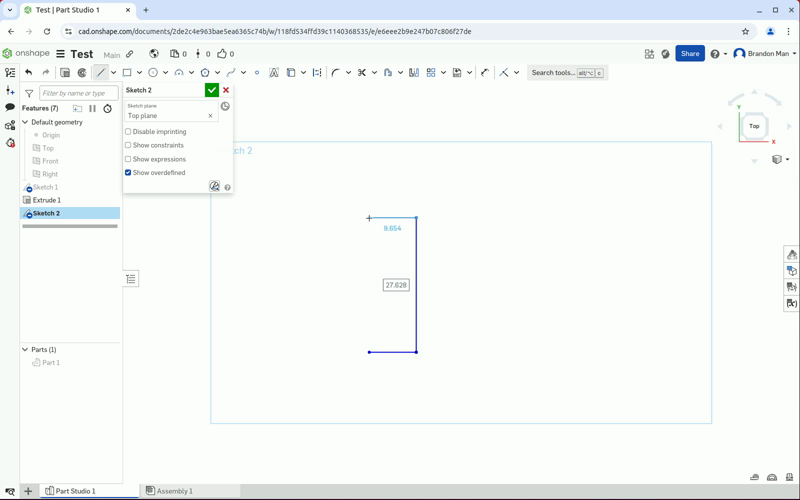
click(369, 217)
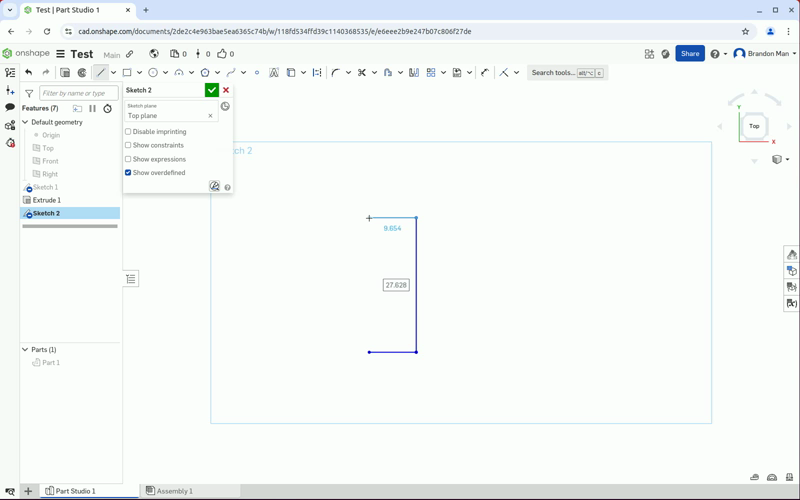
key_up(shift)
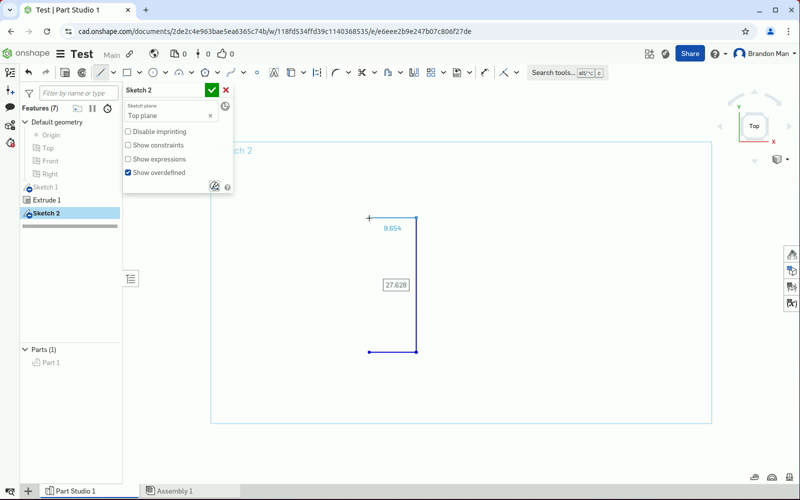
key_down(shift)
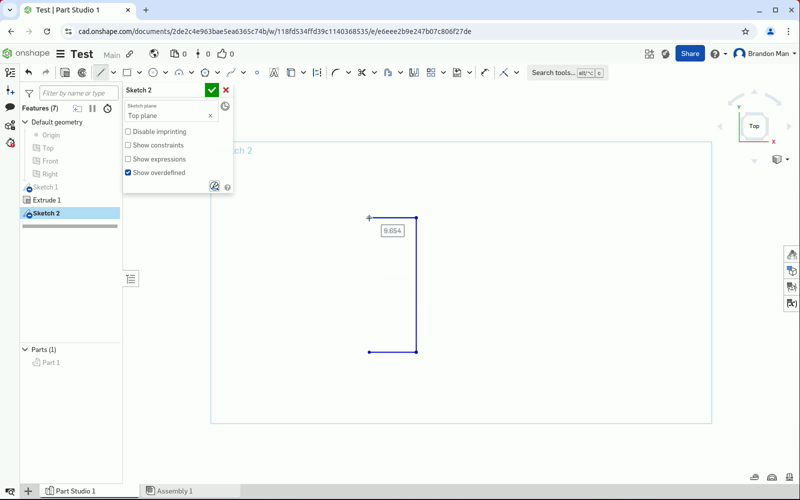
mouse_move(369, 352)
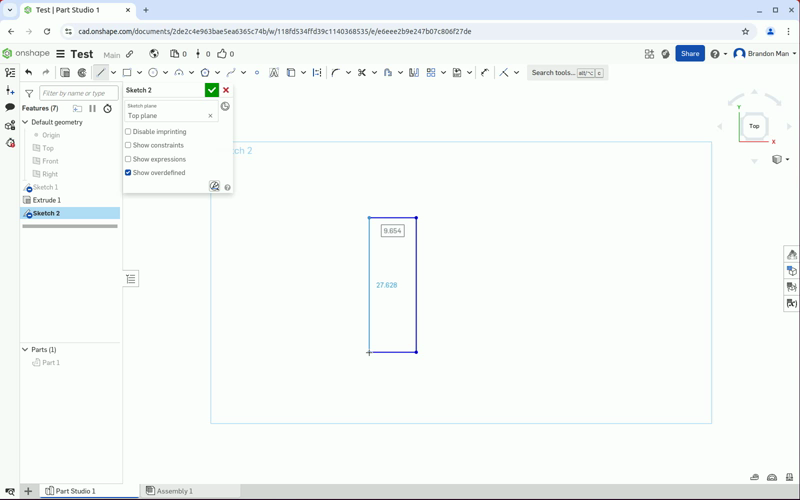
key_up(shift)
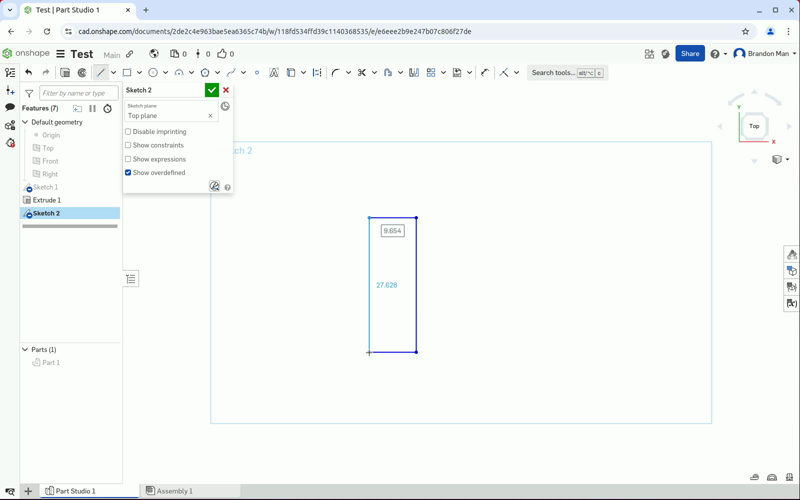
click(369, 352)
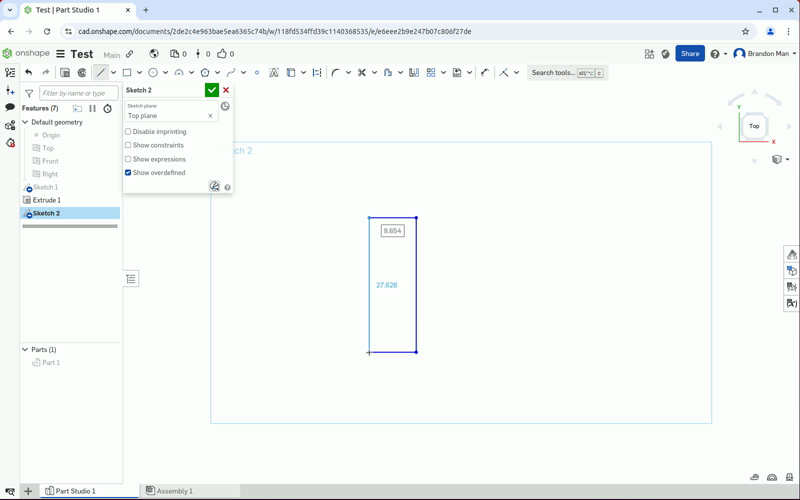
key(esc)
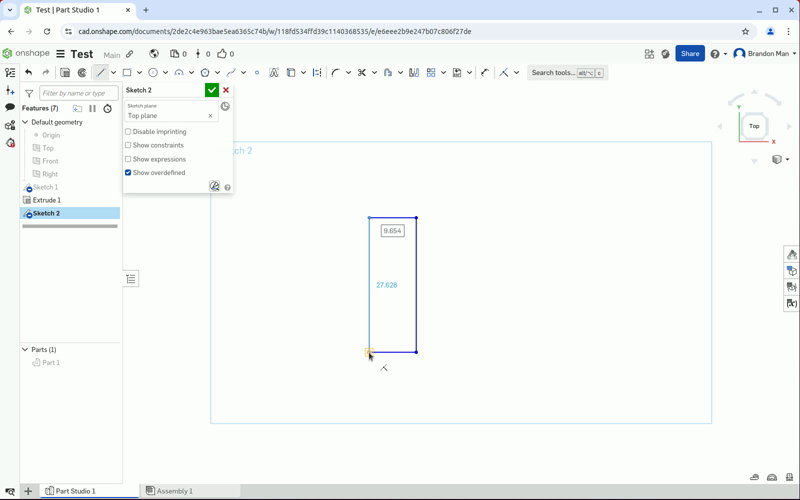
mouse_move(374, 255)
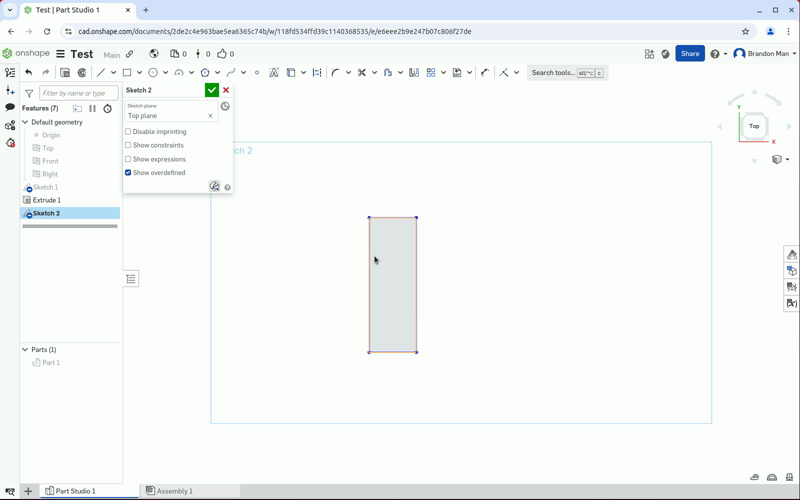
click(374, 255)
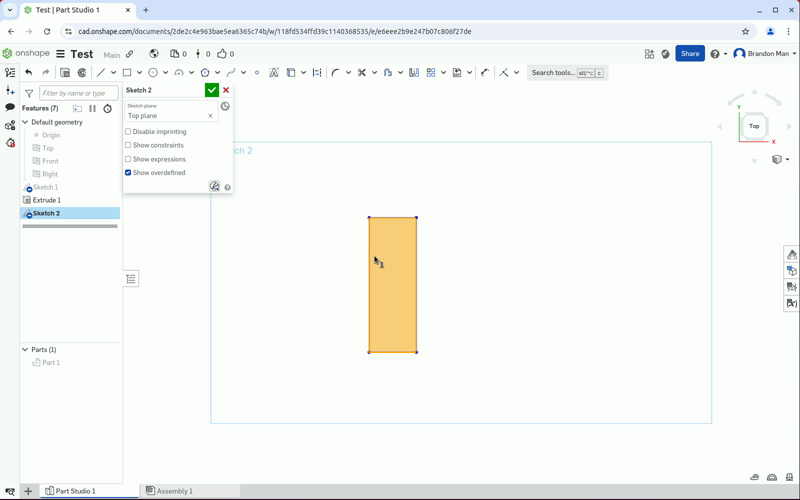
mouse_move(73, 352)
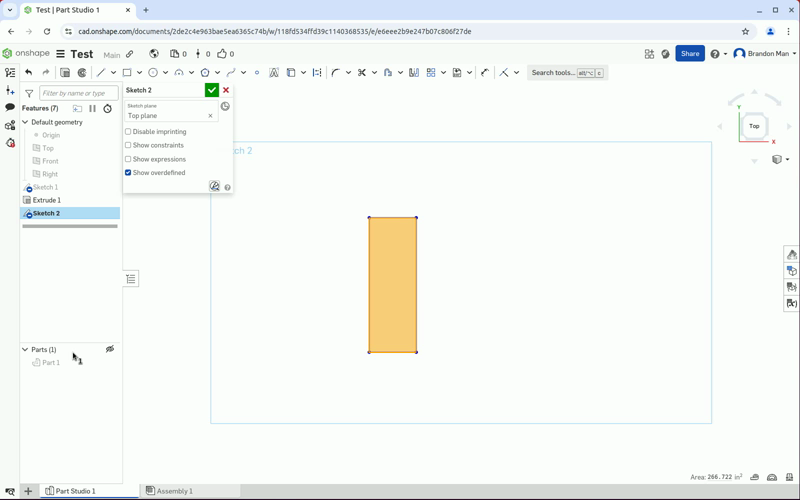
key(shift+y)
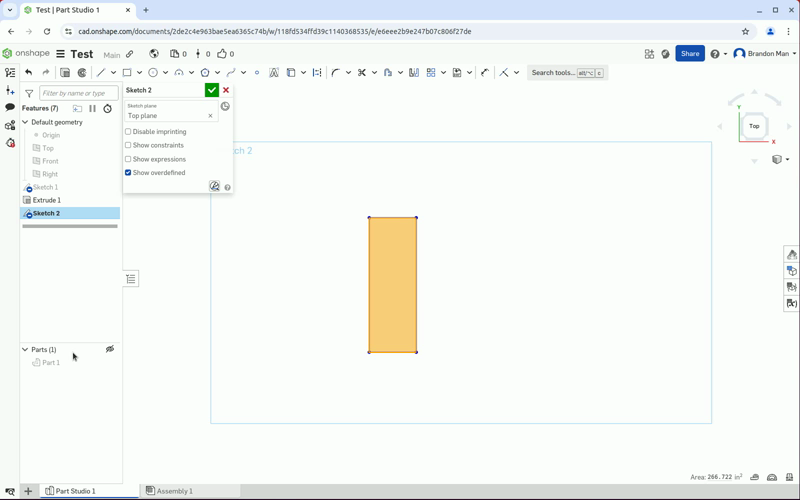
key(shift+e)
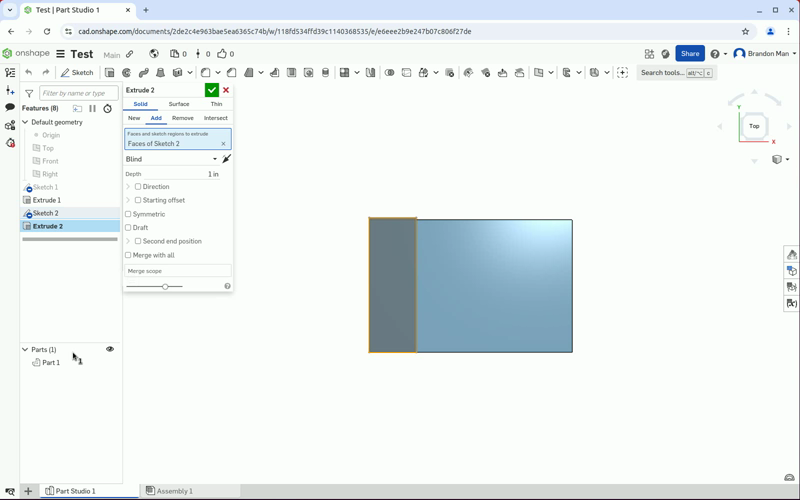
mouse_move(143, 106)
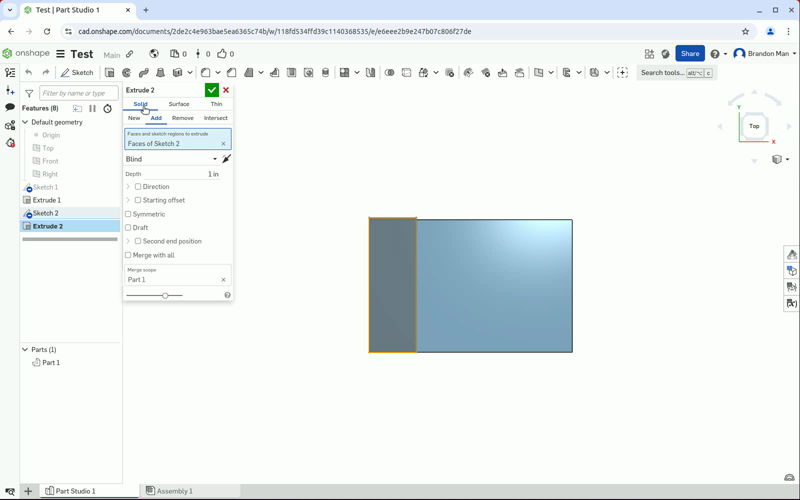
click(143, 106)
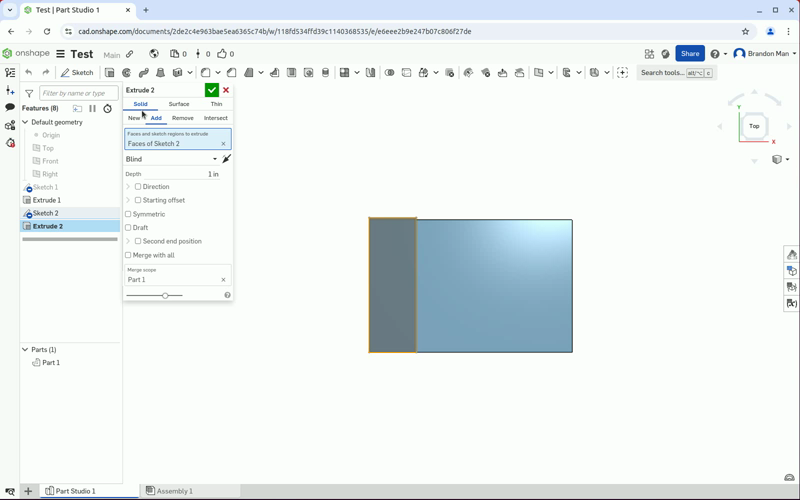
mouse_move(137, 120)
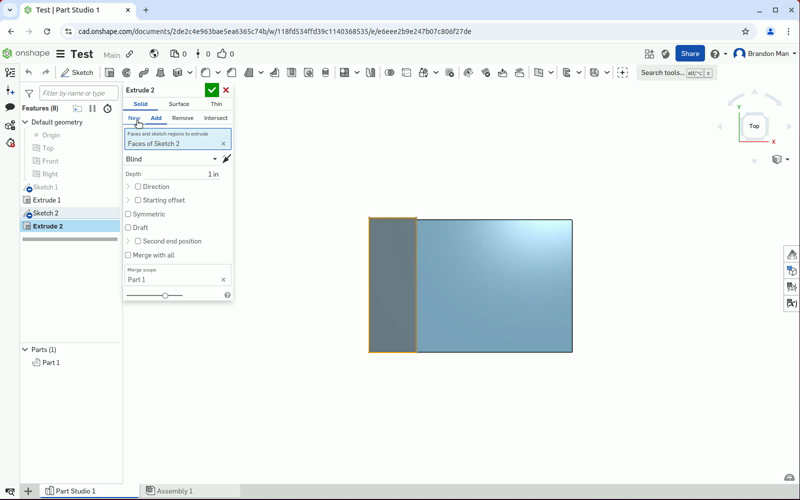
click(137, 120)
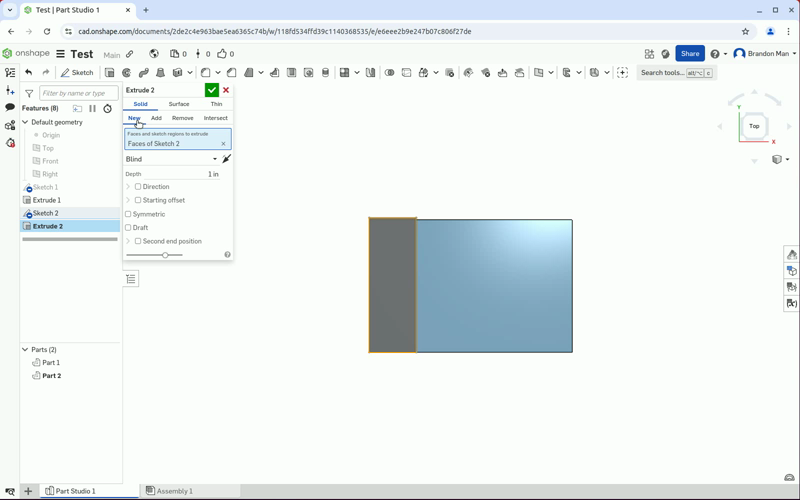
key(tab, 4)
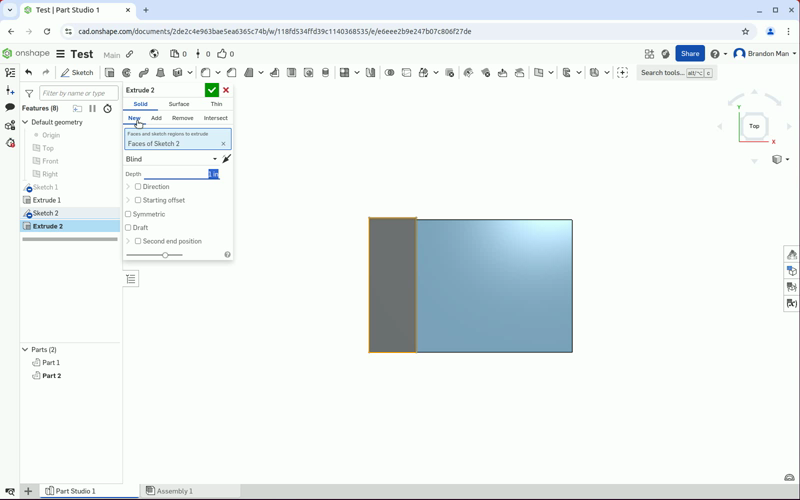
text(1.685)
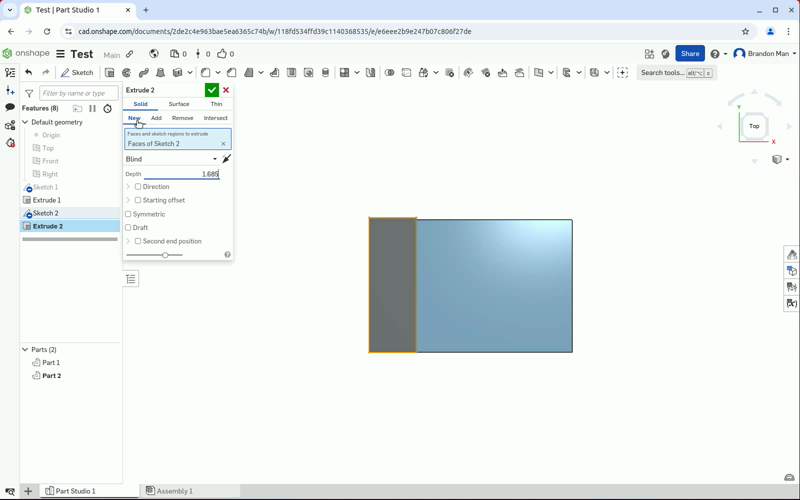
key(enter)
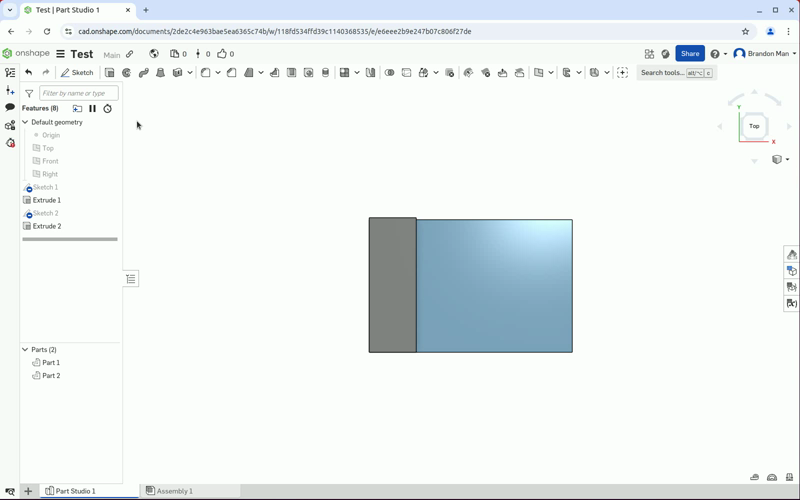
key(shift+h)
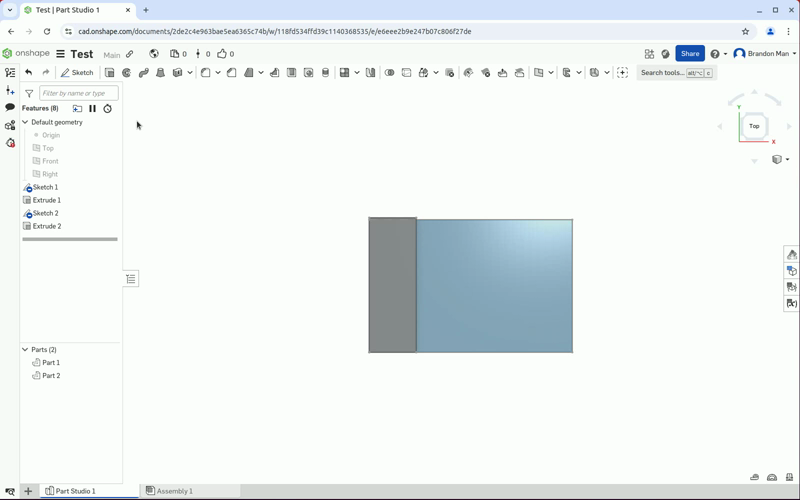
key(shift+h)
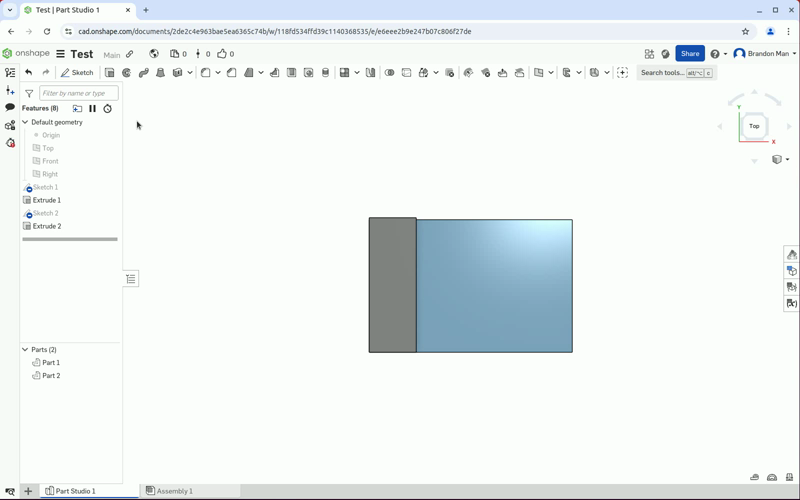
mouse_move(73, 189)
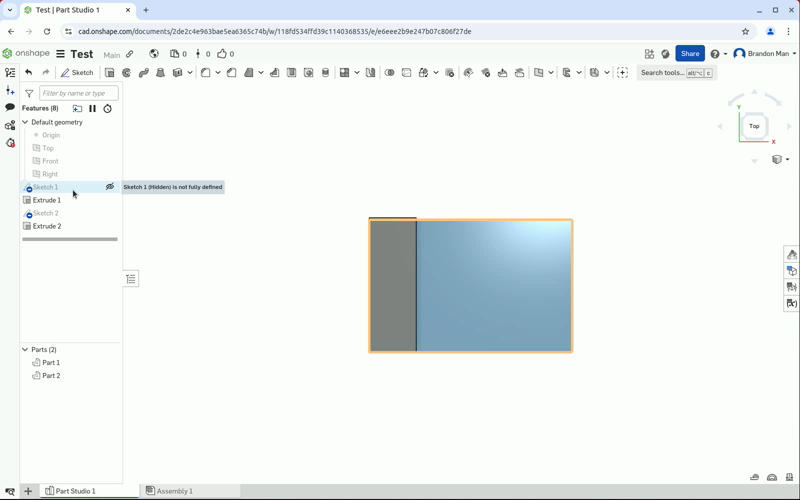
click(73, 189)
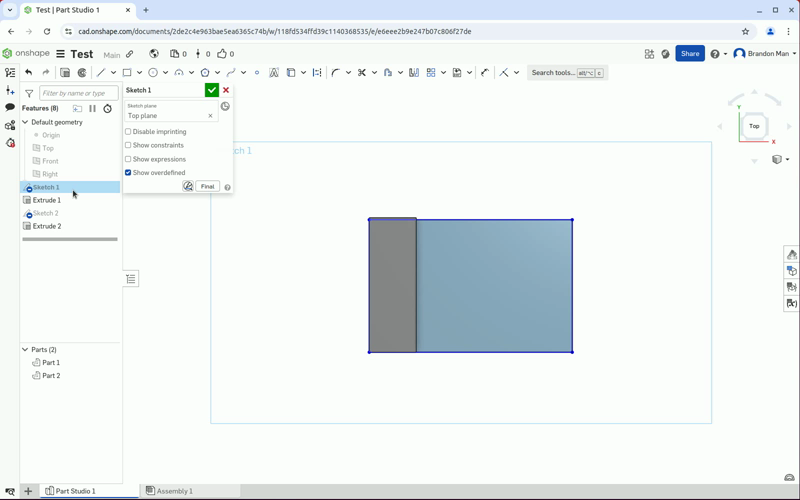
mouse_move(229, 92)
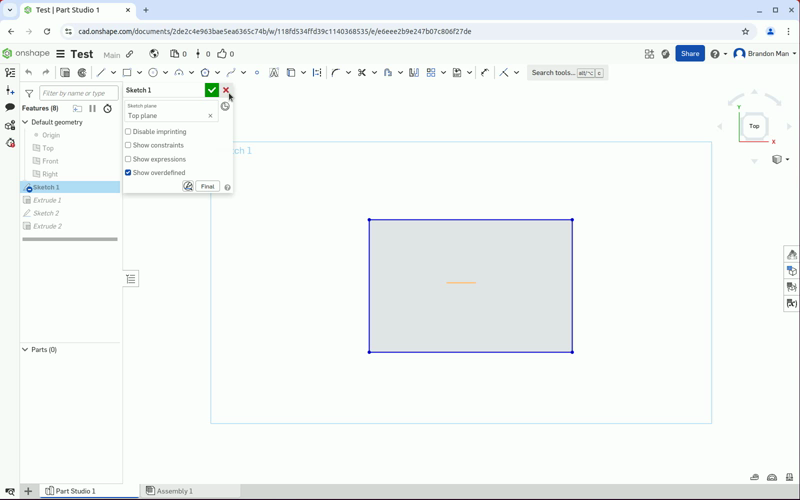
click(229, 92)
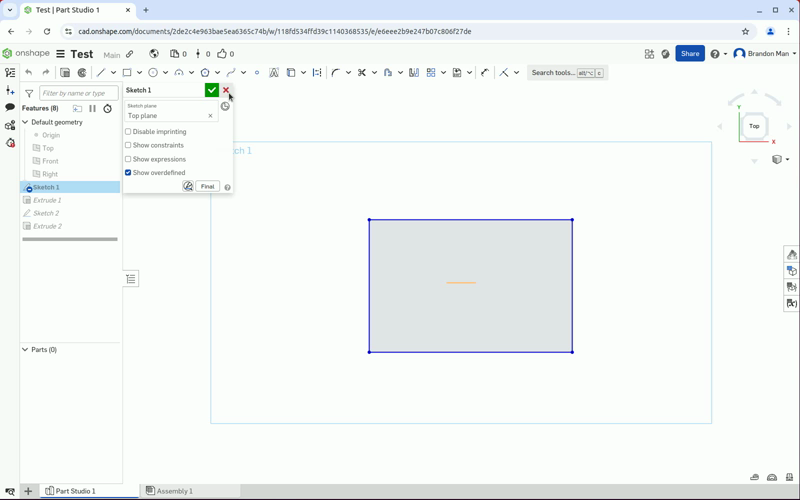
key(shift+s)
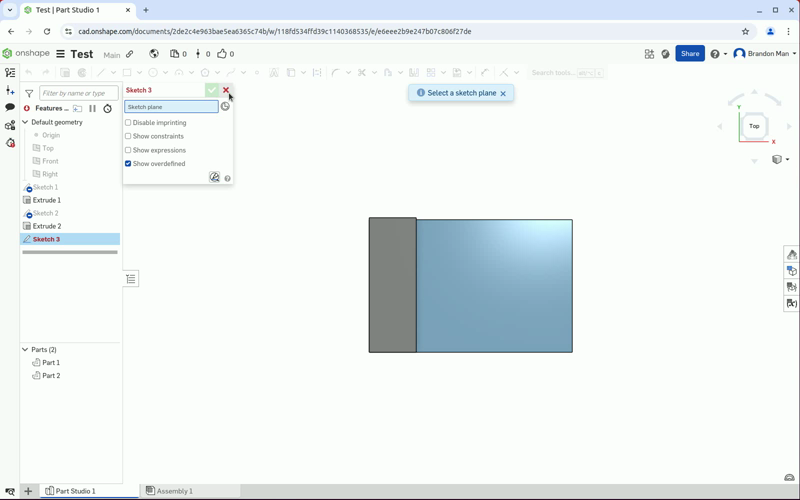
mouse_move(73, 150)
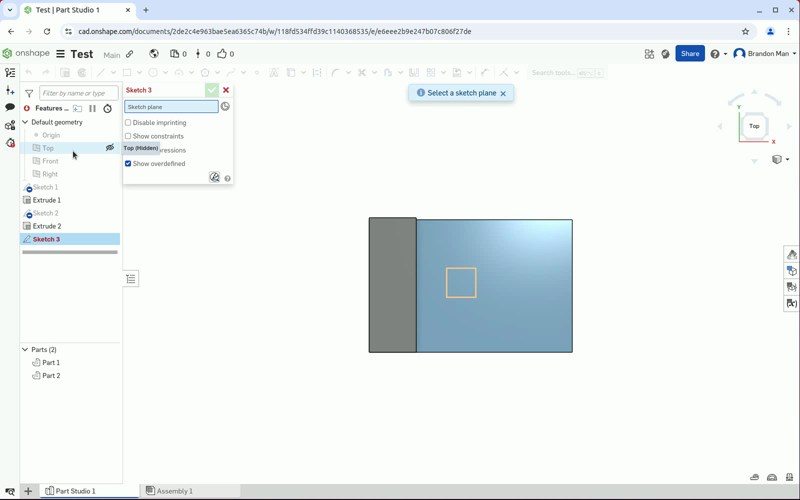
click(73, 150)
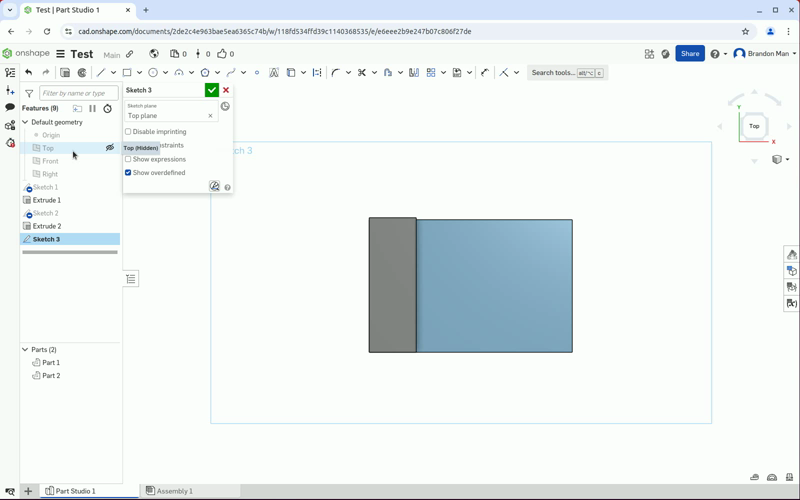
mouse_move(73, 352)
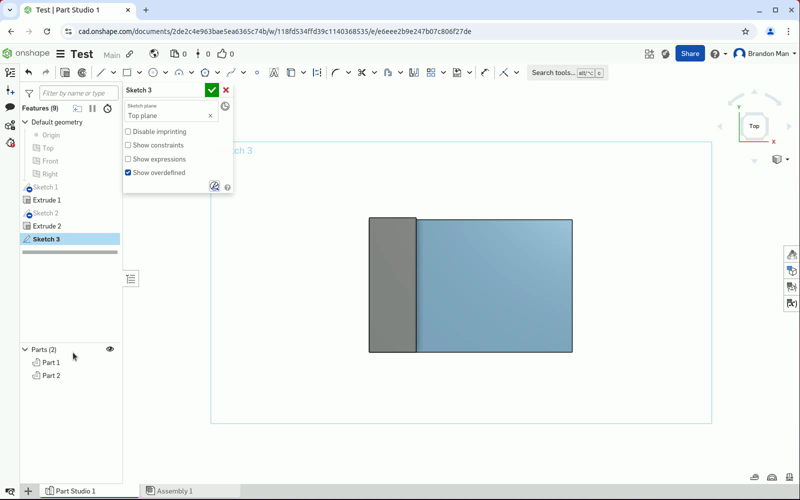
key(y)
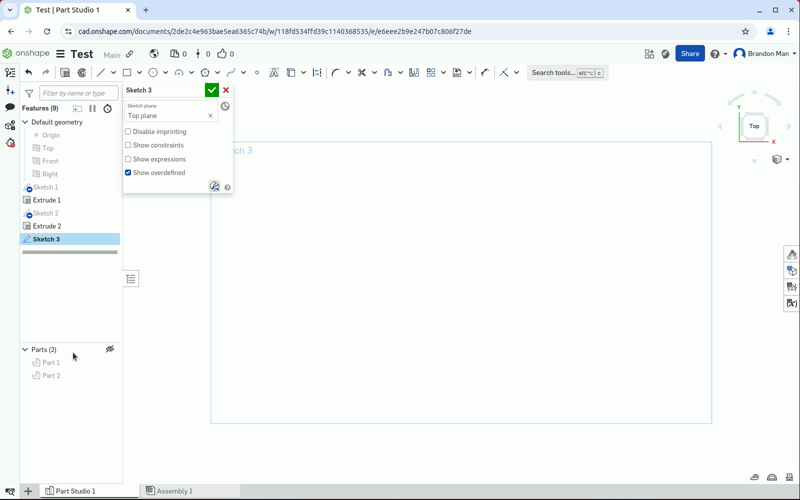
key(l)
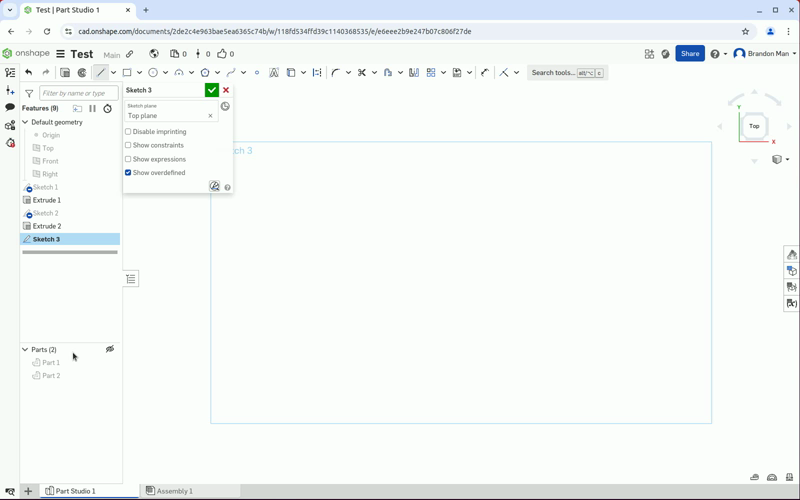
key_down(shift)
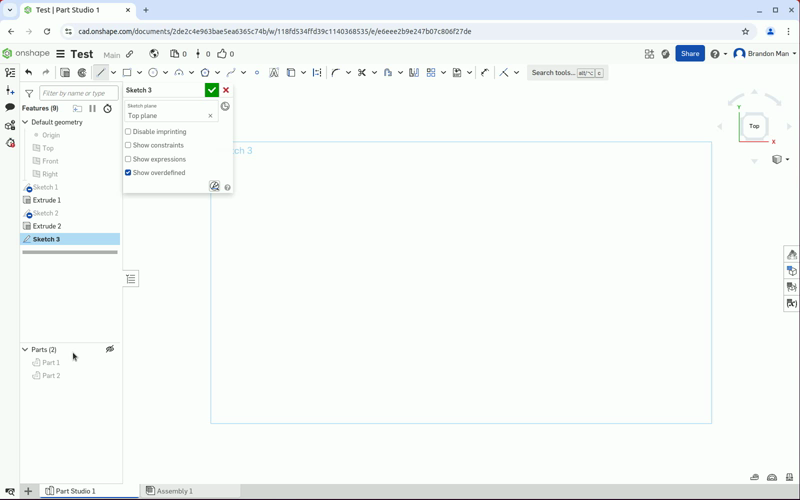
mouse_move(434, 352)
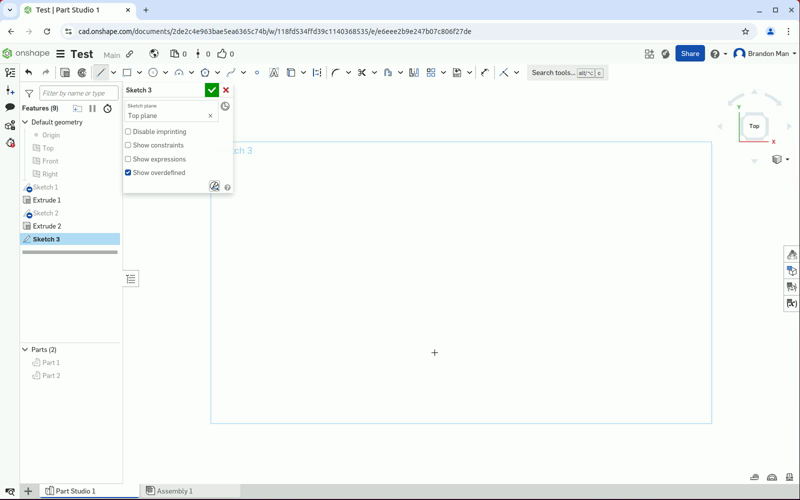
click(434, 352)
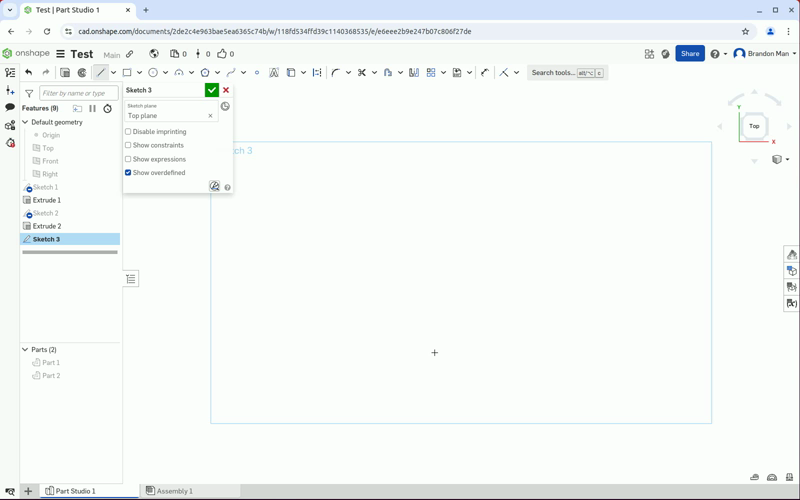
key_up(shift)
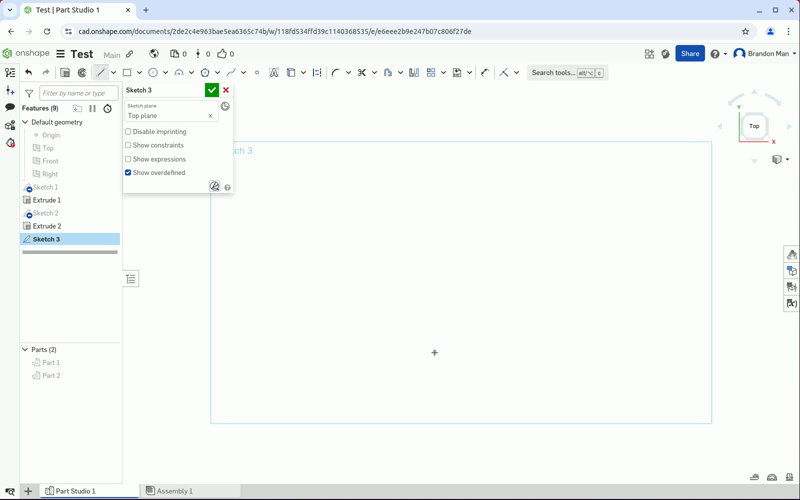
key_down(shift)
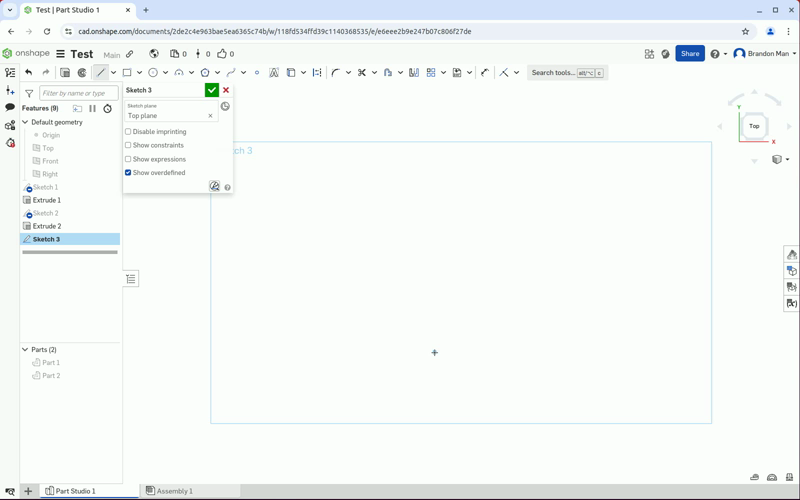
mouse_move(464, 352)
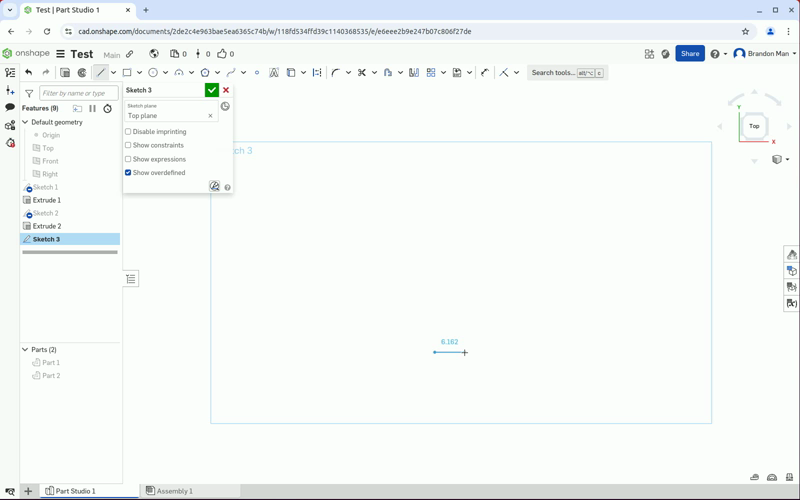
mouse_move(461, 352)
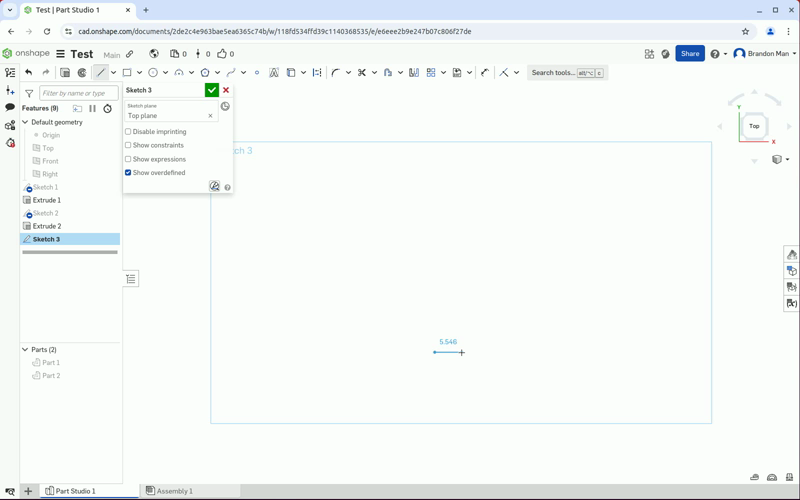
click(461, 352)
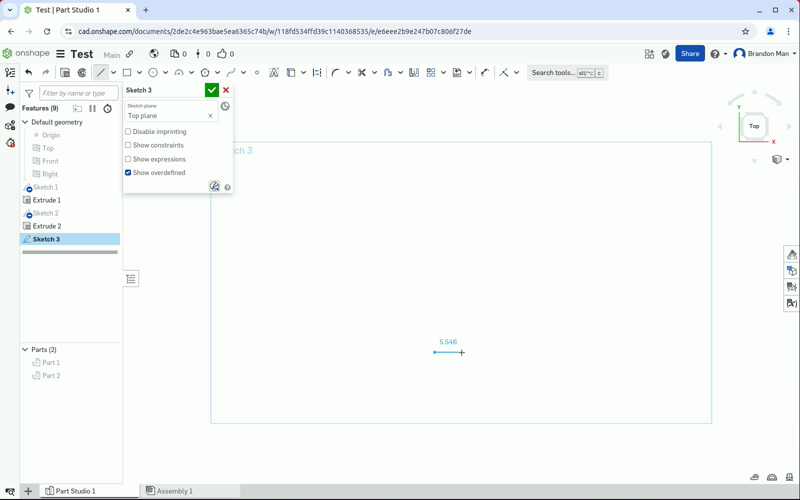
key_up(shift)
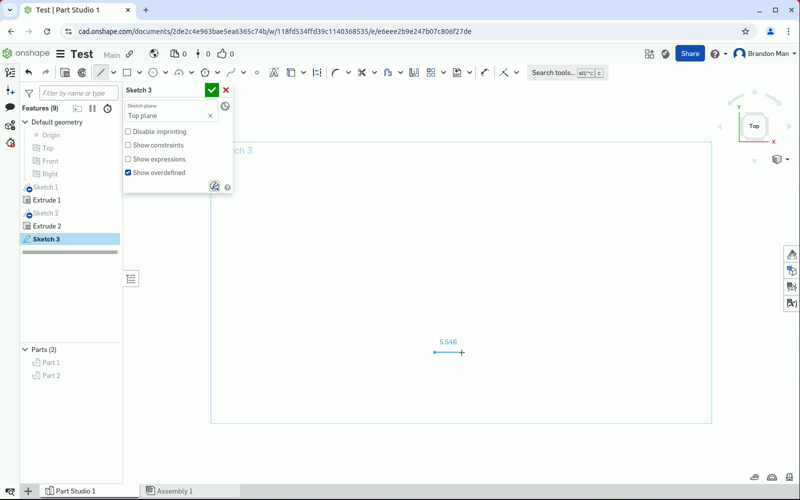
key_down(shift)
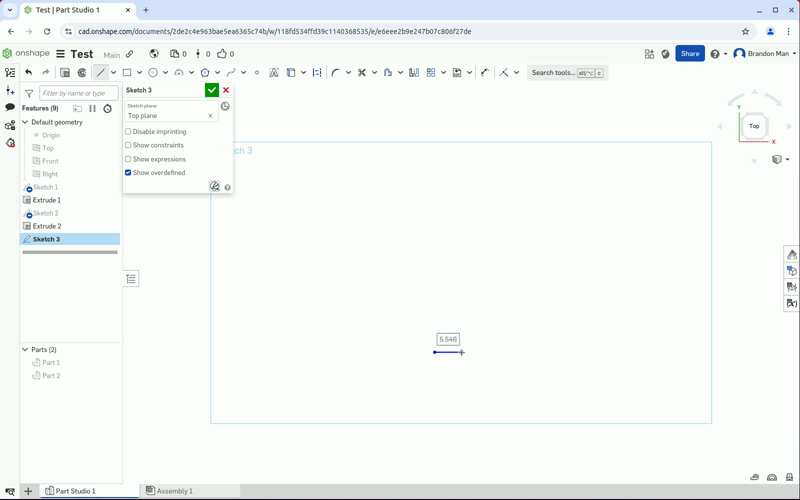
mouse_move(461, 218)
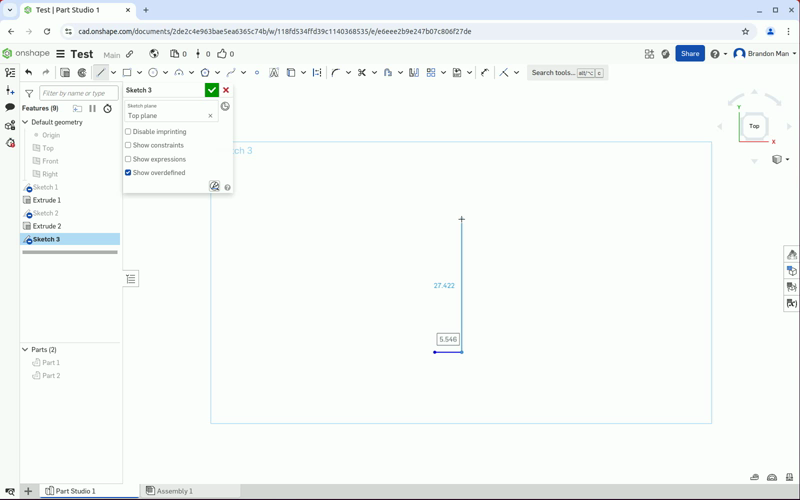
click(461, 218)
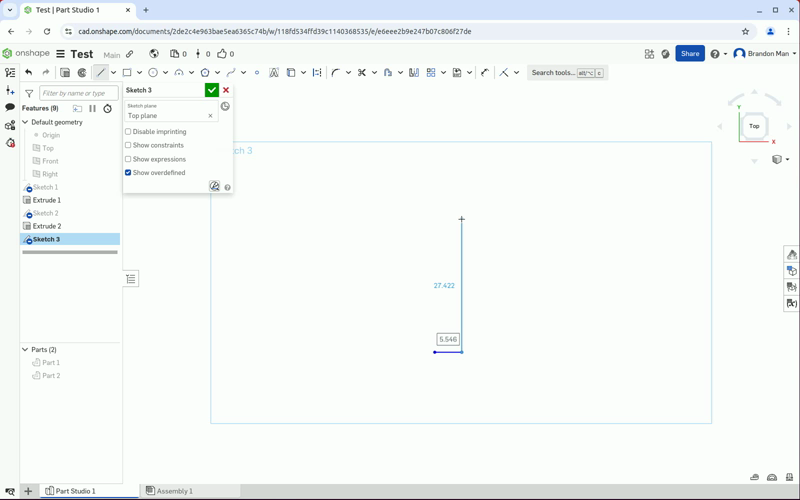
key_up(shift)
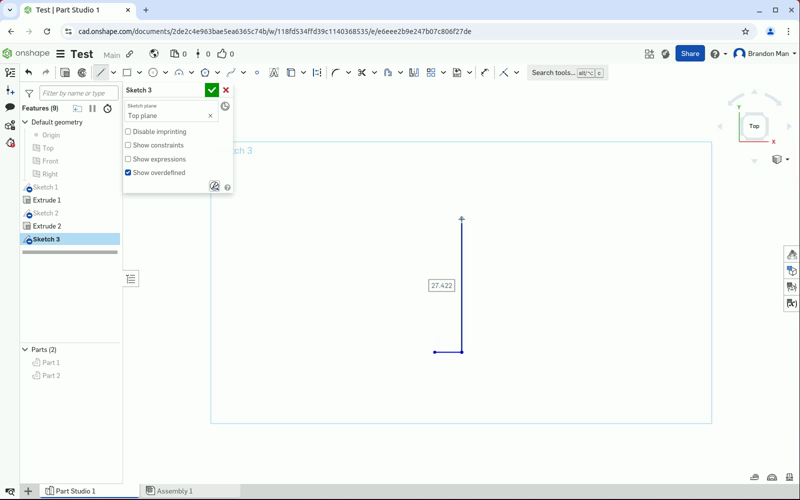
key_down(shift)
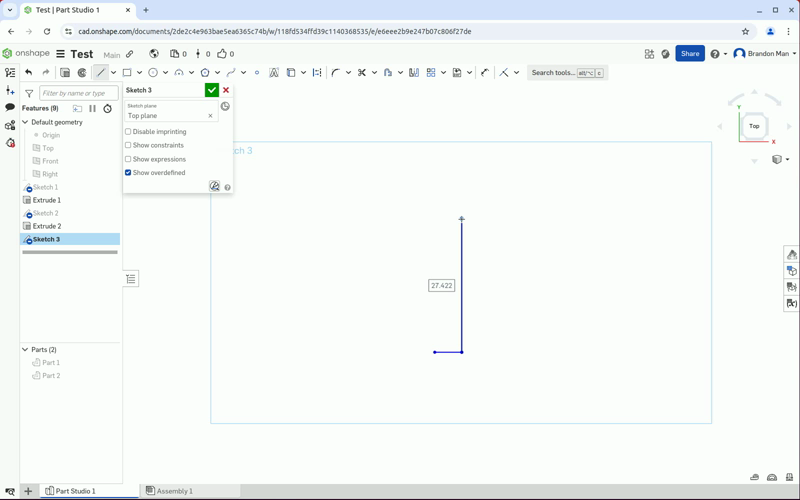
mouse_move(491, 218)
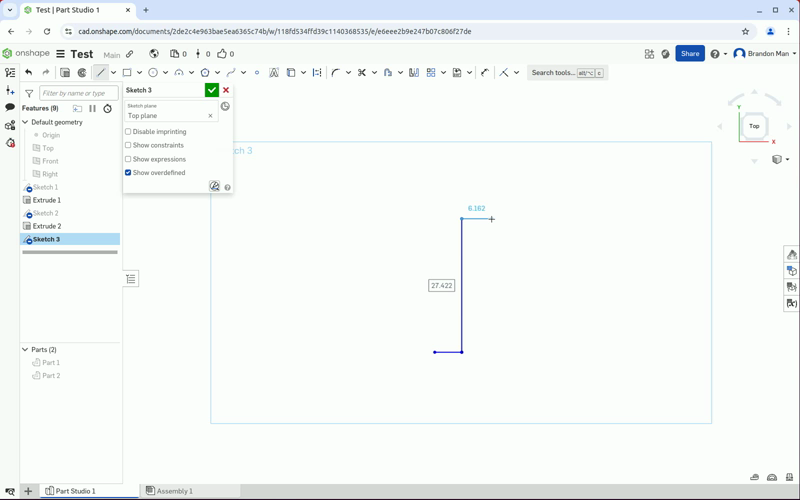
mouse_move(434, 218)
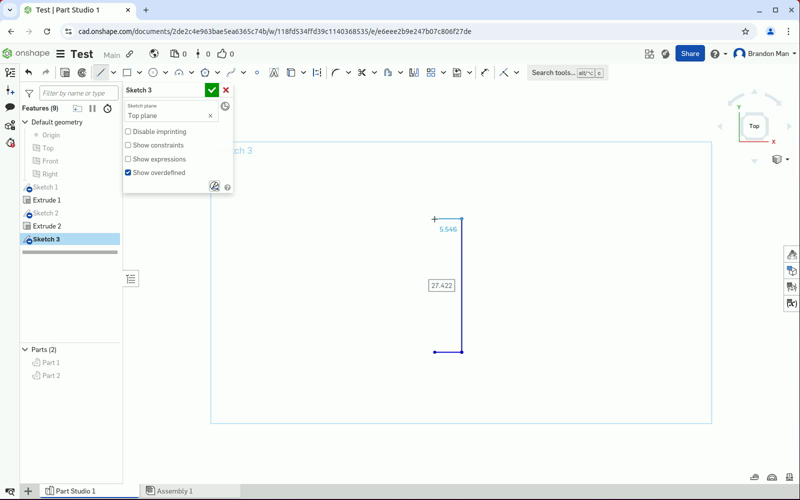
click(434, 218)
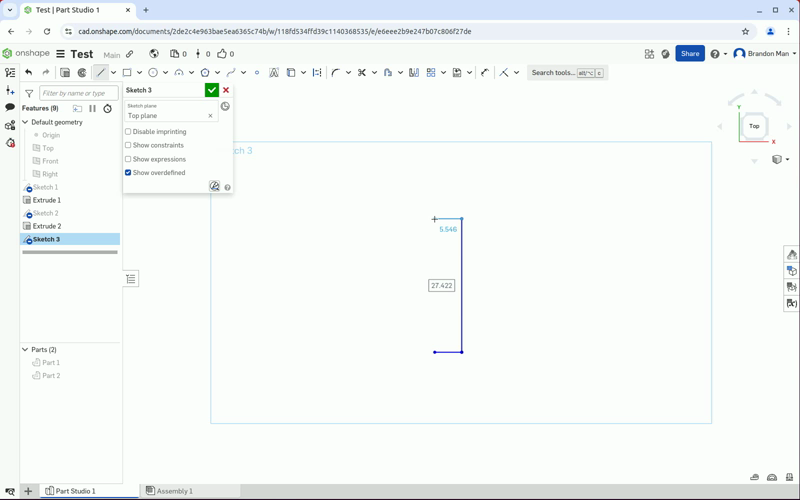
key_up(shift)
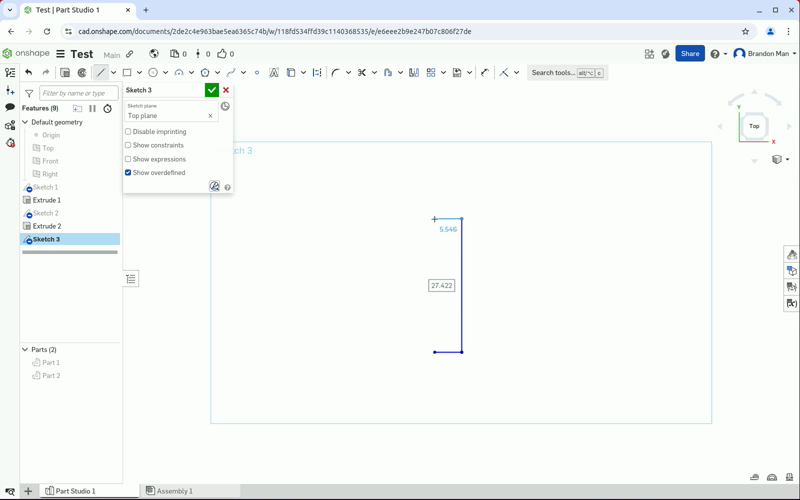
key_down(shift)
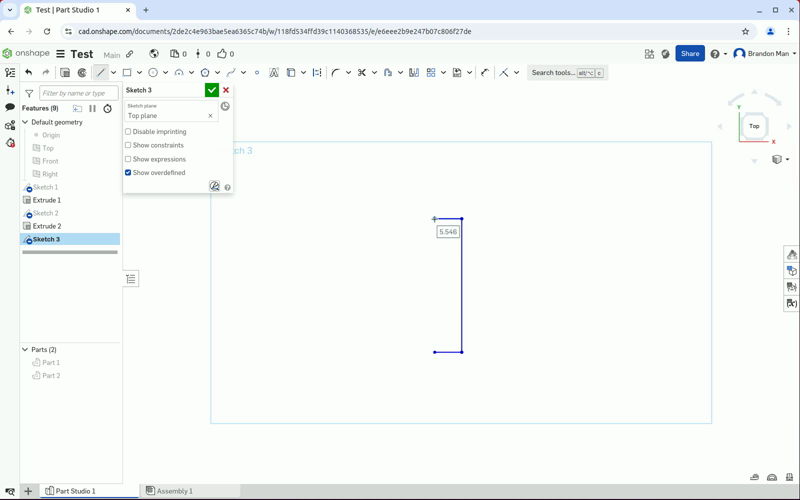
mouse_move(434, 352)
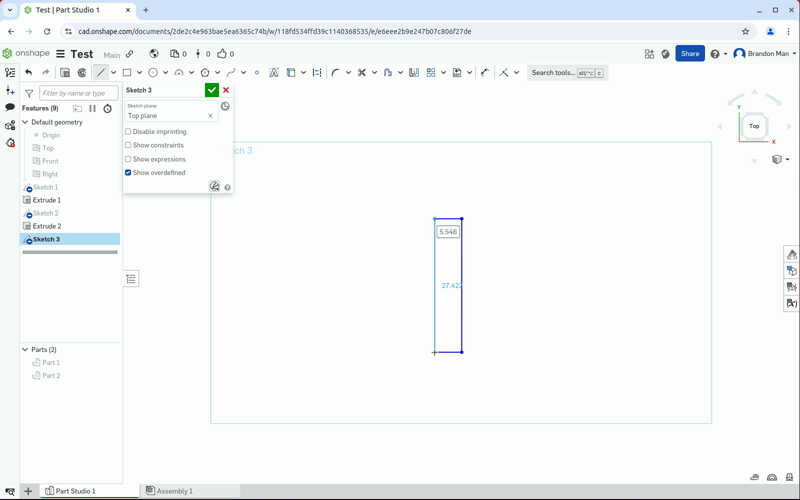
key_up(shift)
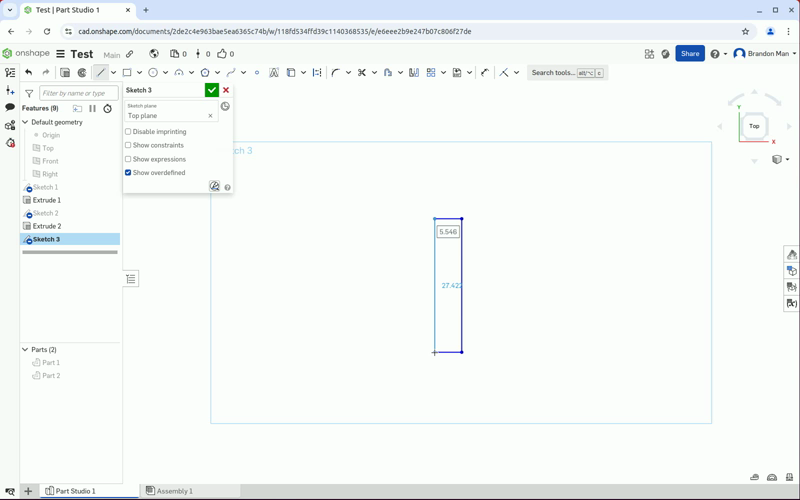
click(434, 352)
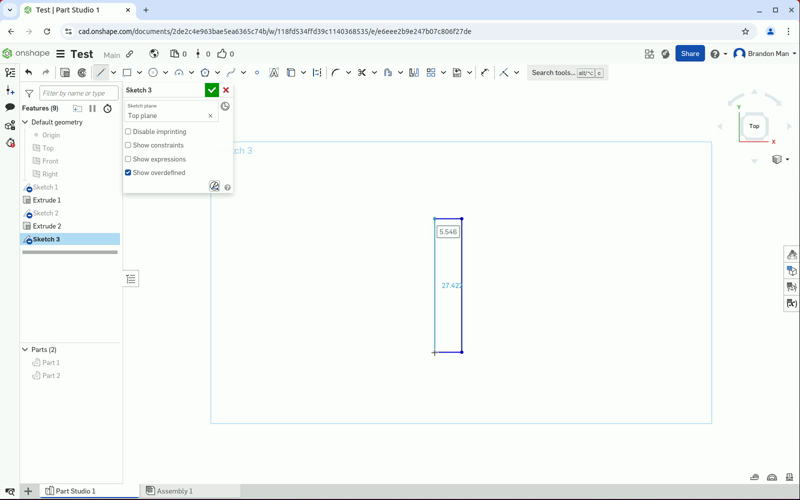
key(esc)
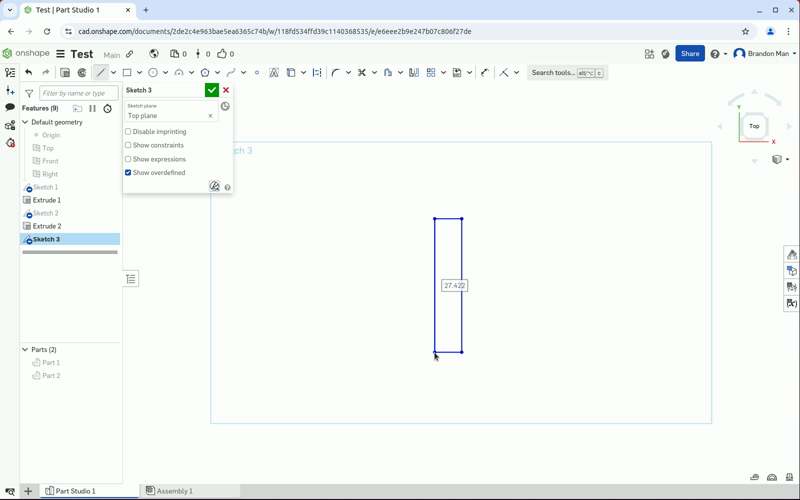
mouse_move(444, 346)
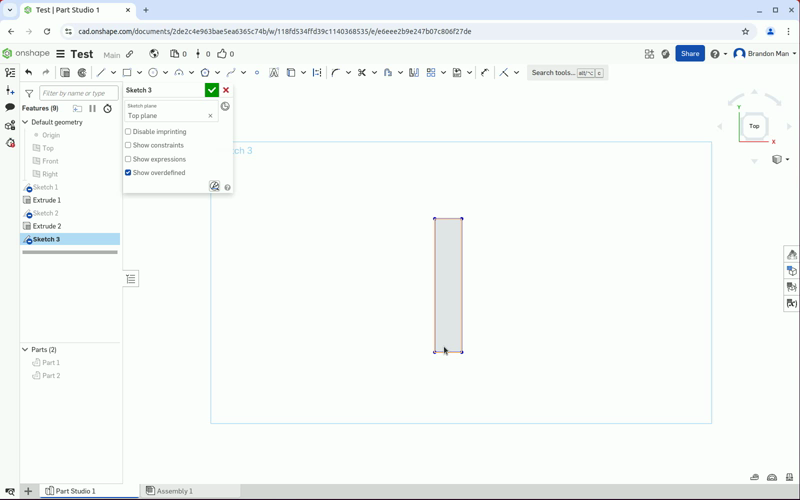
click(444, 346)
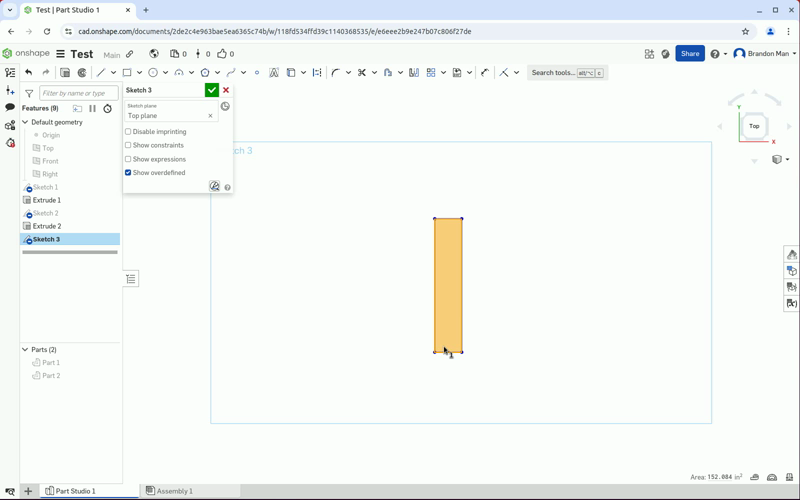
mouse_move(73, 352)
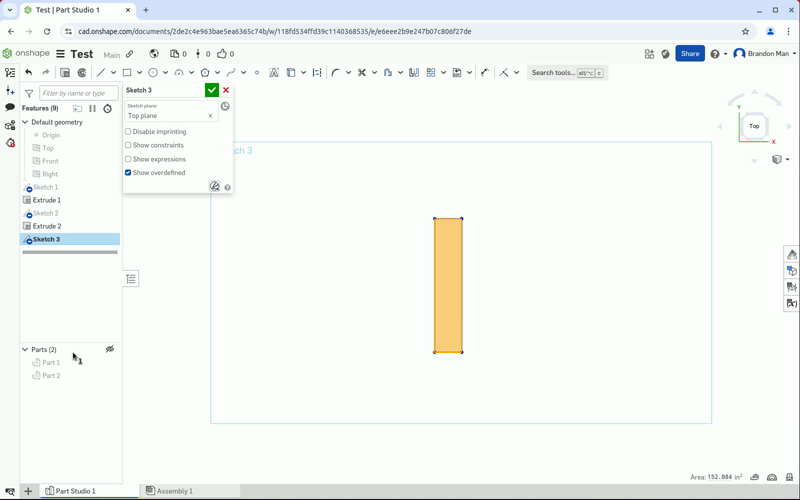
key(shift+y)
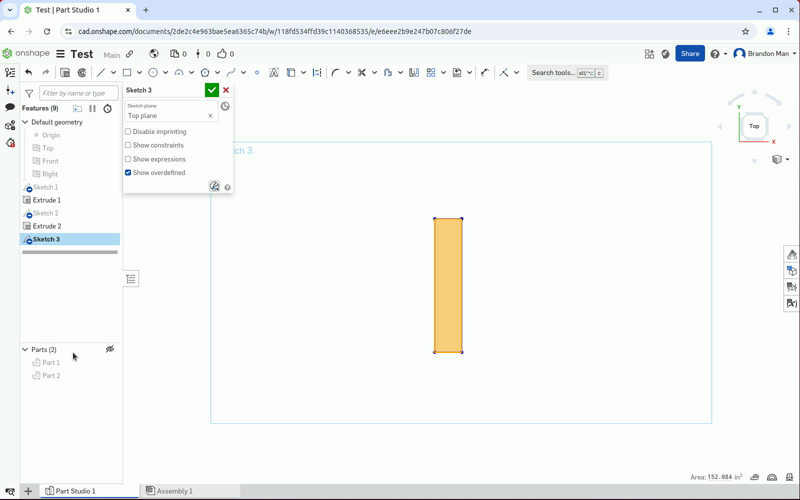
key(shift+e)
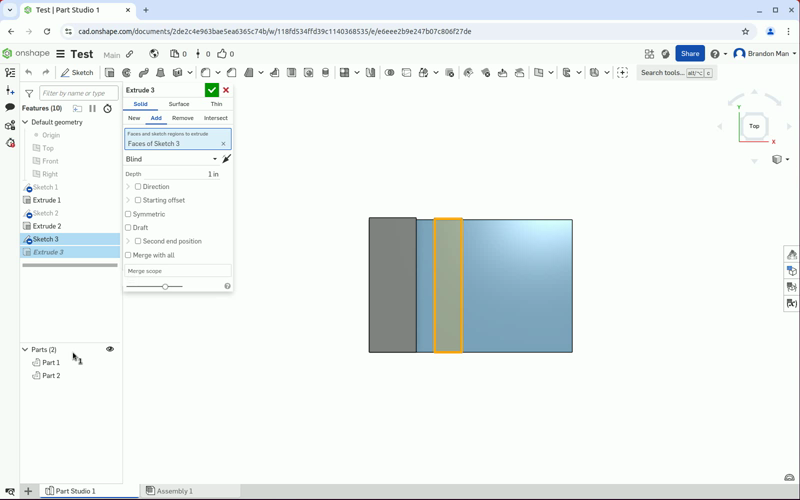
mouse_move(143, 106)
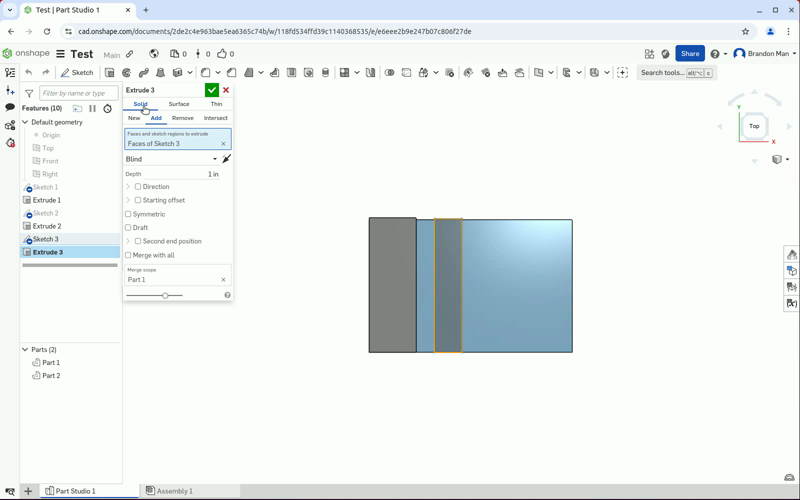
click(143, 106)
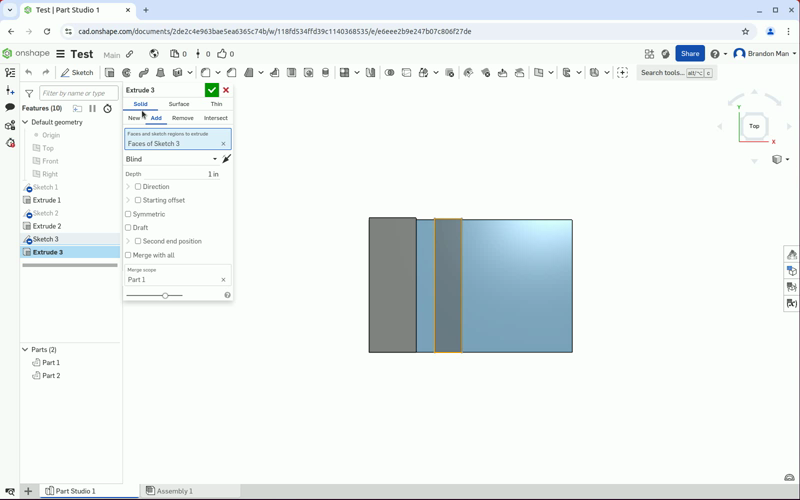
mouse_move(137, 120)
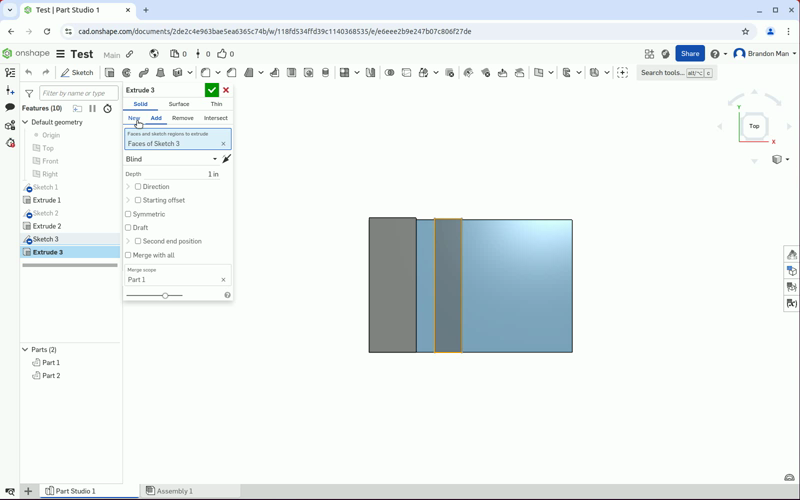
click(137, 120)
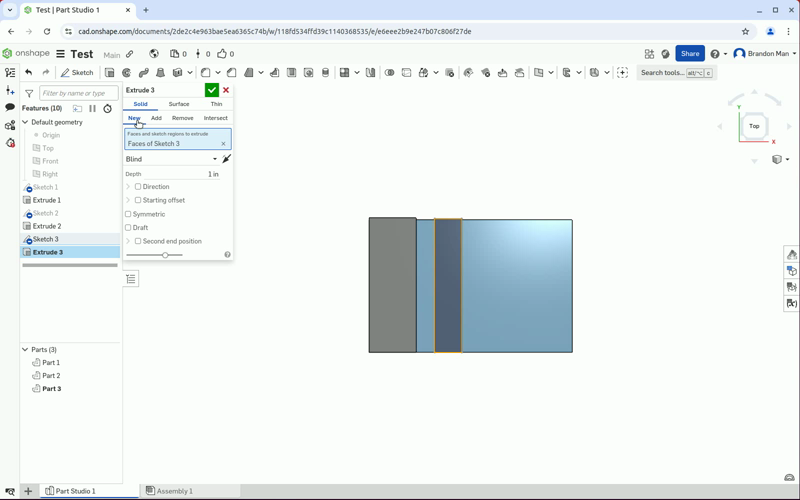
key(tab, 4)
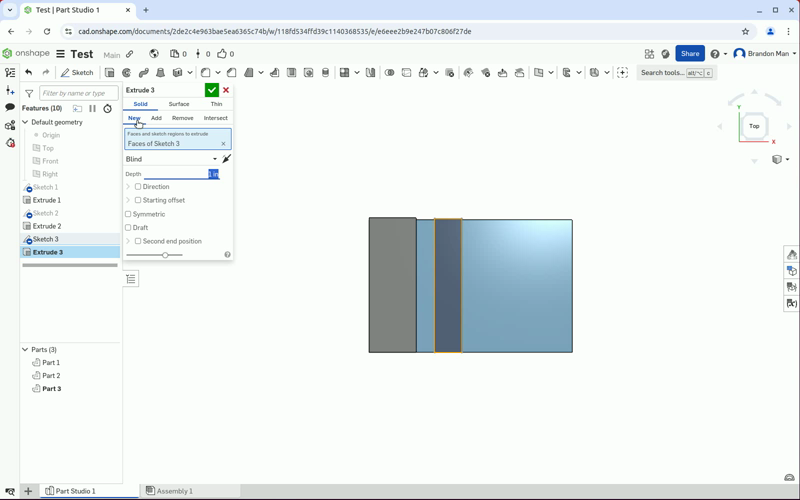
text(1.685)
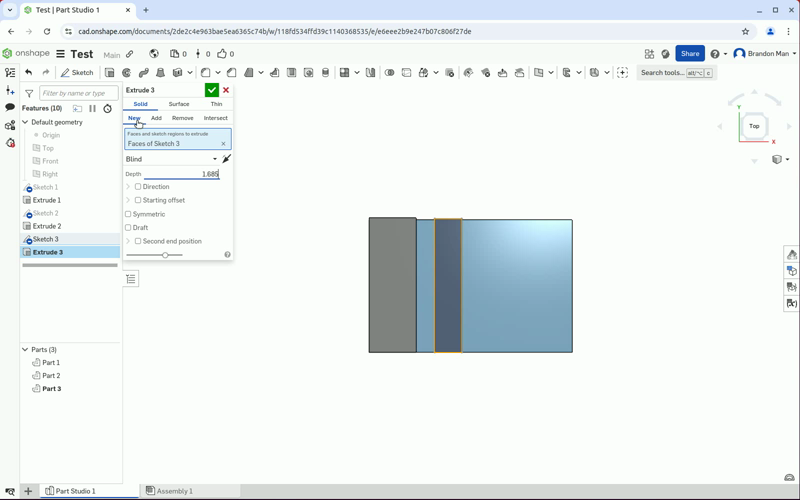
key(enter)
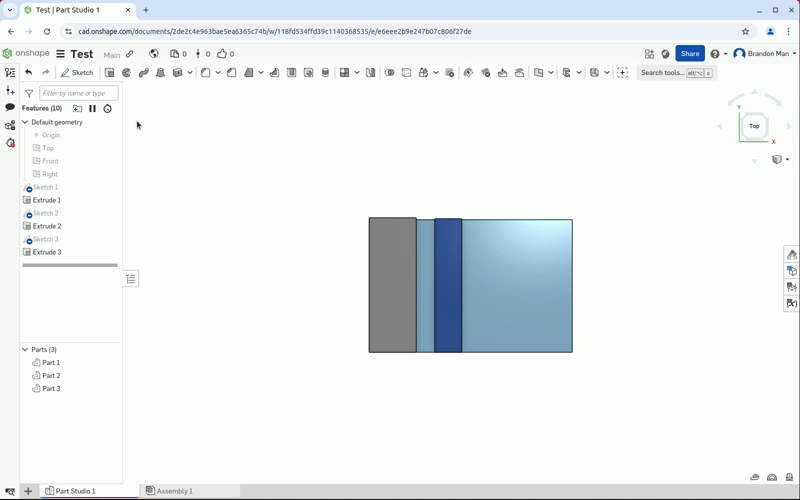
key(shift+h)
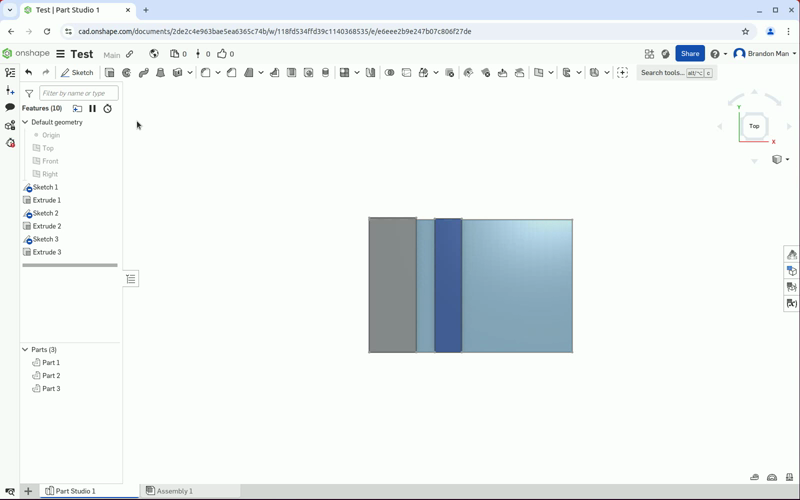
key(shift+h)
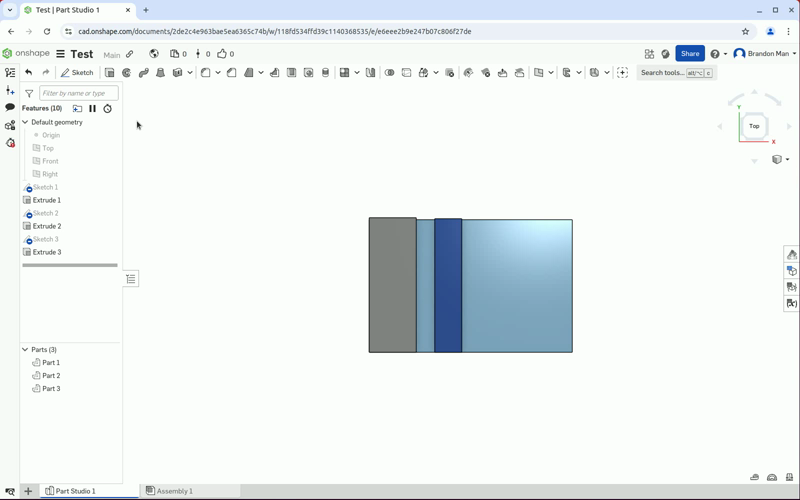
mouse_move(73, 189)
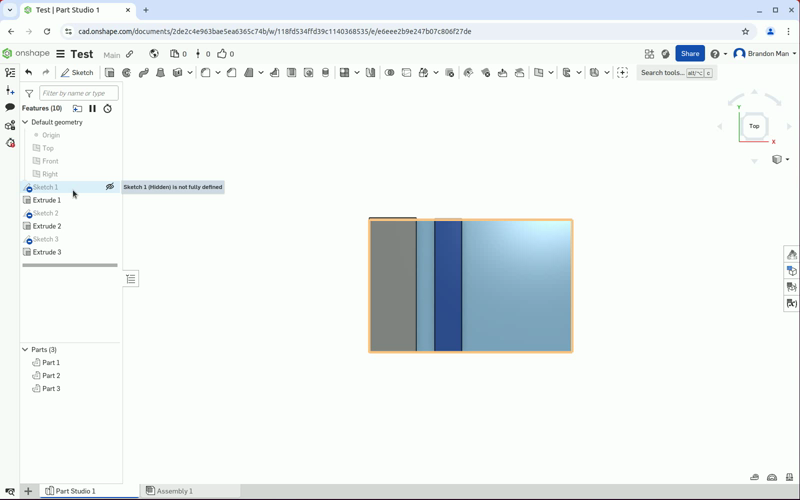
click(73, 189)
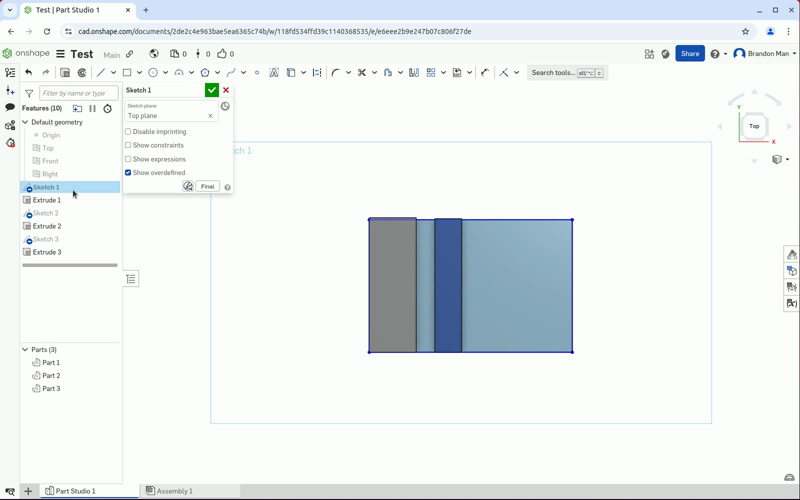
mouse_move(229, 92)
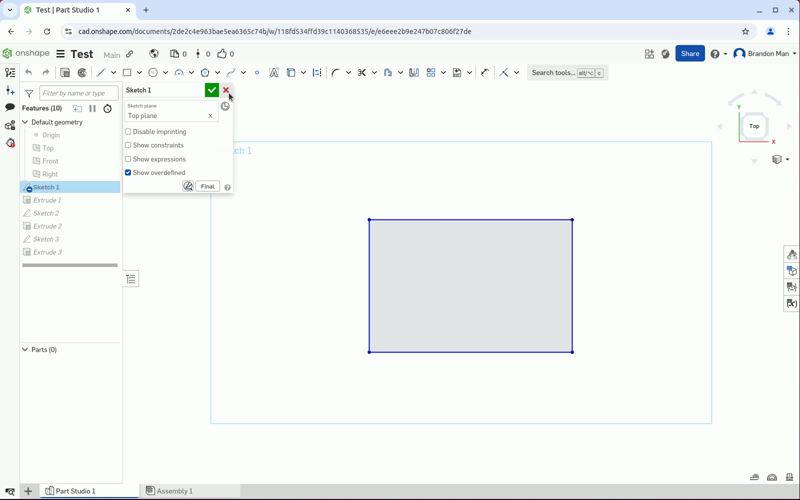
click(229, 92)
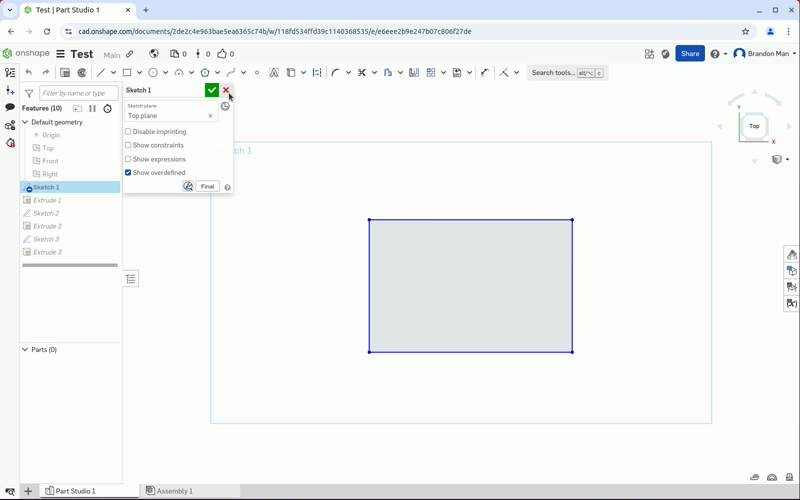
key(shift+s)
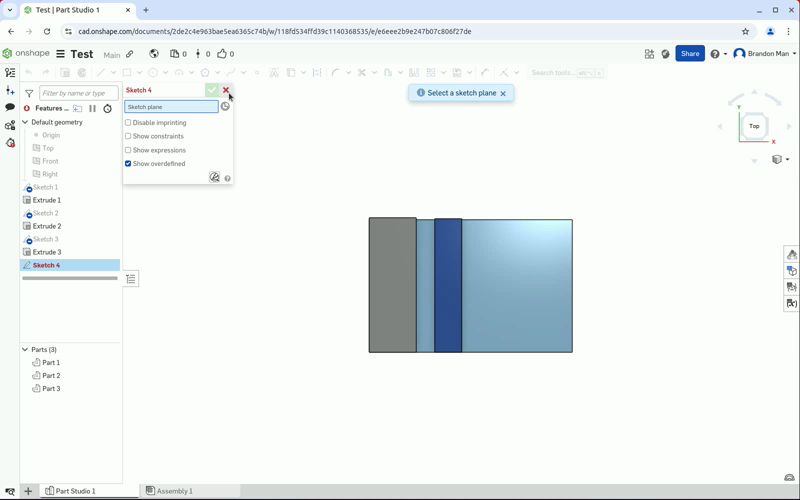
mouse_move(73, 150)
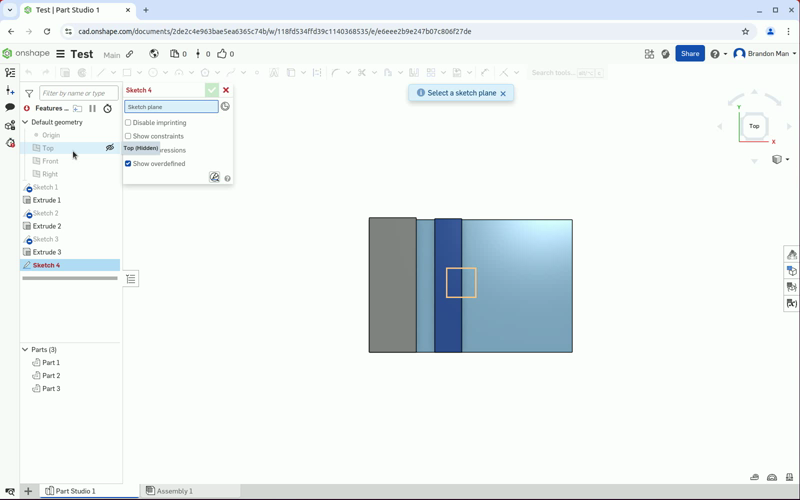
click(73, 150)
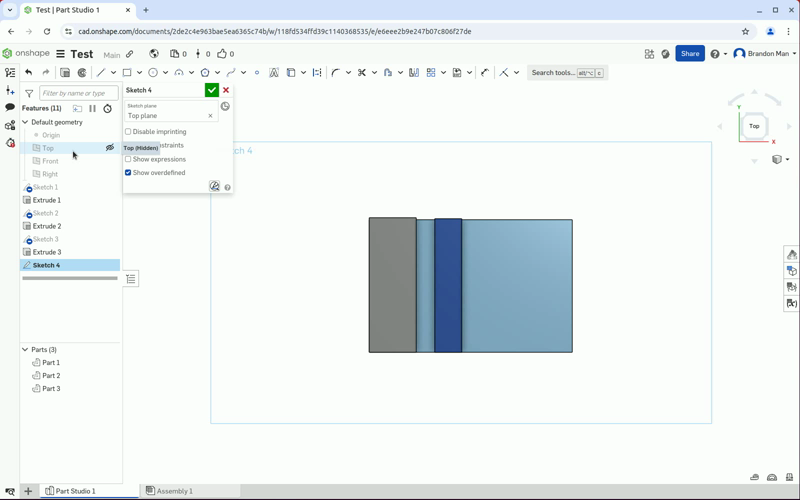
mouse_move(73, 352)
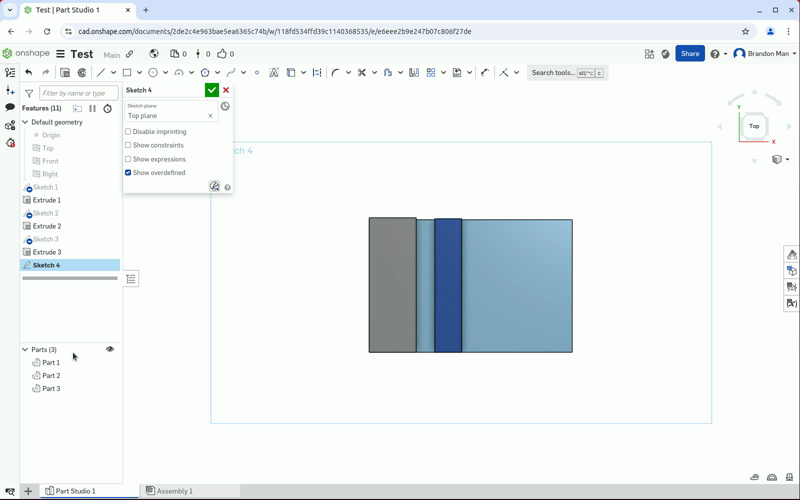
key(y)
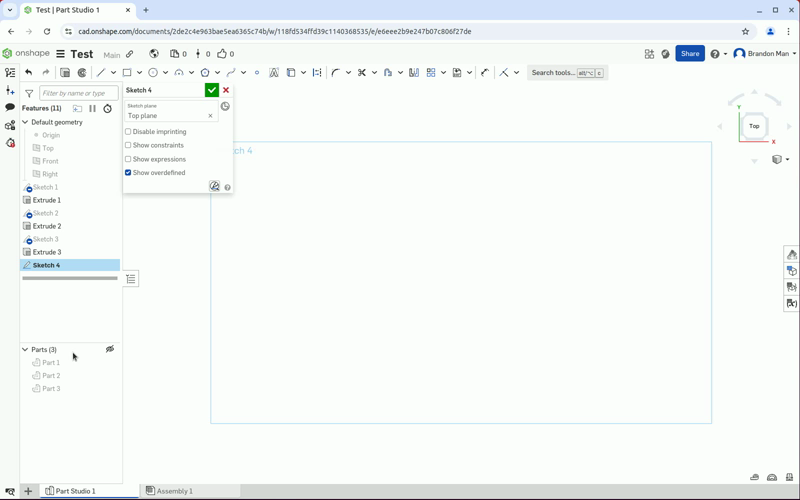
key(l)
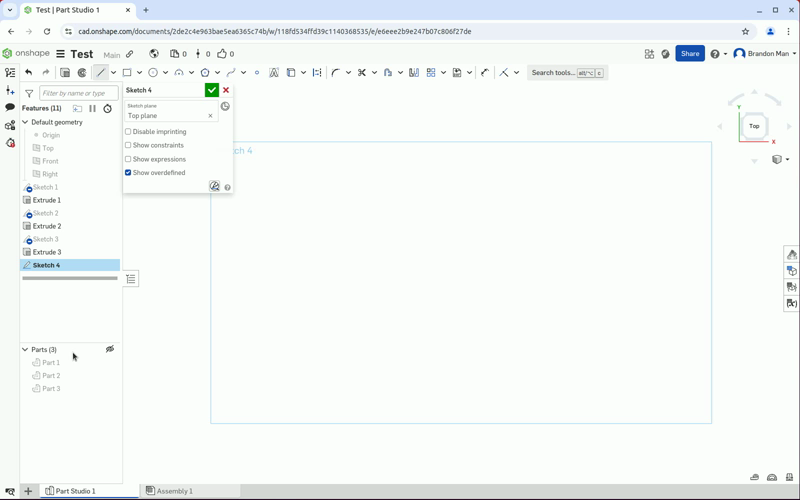
key_down(shift)
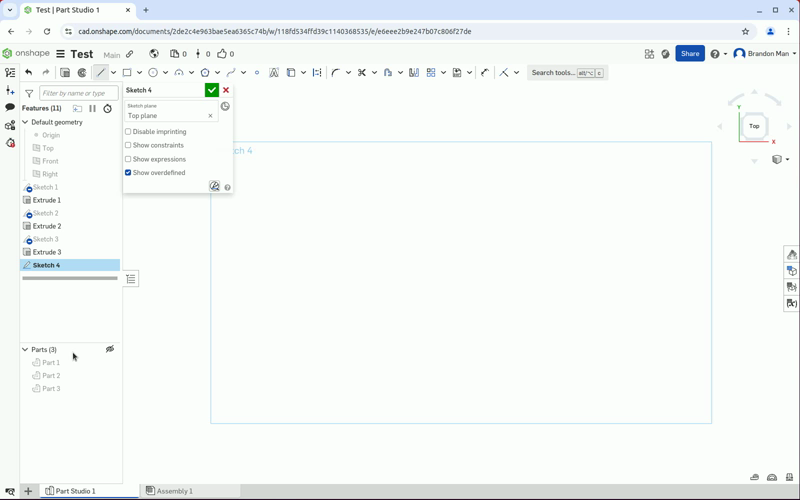
mouse_move(497, 247)
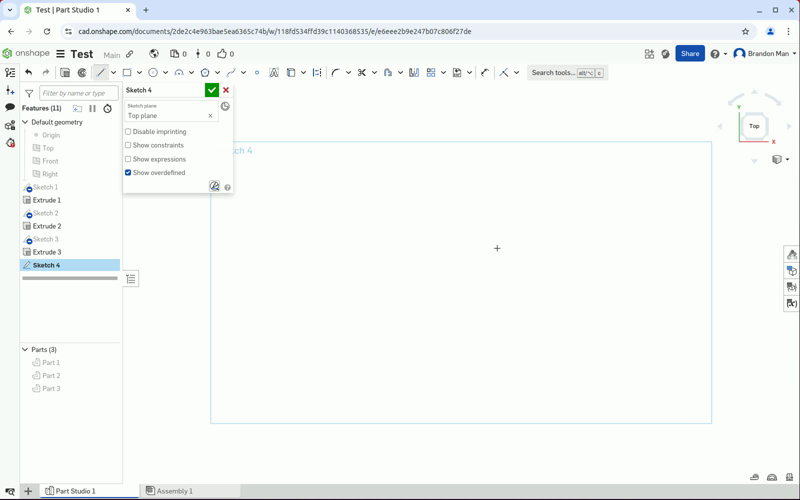
click(497, 247)
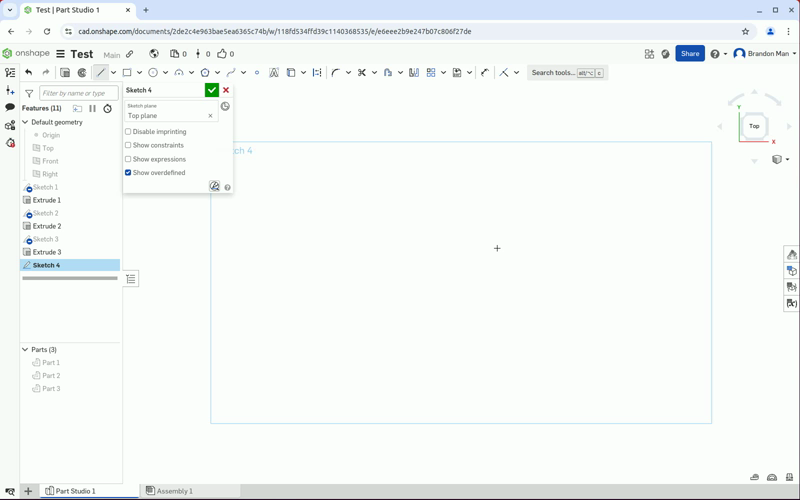
key_up(shift)
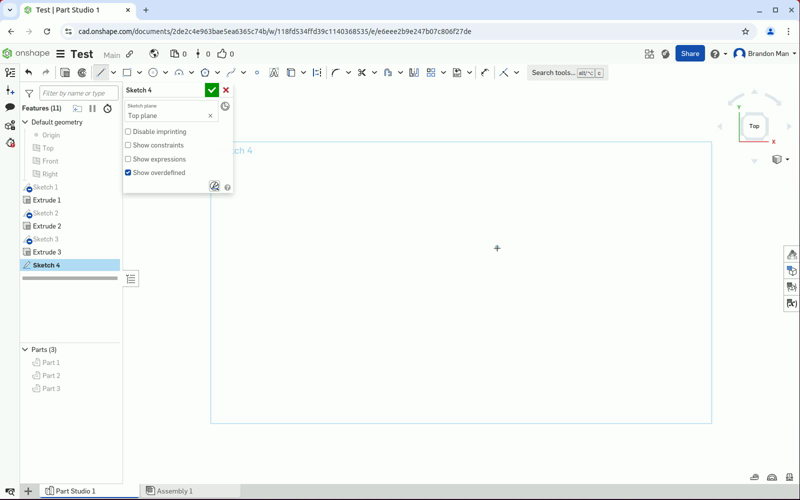
key_down(shift)
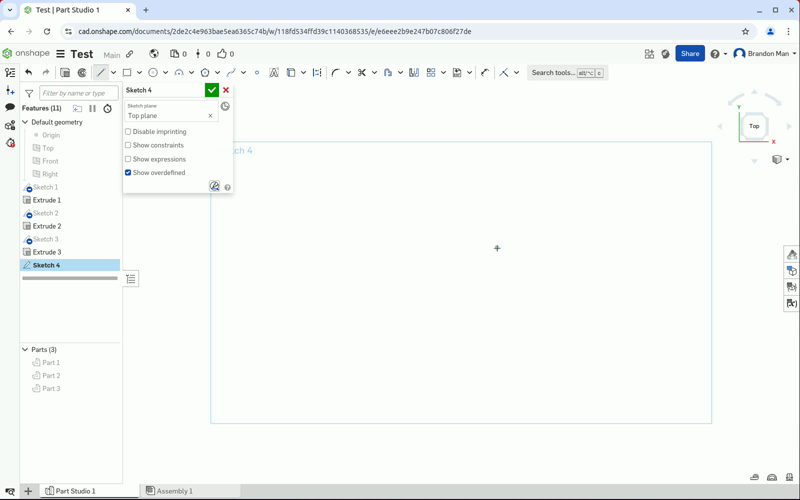
mouse_move(527, 247)
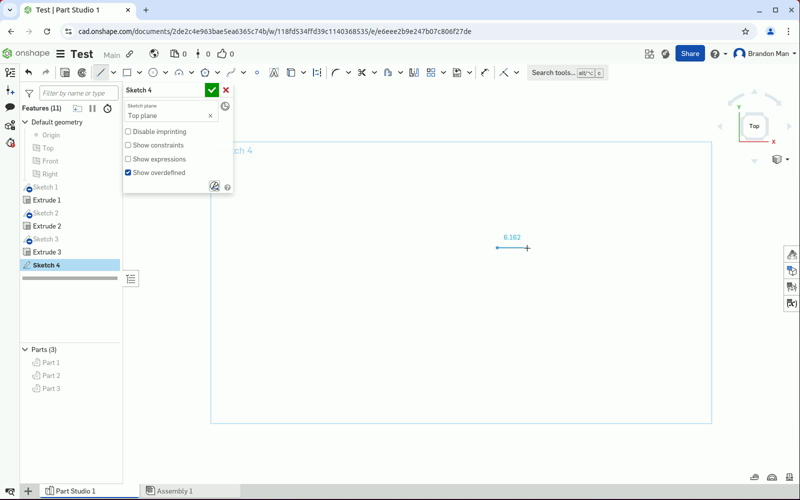
mouse_move(519, 247)
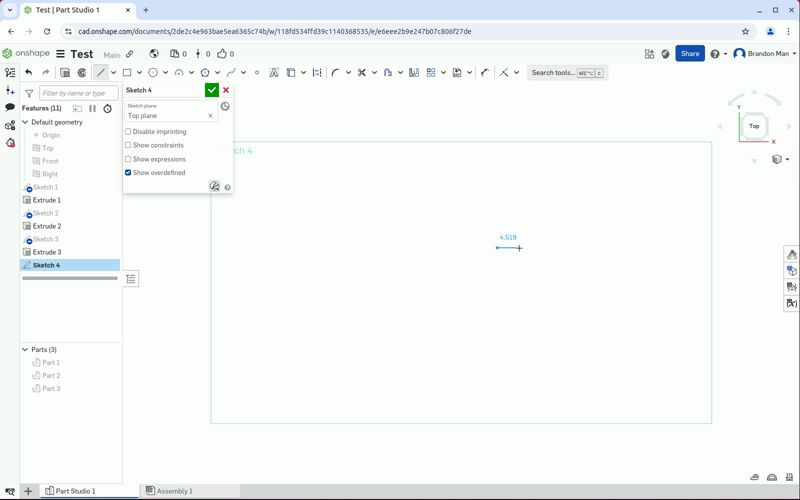
click(519, 247)
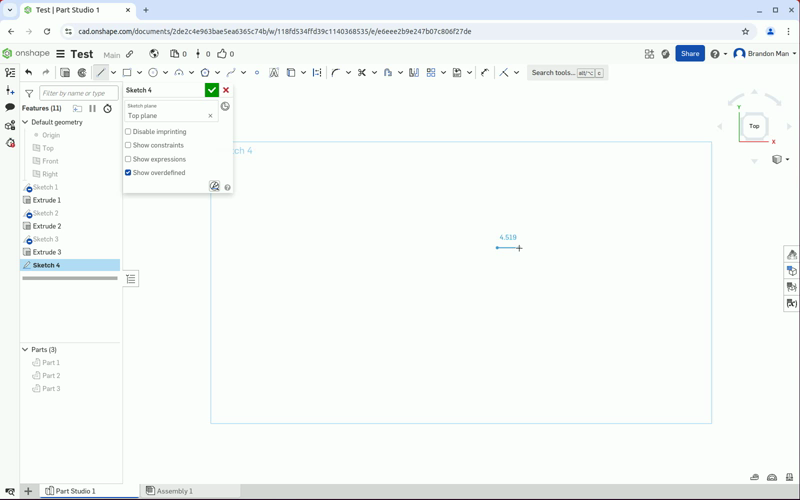
key_up(shift)
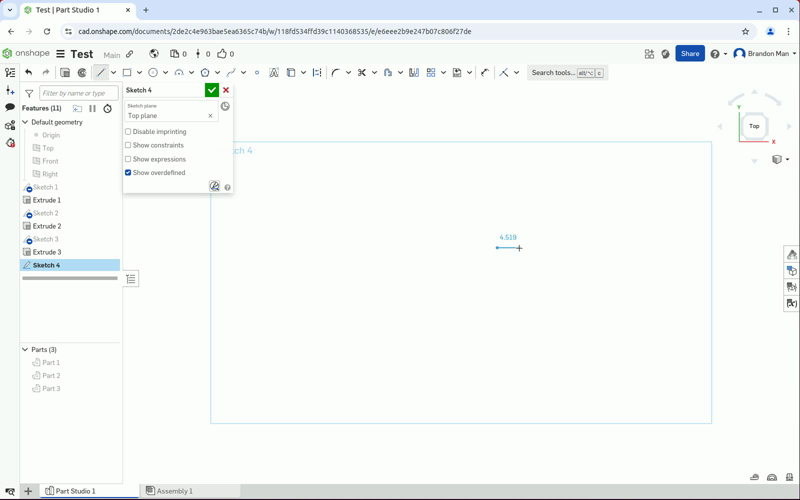
key_down(shift)
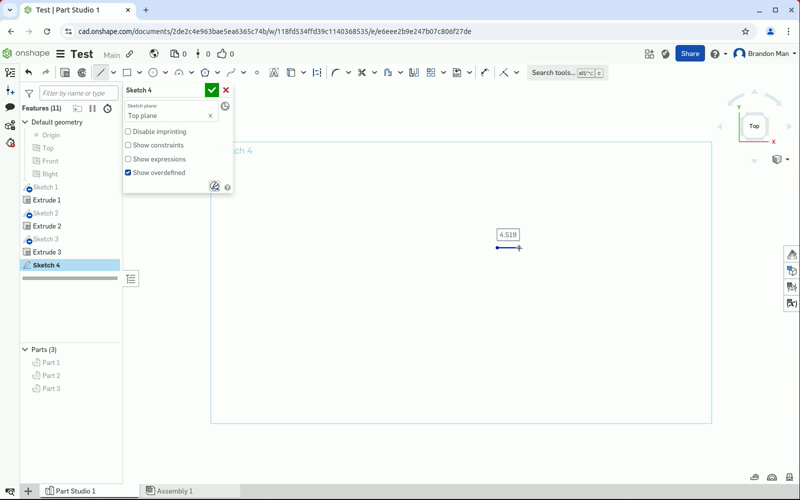
mouse_move(549, 247)
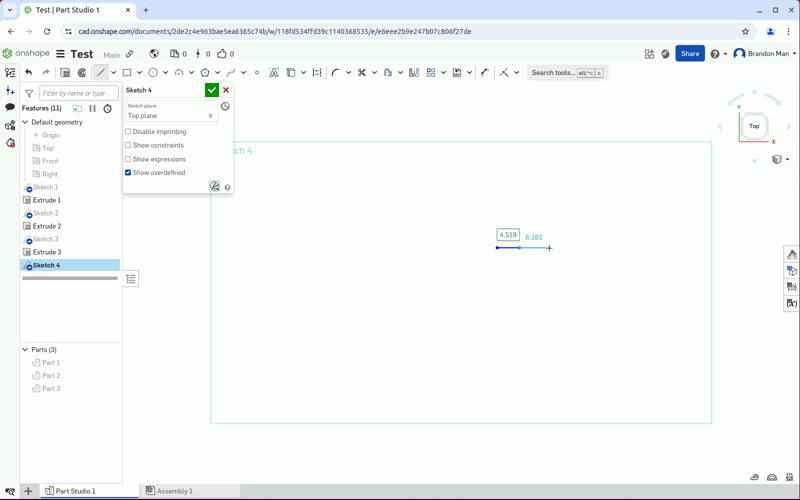
mouse_move(519, 229)
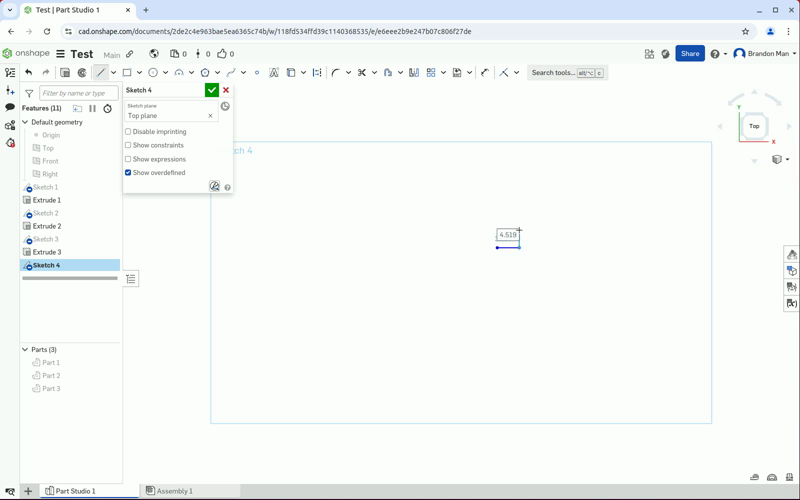
click(519, 229)
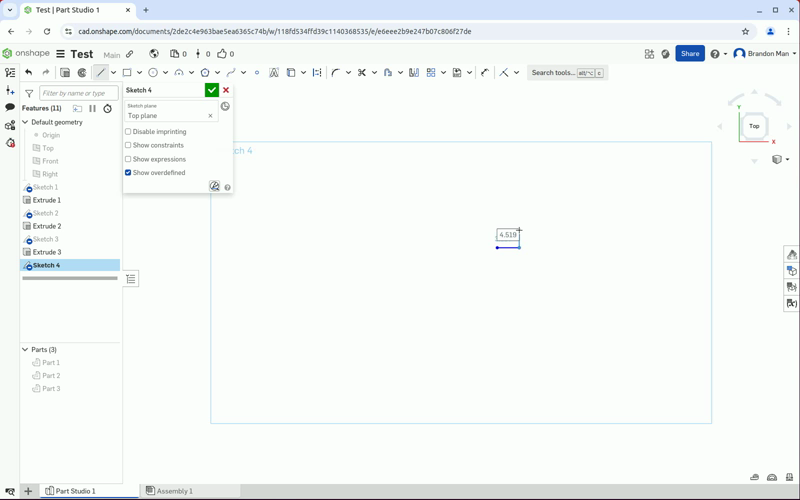
key_up(shift)
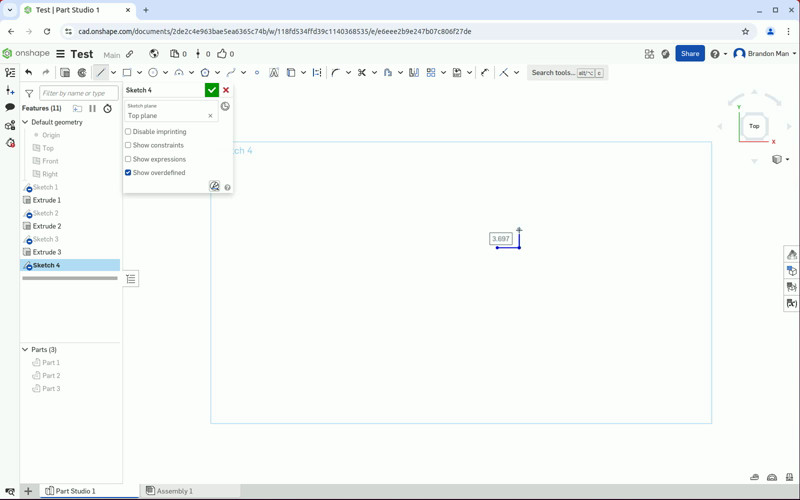
key_down(shift)
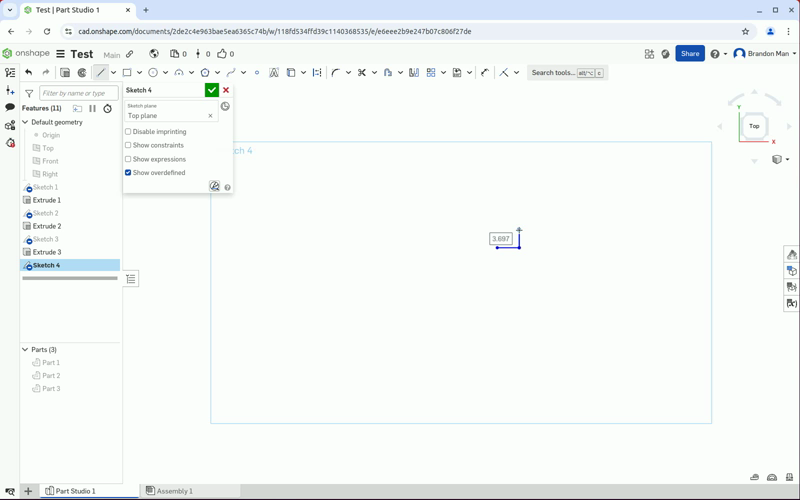
mouse_move(549, 229)
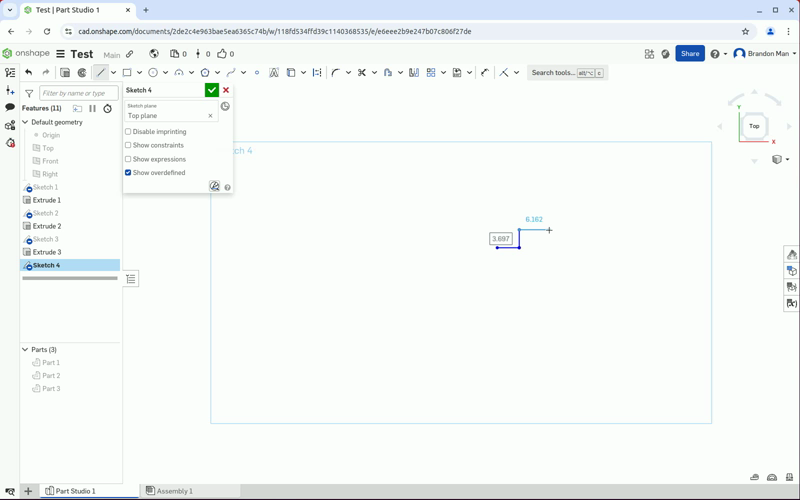
mouse_move(497, 229)
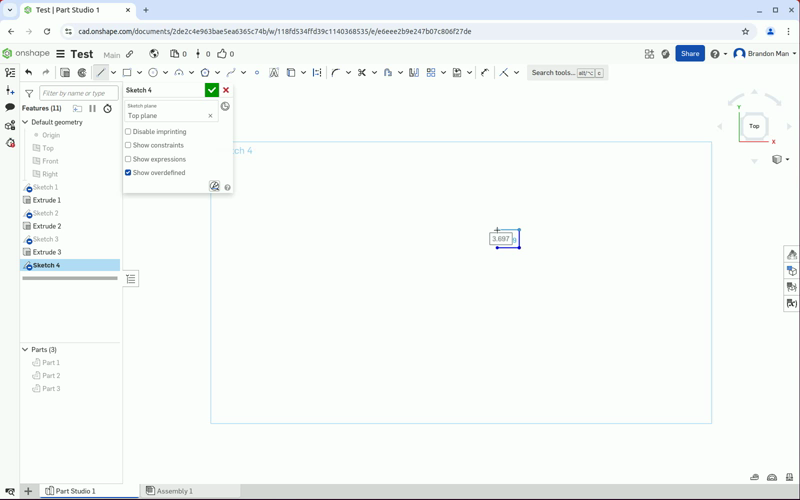
click(497, 229)
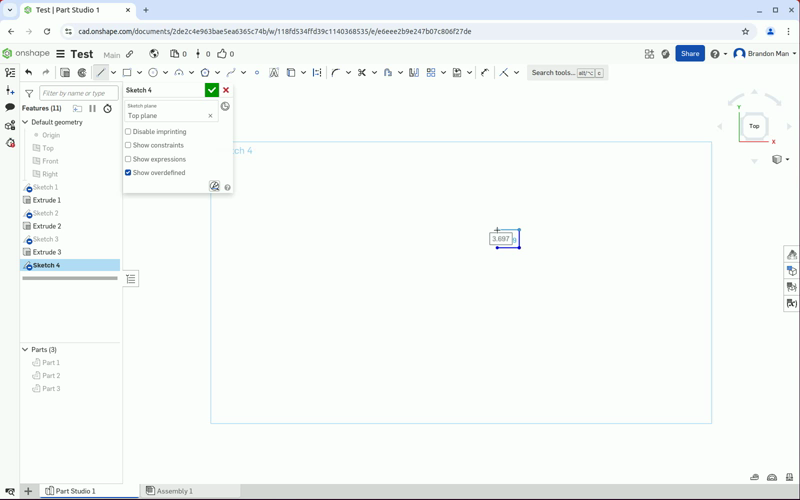
key_up(shift)
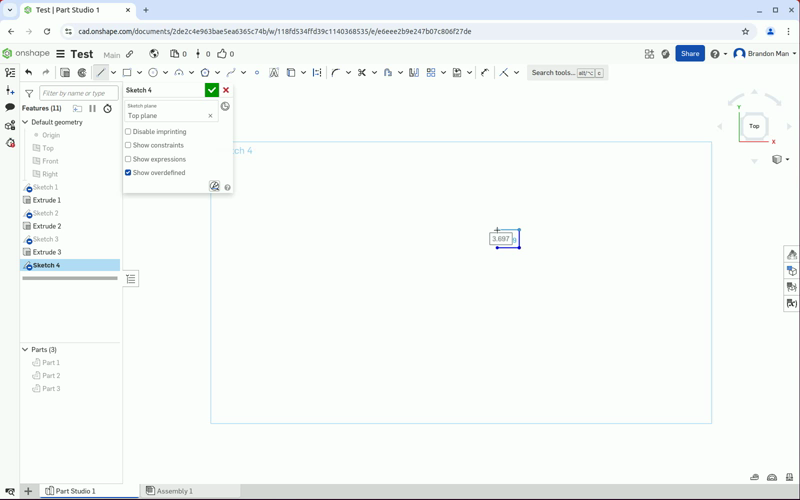
mouse_move(527, 229)
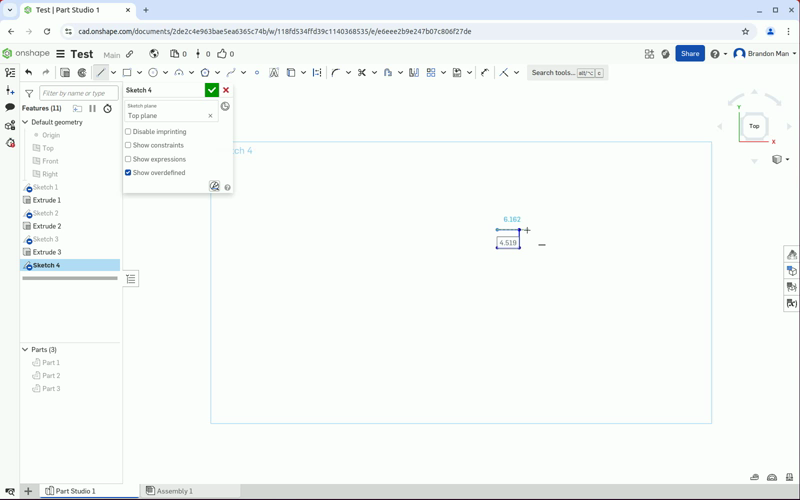
key_down(shift)
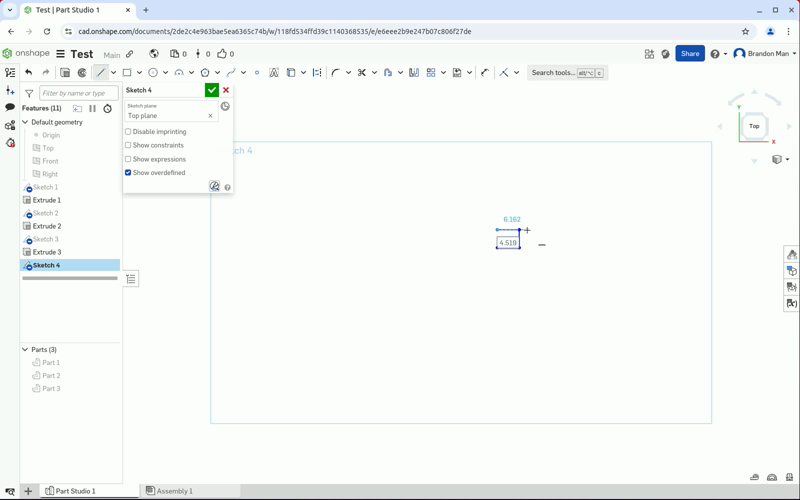
mouse_move(497, 247)
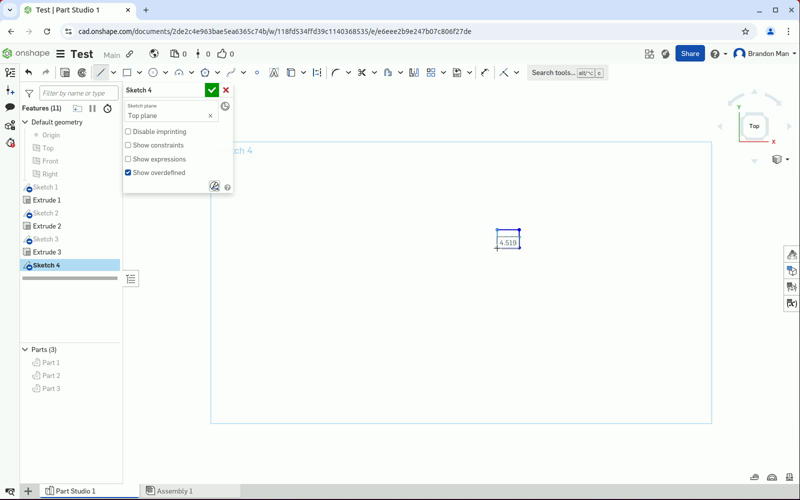
key_up(shift)
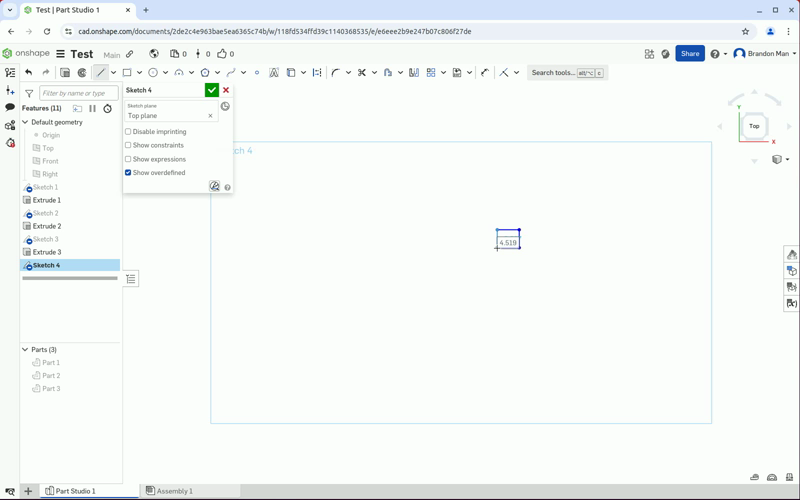
click(497, 247)
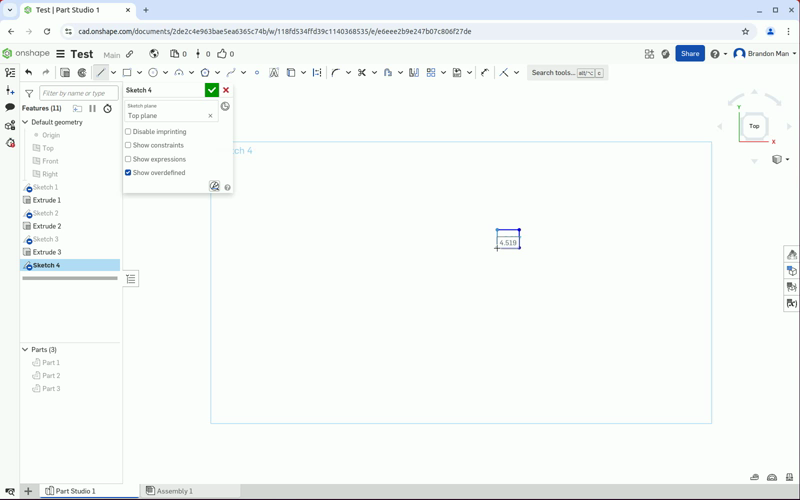
key(esc)
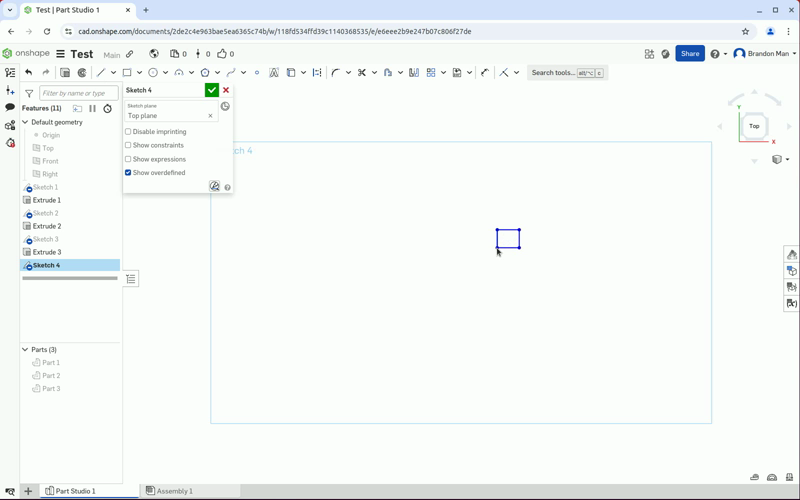
mouse_move(502, 246)
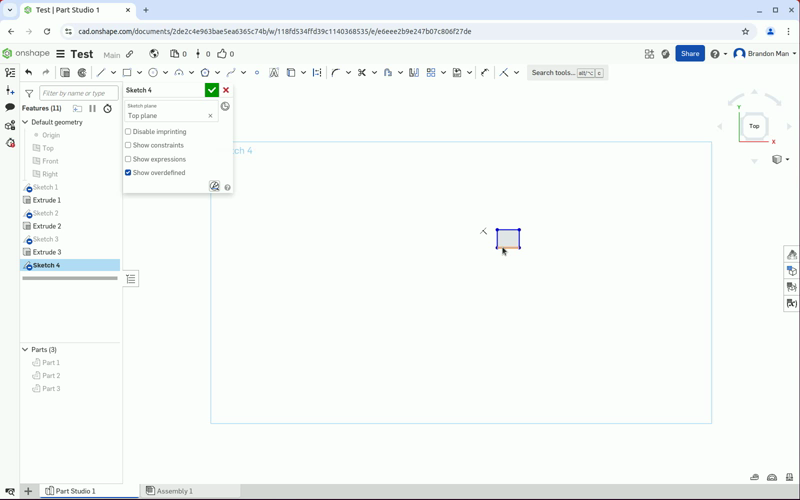
scroll(6)
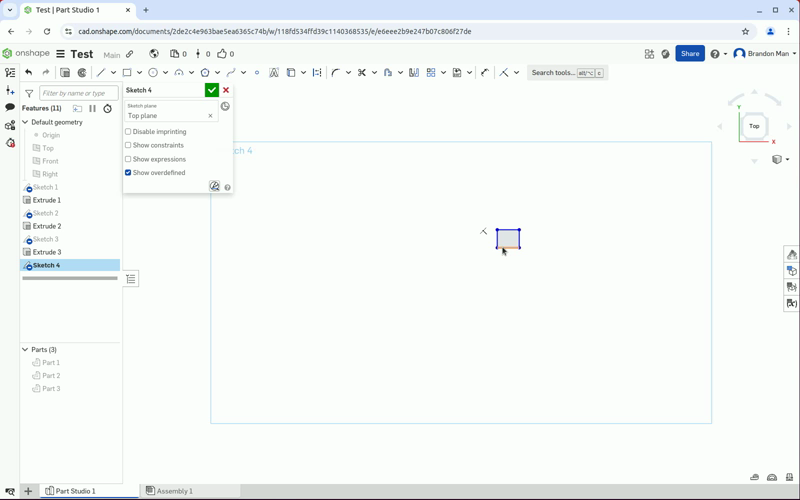
scroll(6)
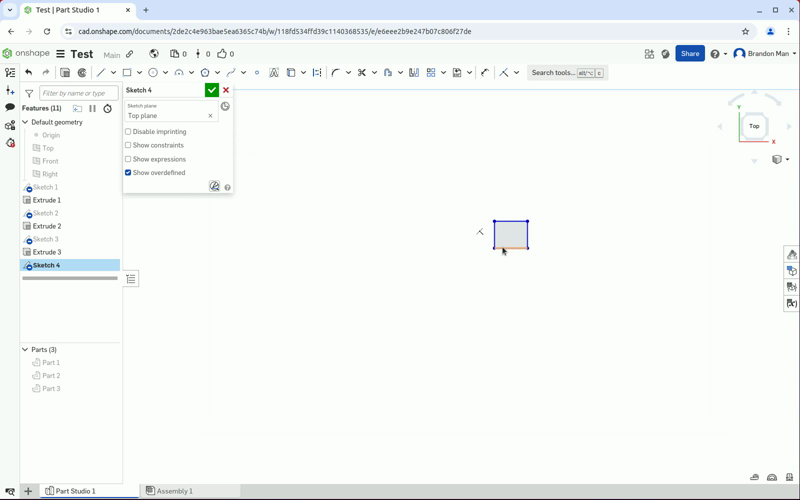
scroll(6)
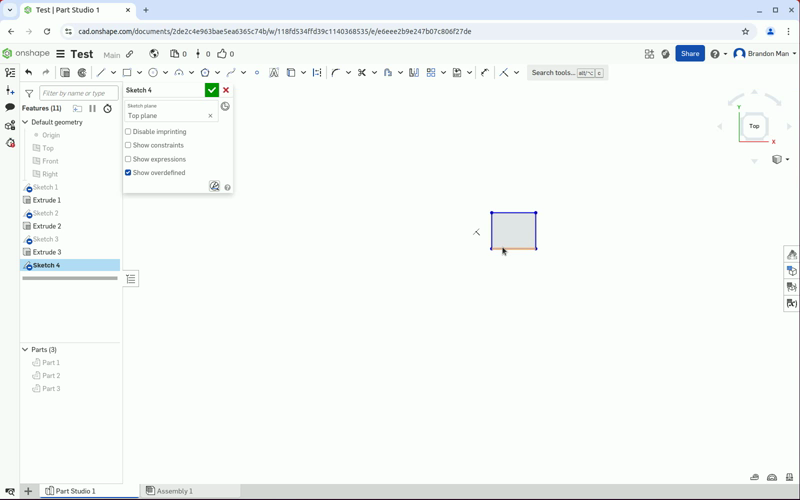
scroll(6)
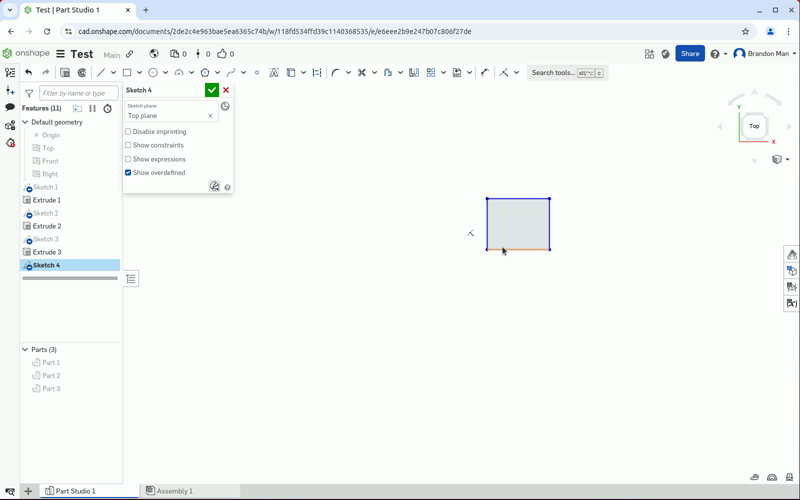
scroll(6)
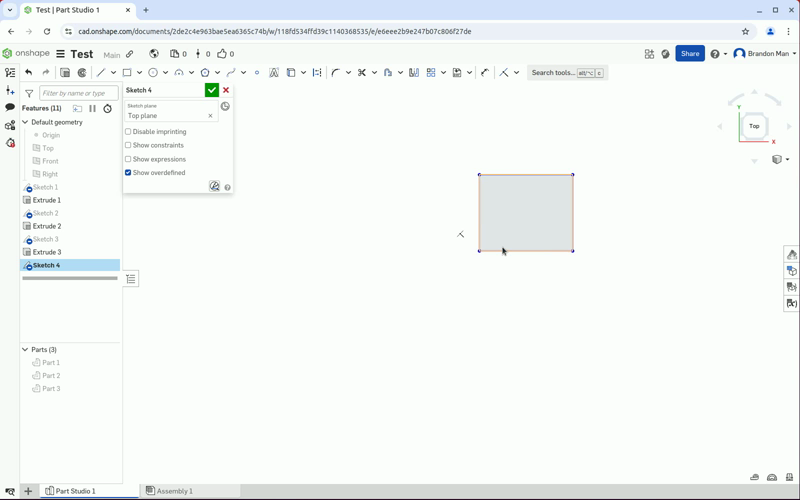
scroll(6)
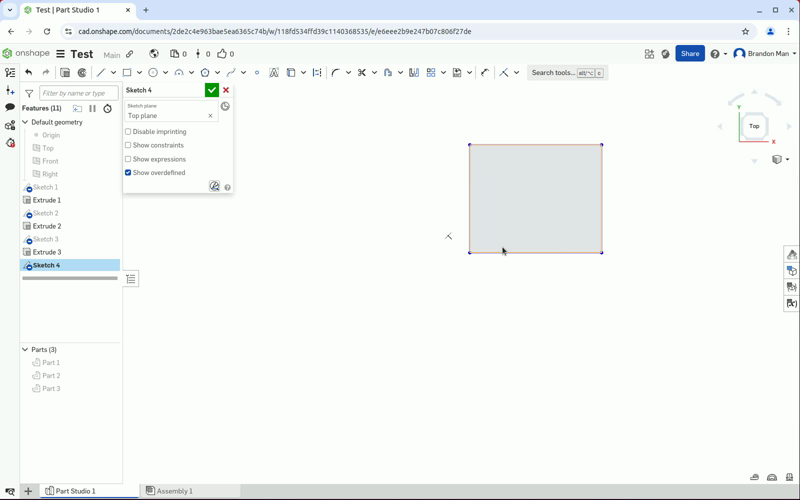
scroll(6)
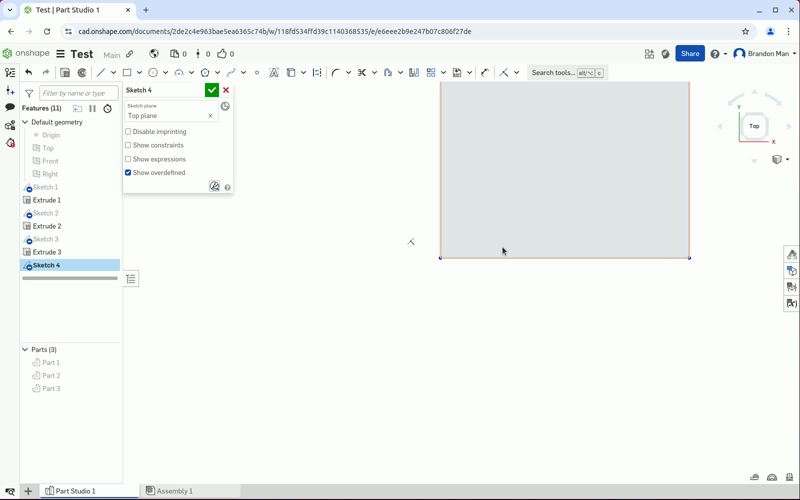
click(502, 246)
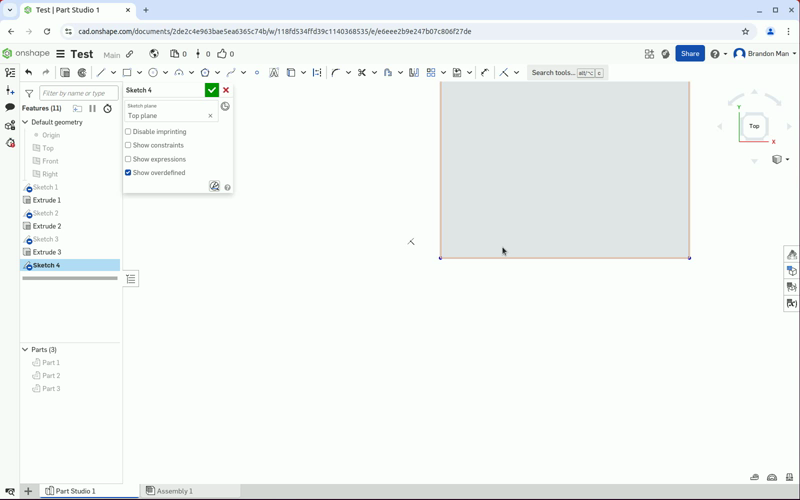
scroll(-6)
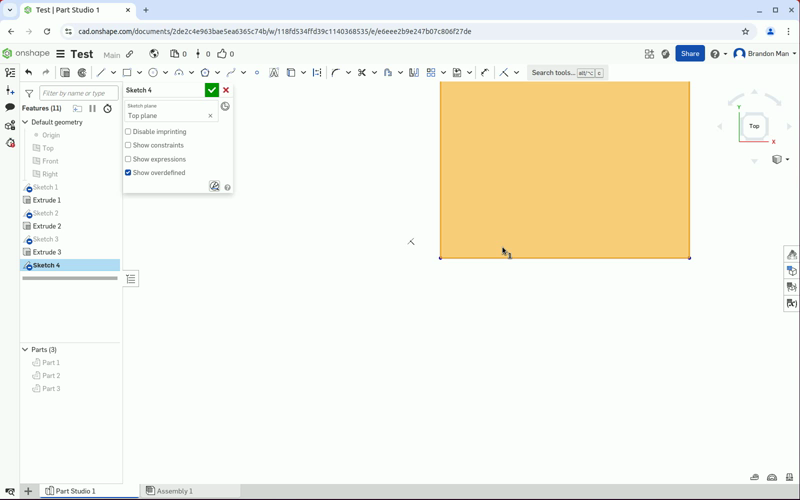
scroll(-6)
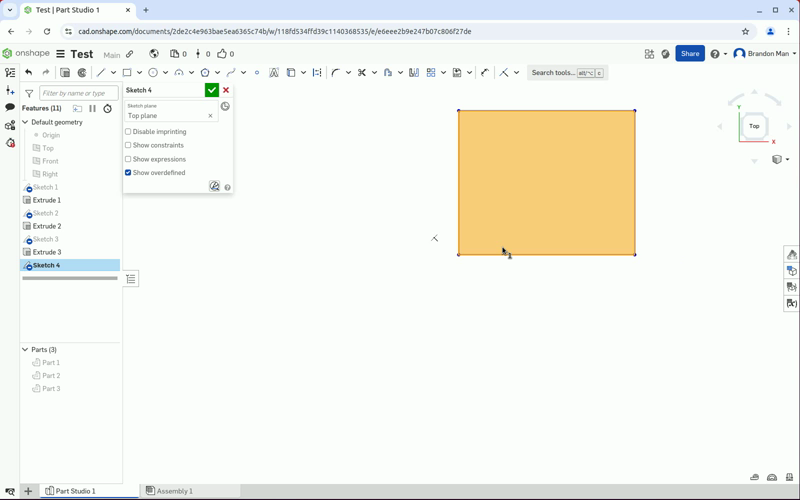
scroll(-6)
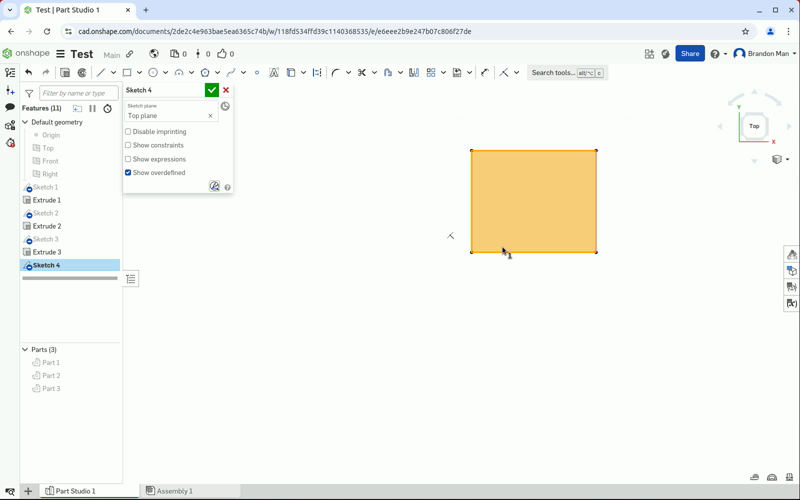
scroll(-6)
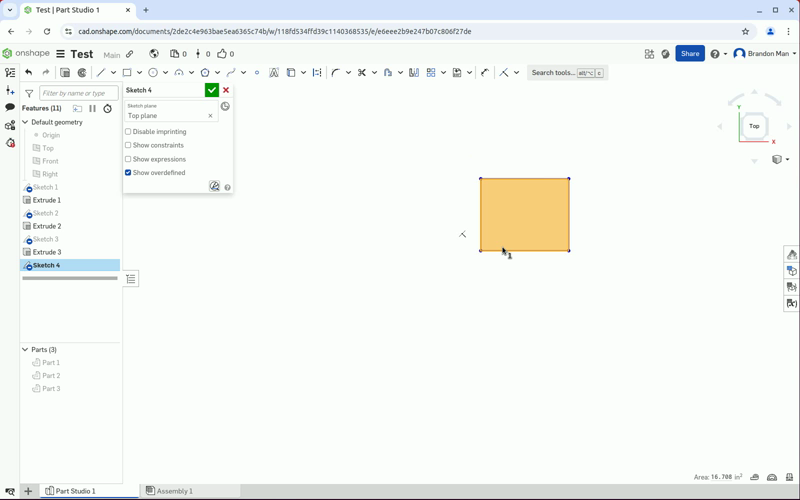
scroll(-6)
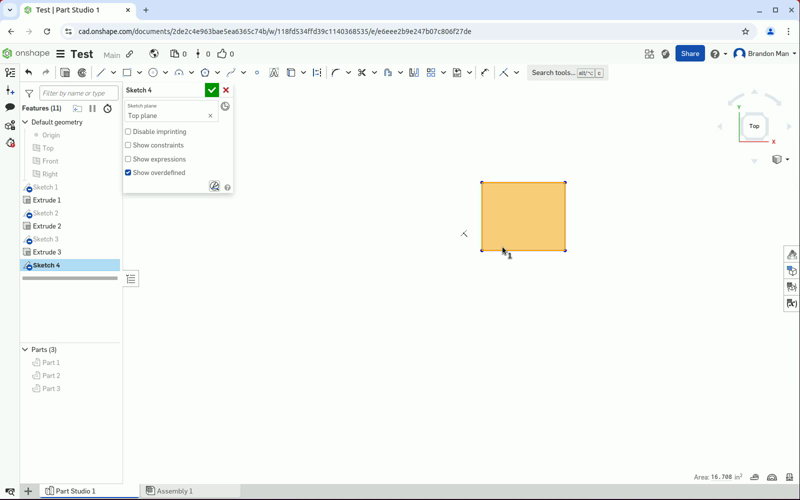
scroll(-6)
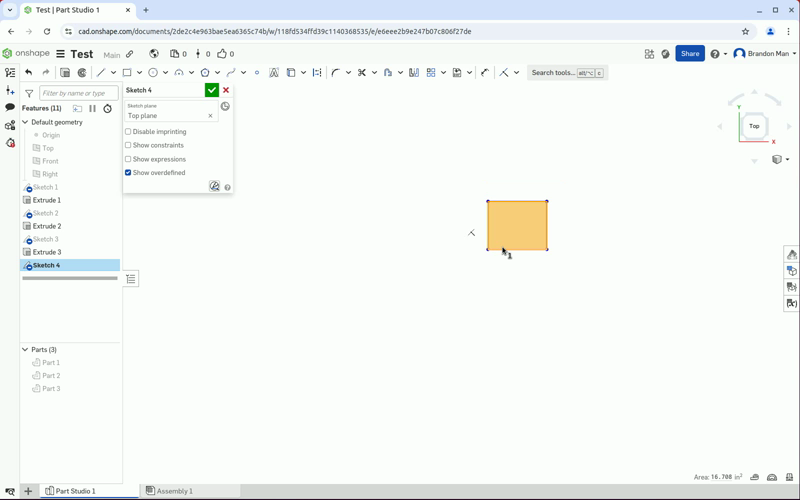
scroll(-6)
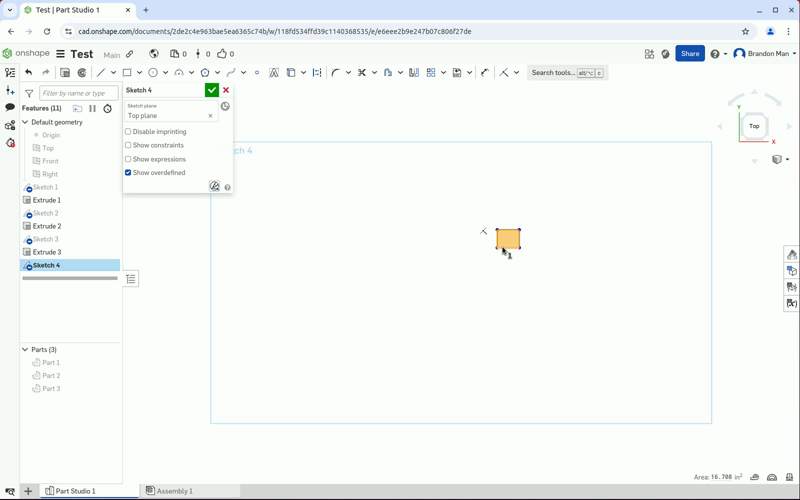
mouse_move(73, 352)
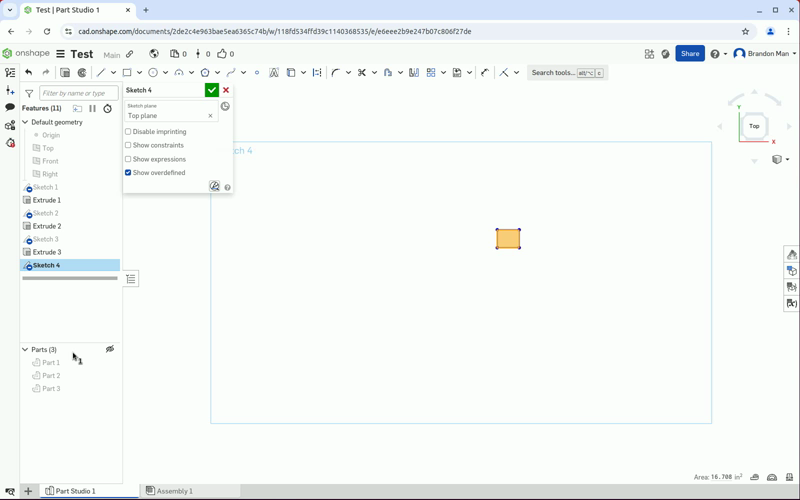
key(shift+y)
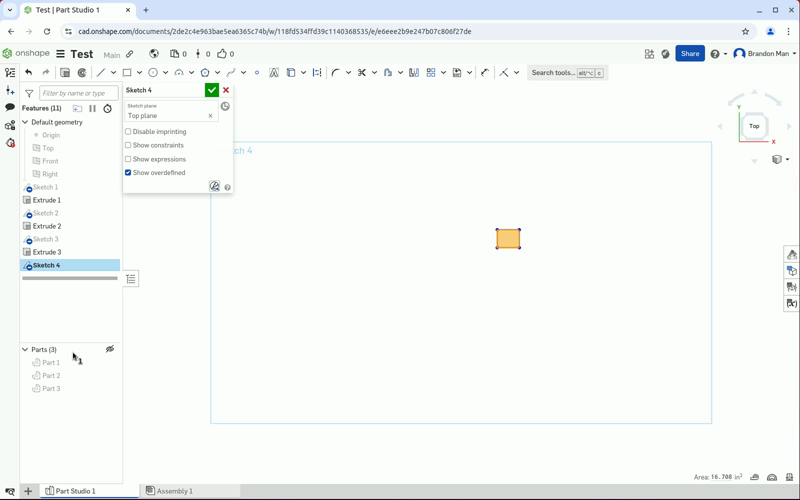
key(shift+e)
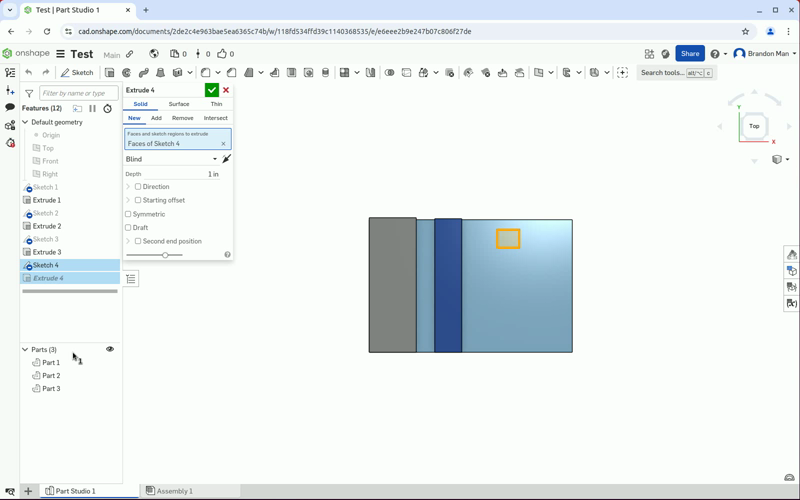
mouse_move(143, 106)
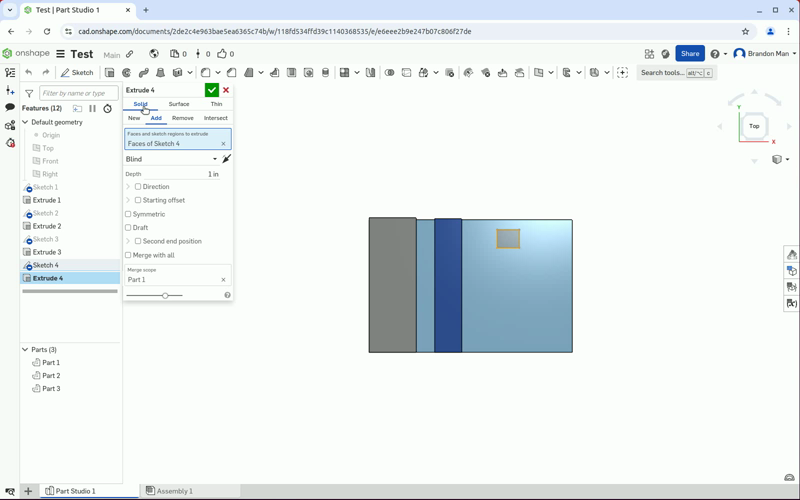
click(143, 106)
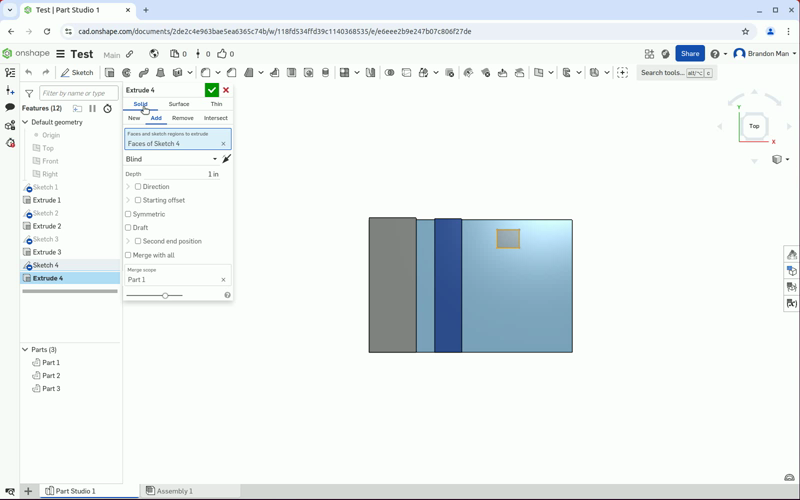
mouse_move(137, 120)
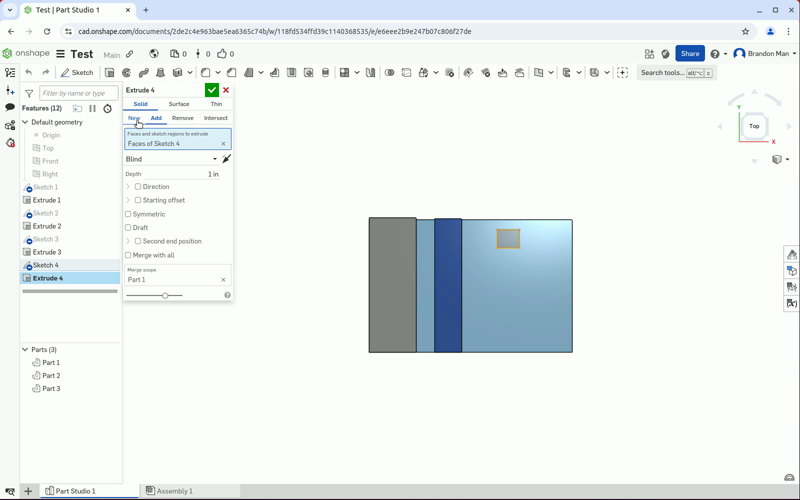
click(137, 120)
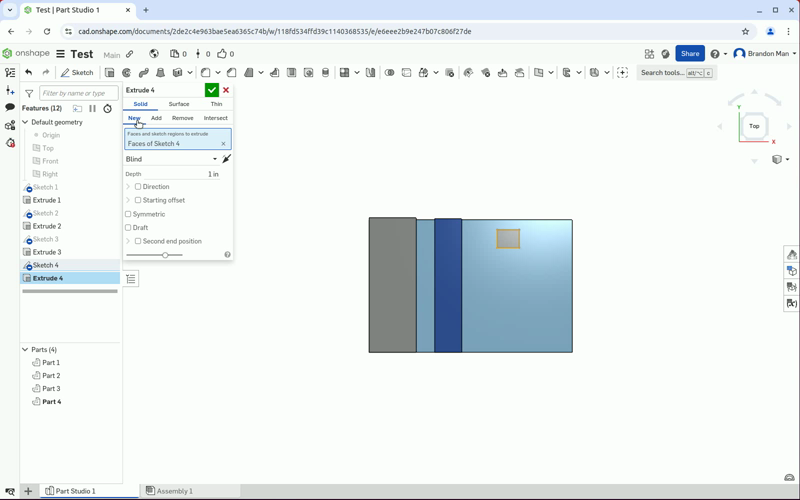
key(tab, 4)
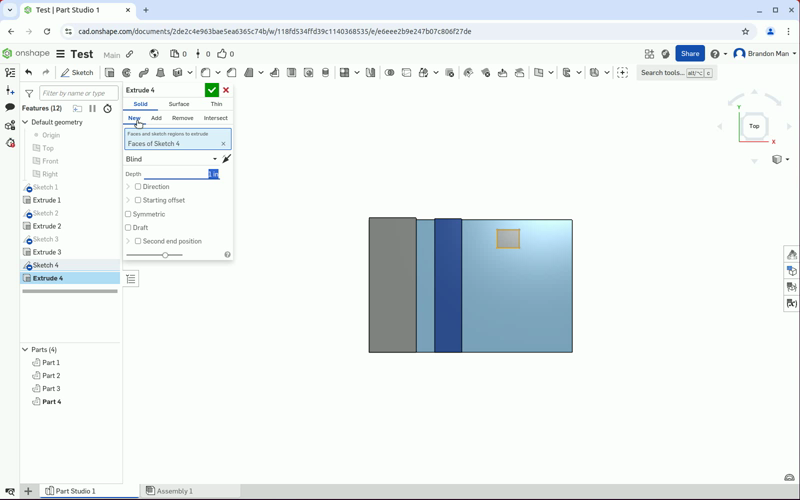
text(1.685)
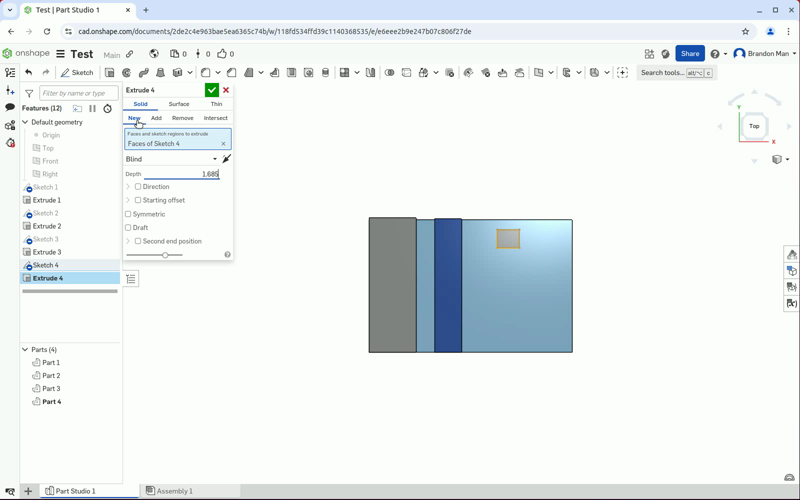
key(enter)
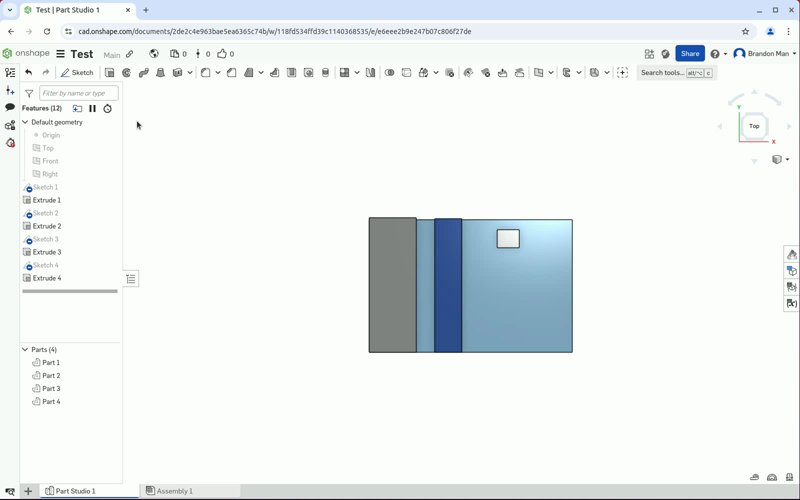
key(shift+h)
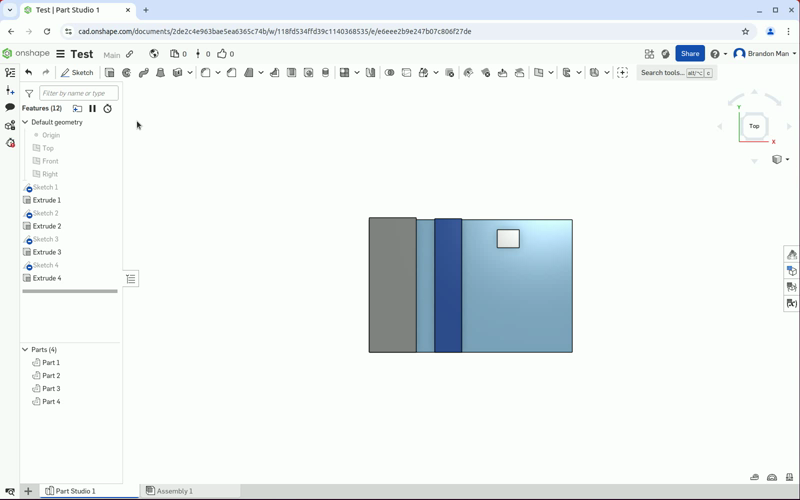
key(shift+h)
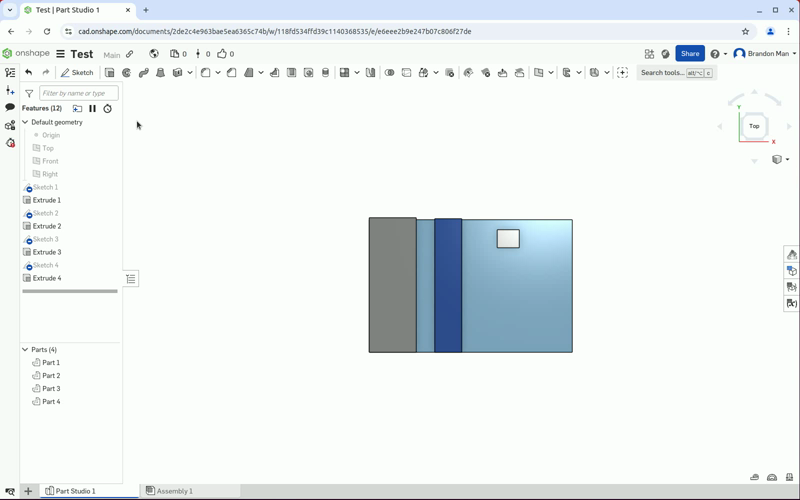
mouse_move(73, 189)
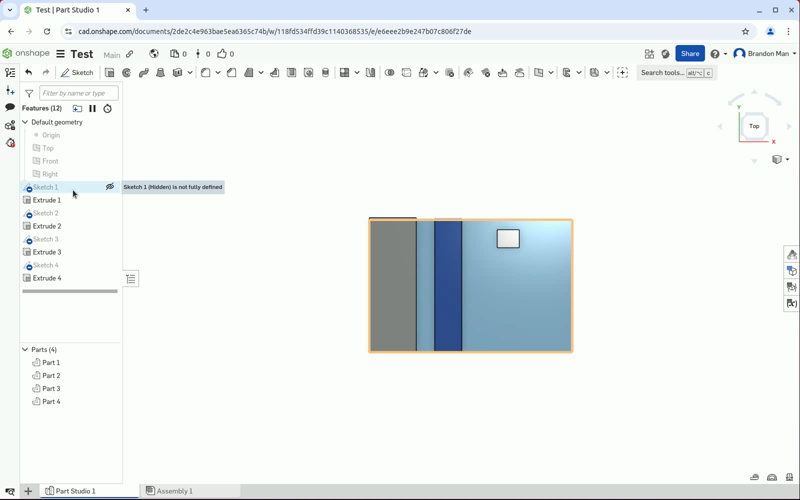
click(73, 189)
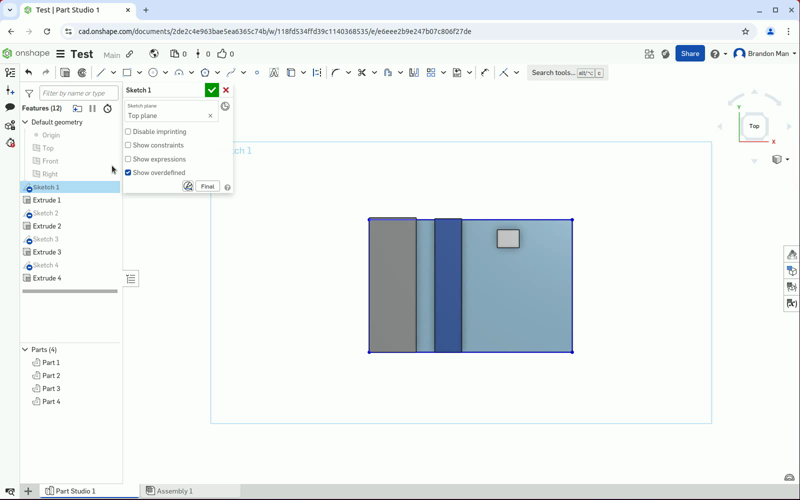
mouse_move(229, 92)
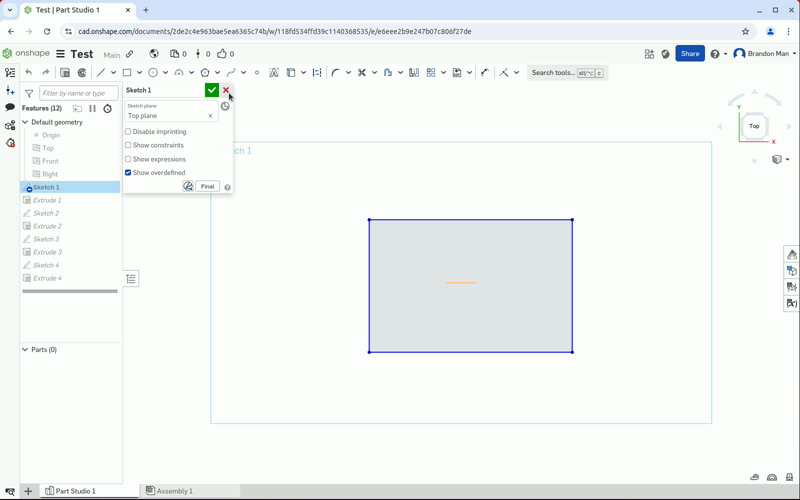
click(229, 92)
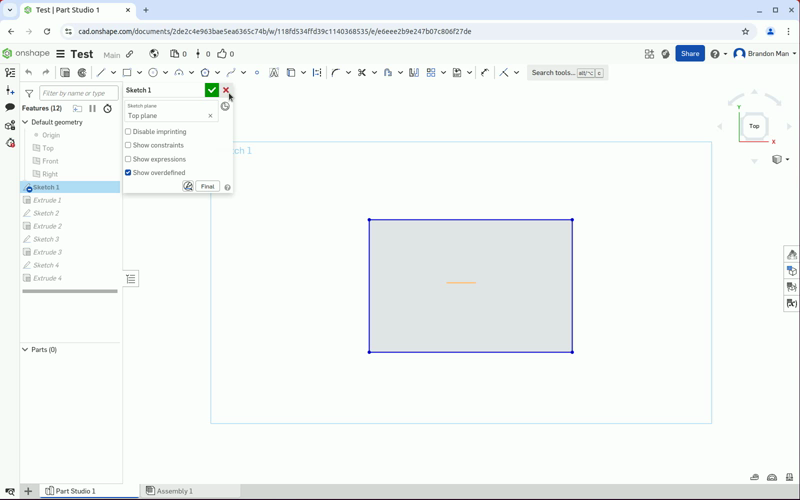
key(shift+s)
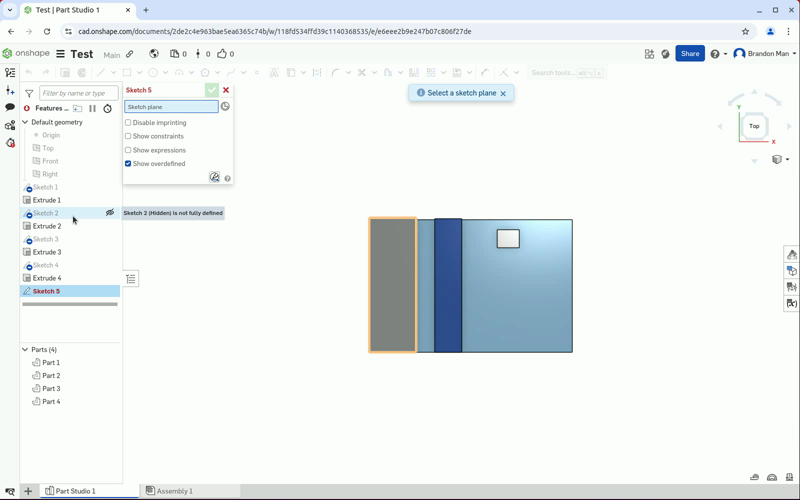
scroll(3)
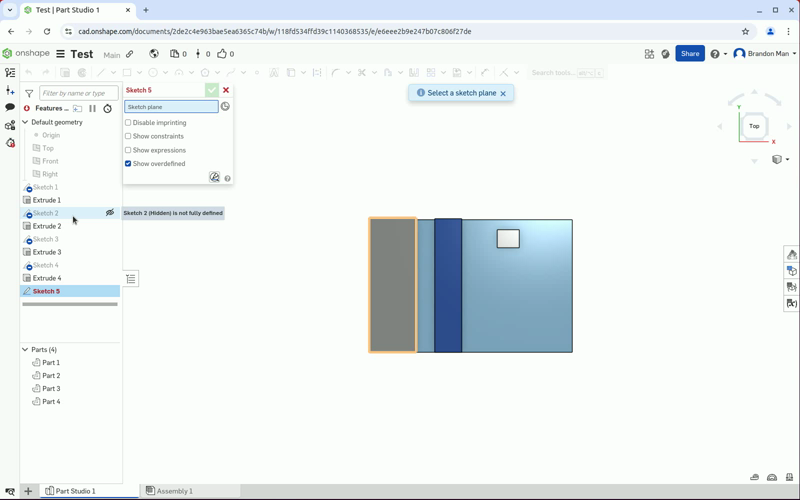
mouse_move(73, 150)
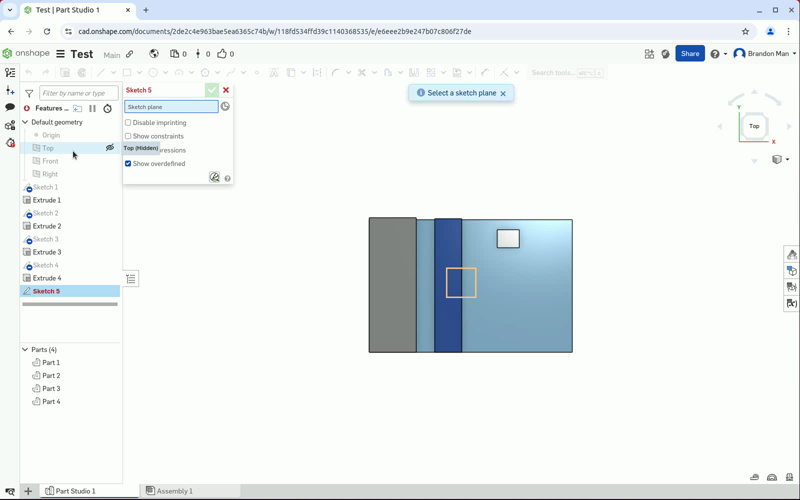
click(73, 150)
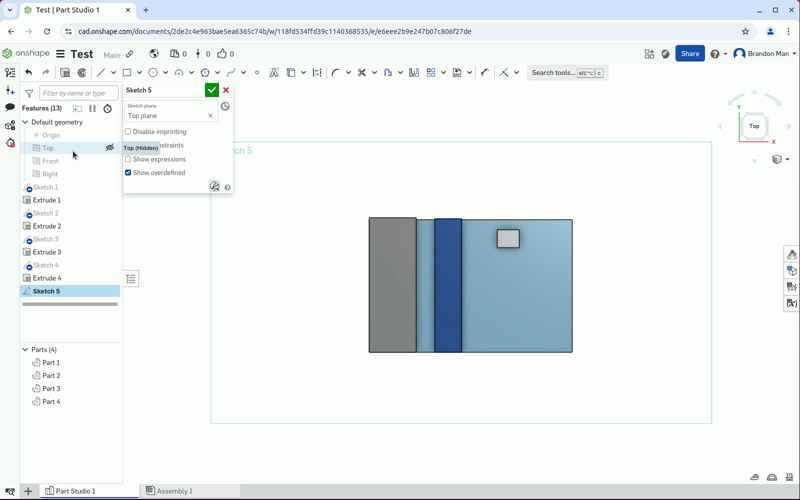
mouse_move(73, 352)
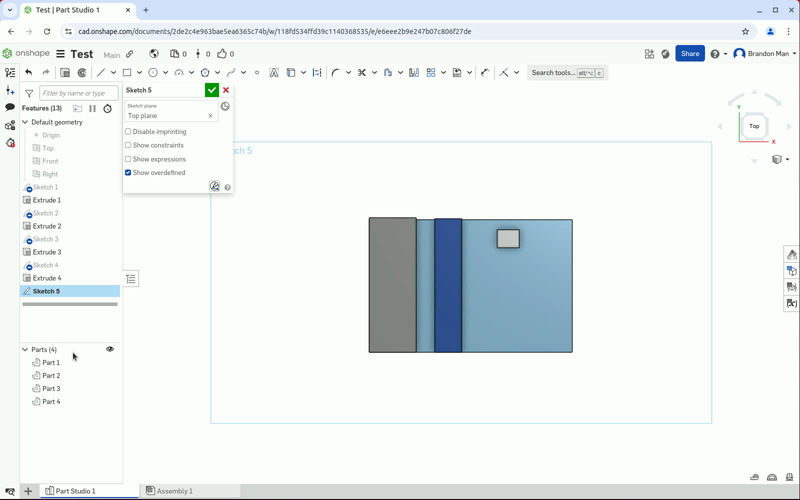
key(y)
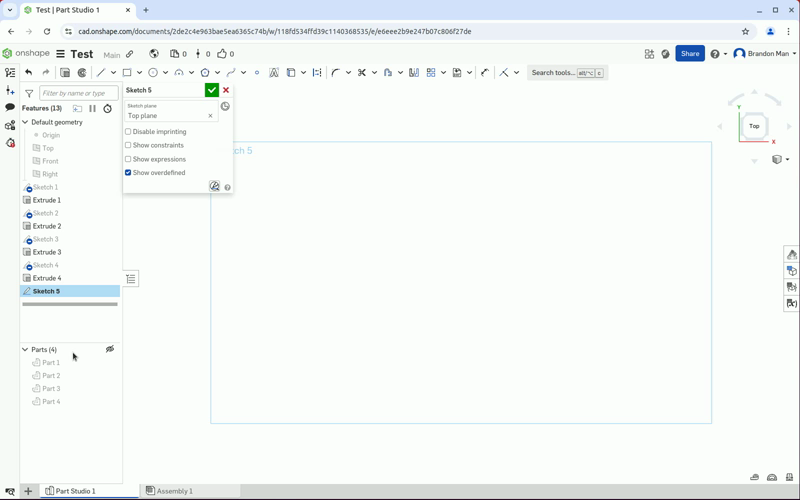
key(l)
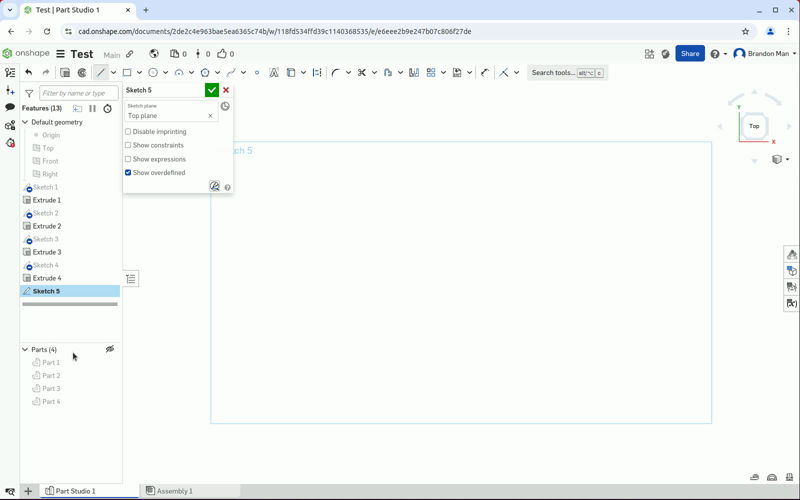
key_down(shift)
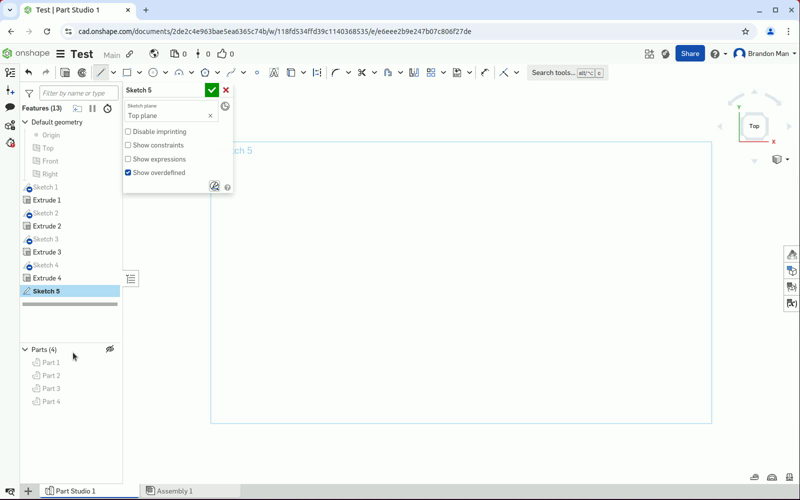
mouse_move(497, 276)
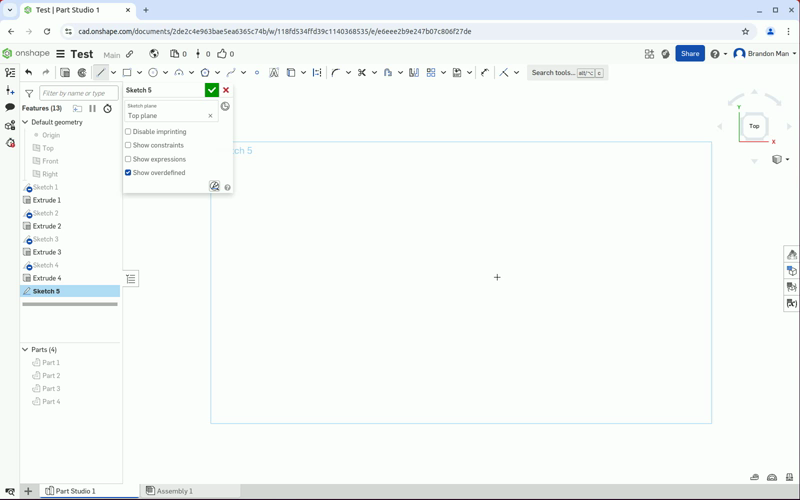
click(497, 276)
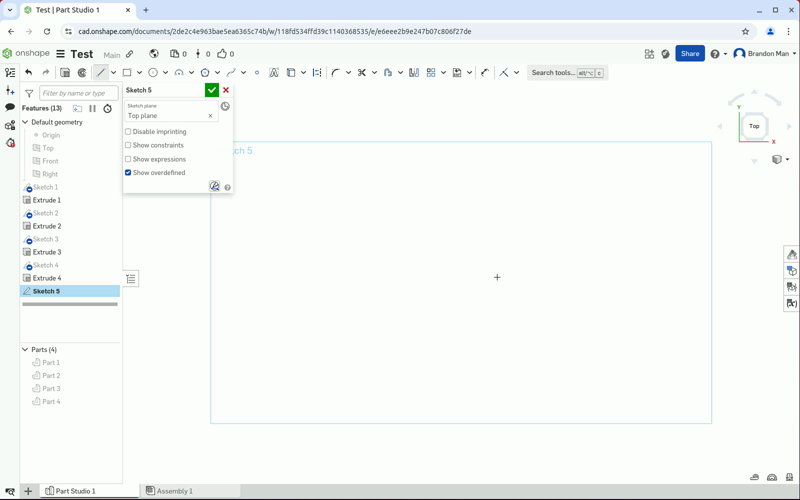
key_up(shift)
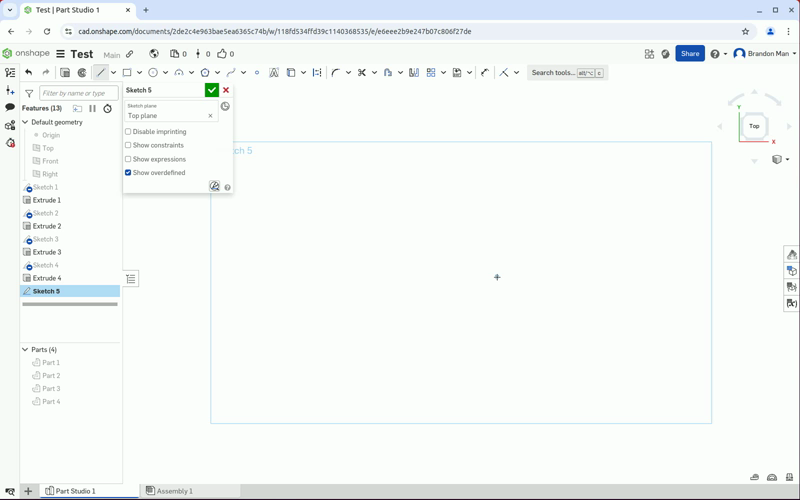
key_down(shift)
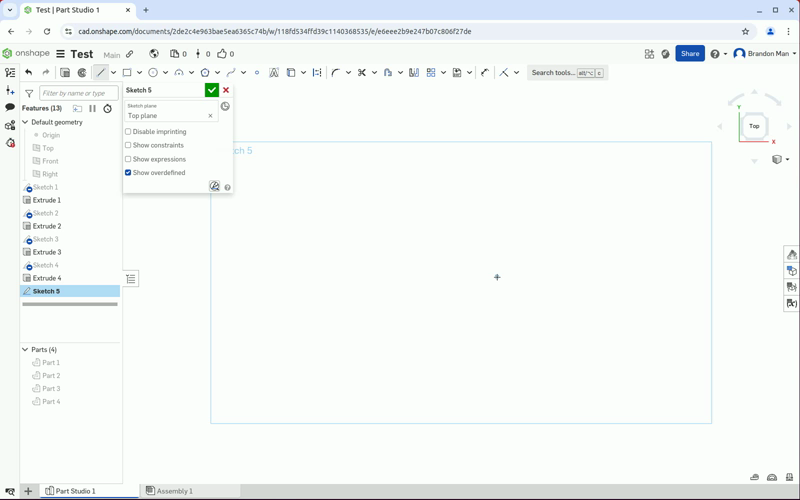
mouse_move(527, 276)
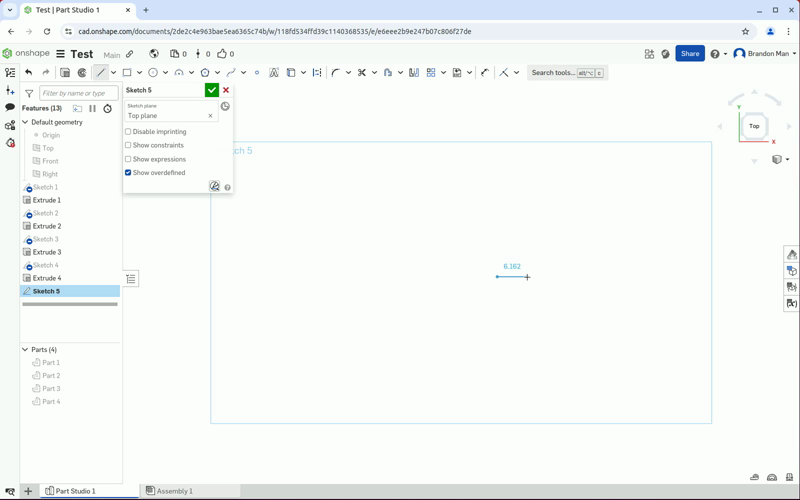
mouse_move(519, 276)
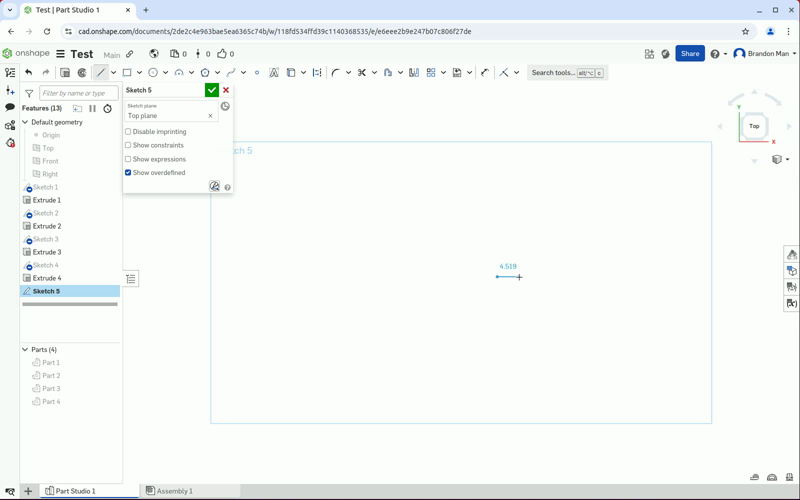
click(519, 276)
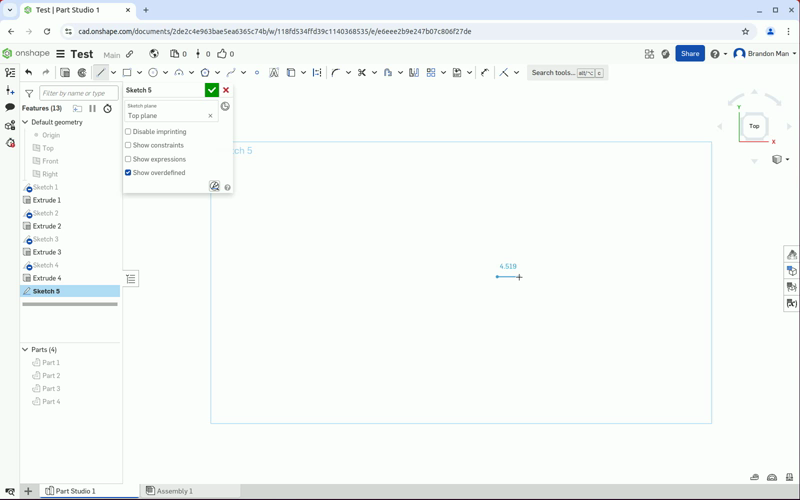
key_up(shift)
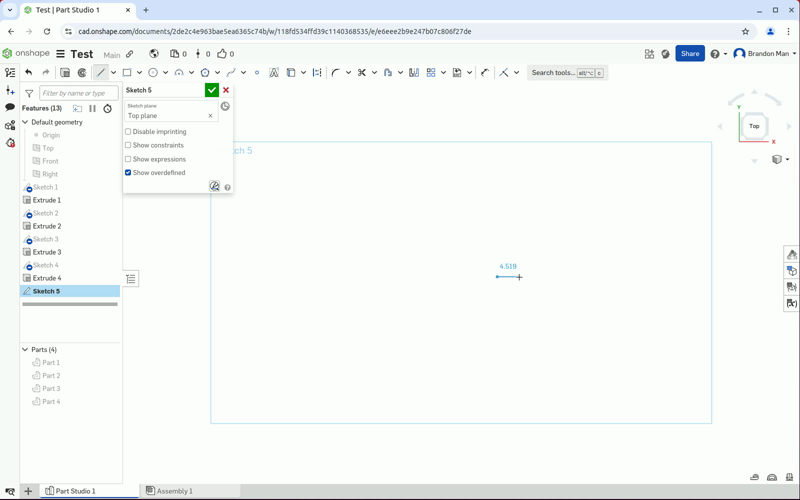
key_down(shift)
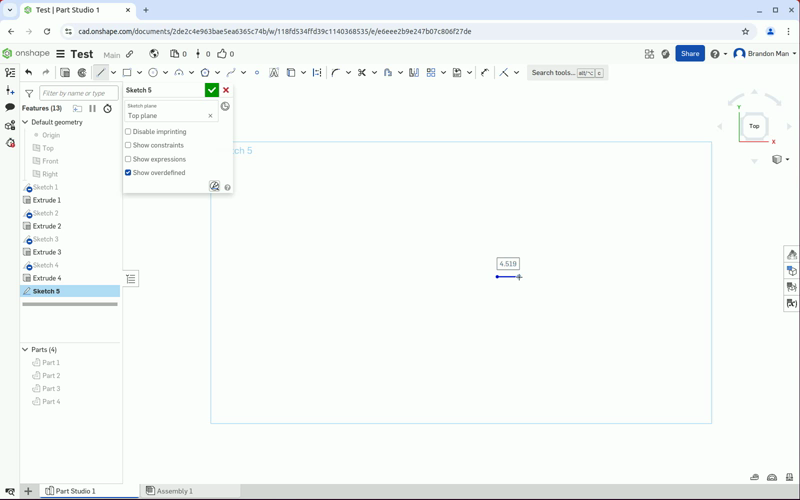
mouse_move(549, 276)
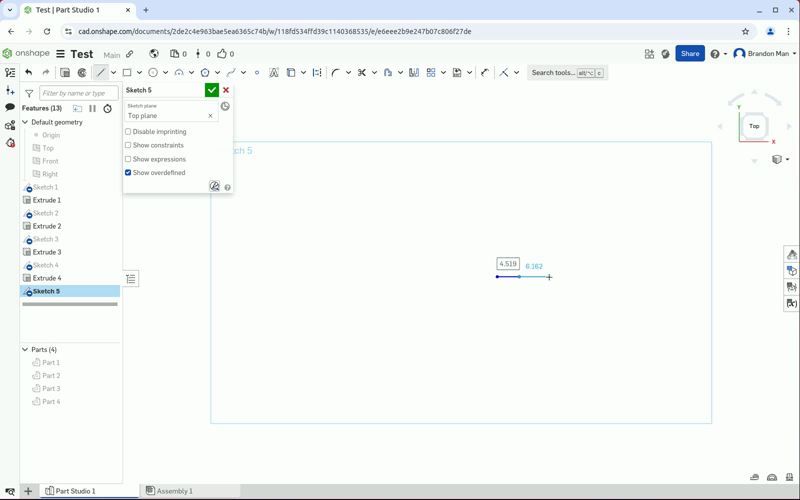
mouse_move(519, 263)
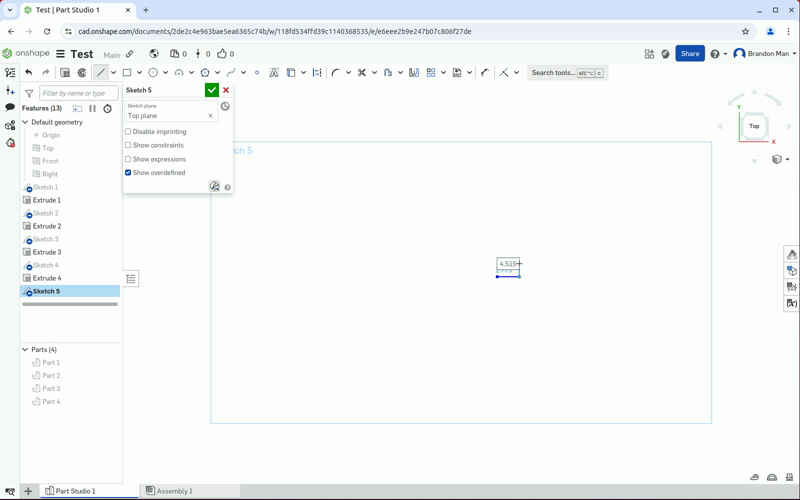
click(519, 263)
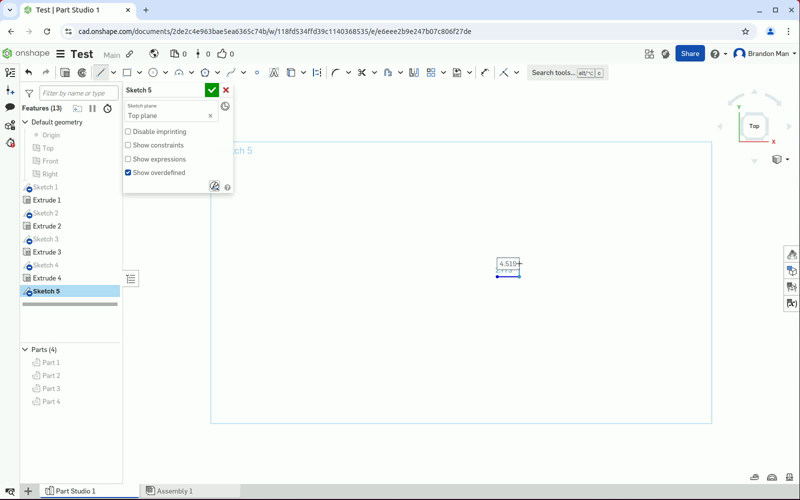
key_up(shift)
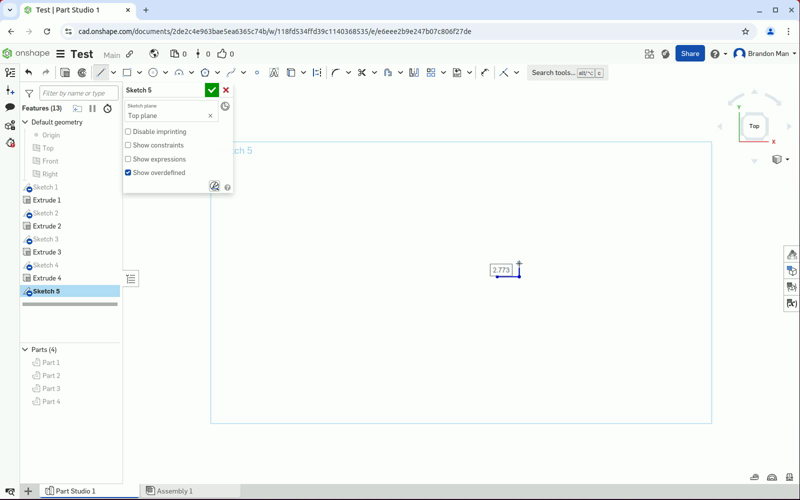
key_down(shift)
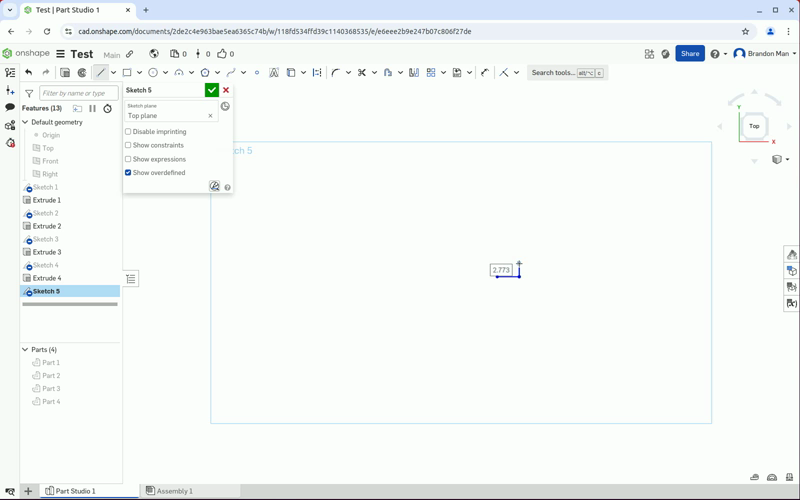
mouse_move(549, 263)
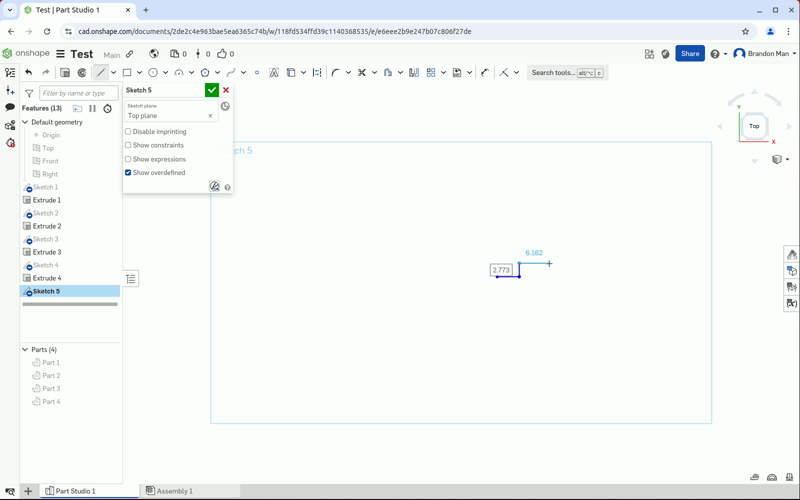
mouse_move(497, 263)
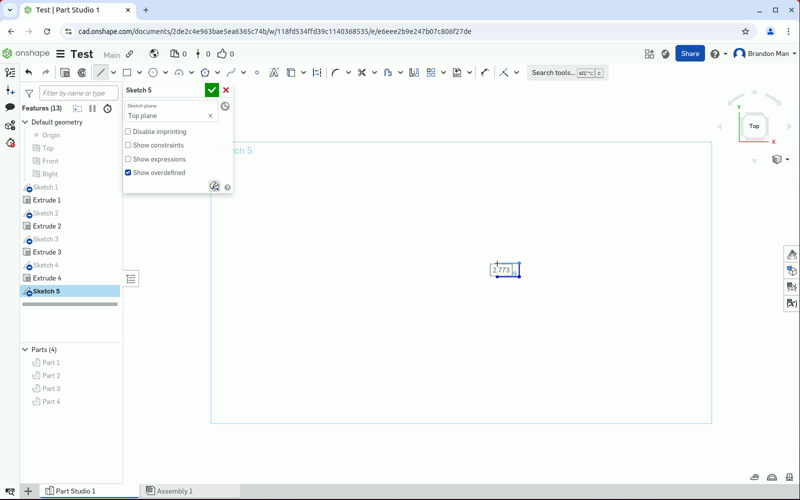
click(497, 263)
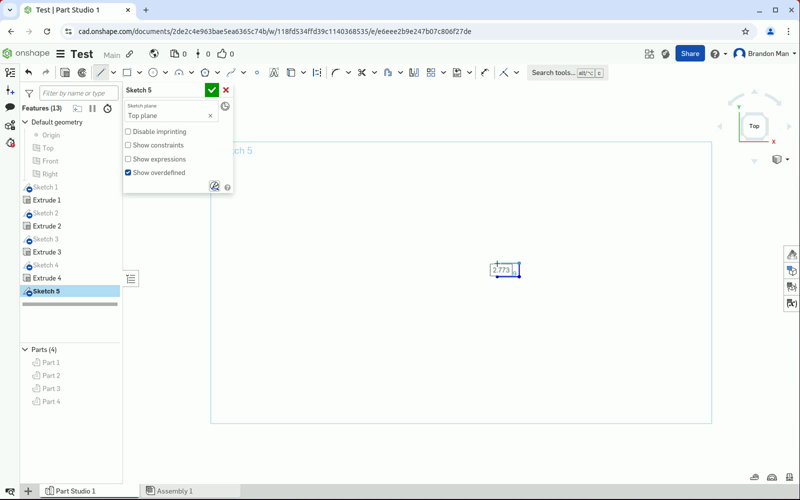
key_up(shift)
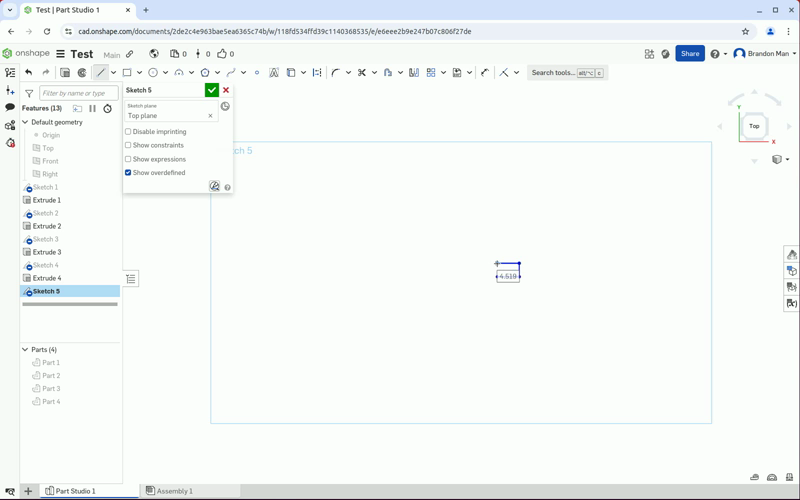
mouse_move(527, 263)
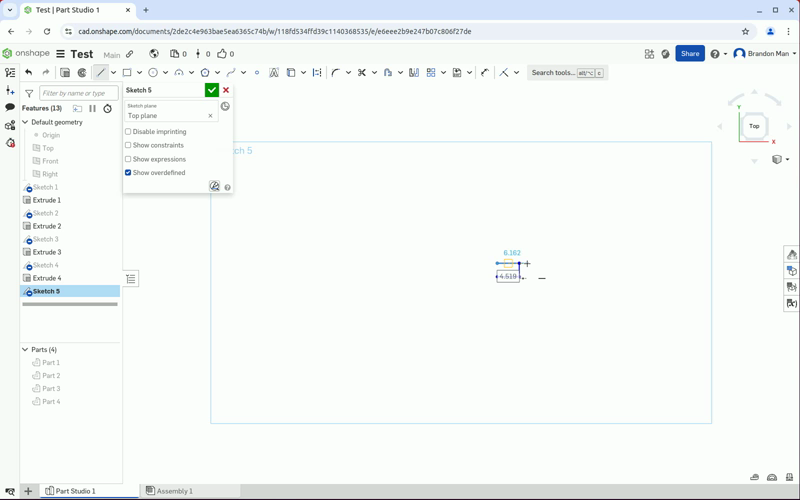
key_down(shift)
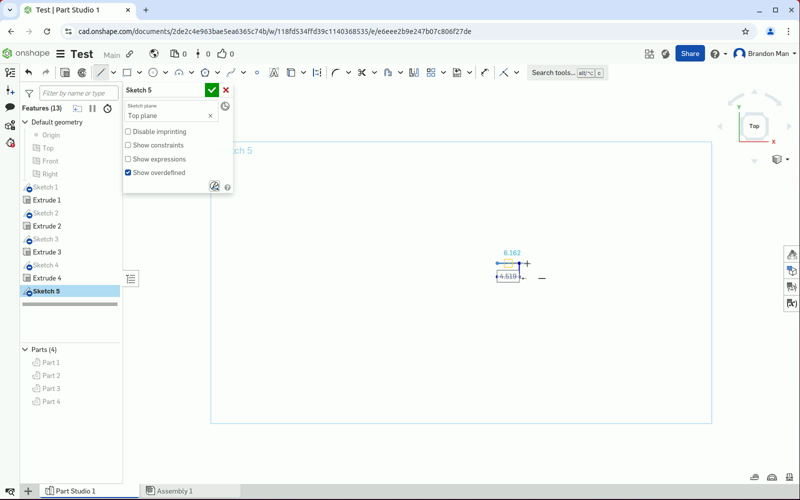
mouse_move(497, 276)
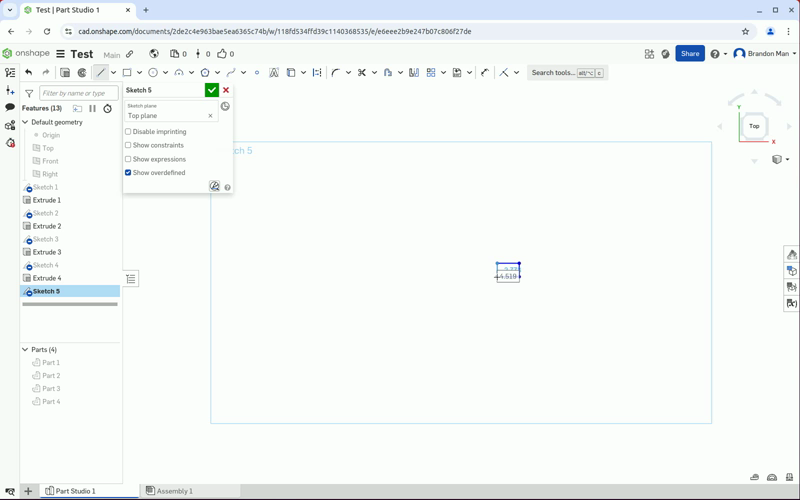
key_up(shift)
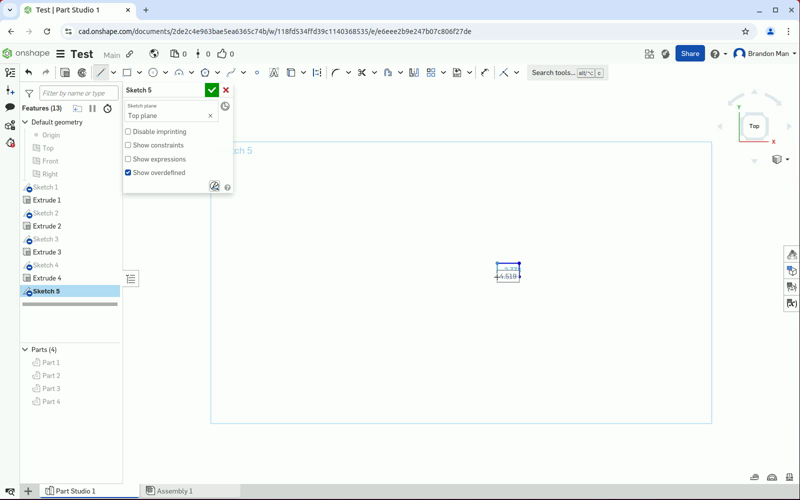
click(497, 276)
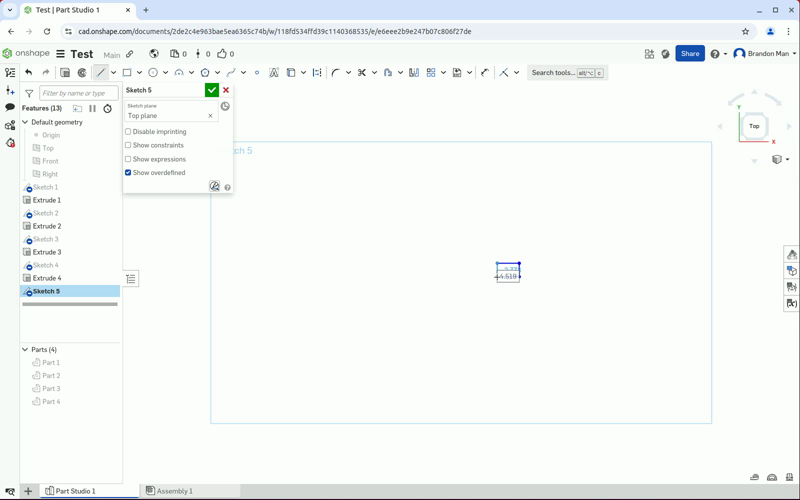
key(esc)
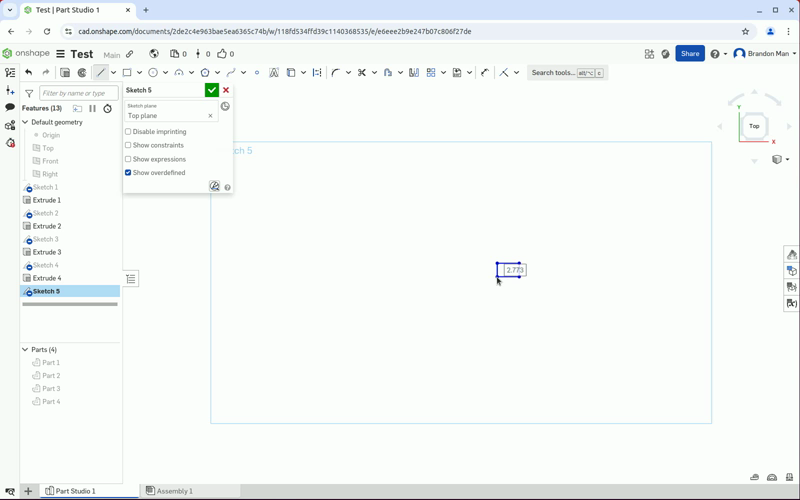
mouse_move(511, 263)
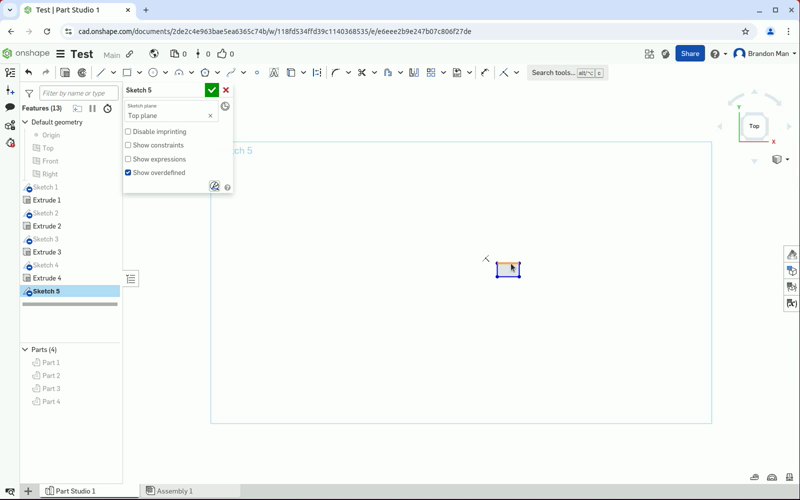
scroll(6)
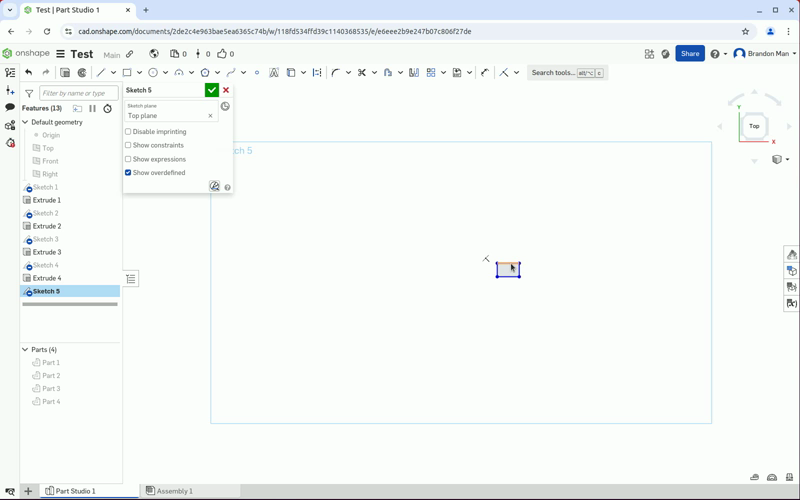
scroll(6)
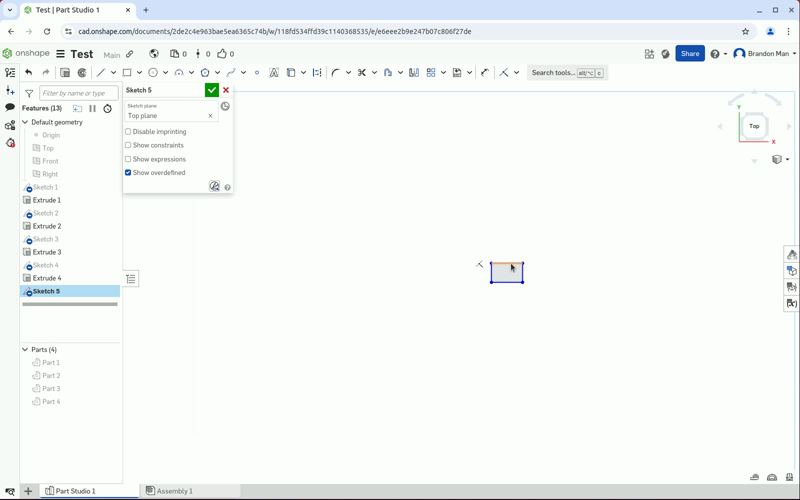
scroll(6)
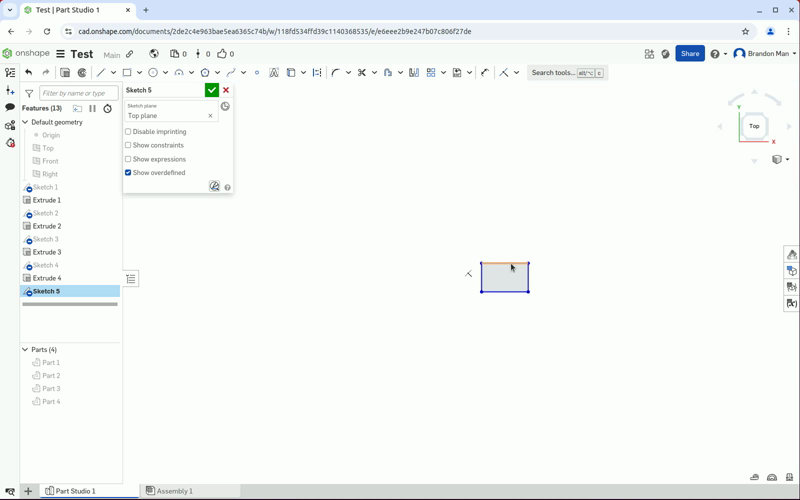
scroll(6)
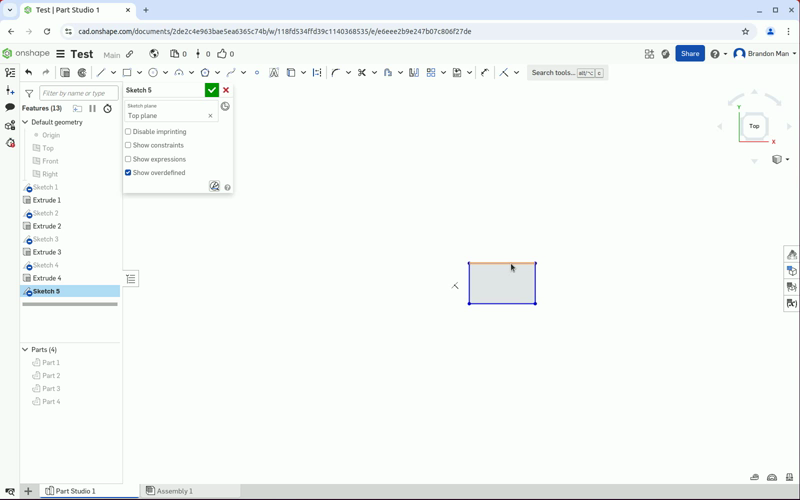
scroll(6)
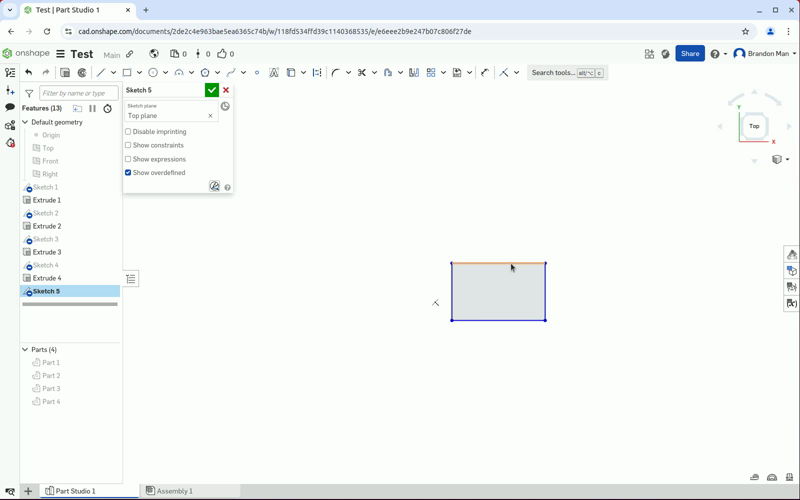
scroll(6)
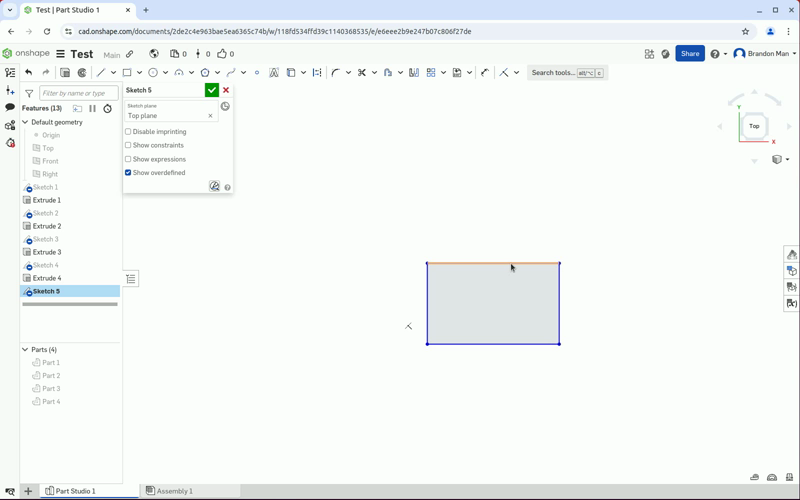
scroll(6)
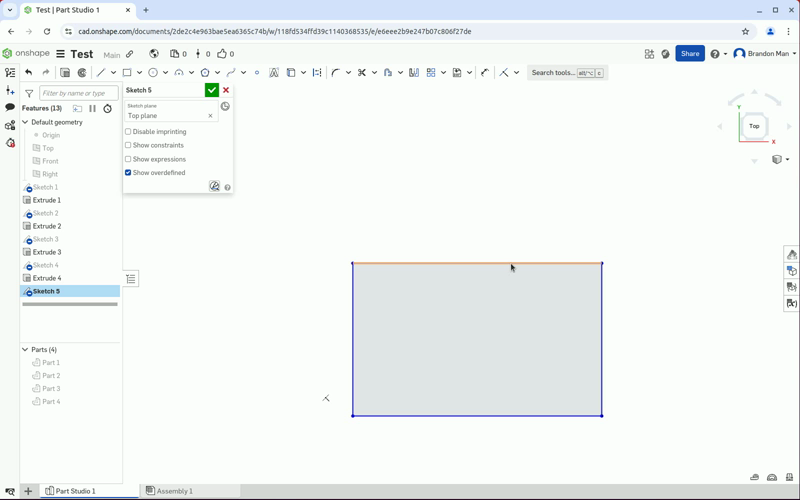
click(511, 263)
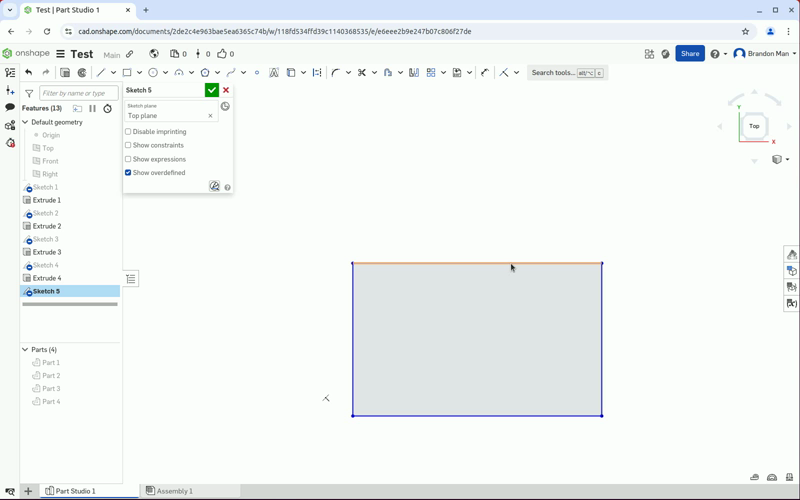
scroll(-6)
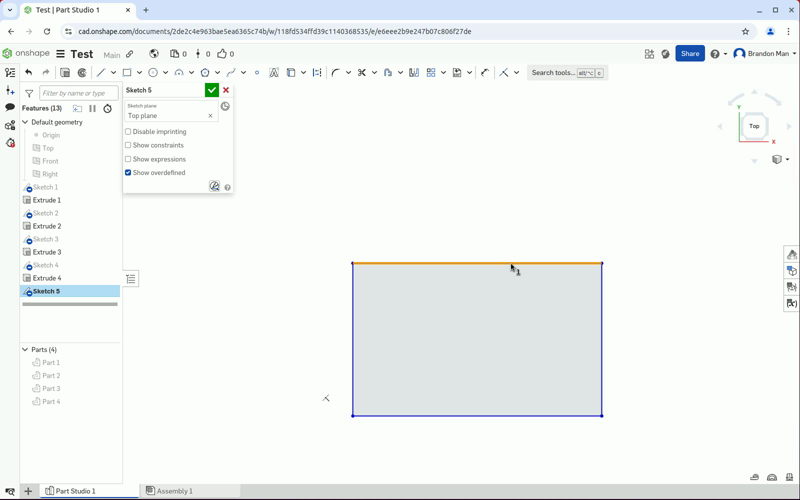
scroll(-6)
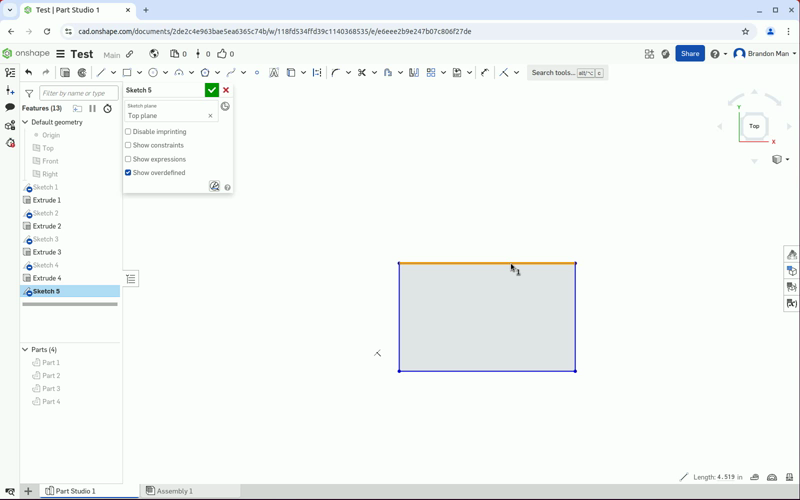
scroll(-6)
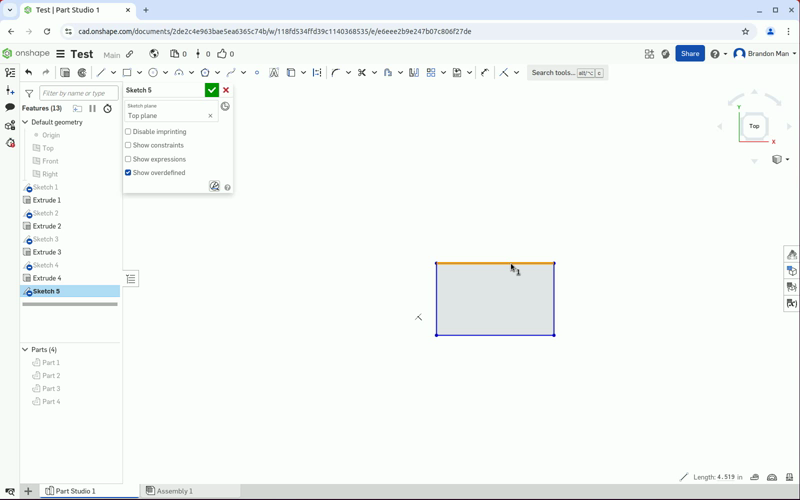
scroll(-6)
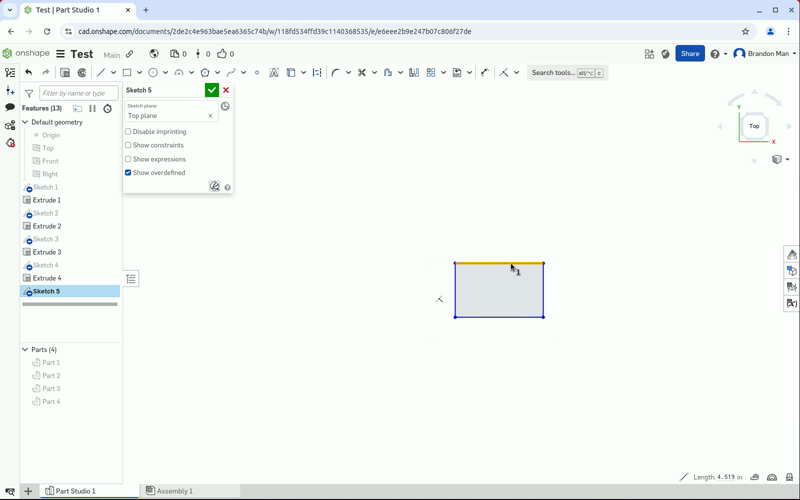
scroll(-6)
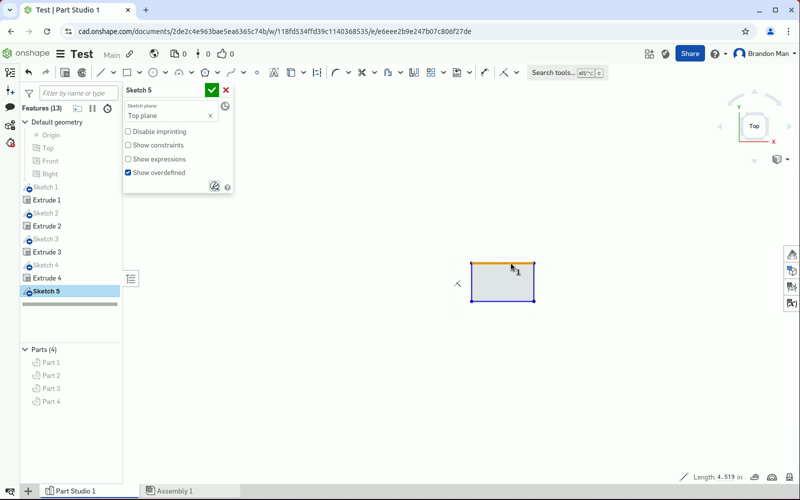
scroll(-6)
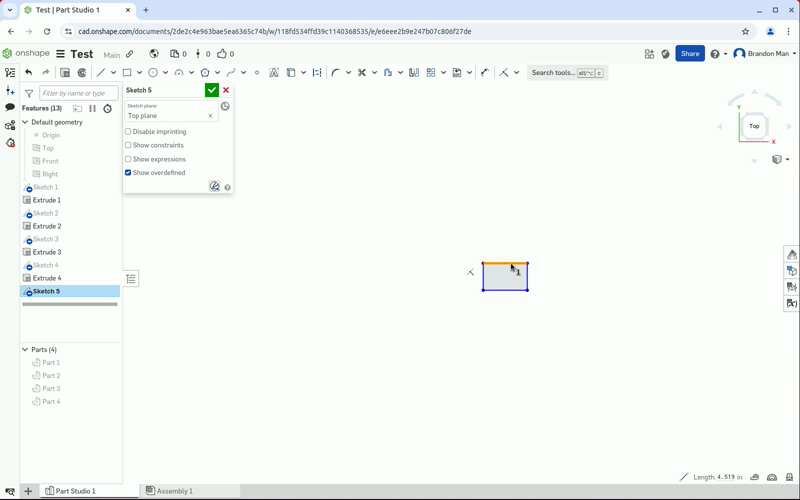
scroll(-6)
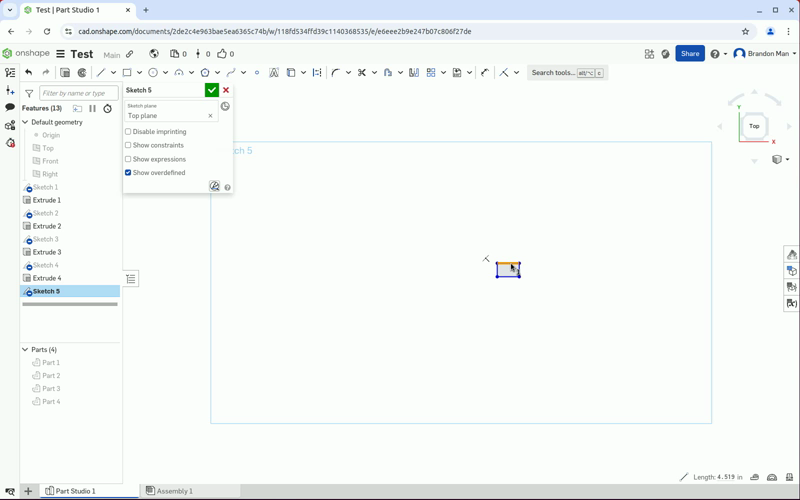
mouse_move(73, 352)
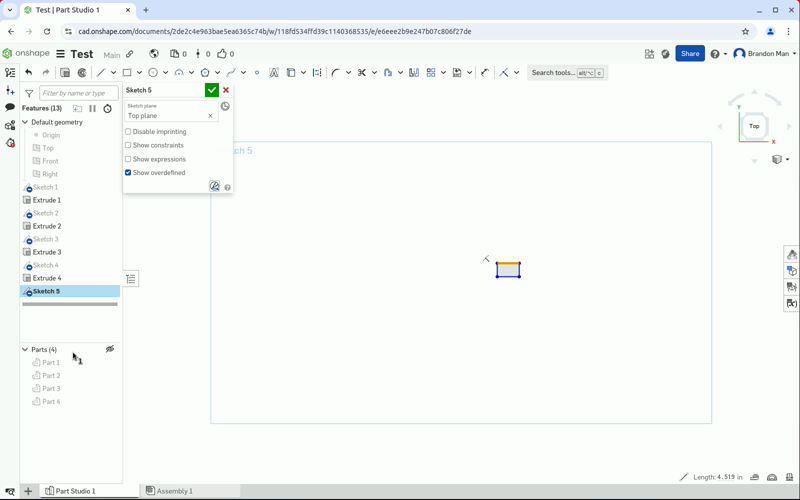
key(shift+y)
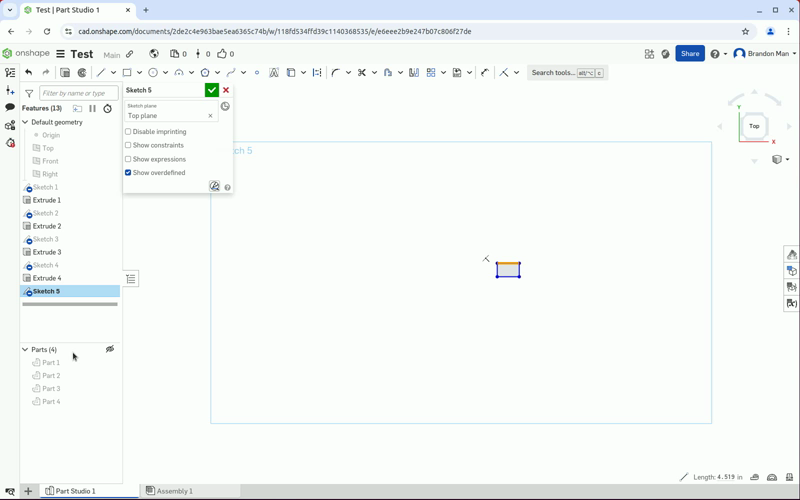
key(shift+e)
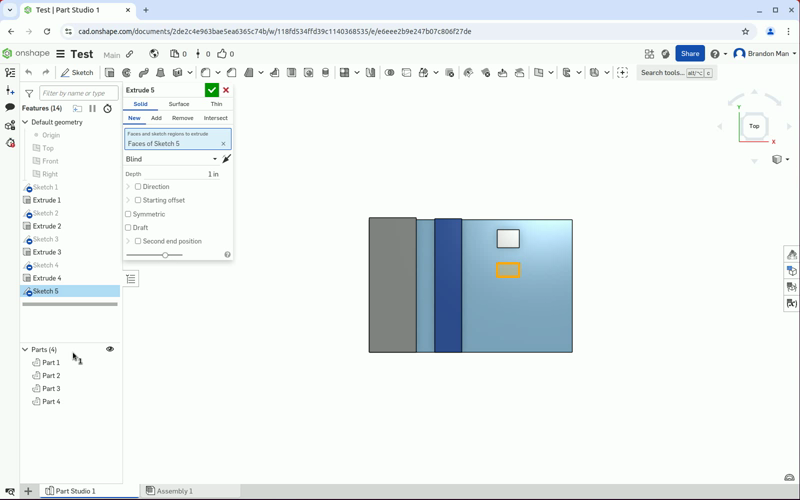
mouse_move(143, 106)
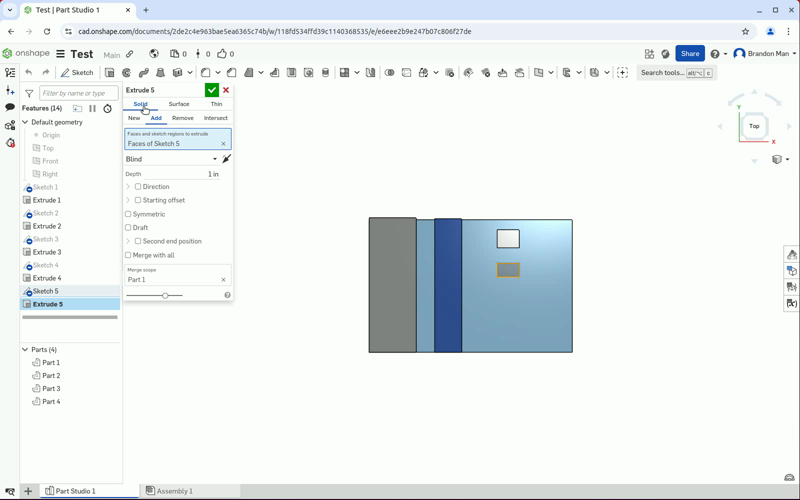
click(143, 106)
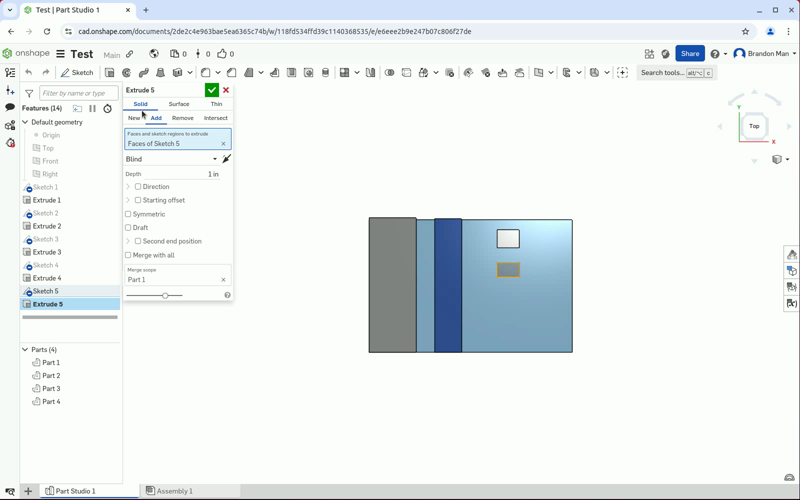
mouse_move(137, 120)
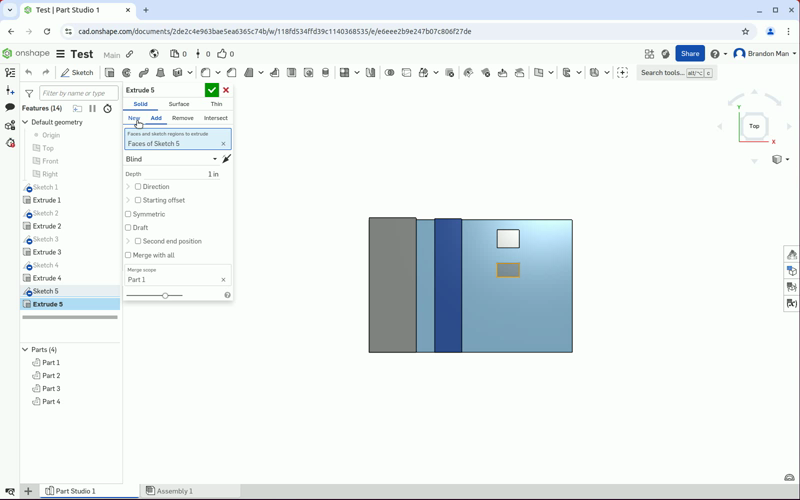
click(137, 120)
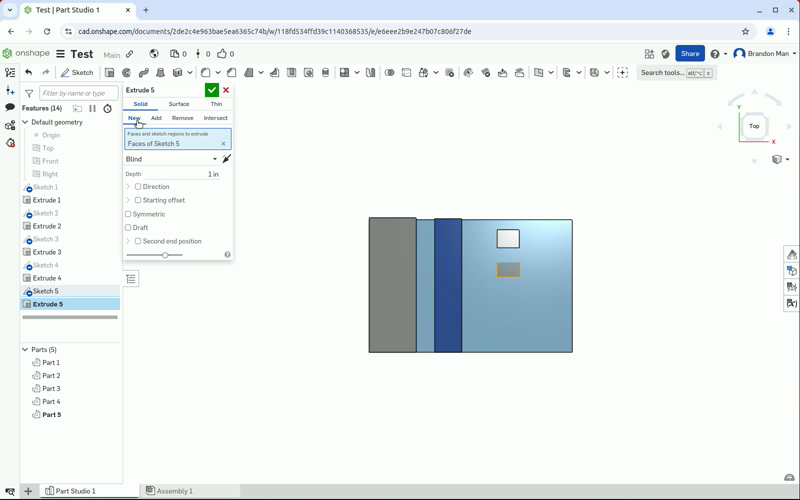
key(tab, 4)
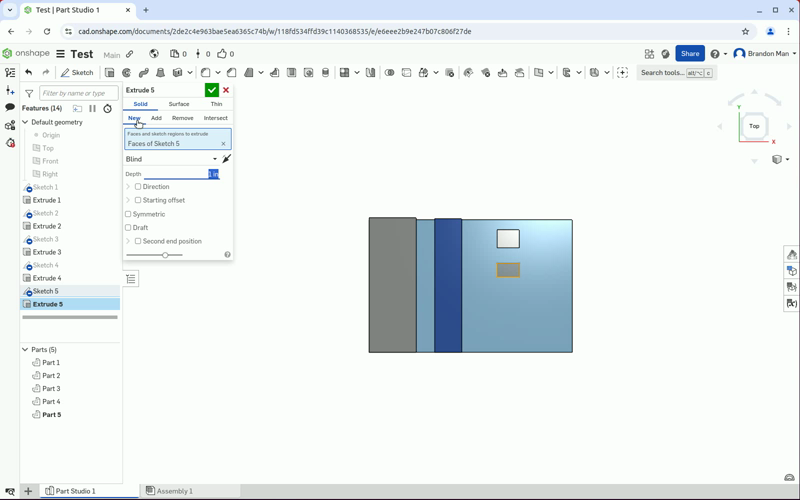
text(1.685)
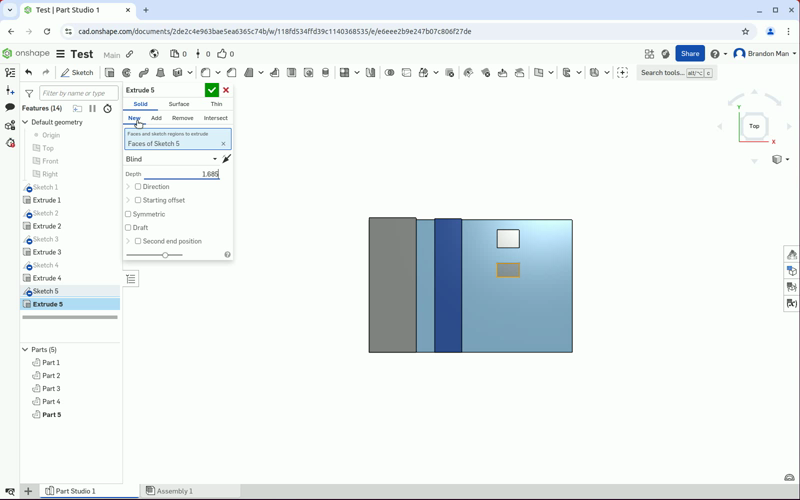
key(enter)
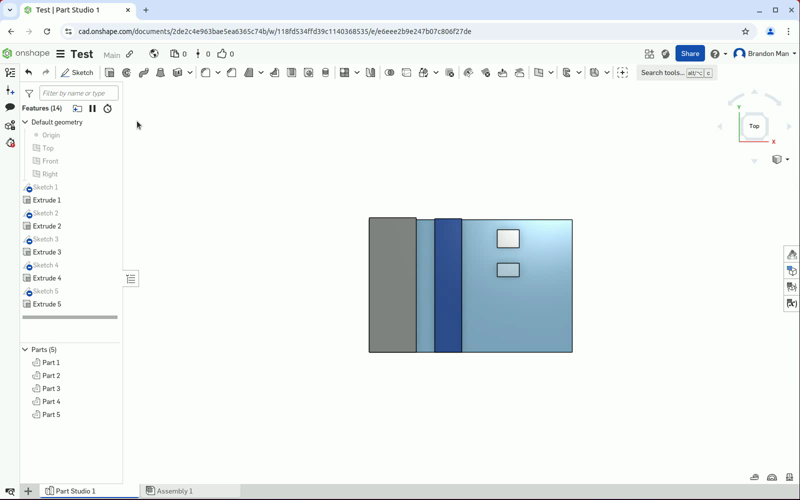
key(shift+h)
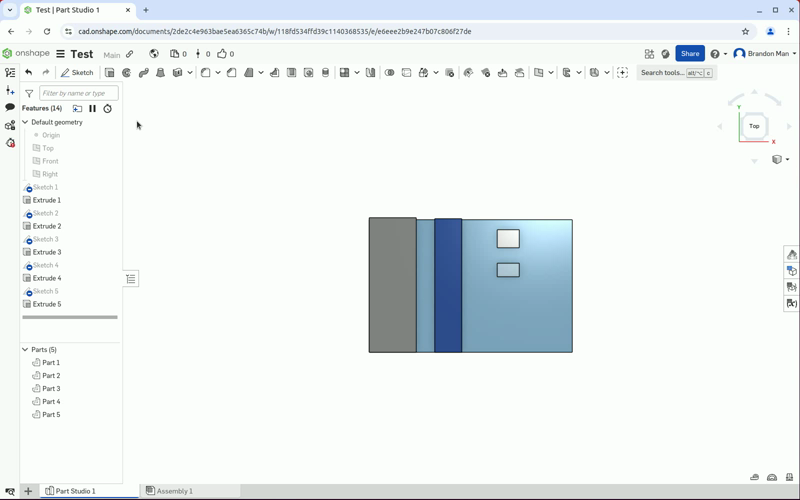
key(shift+h)
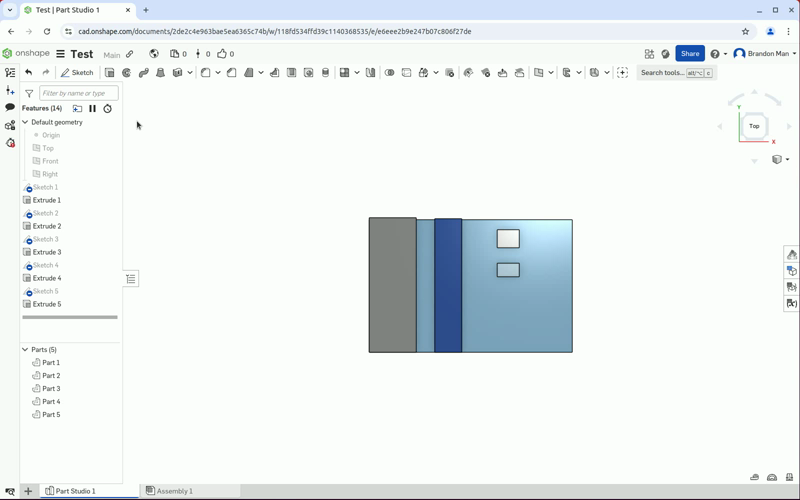
mouse_move(73, 189)
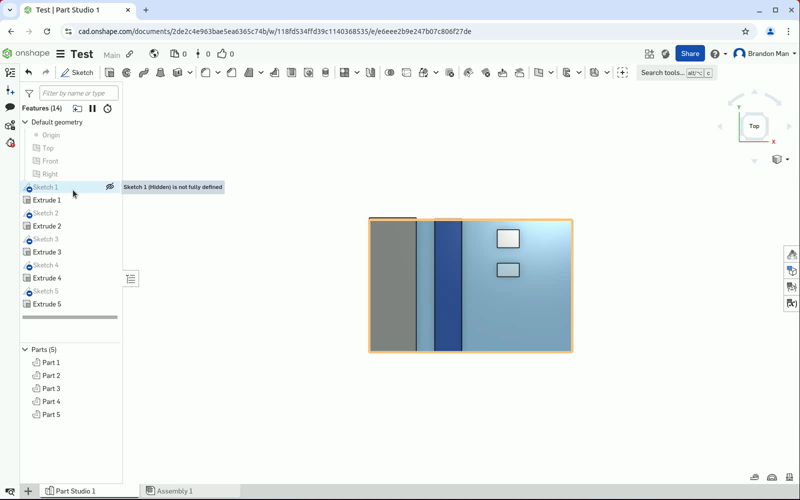
click(73, 189)
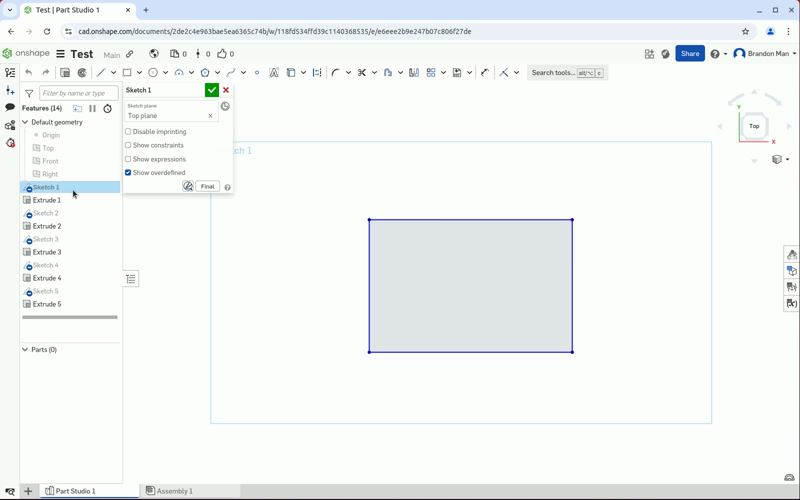
mouse_move(229, 92)
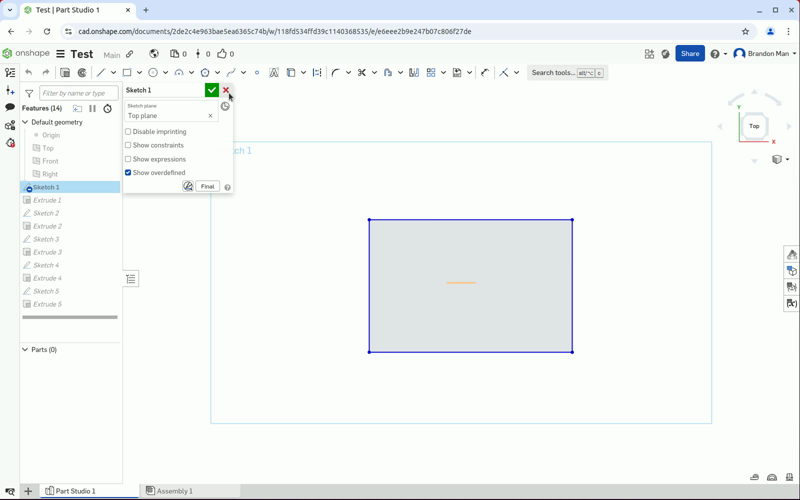
click(229, 92)
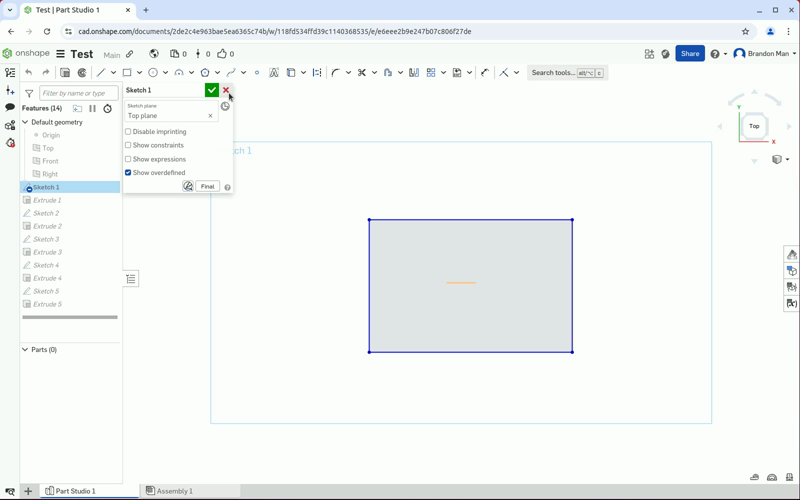
key(shift+s)
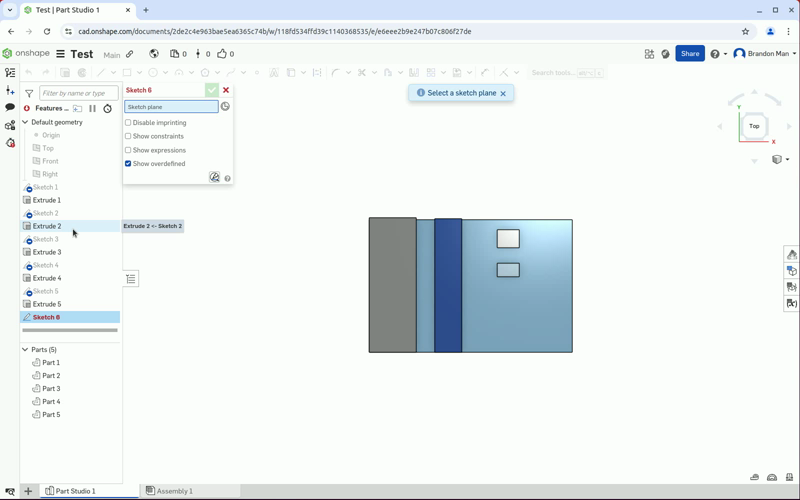
scroll(3)
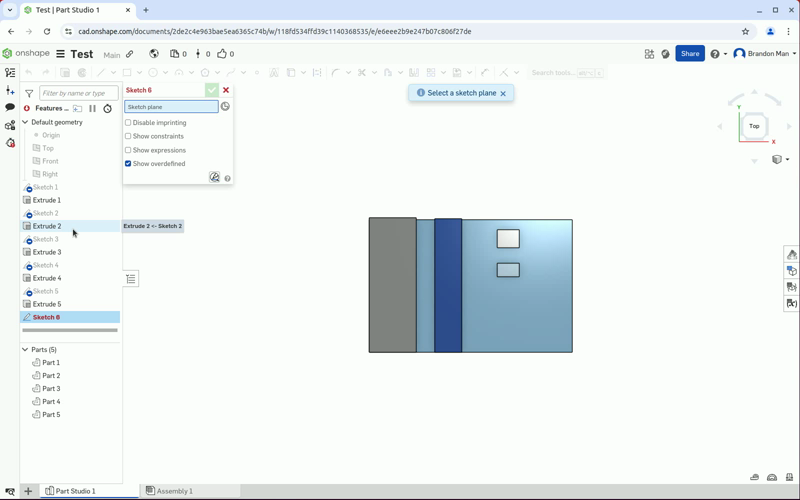
mouse_move(73, 150)
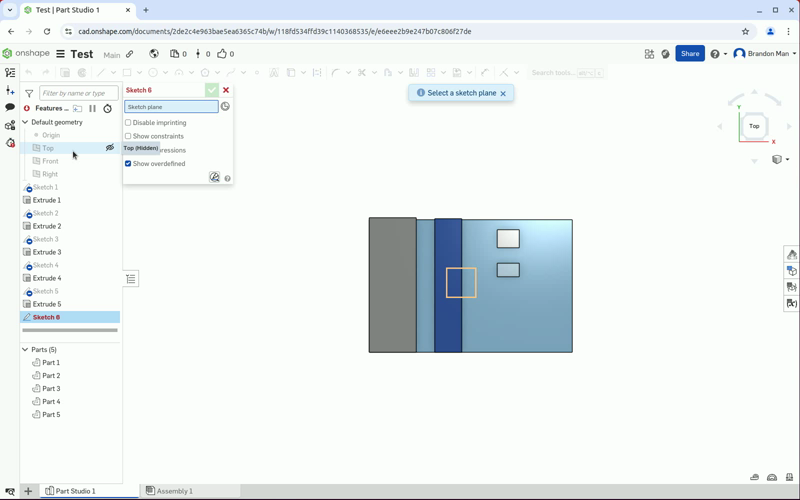
click(73, 150)
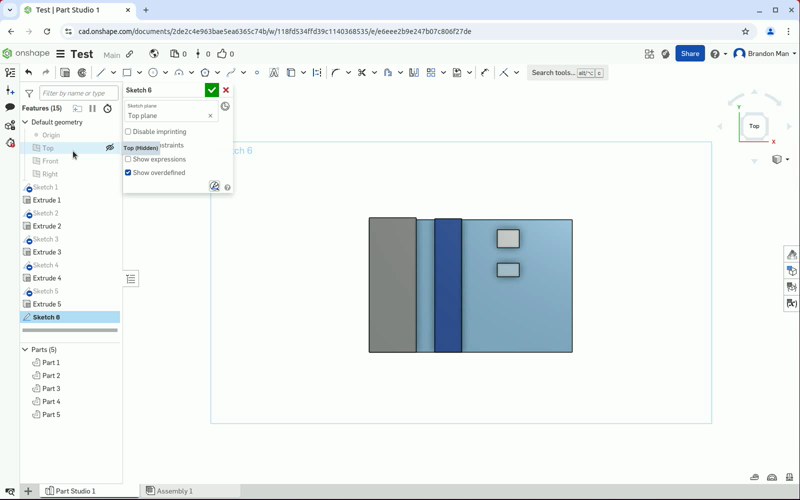
mouse_move(73, 352)
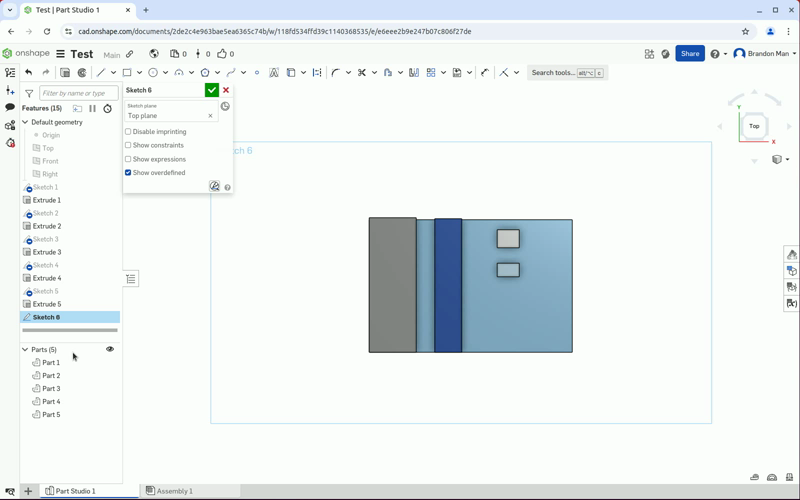
key(y)
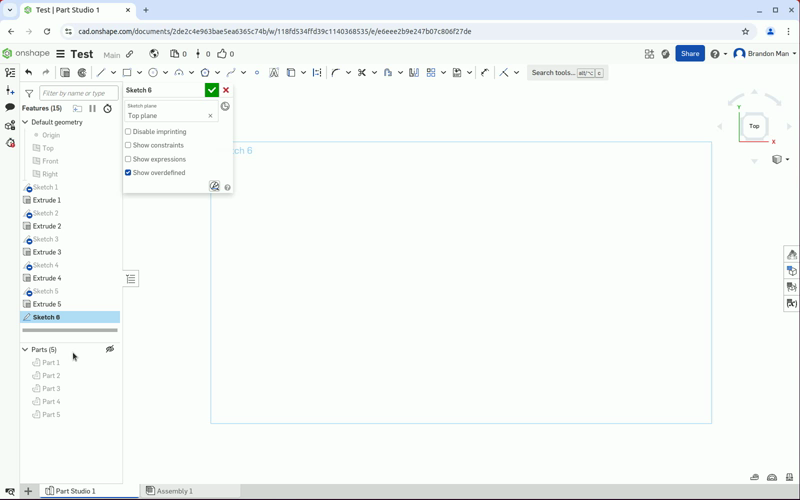
key(l)
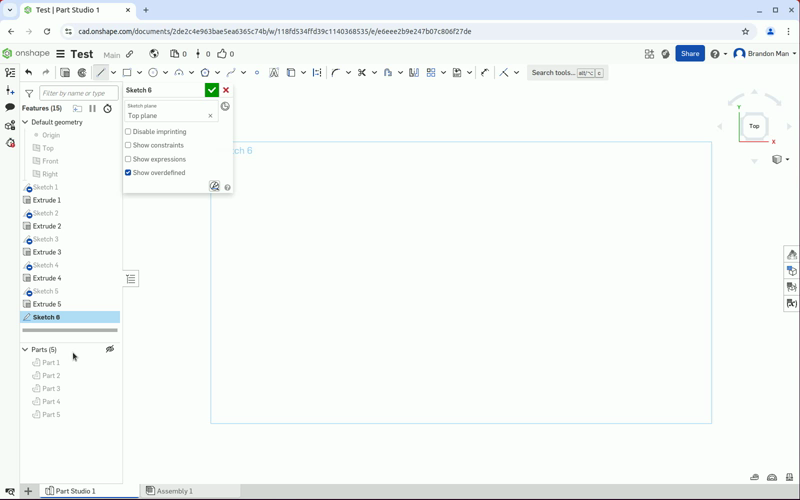
key_down(shift)
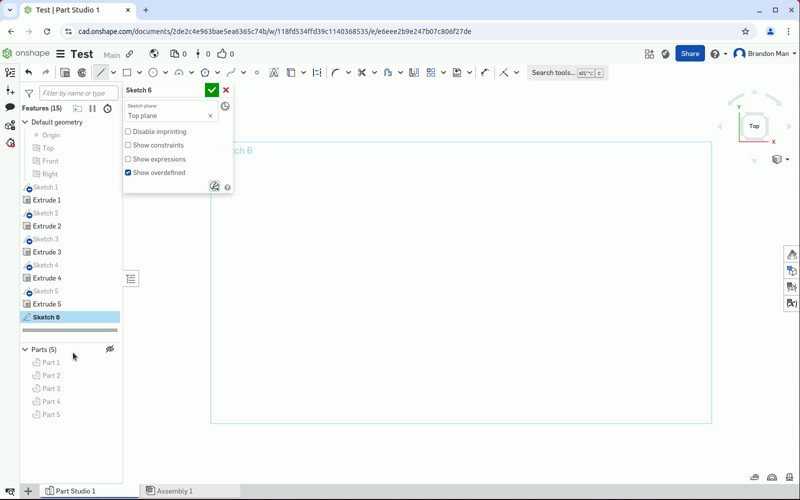
mouse_move(497, 312)
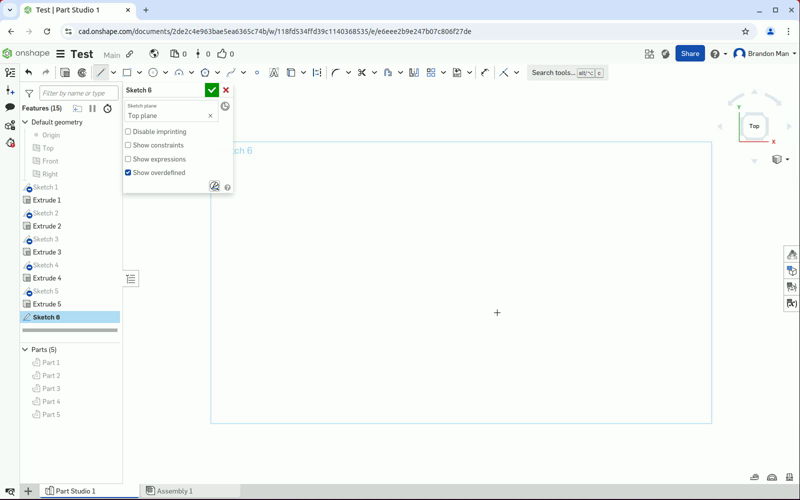
click(497, 312)
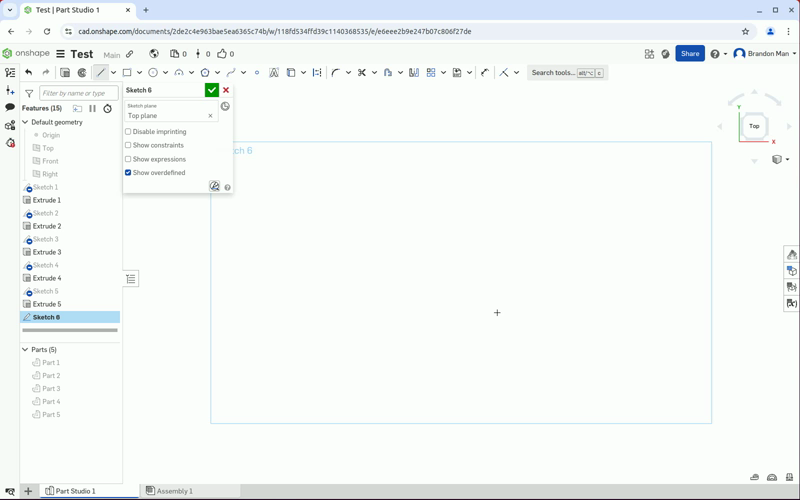
key_up(shift)
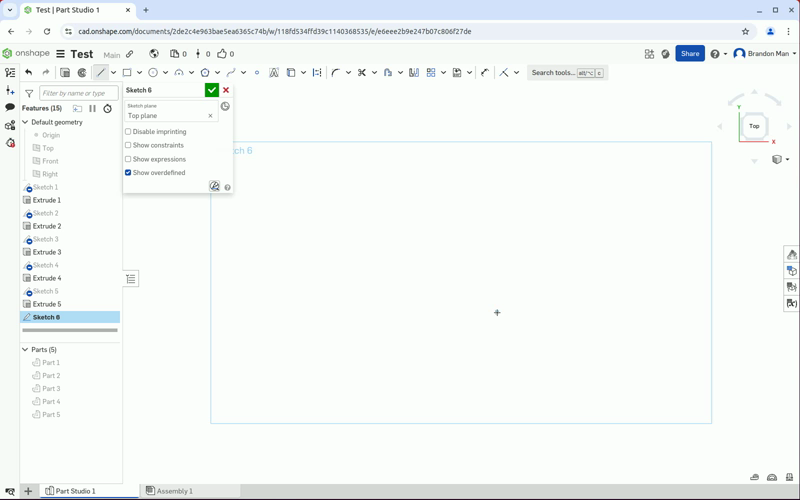
key_down(shift)
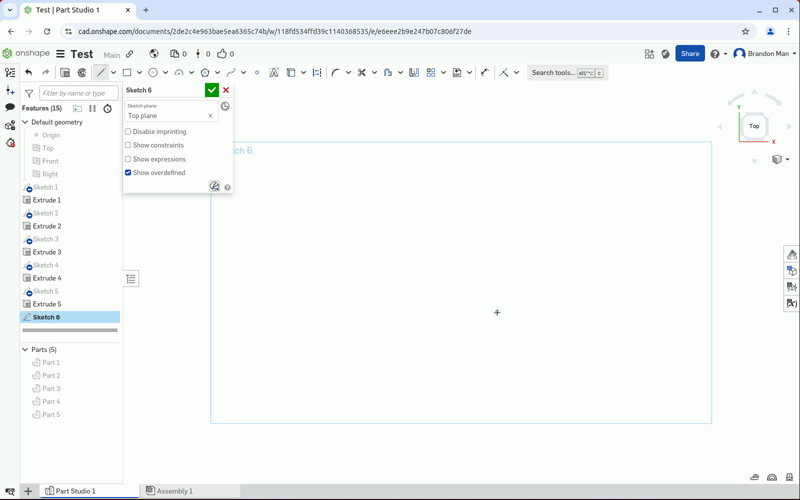
mouse_move(527, 312)
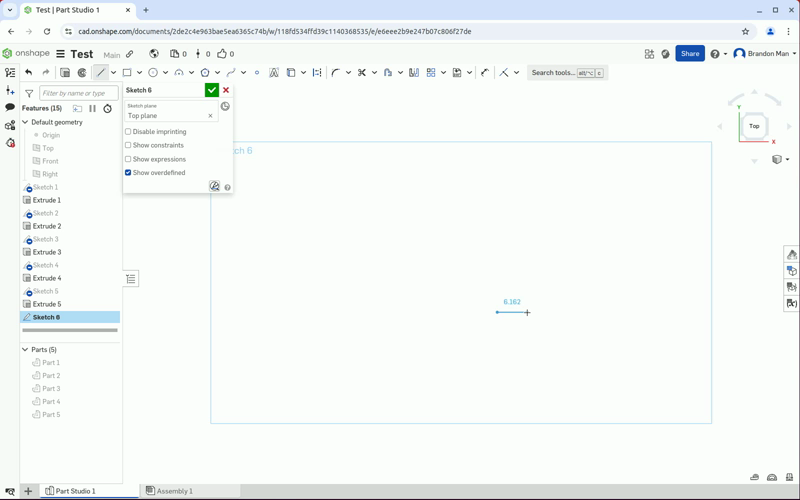
mouse_move(519, 312)
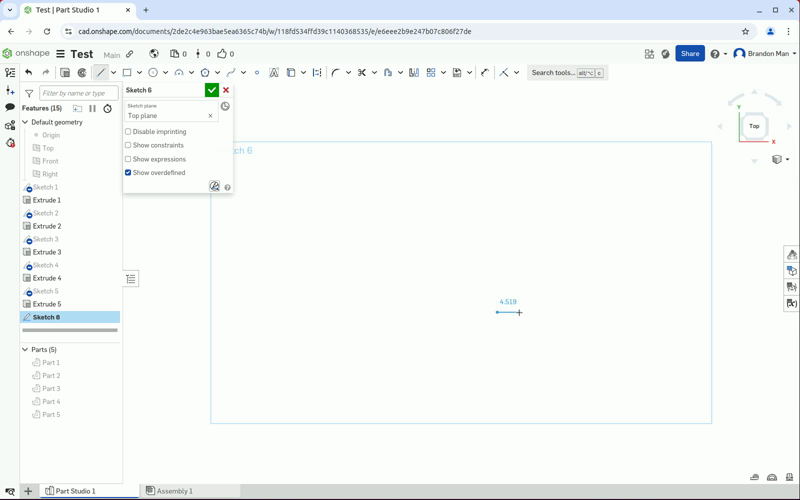
click(519, 312)
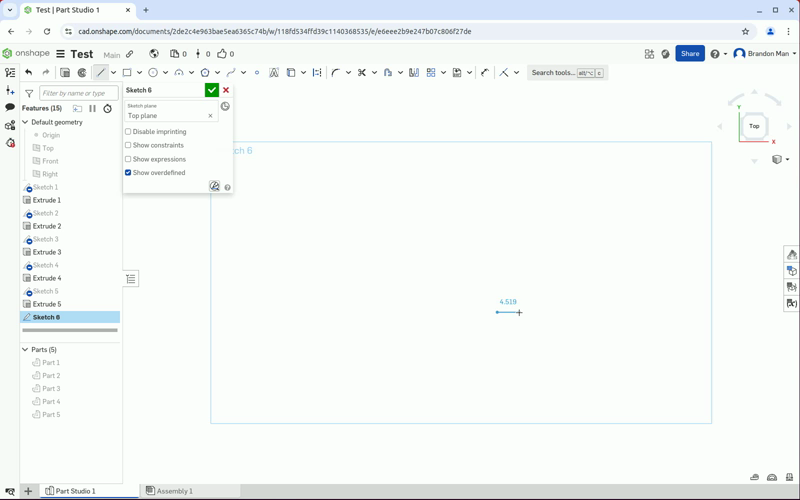
key_up(shift)
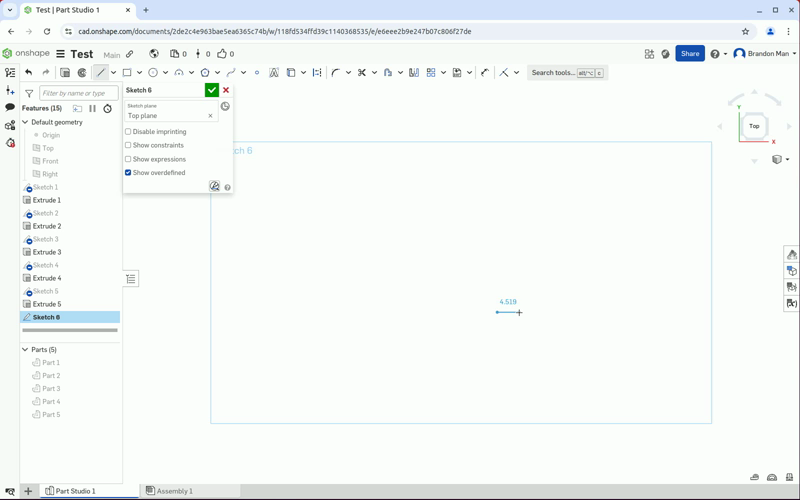
key_down(shift)
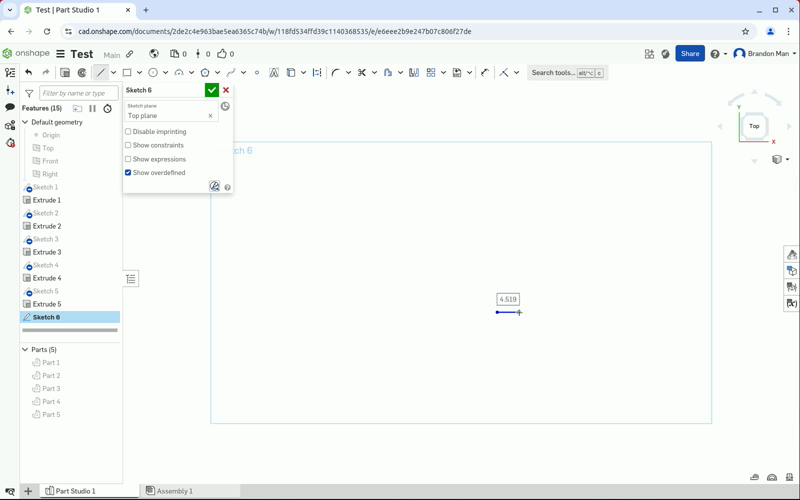
mouse_move(549, 312)
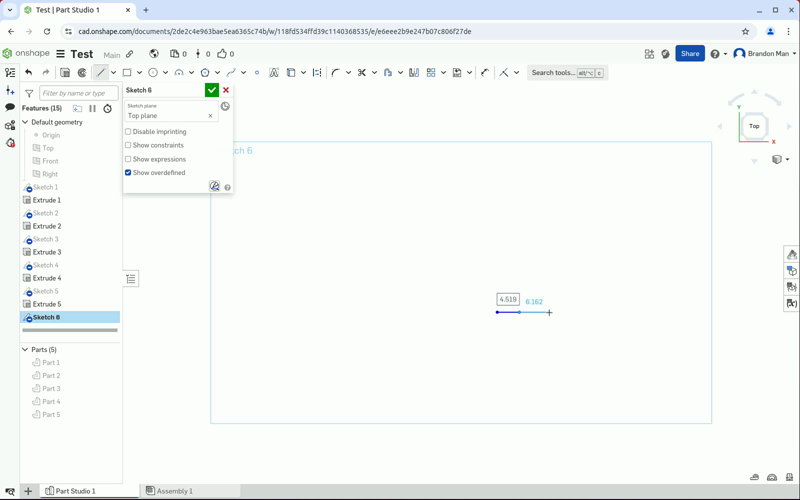
mouse_move(519, 295)
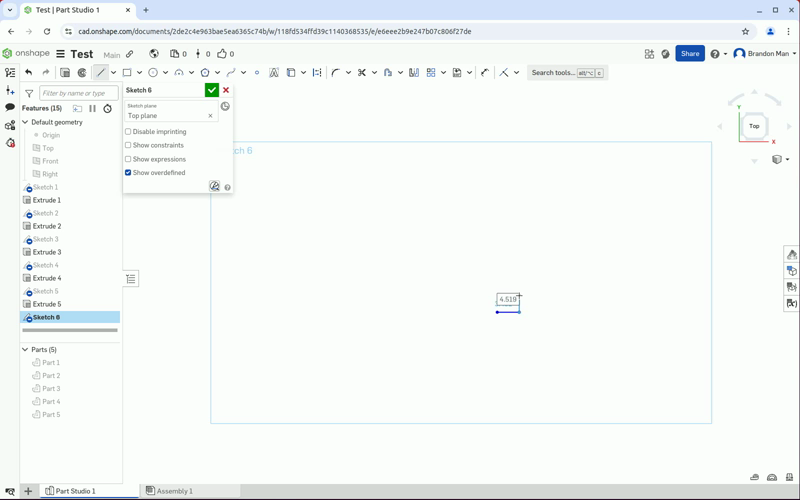
click(519, 295)
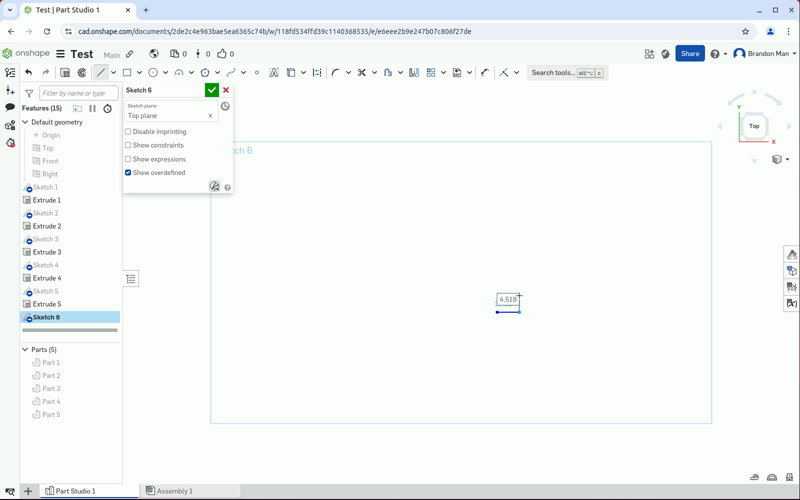
key_up(shift)
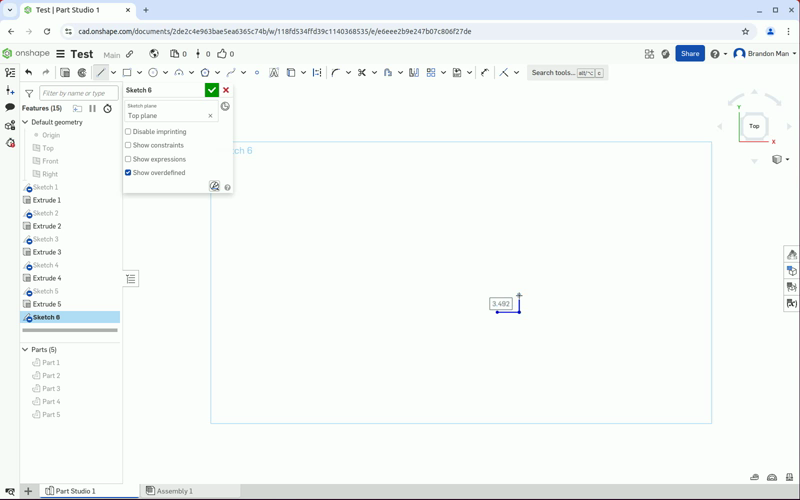
key_down(shift)
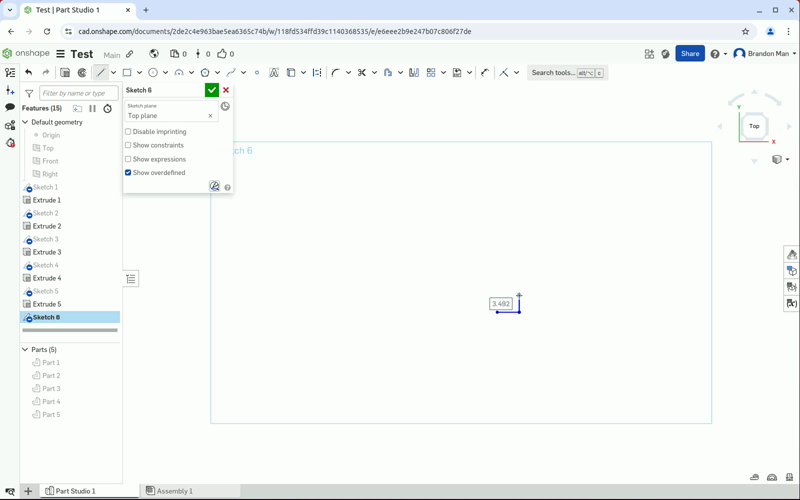
mouse_move(549, 295)
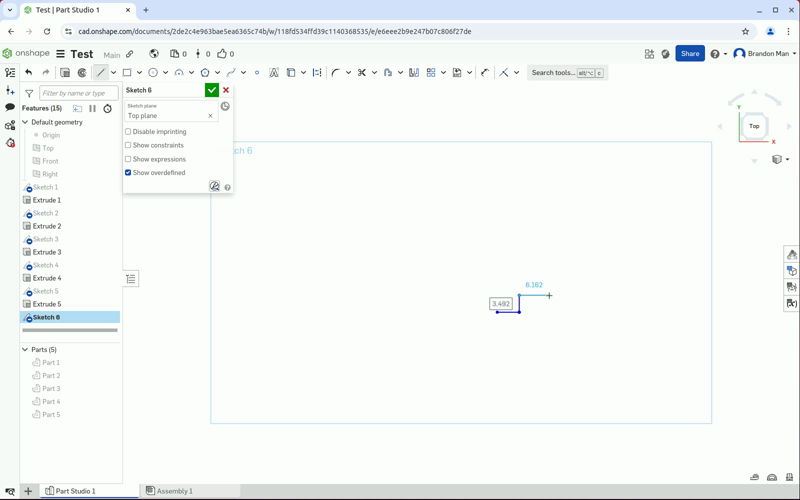
mouse_move(497, 295)
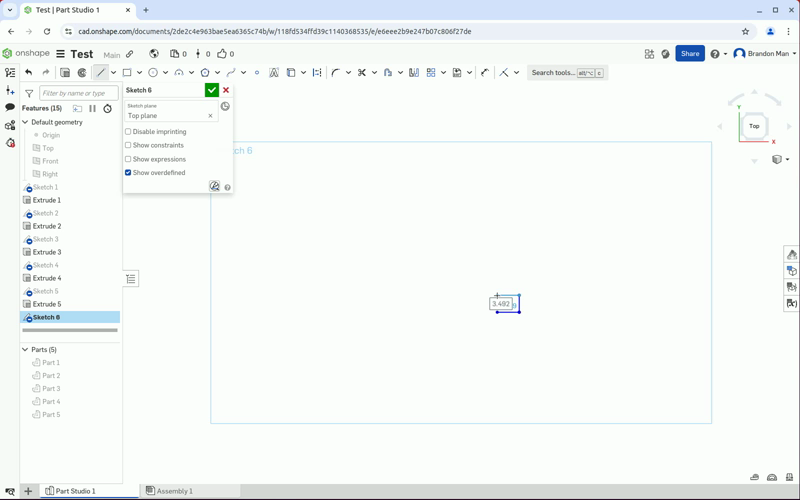
click(497, 295)
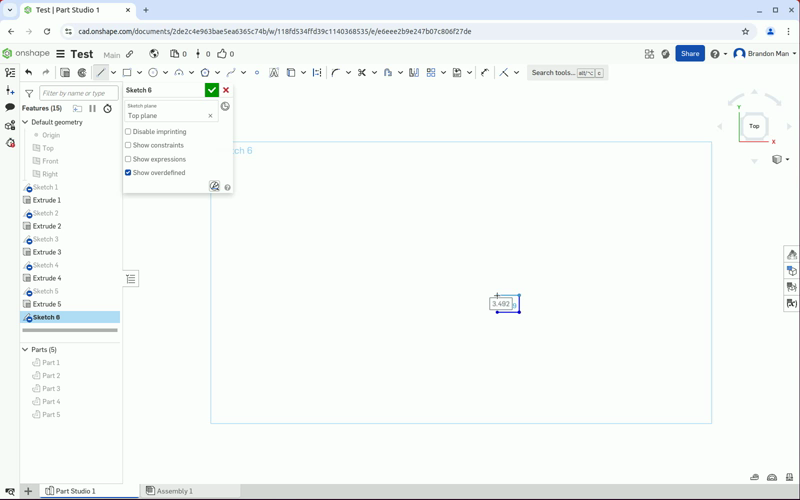
key_up(shift)
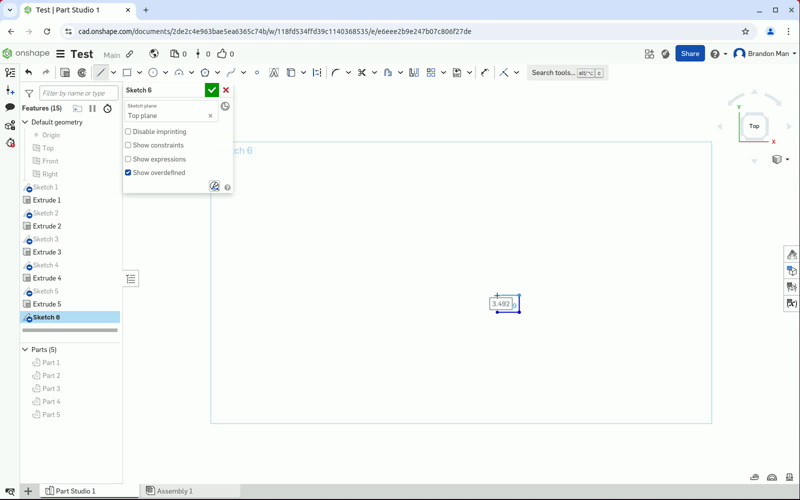
mouse_move(527, 295)
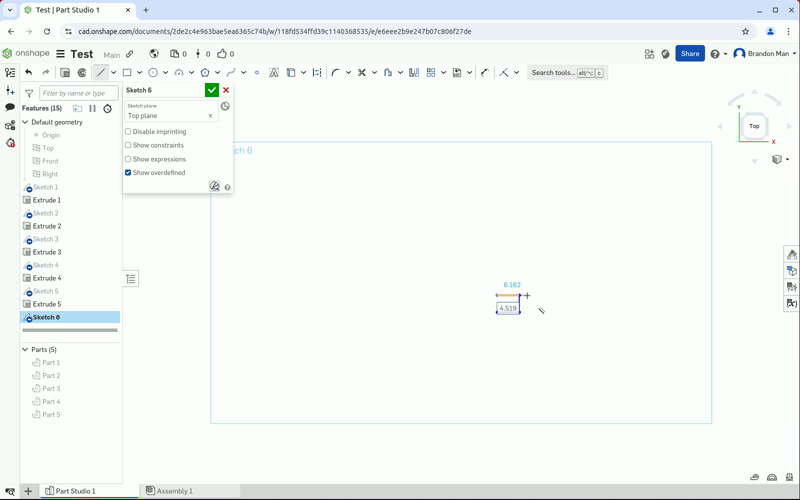
key_down(shift)
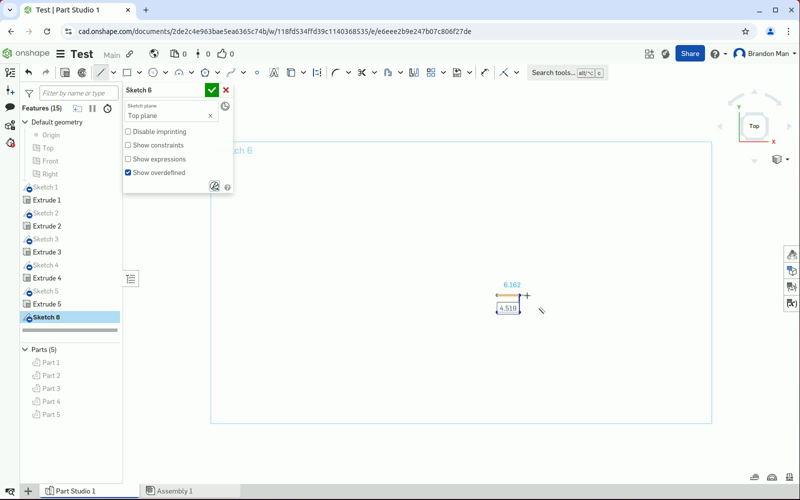
mouse_move(497, 312)
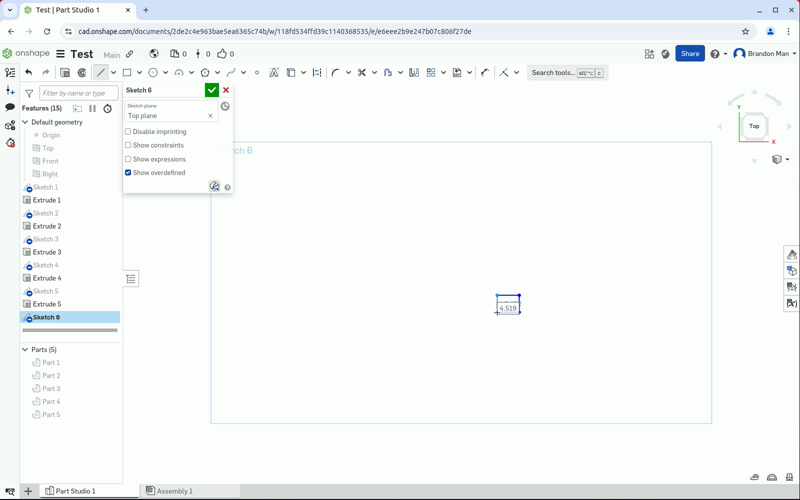
key_up(shift)
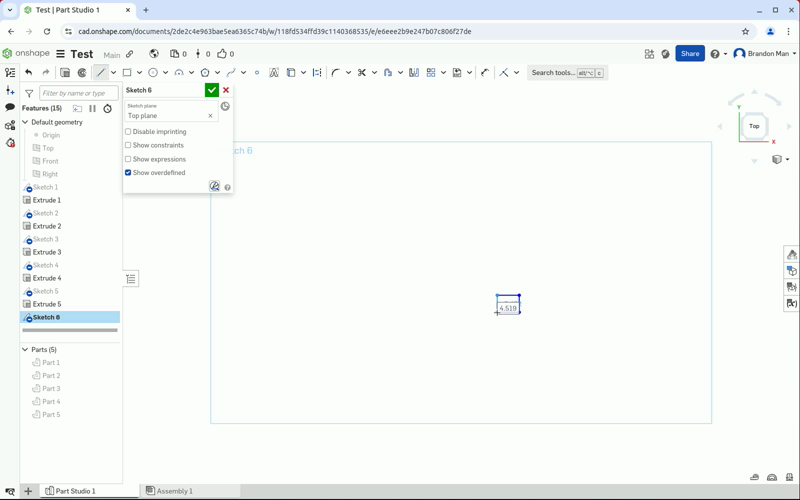
click(497, 312)
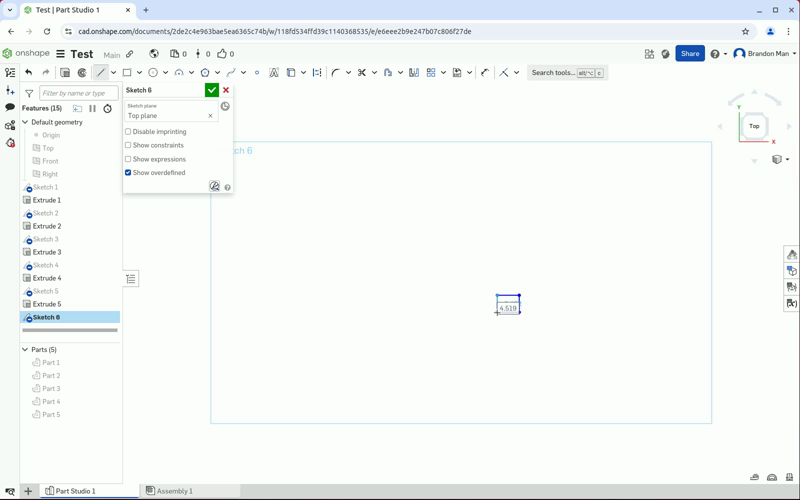
key(esc)
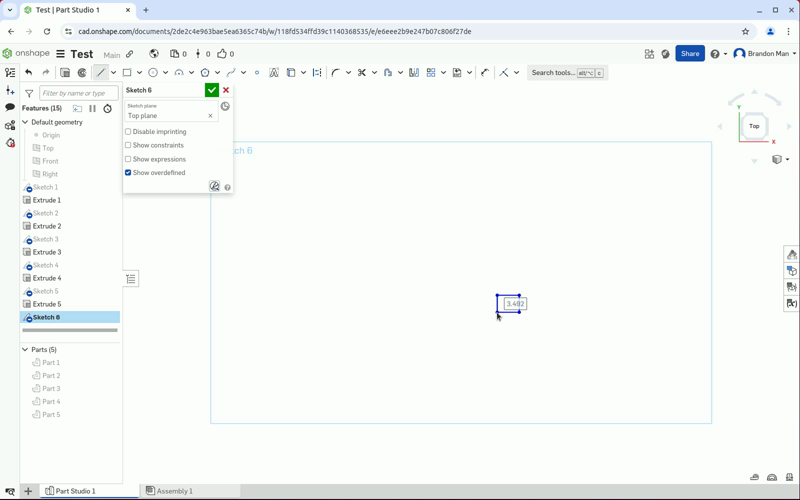
mouse_move(501, 295)
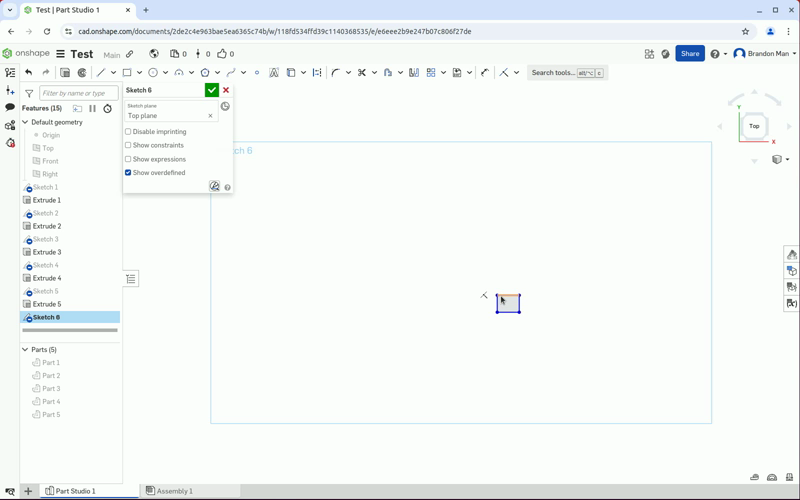
scroll(6)
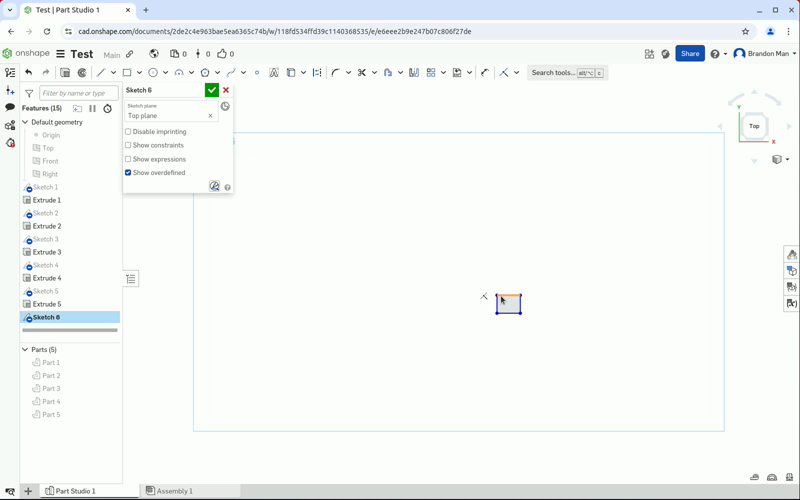
scroll(6)
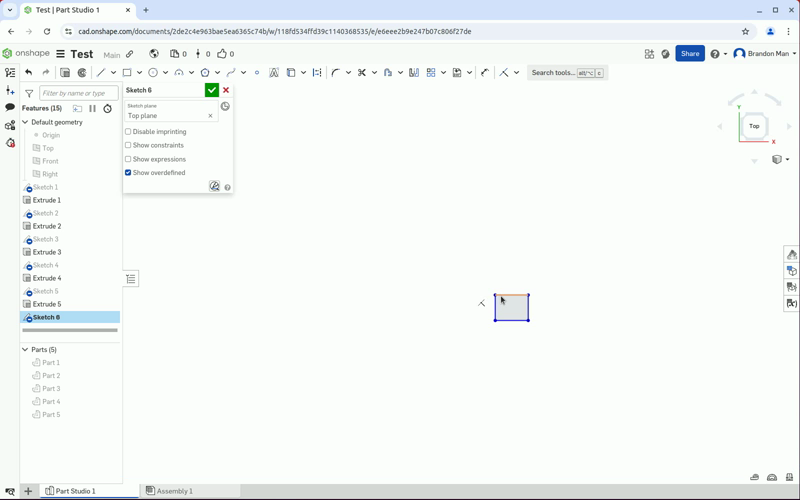
scroll(6)
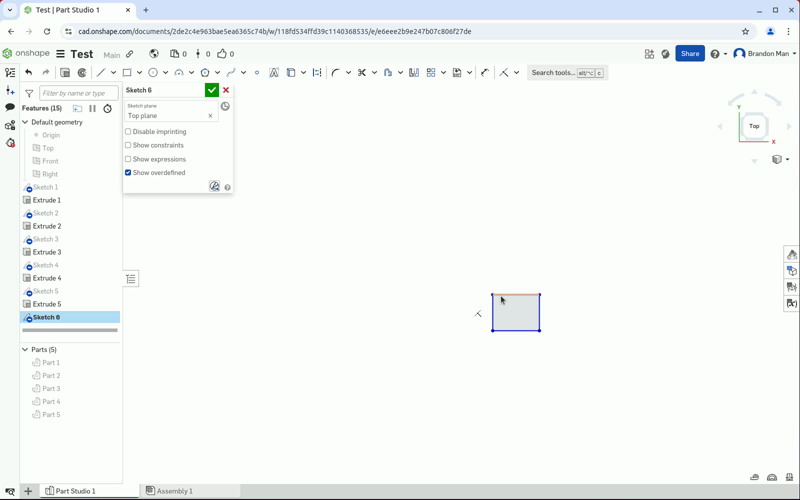
scroll(6)
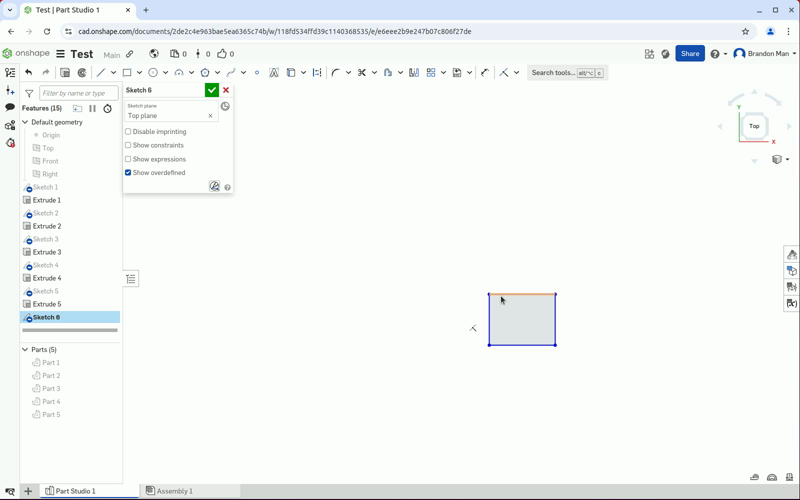
scroll(6)
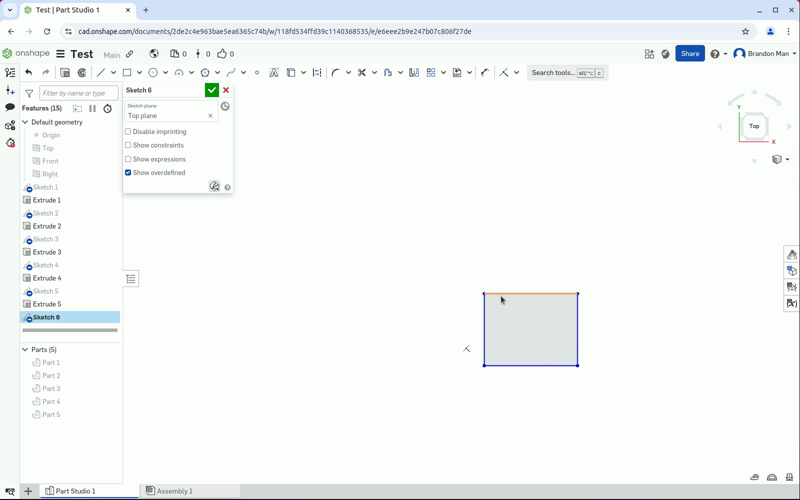
scroll(6)
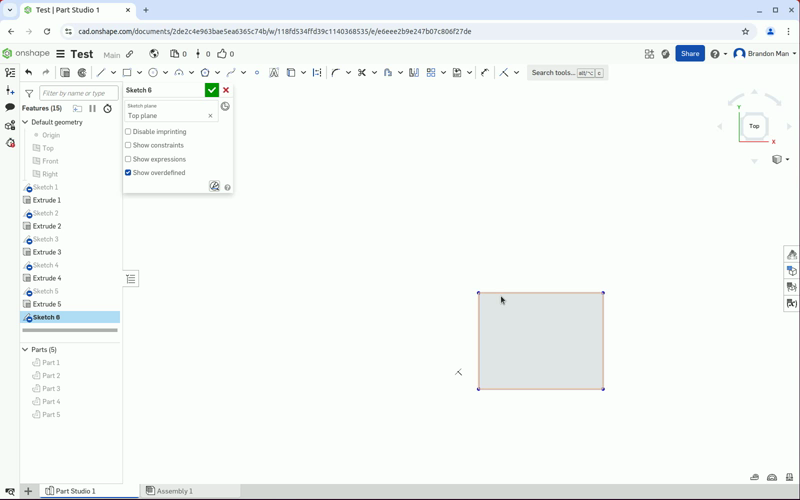
scroll(6)
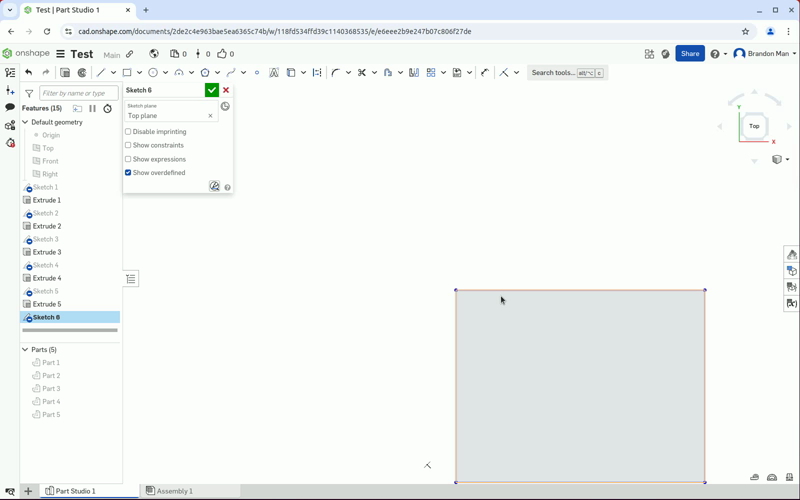
click(501, 295)
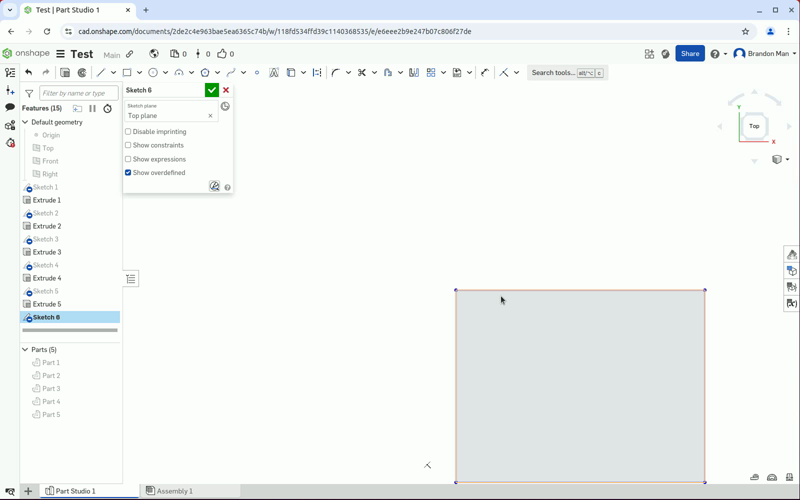
scroll(-6)
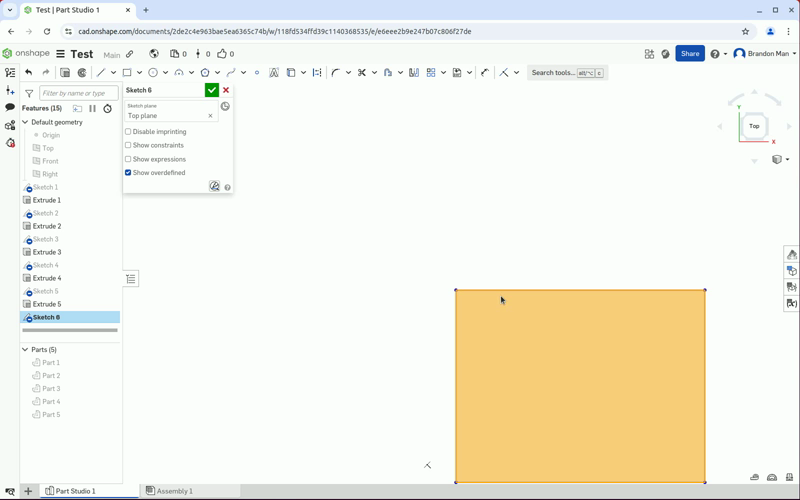
scroll(-6)
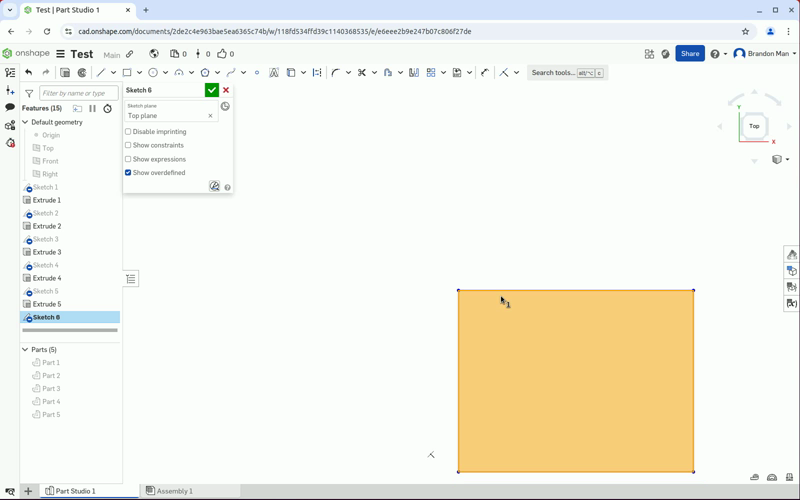
scroll(-6)
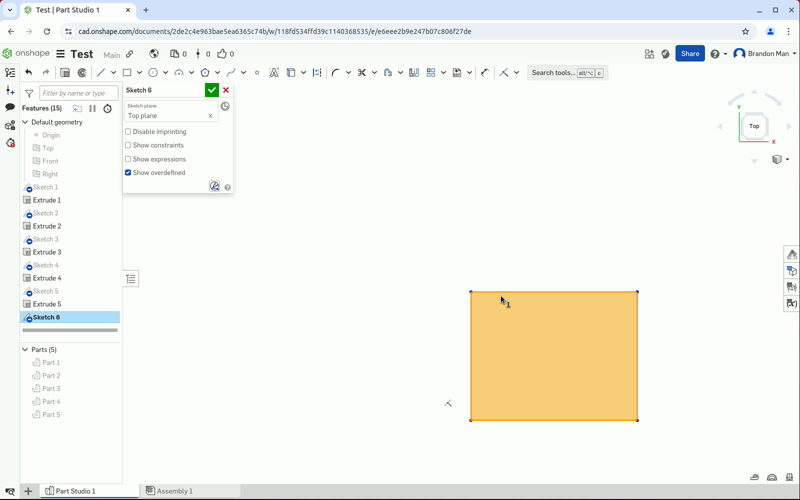
scroll(-6)
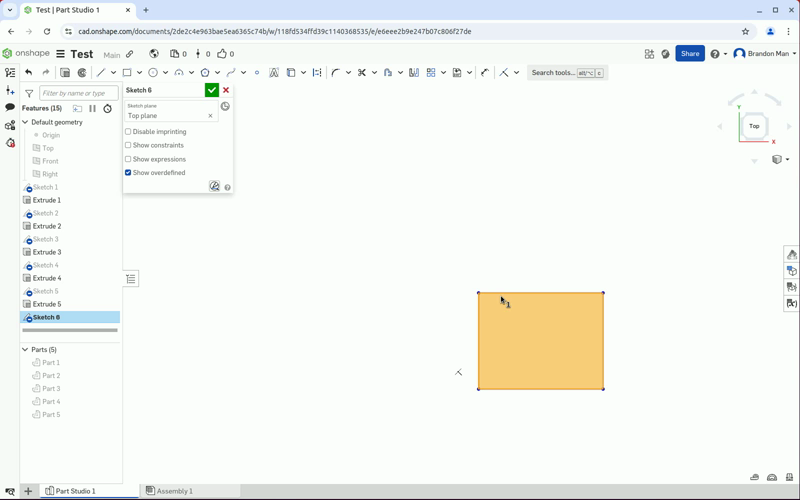
scroll(-6)
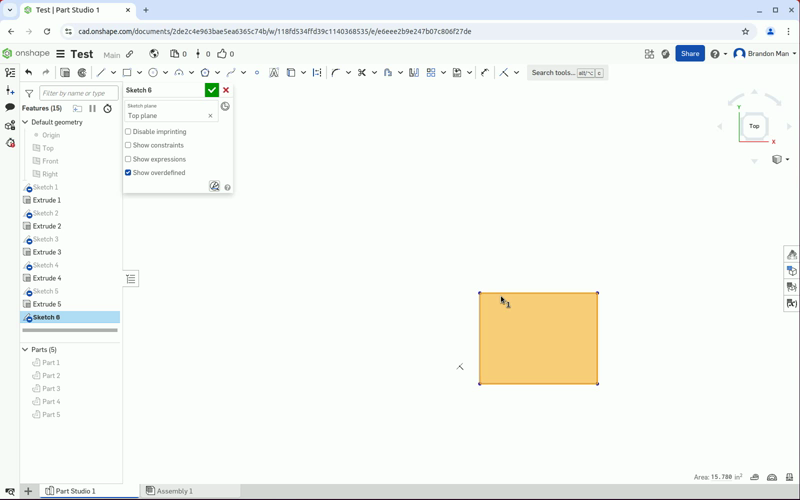
scroll(-6)
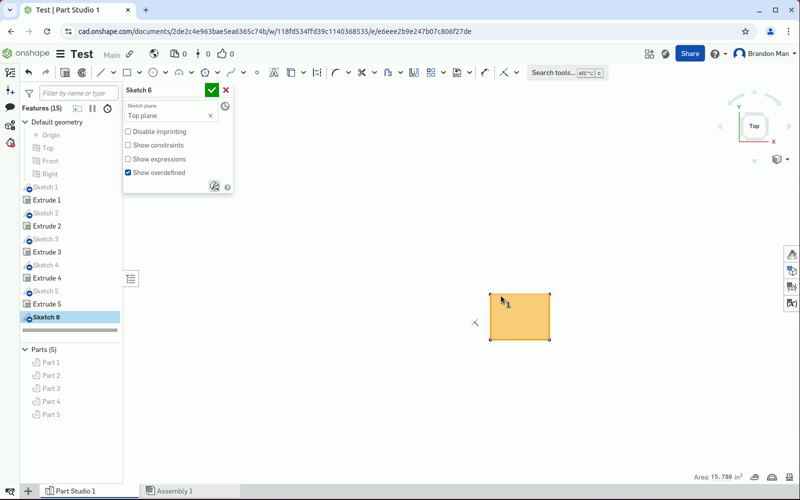
scroll(-6)
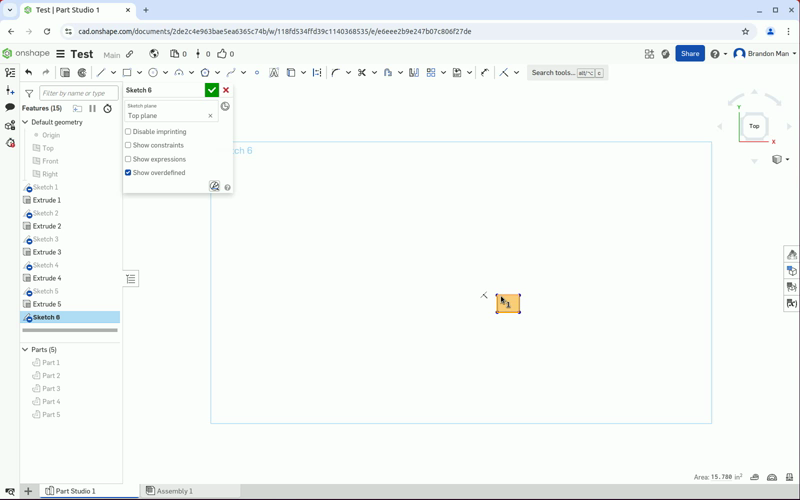
mouse_move(73, 352)
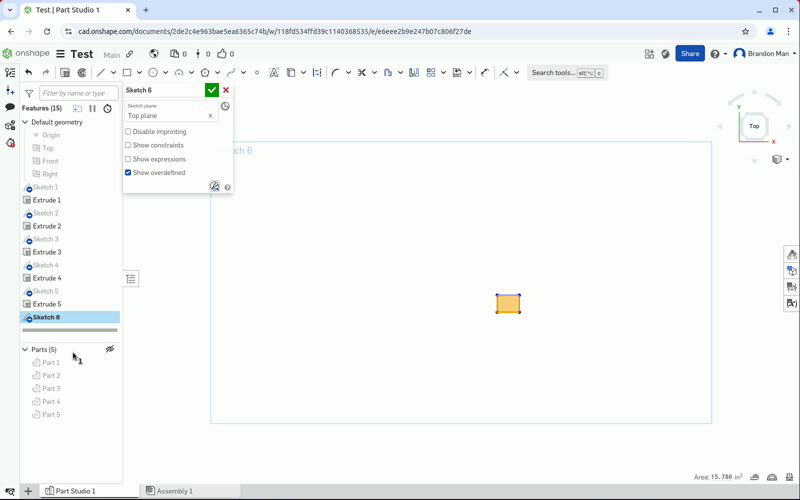
key(shift+y)
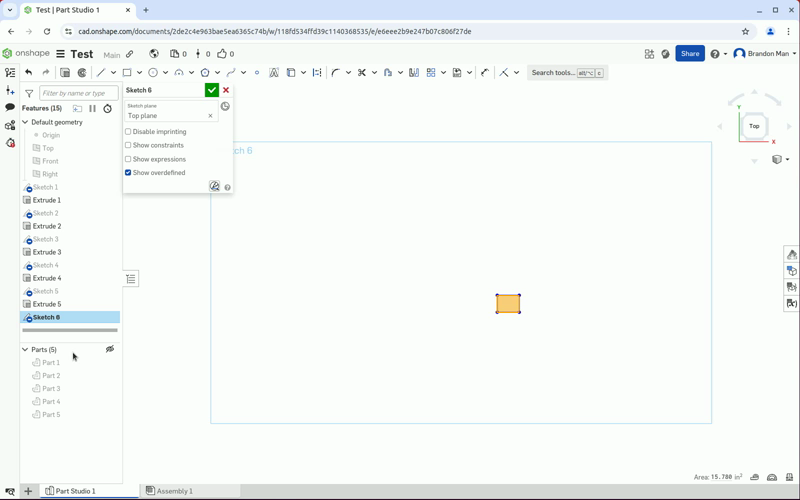
key(shift+e)
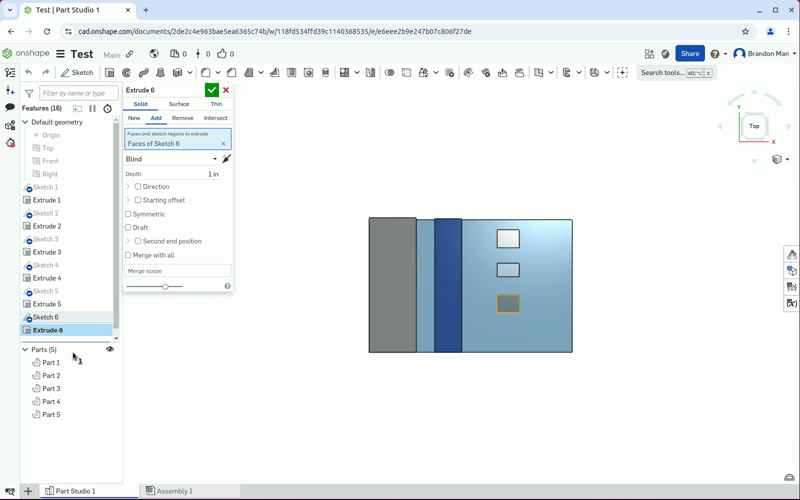
mouse_move(143, 106)
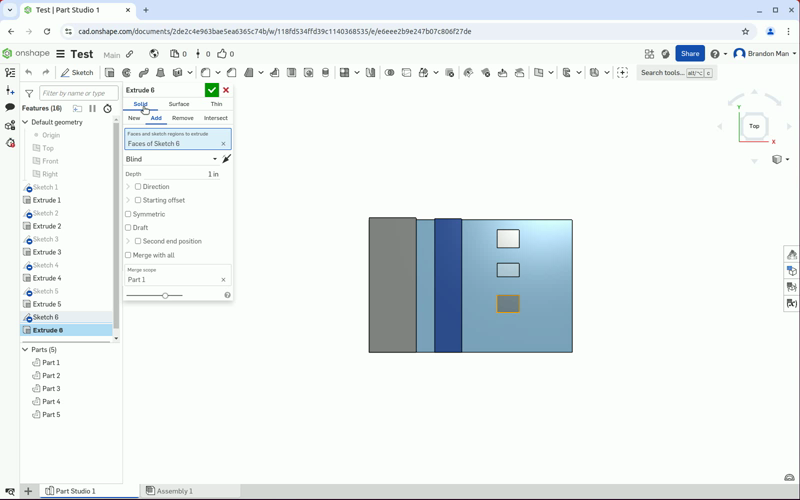
click(143, 106)
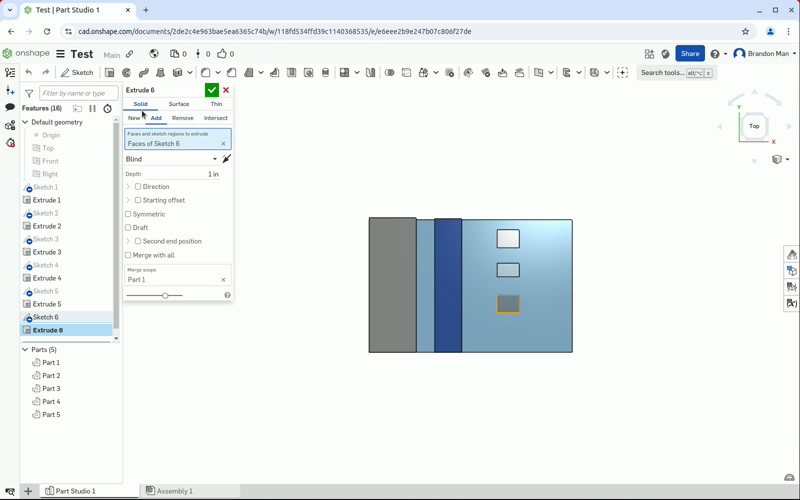
mouse_move(137, 120)
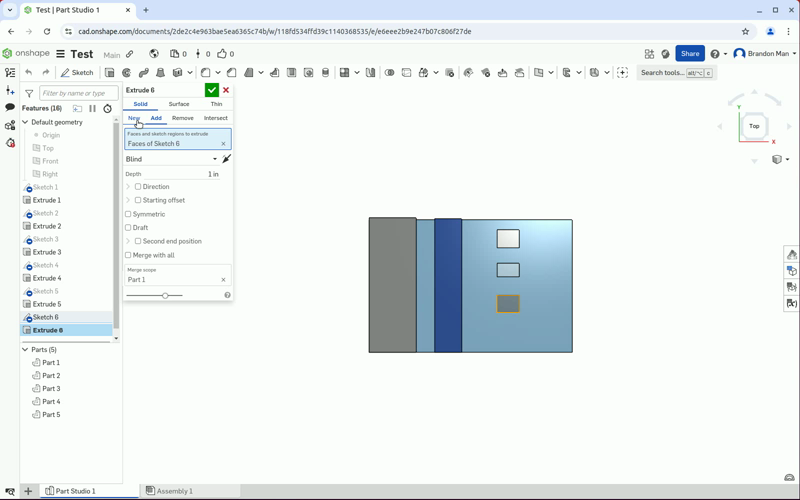
click(137, 120)
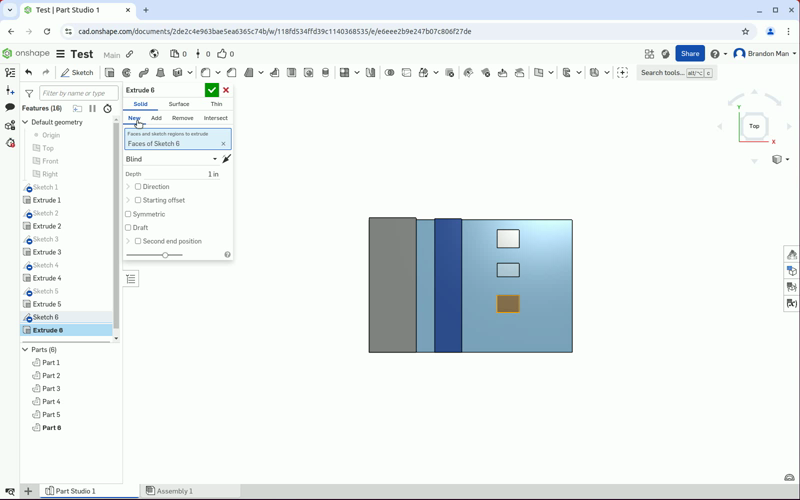
key(tab, 4)
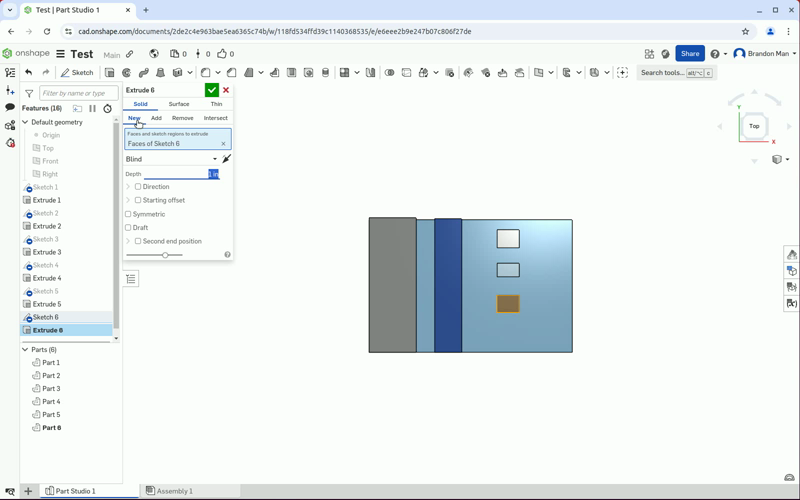
text(1.685)
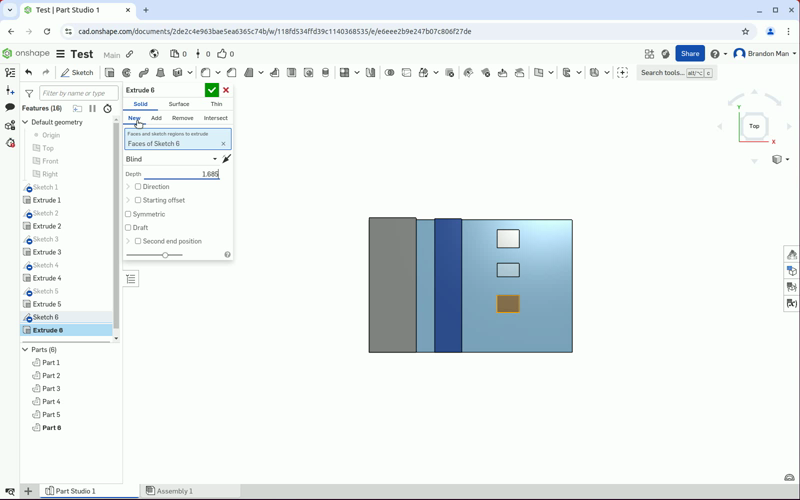
key(enter)
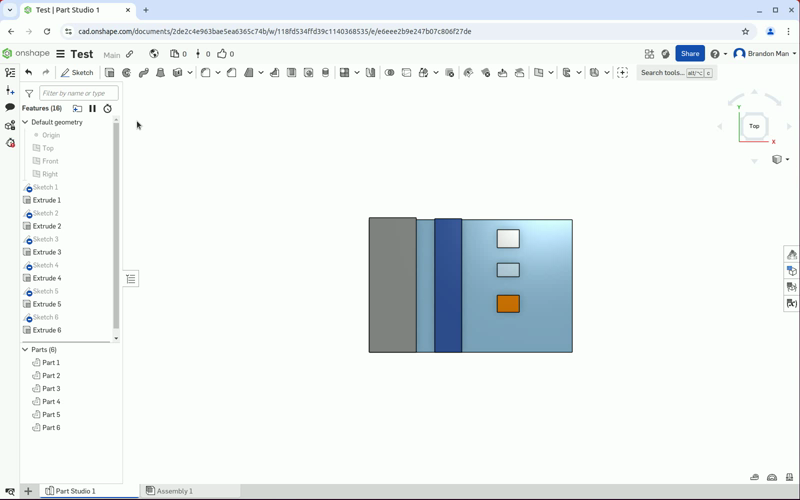
key(shift+h)
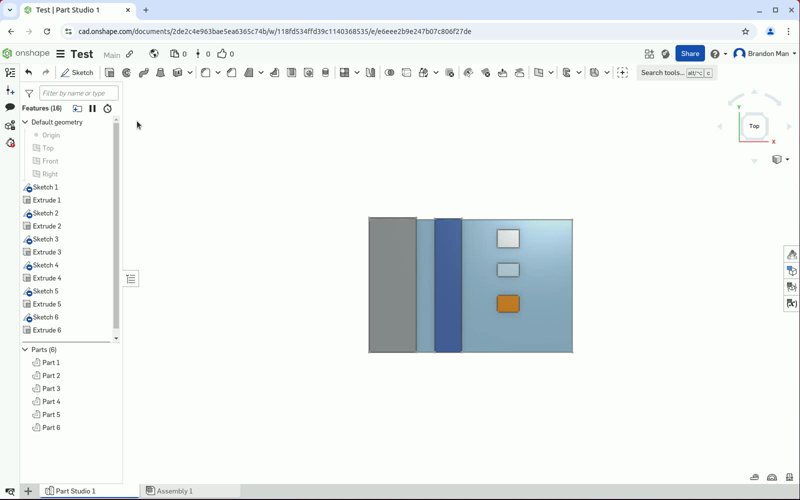
key(shift+h)
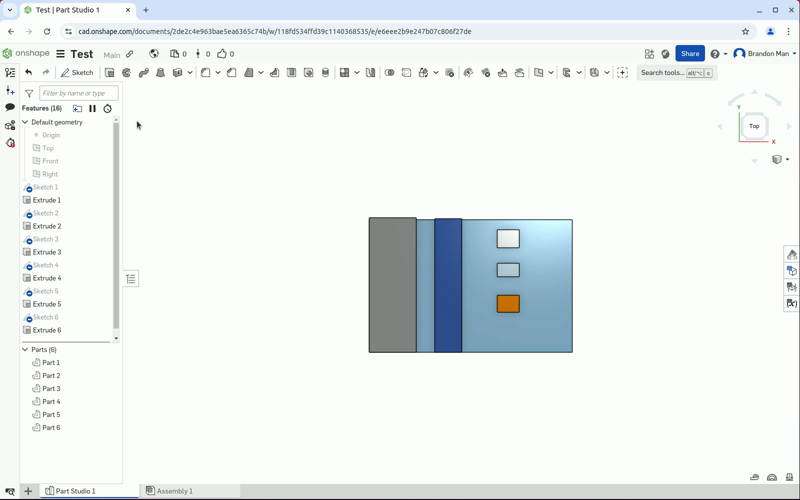
mouse_move(69, 189)
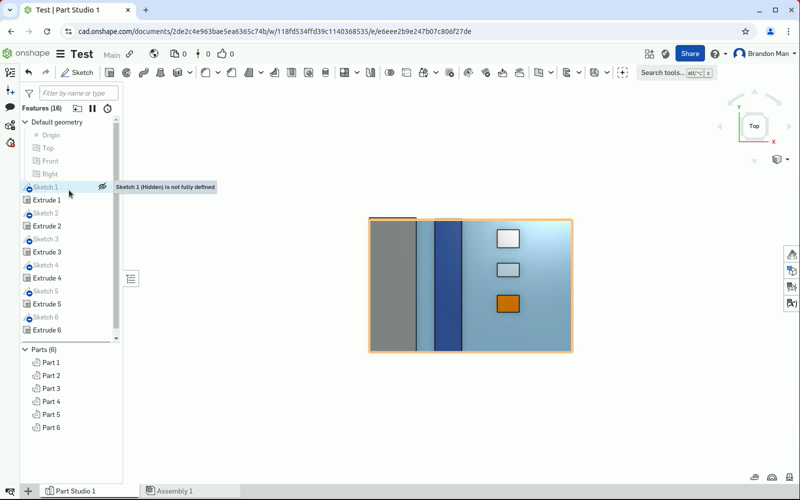
click(69, 189)
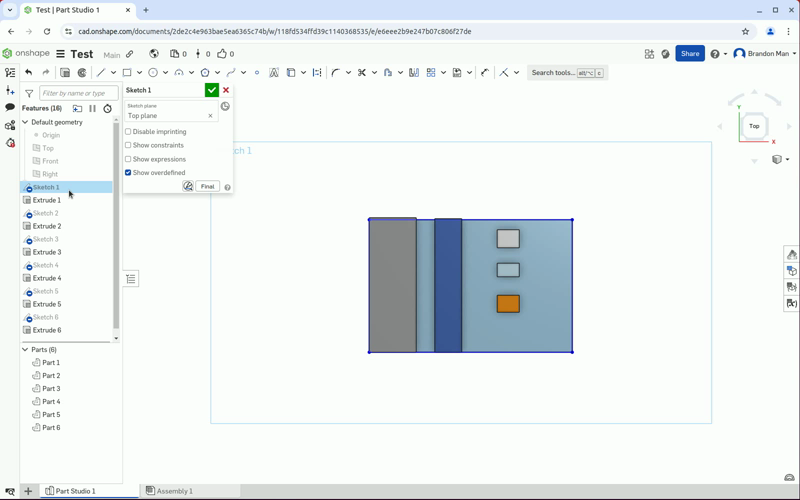
mouse_move(229, 92)
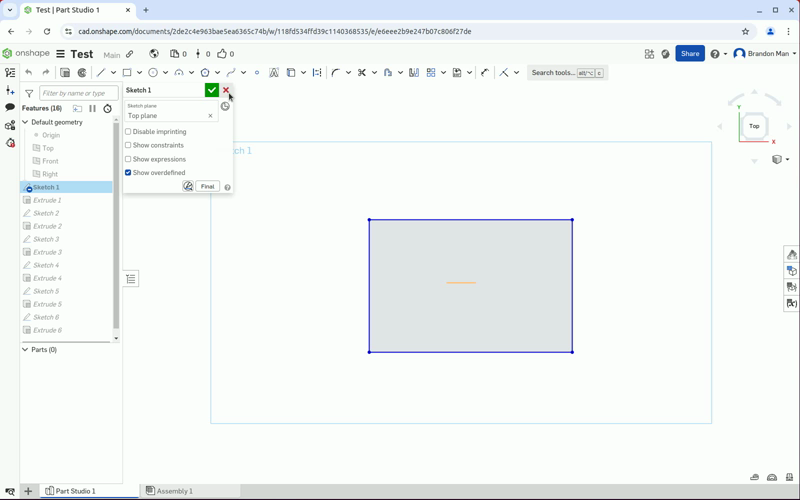
click(229, 92)
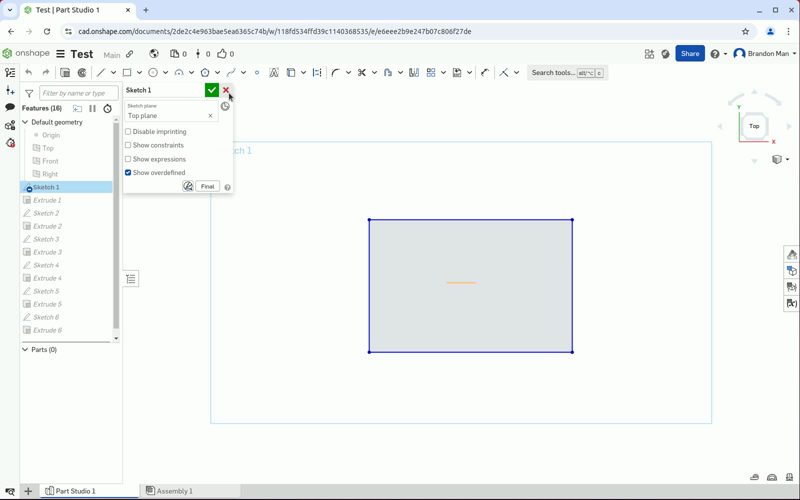
key(shift+s)
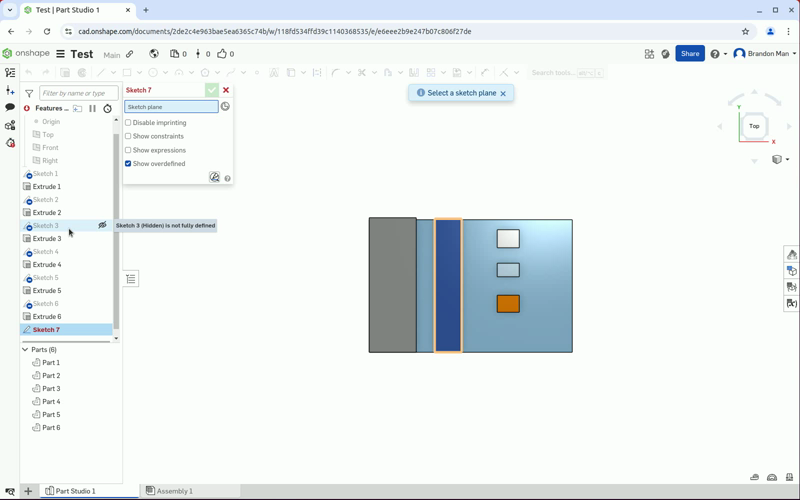
scroll(3)
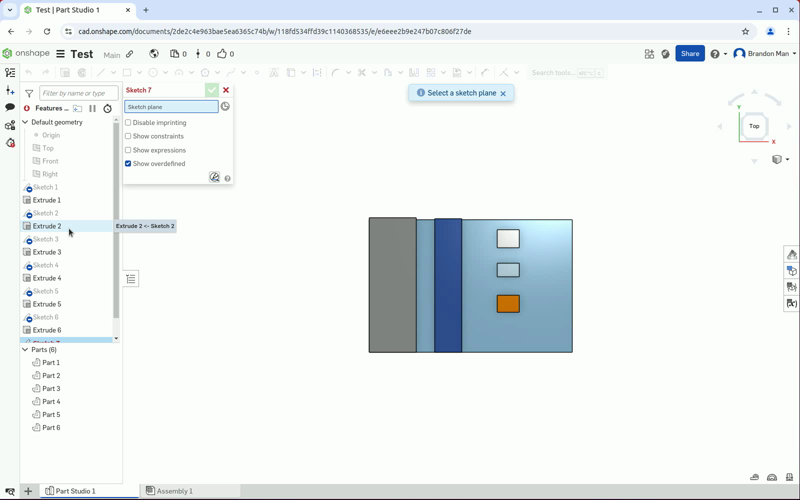
mouse_move(69, 150)
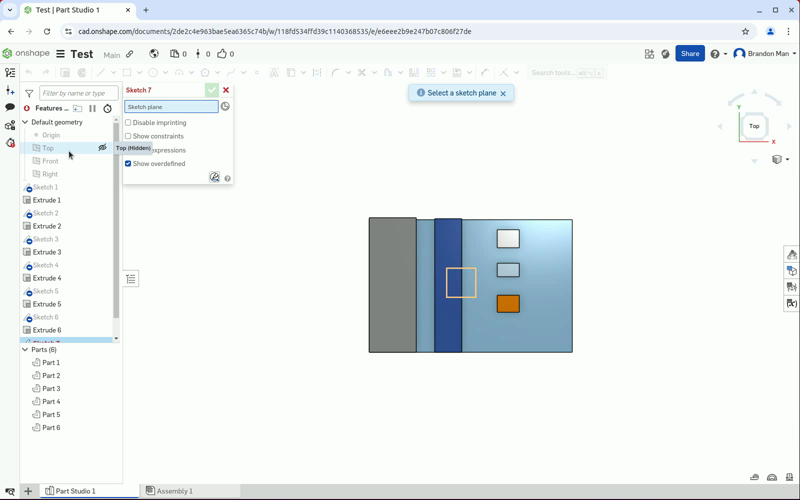
click(69, 150)
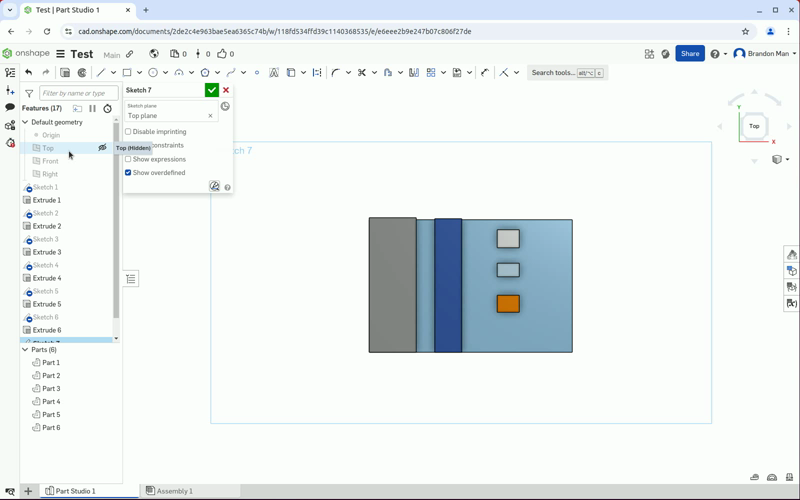
mouse_move(73, 352)
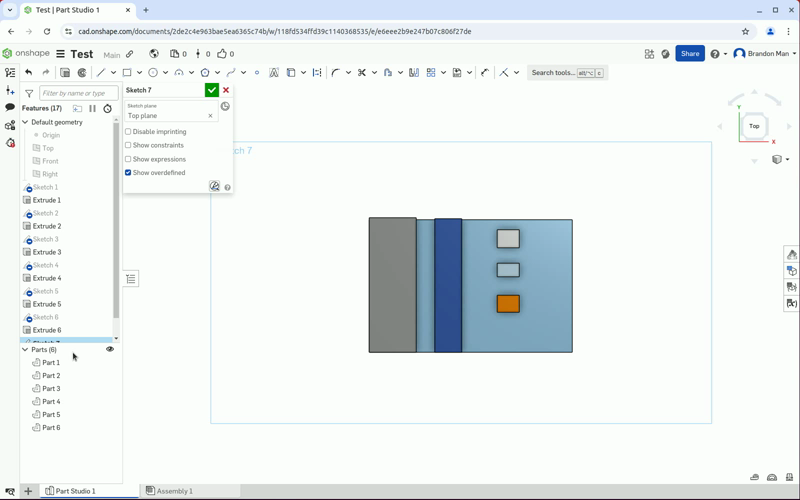
key(y)
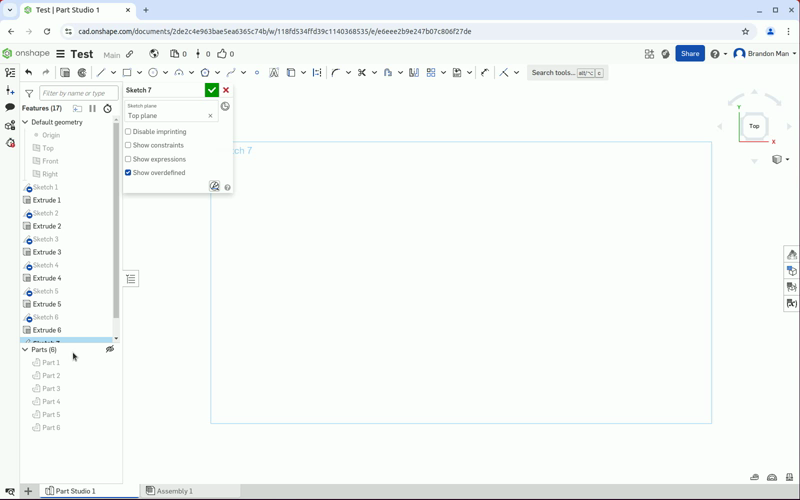
key(l)
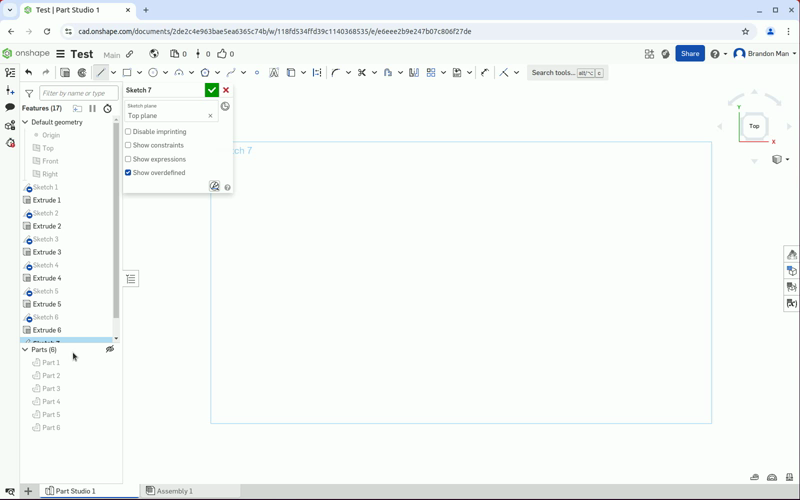
key_down(shift)
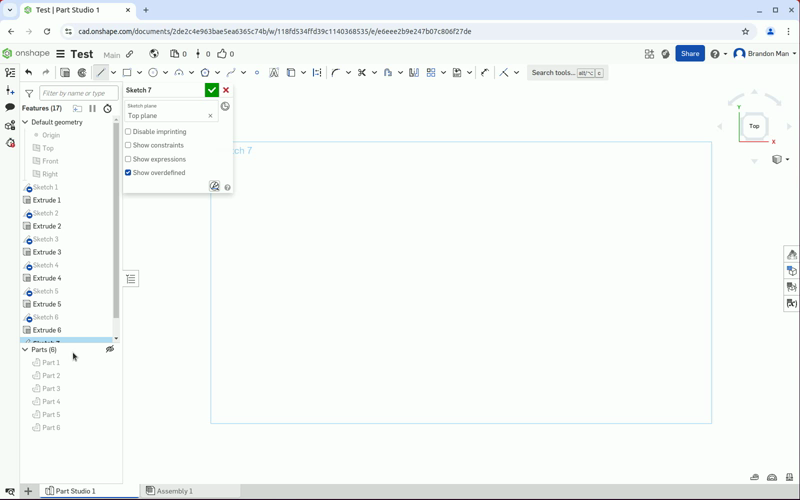
mouse_move(497, 345)
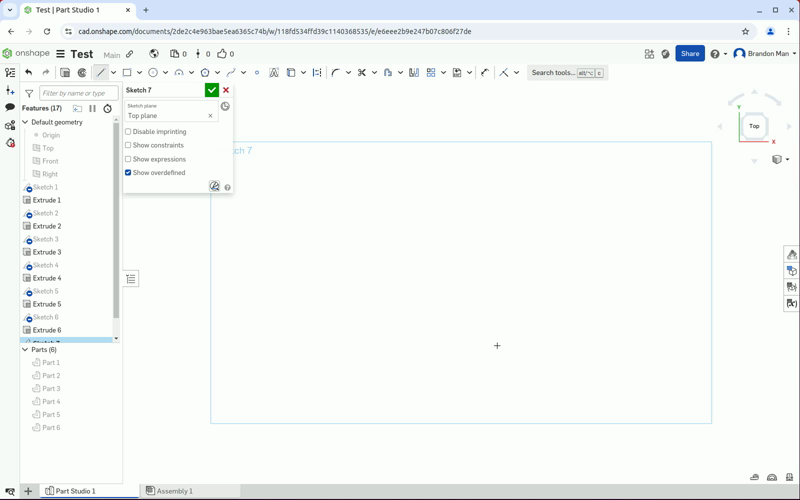
click(497, 345)
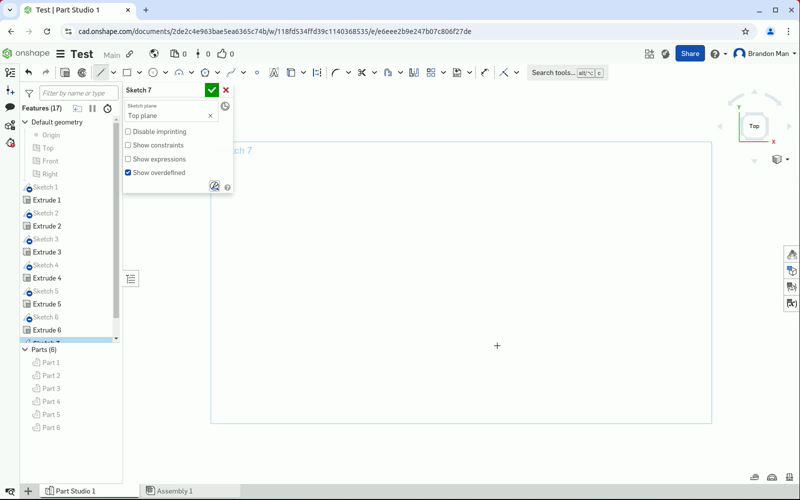
key_up(shift)
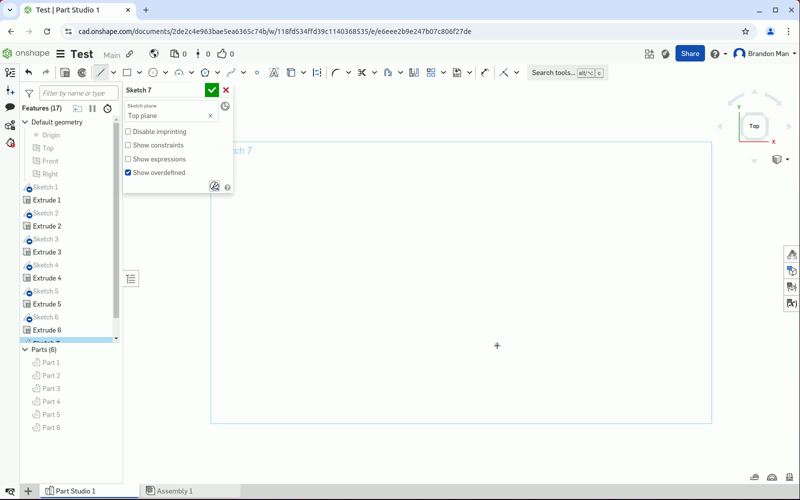
key_down(shift)
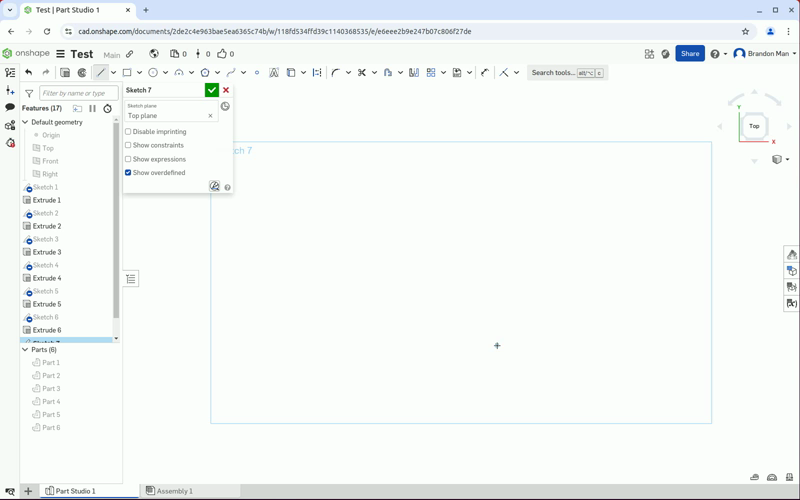
mouse_move(527, 345)
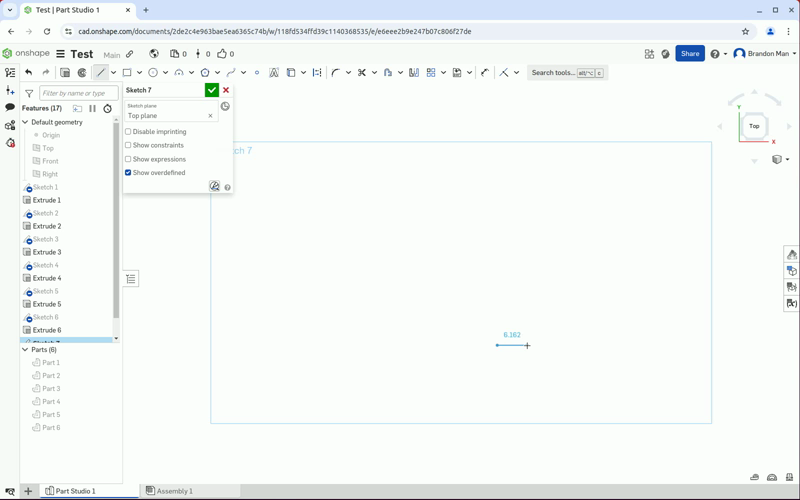
mouse_move(519, 345)
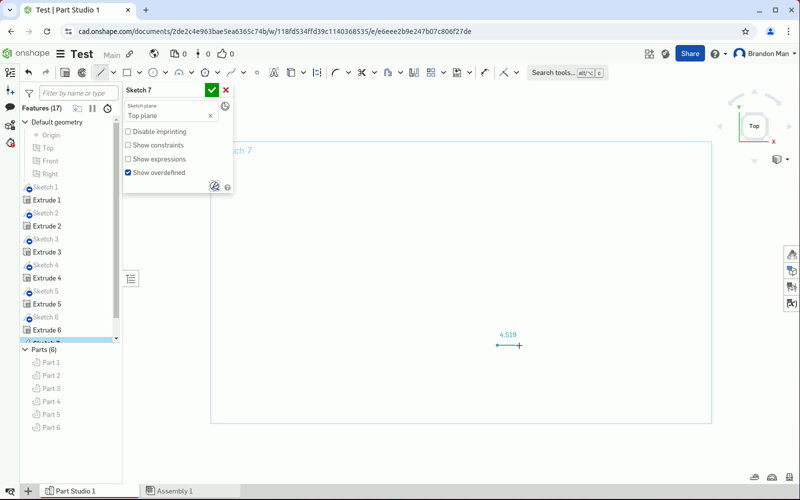
click(519, 345)
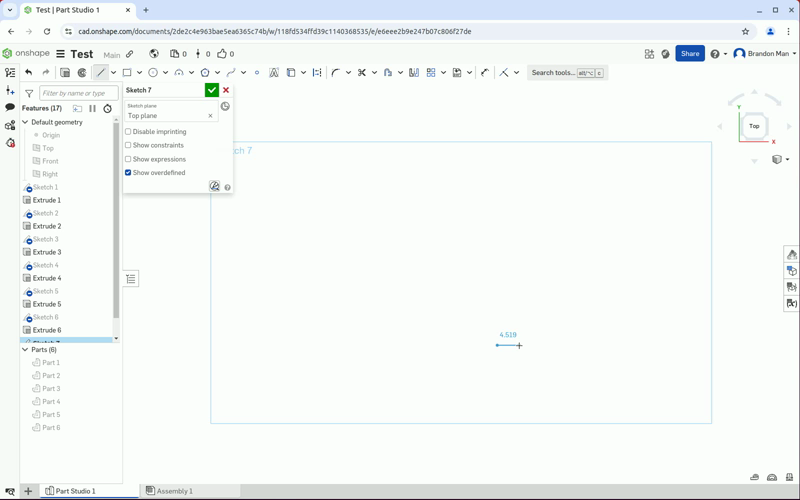
key_up(shift)
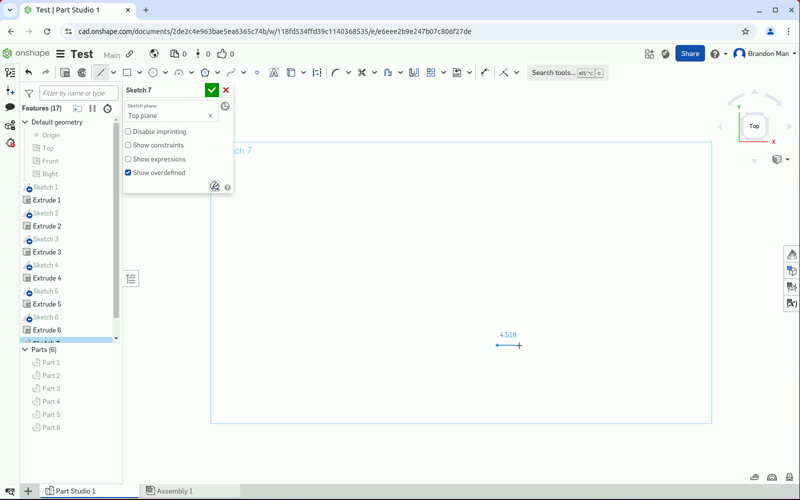
key_down(shift)
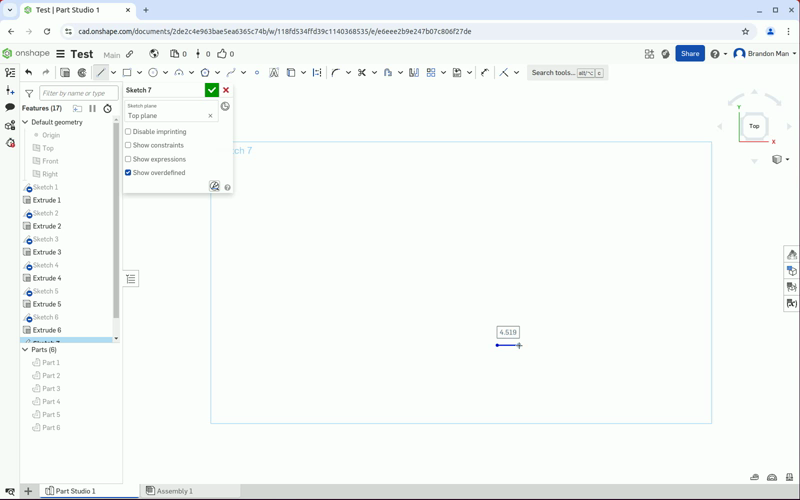
mouse_move(549, 345)
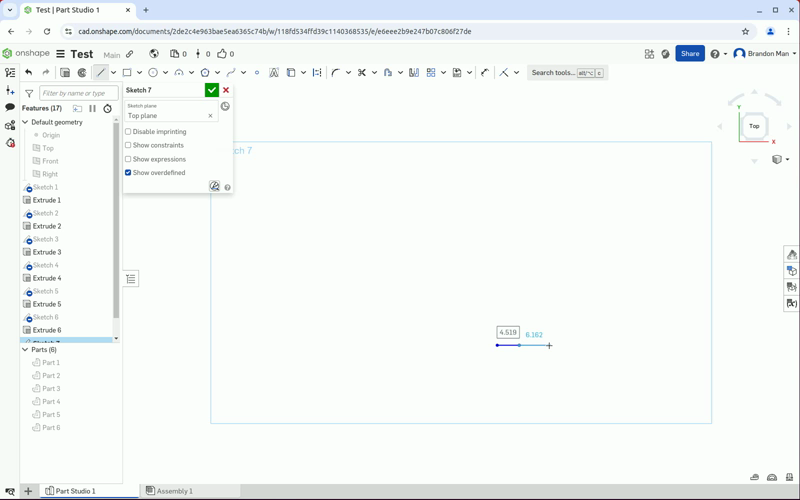
mouse_move(519, 328)
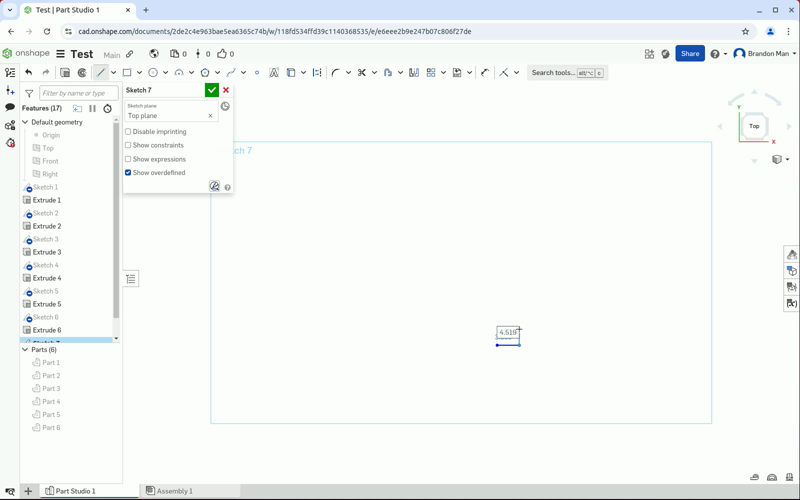
click(519, 328)
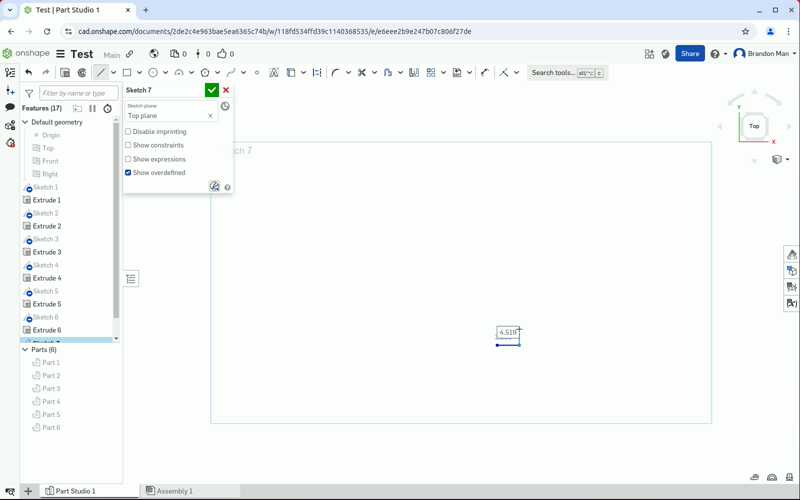
key_up(shift)
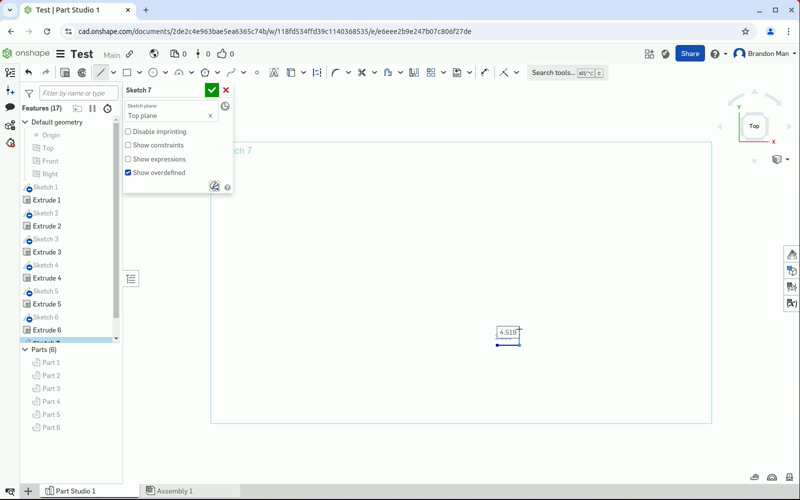
key_down(shift)
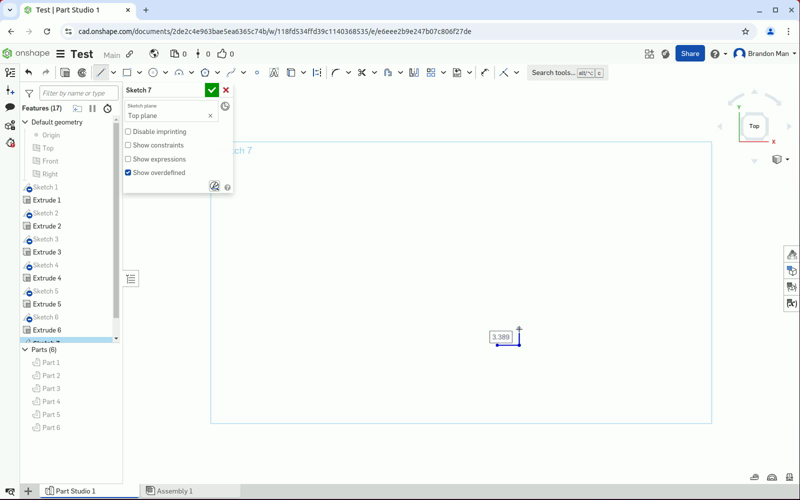
mouse_move(549, 328)
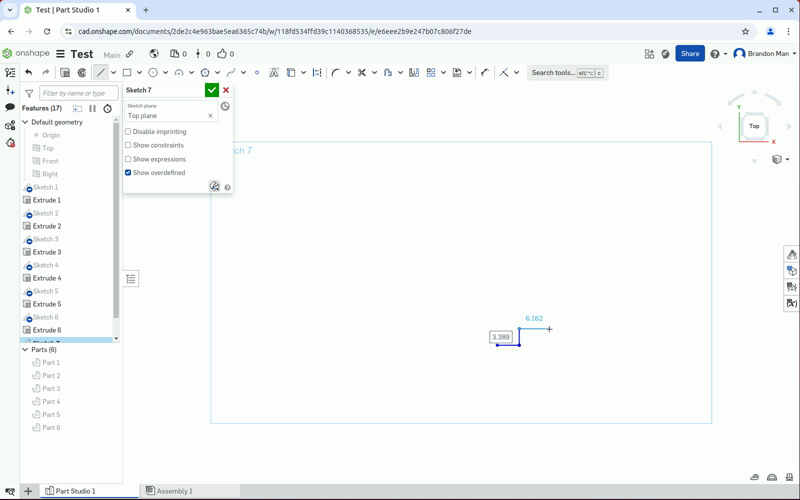
mouse_move(497, 328)
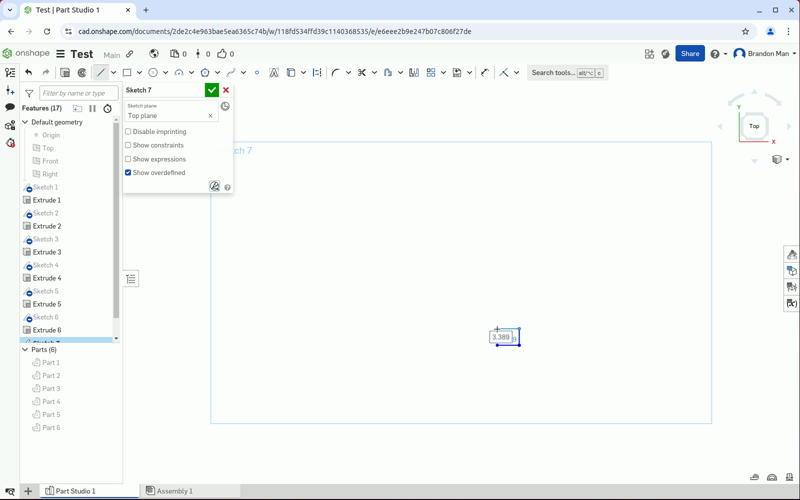
click(497, 328)
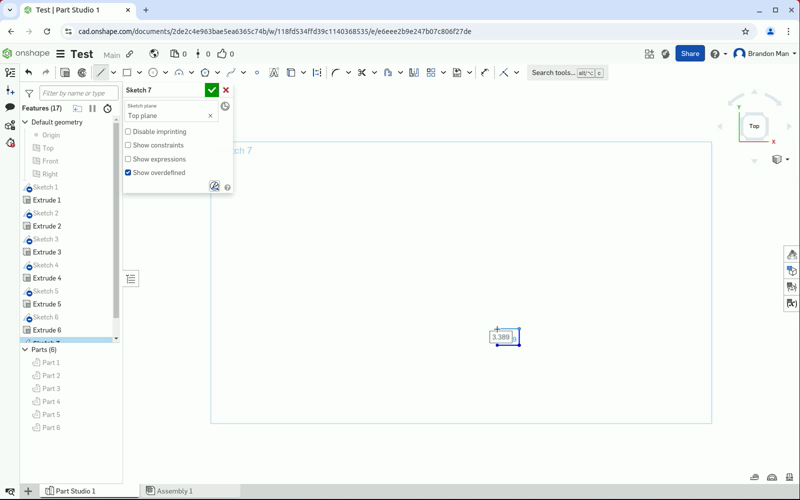
key_up(shift)
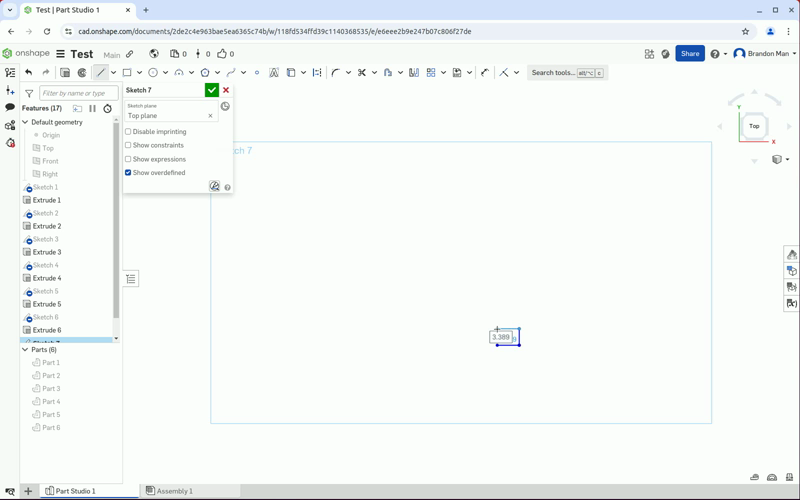
mouse_move(527, 328)
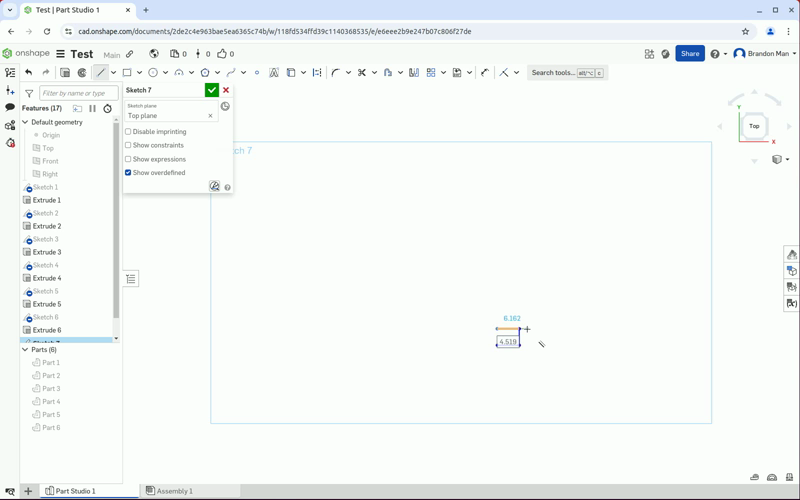
key_down(shift)
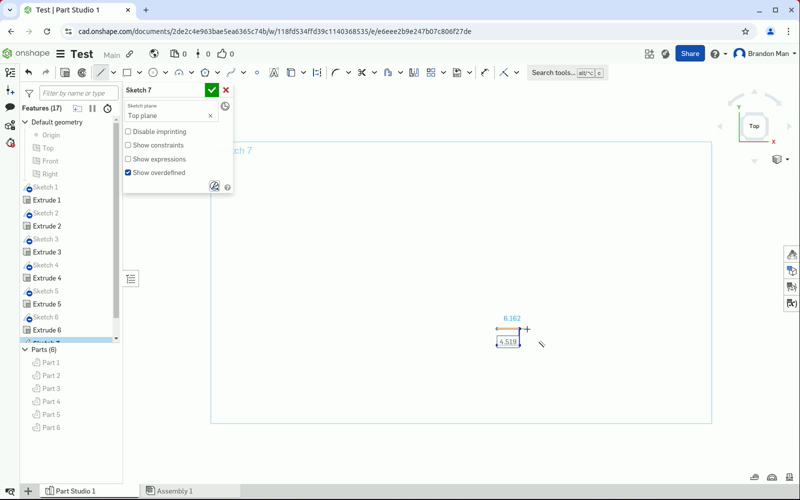
mouse_move(497, 345)
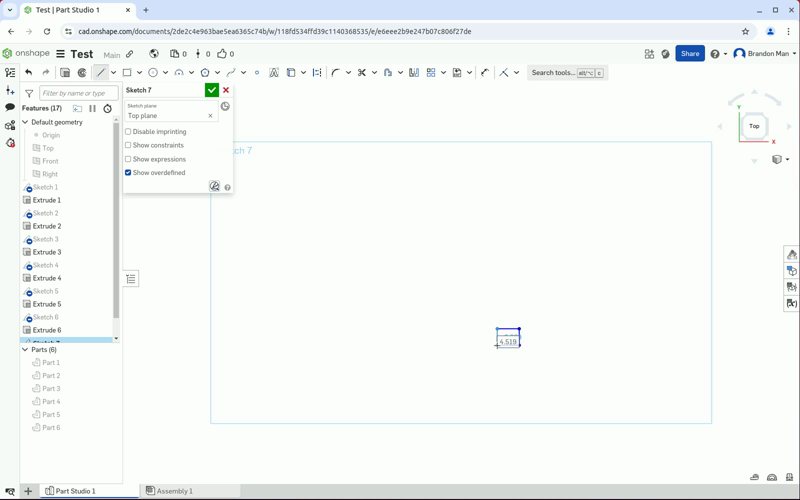
key_up(shift)
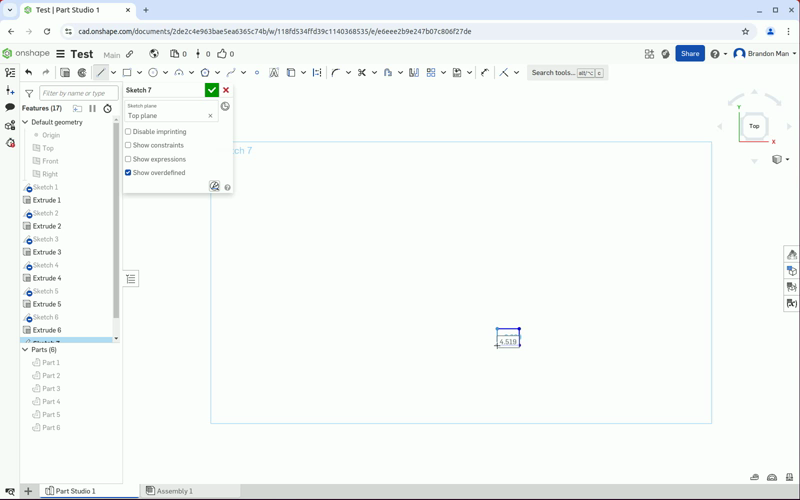
click(497, 345)
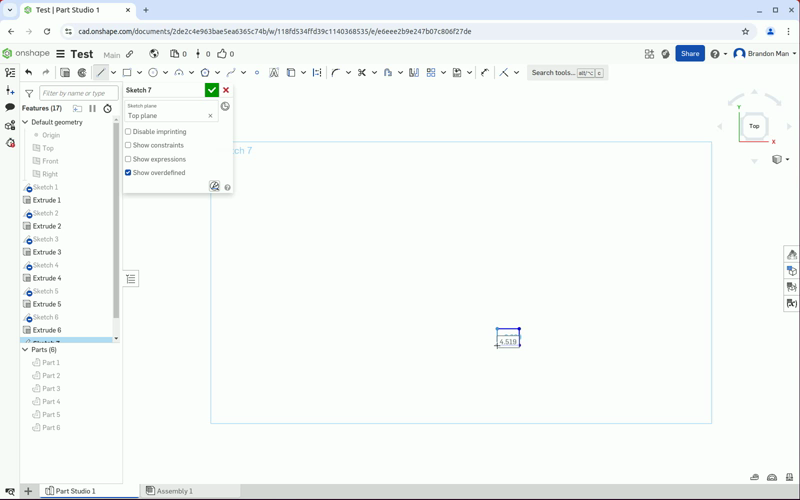
key(esc)
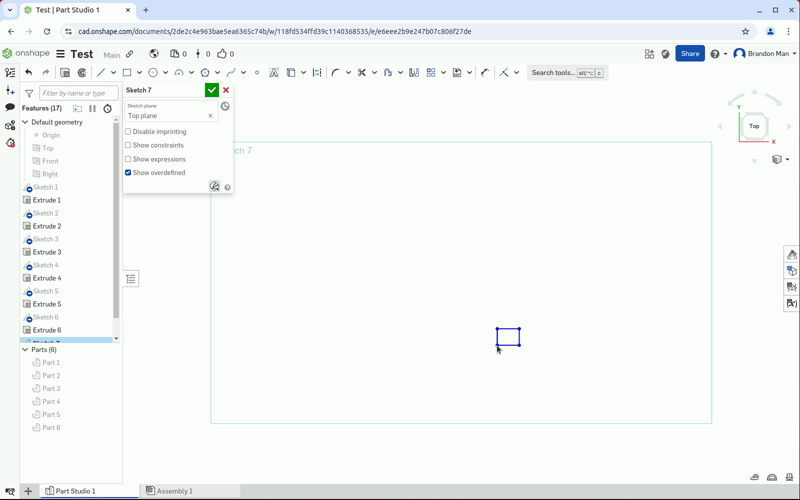
mouse_move(513, 344)
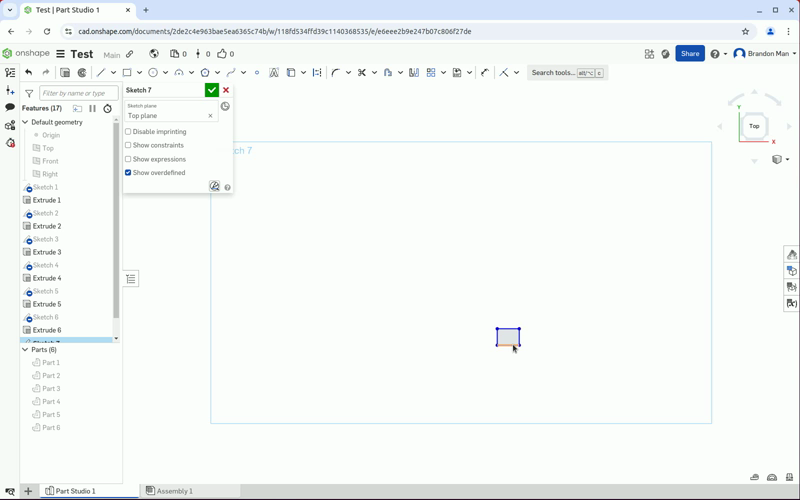
scroll(6)
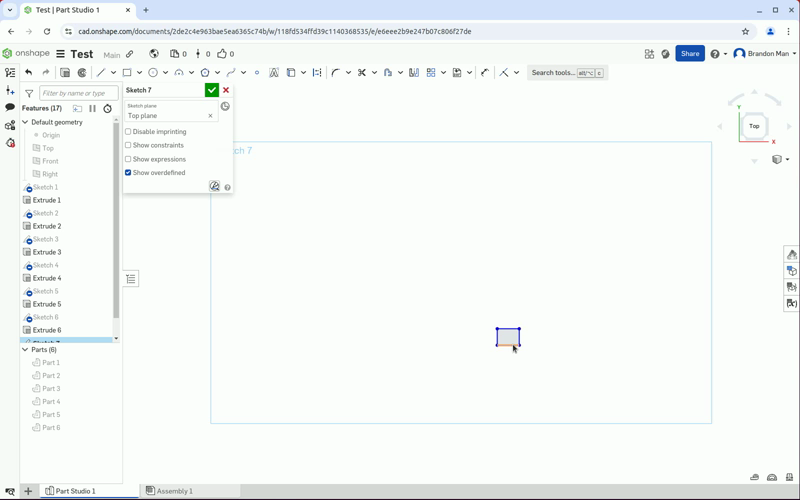
scroll(6)
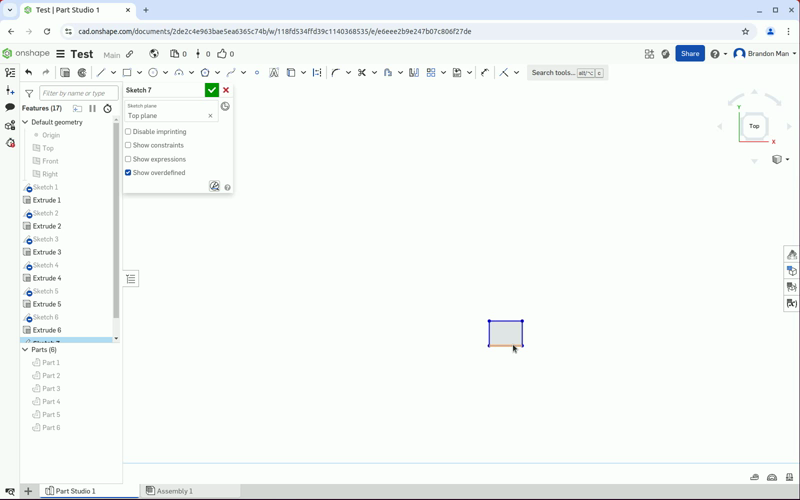
scroll(6)
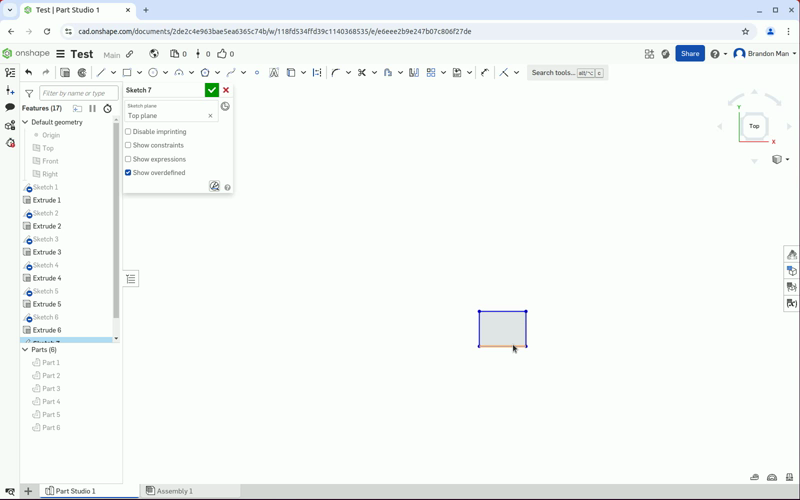
scroll(6)
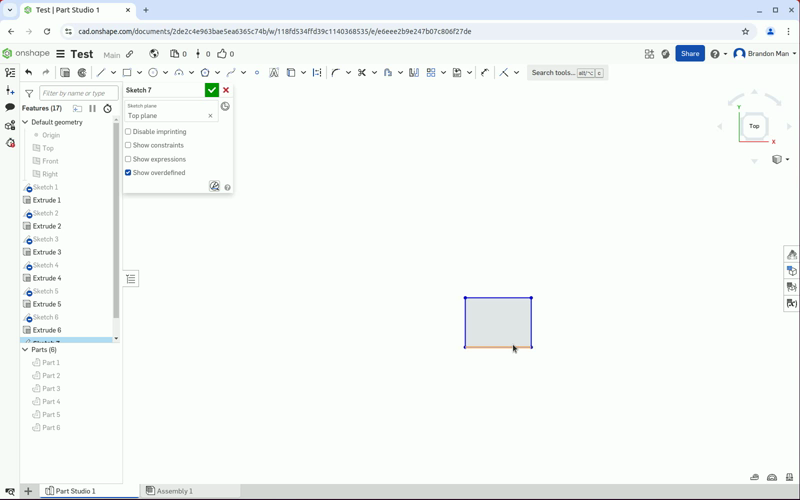
scroll(6)
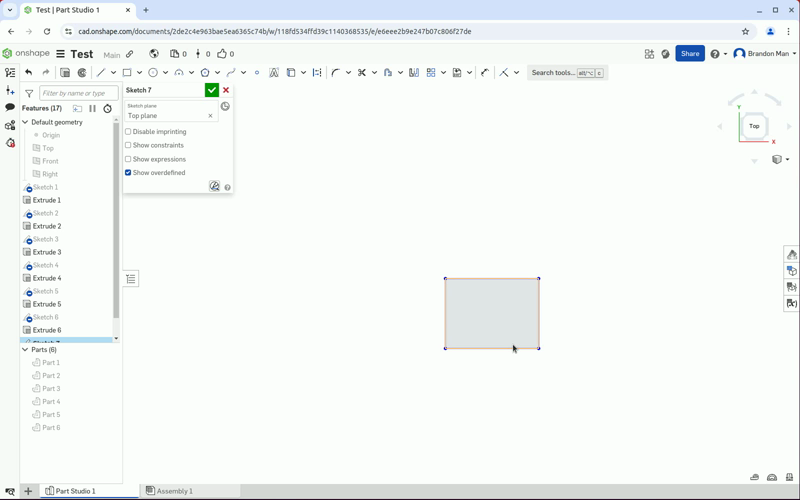
scroll(6)
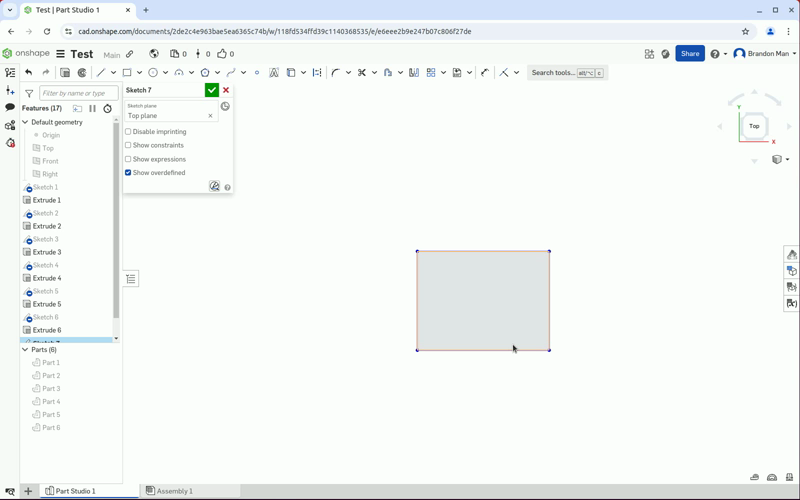
scroll(6)
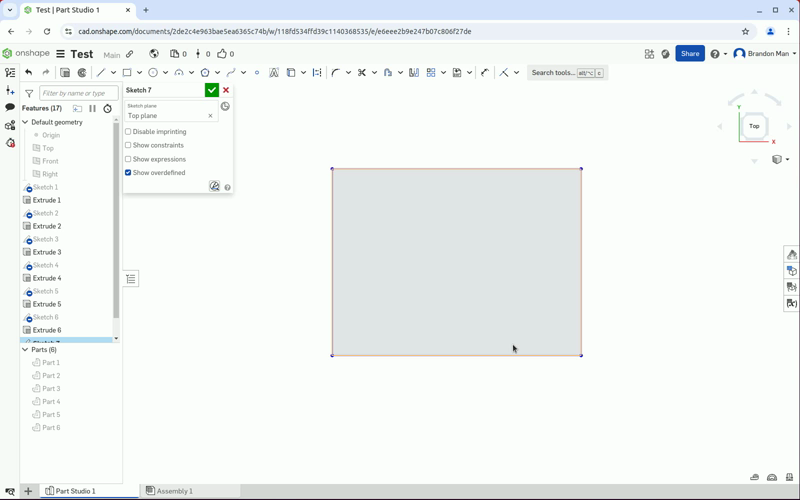
click(513, 344)
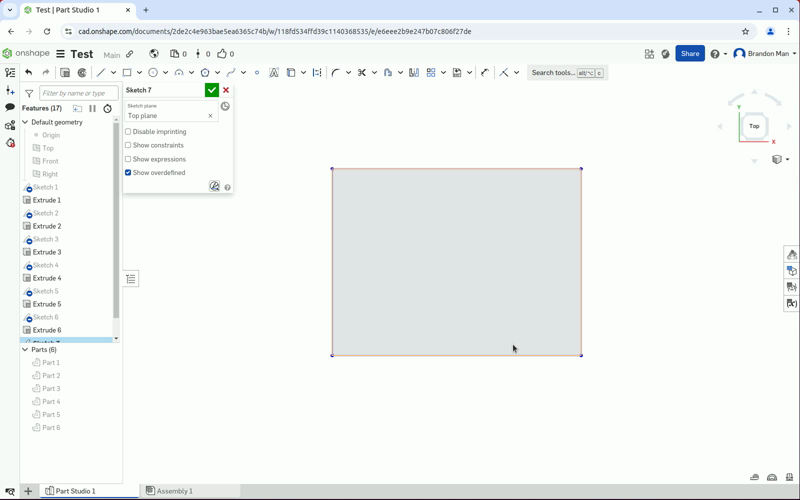
scroll(-6)
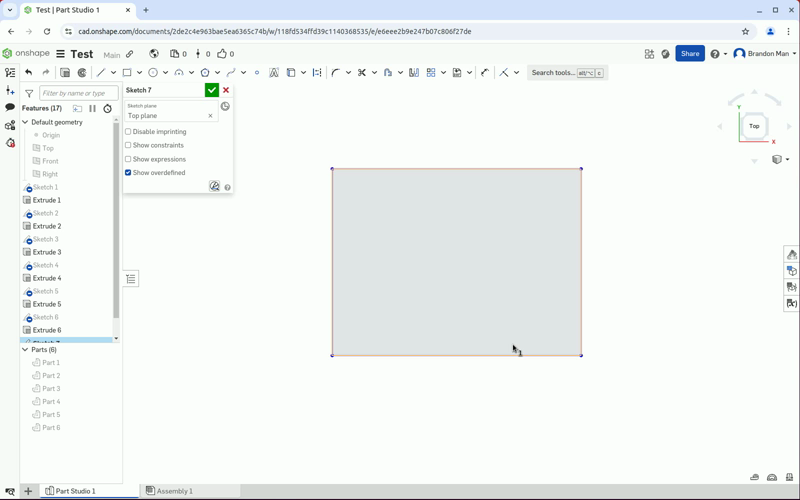
scroll(-6)
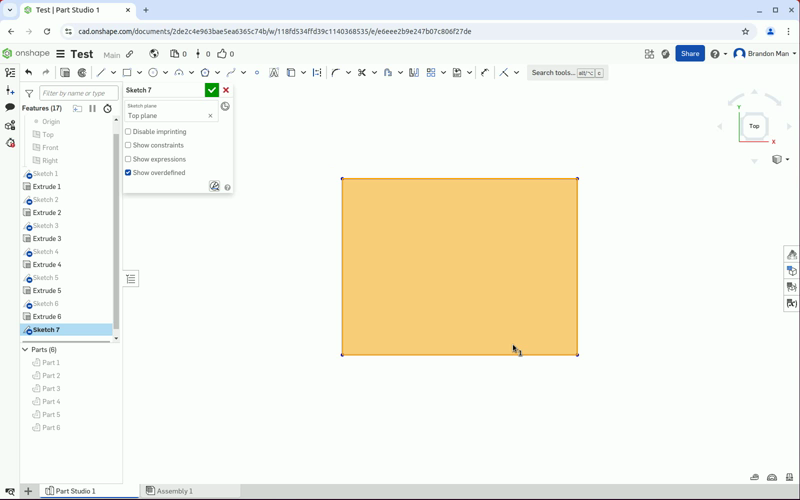
scroll(-6)
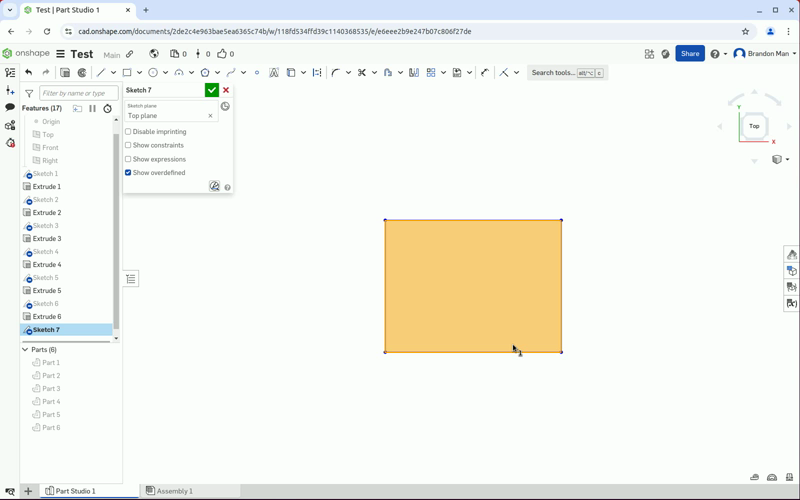
scroll(-6)
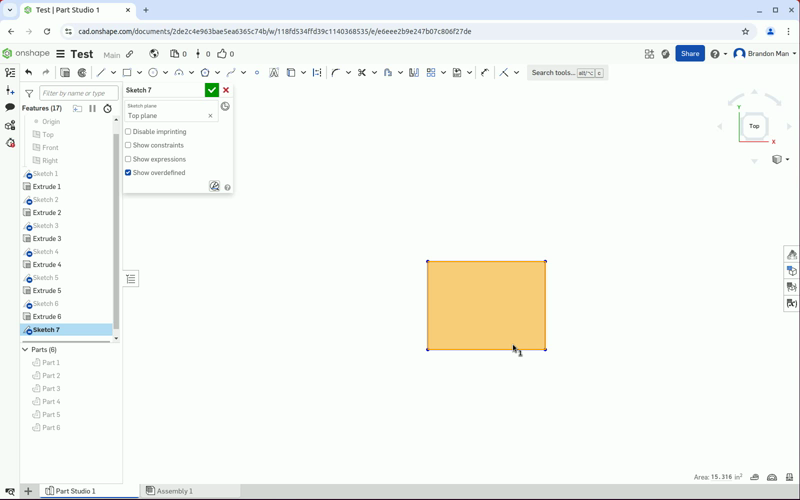
scroll(-6)
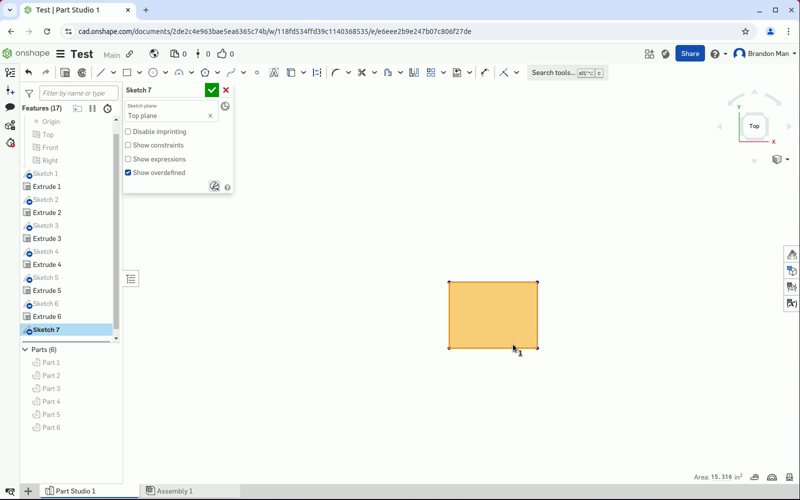
scroll(-6)
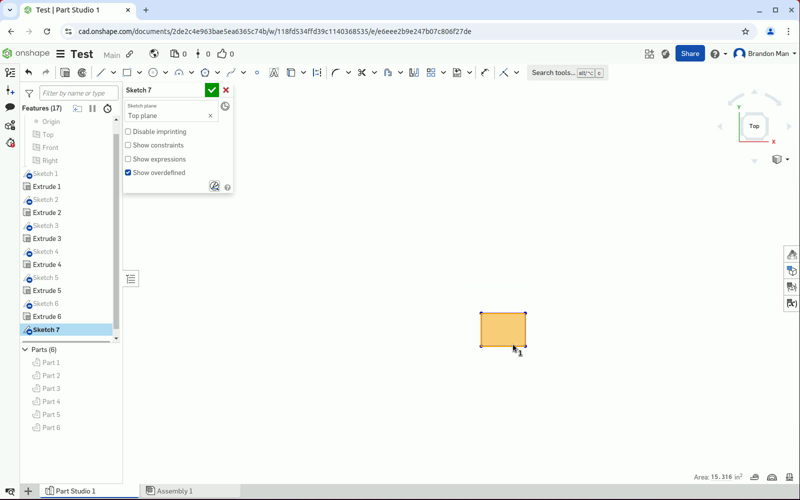
scroll(-6)
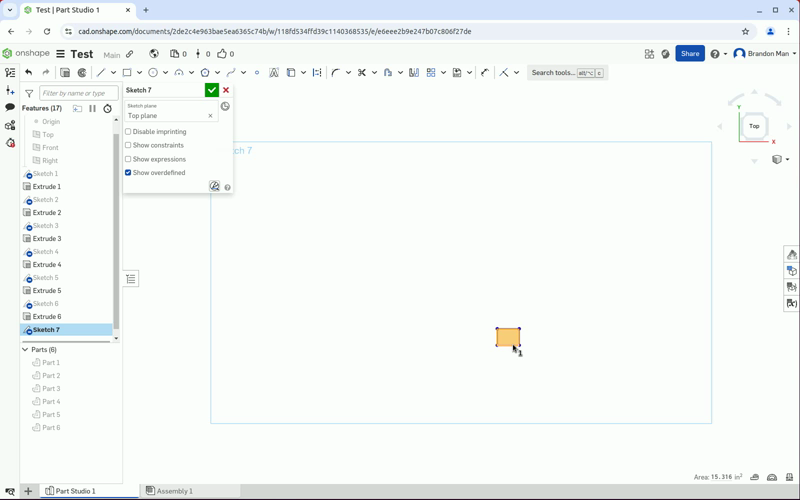
mouse_move(73, 352)
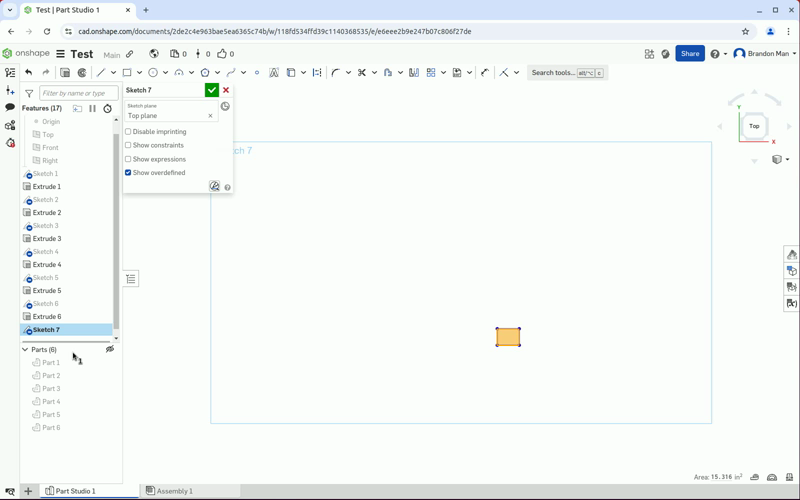
key(shift+y)
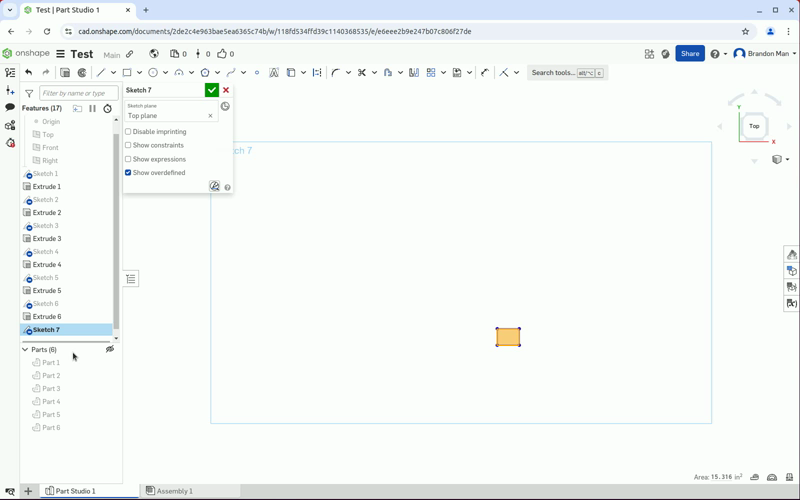
key(shift+e)
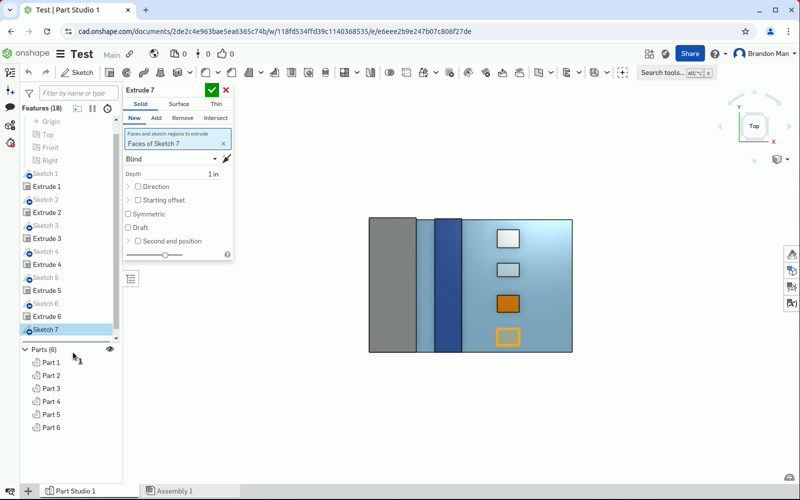
mouse_move(143, 106)
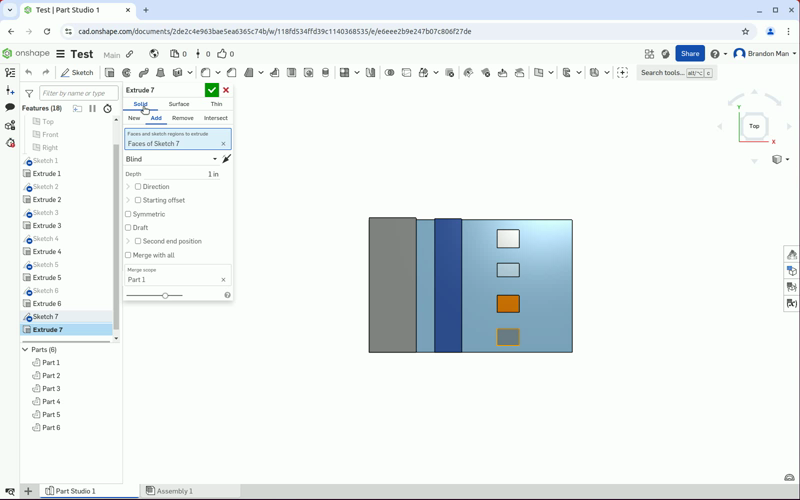
click(143, 106)
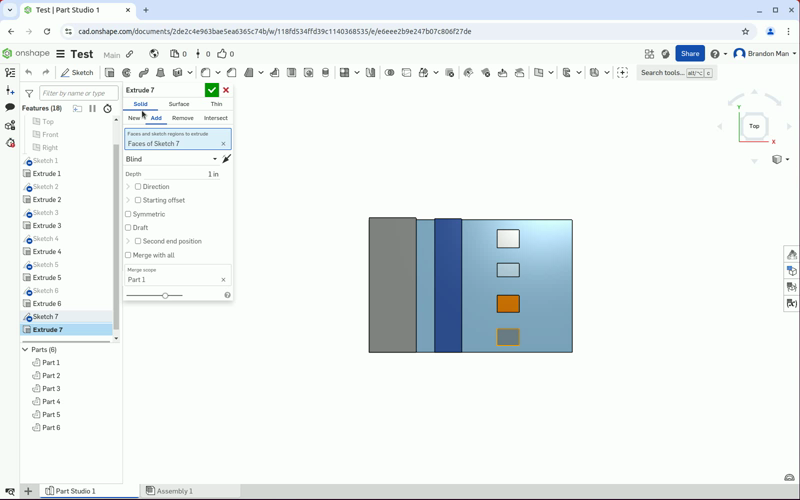
mouse_move(137, 120)
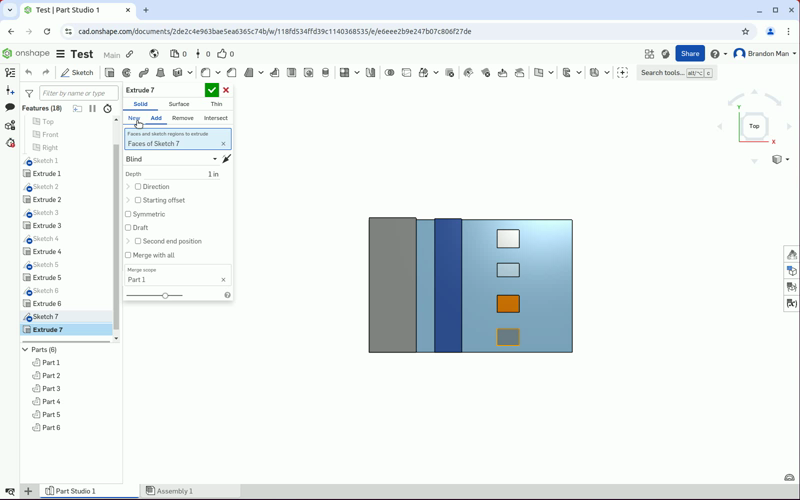
click(137, 120)
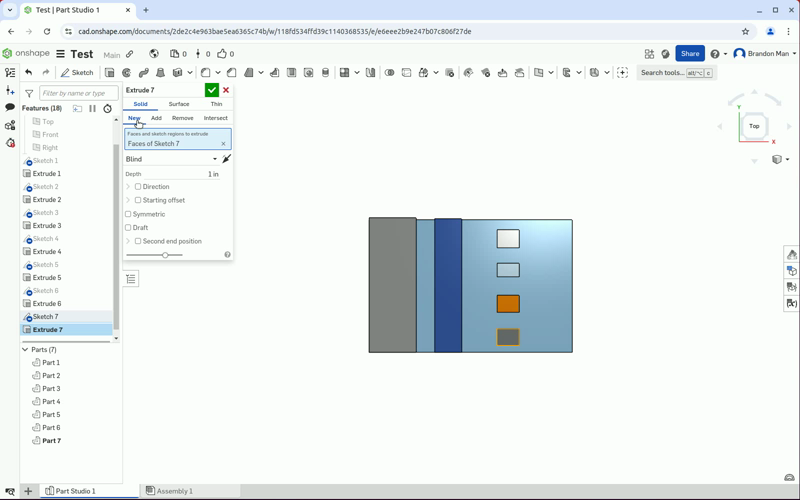
key(tab, 4)
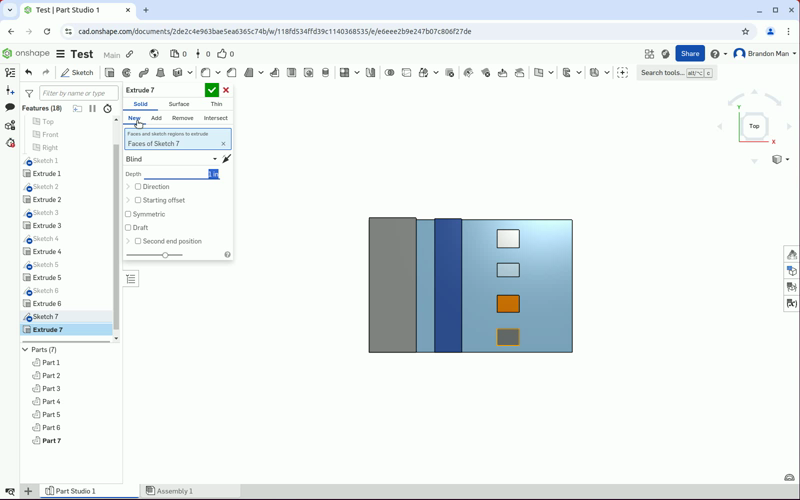
text(1.685)
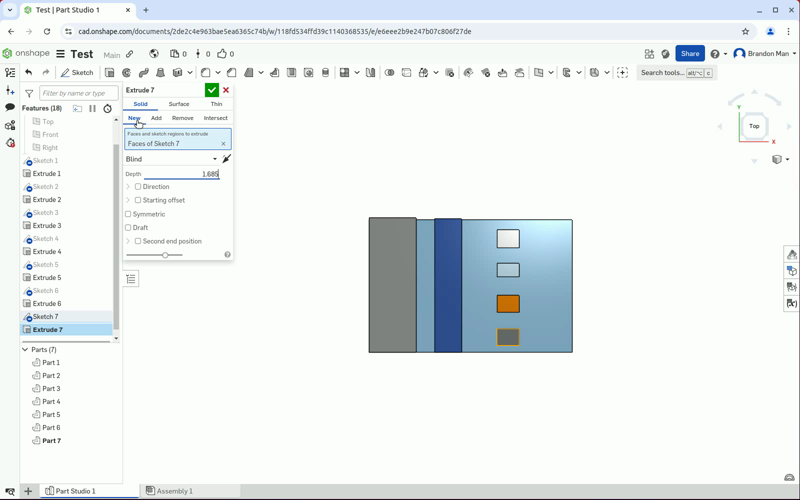
key(enter)
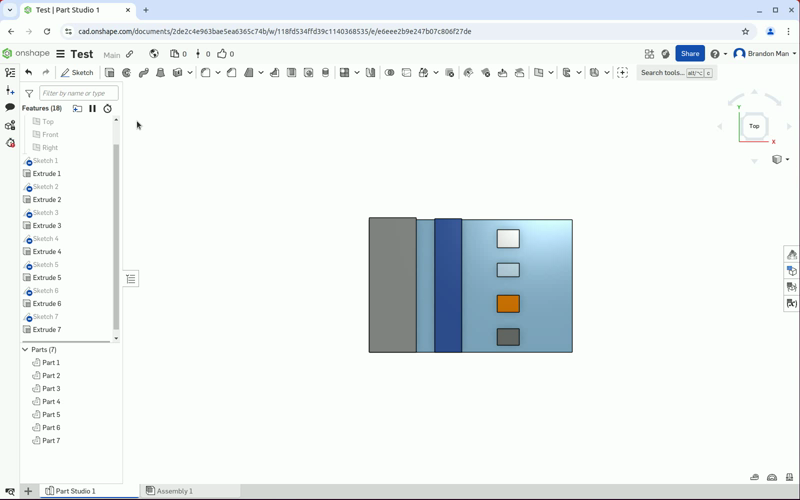
key(shift+h)
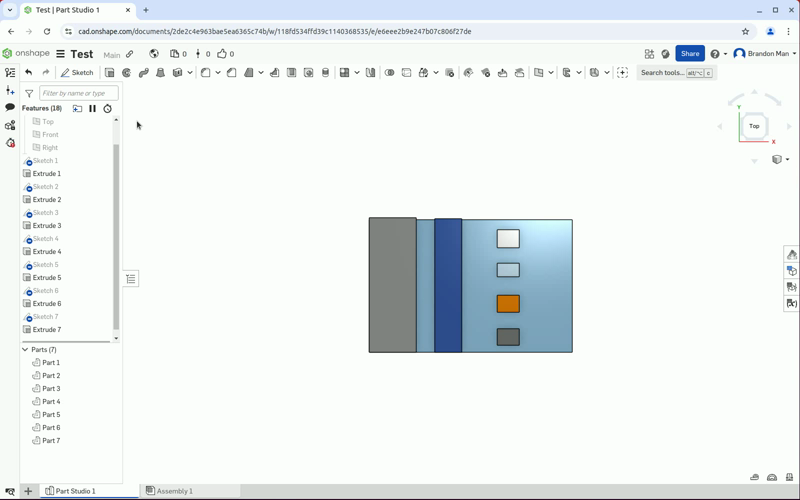
key(shift+h)
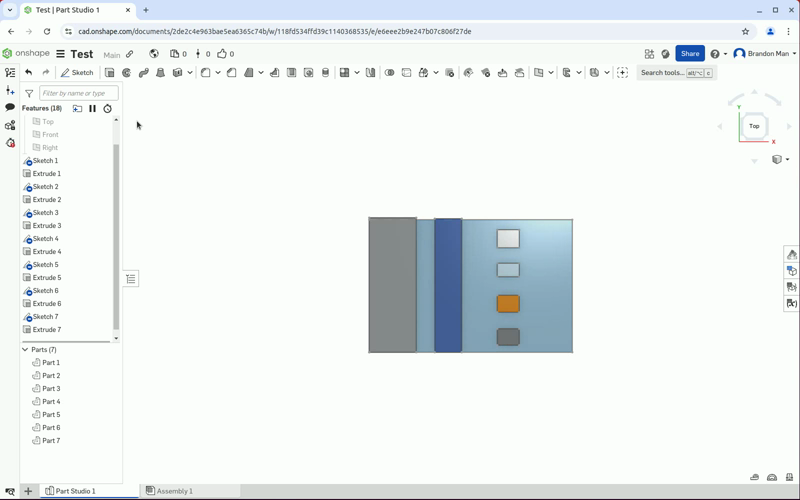
key(shift+7)
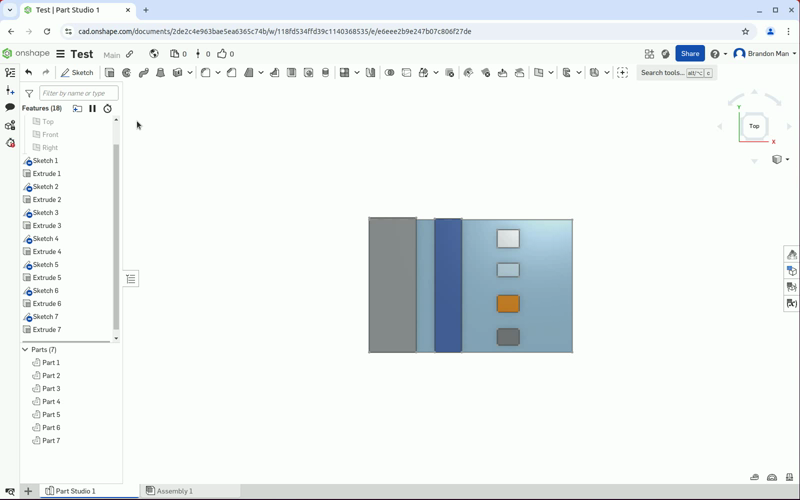
key(up, 3)
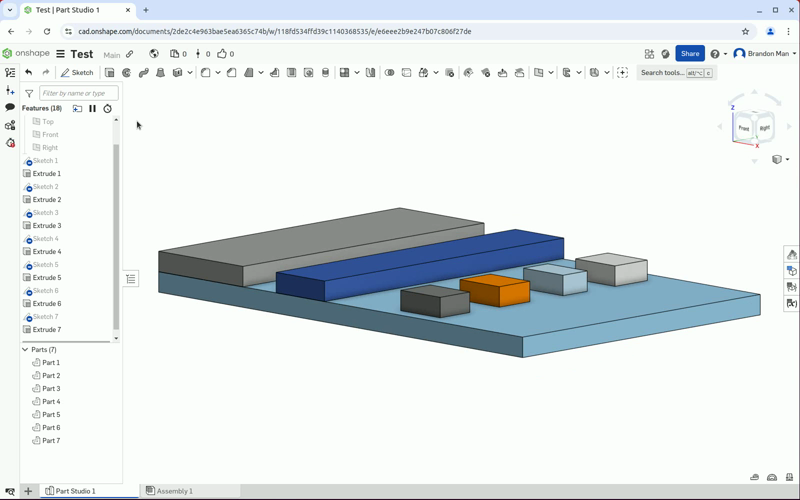
key(left, 3)
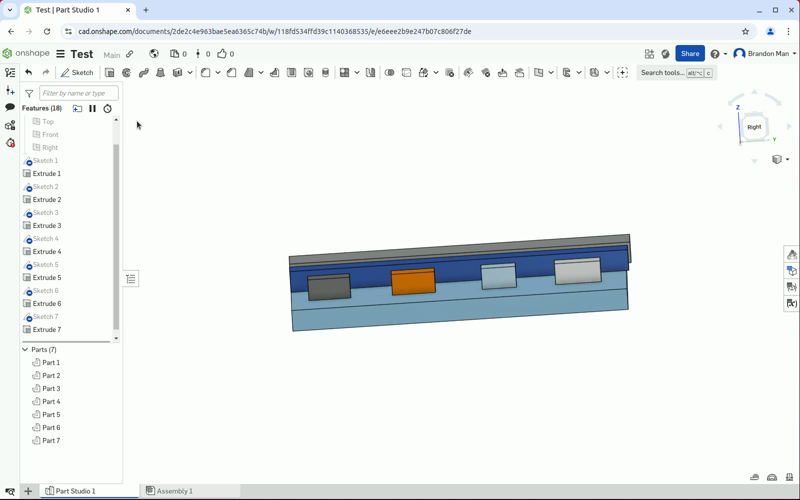
key(right, 3)
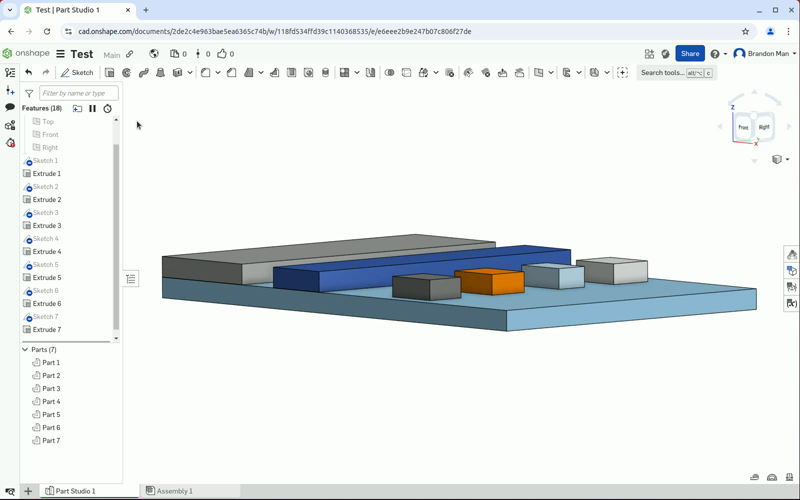
key(down, 3)
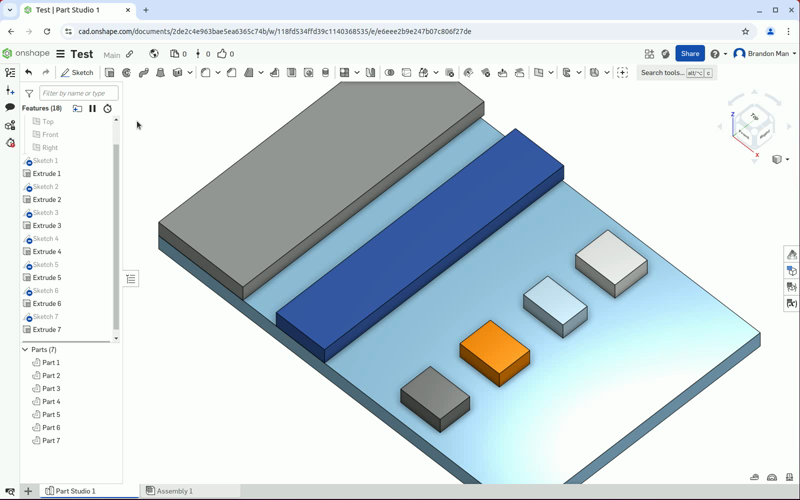
mouse_move(69, 163)
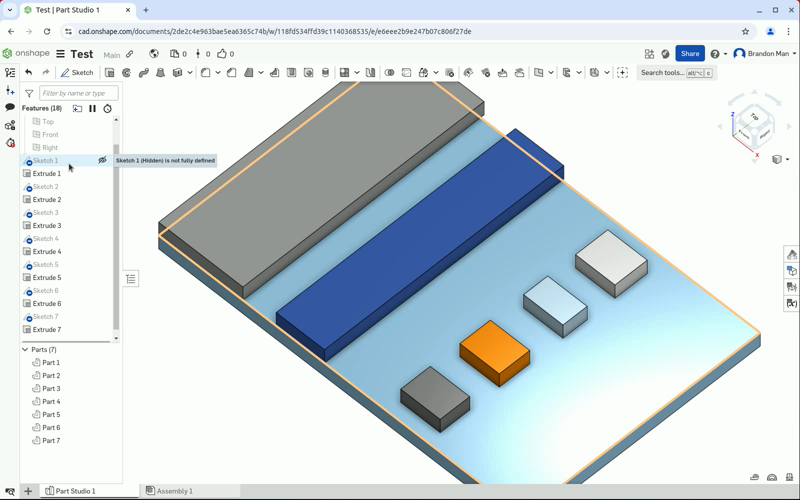
click(69, 163)